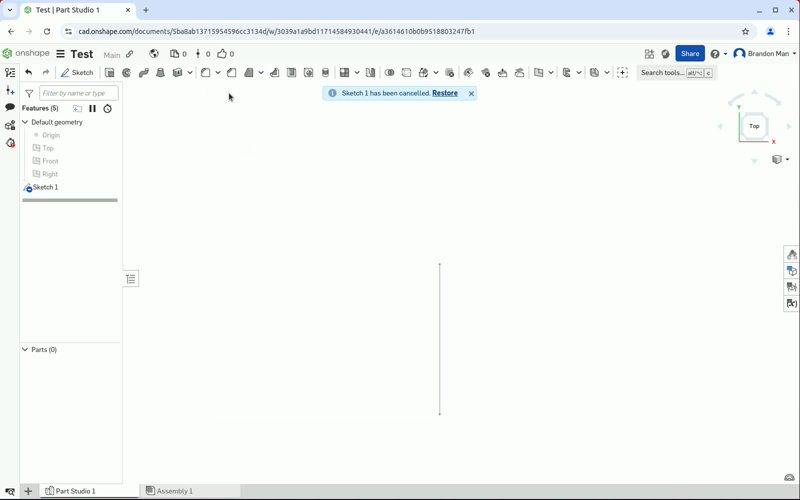
key(shift+h)
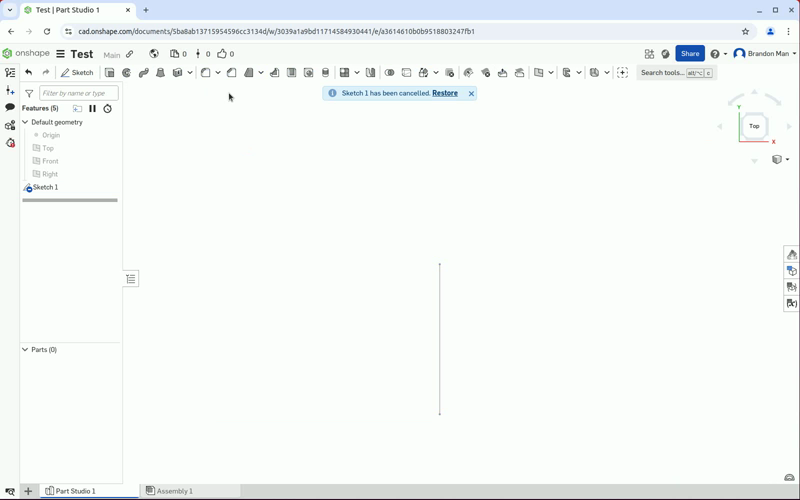
key(shift+s)
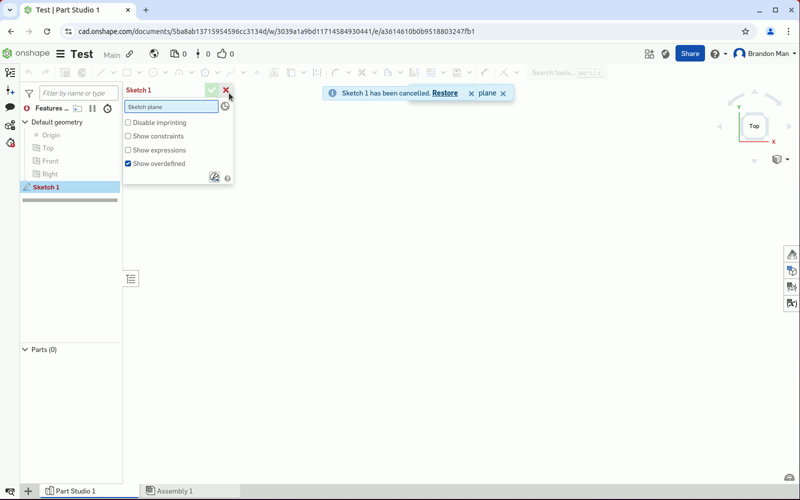
mouse_move(73, 150)
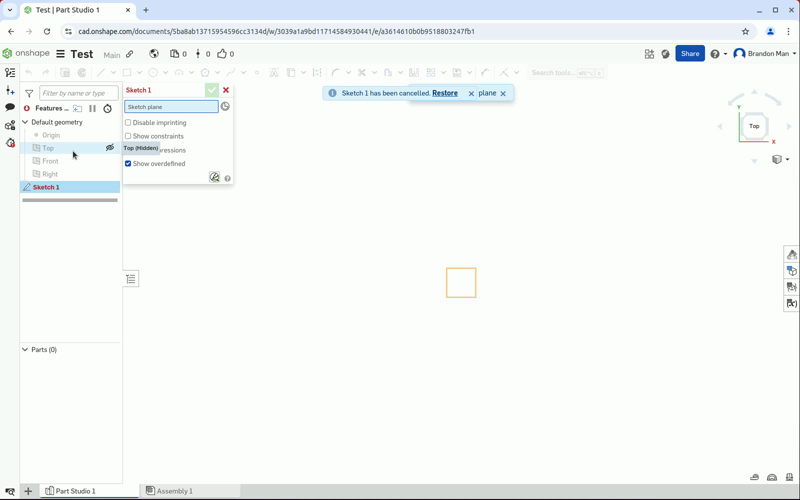
click(73, 150)
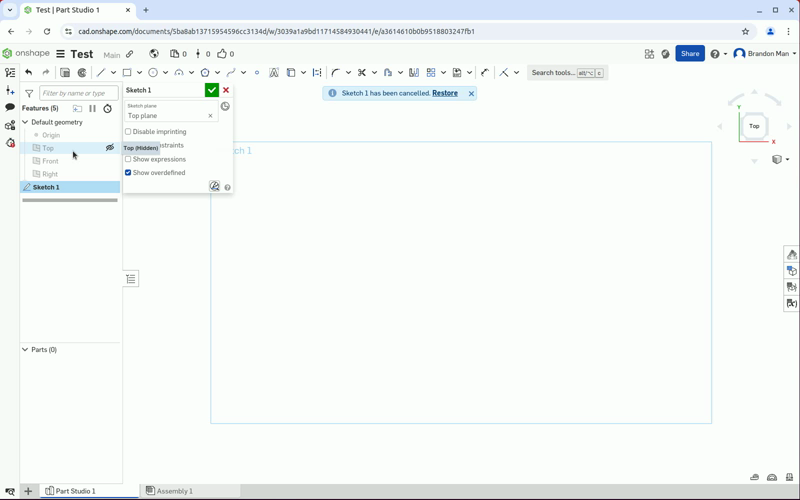
mouse_move(73, 352)
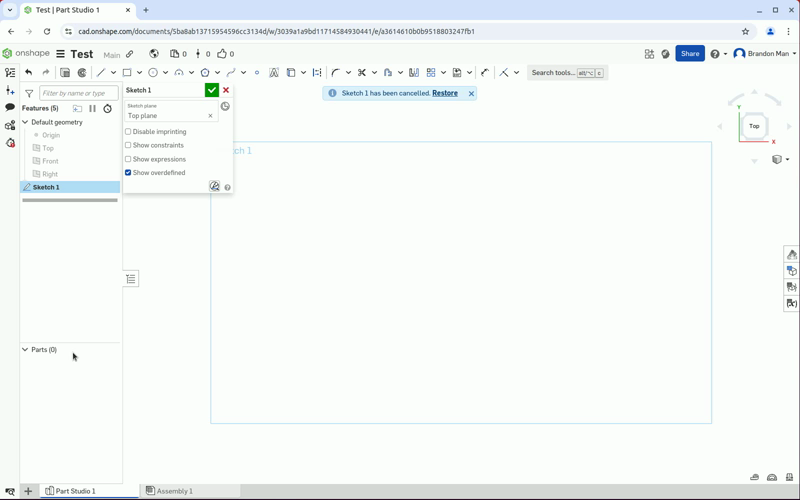
key(y)
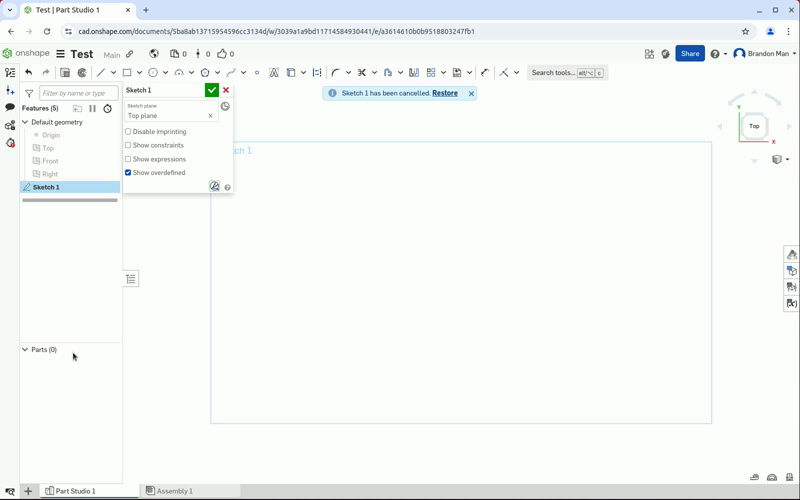
key(l)
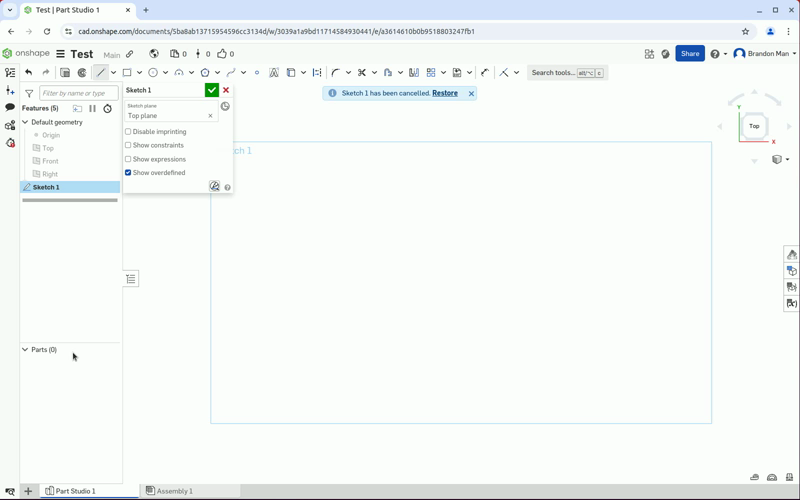
key_down(shift)
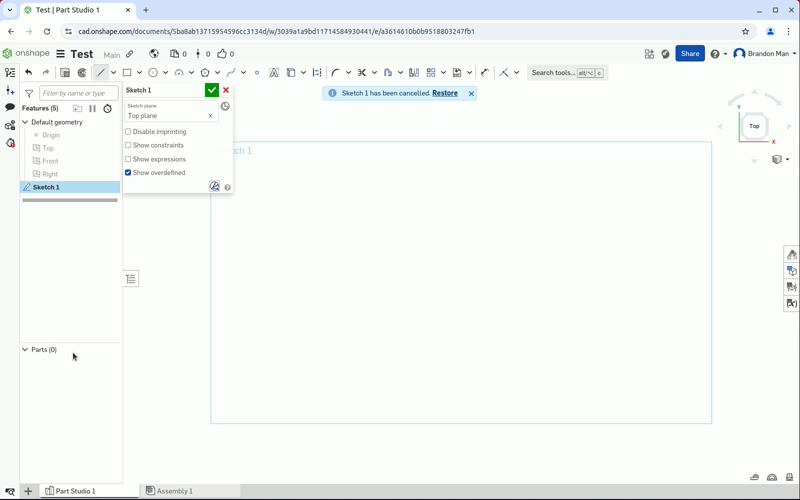
mouse_move(460, 282)
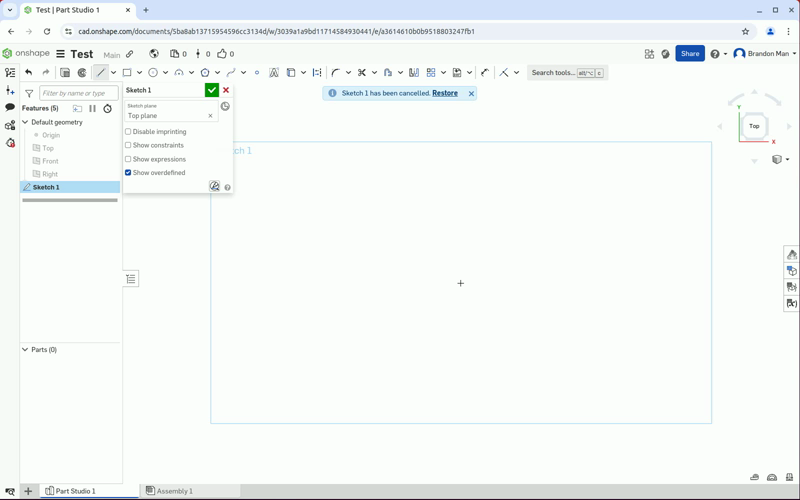
click(460, 282)
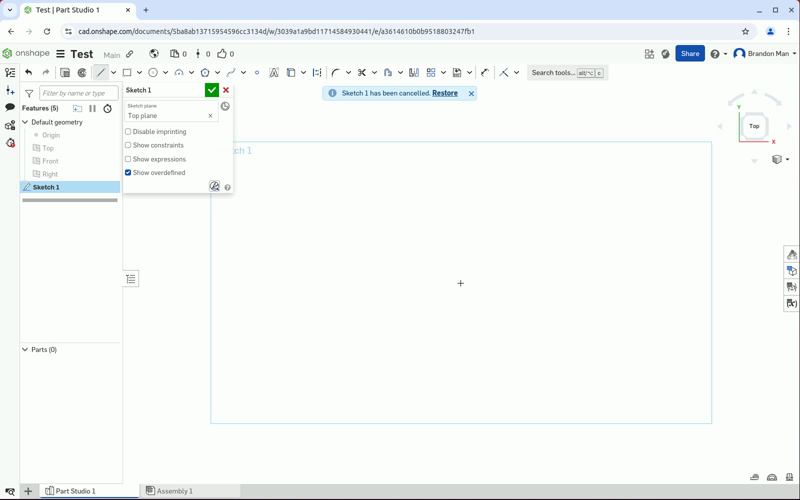
key_up(shift)
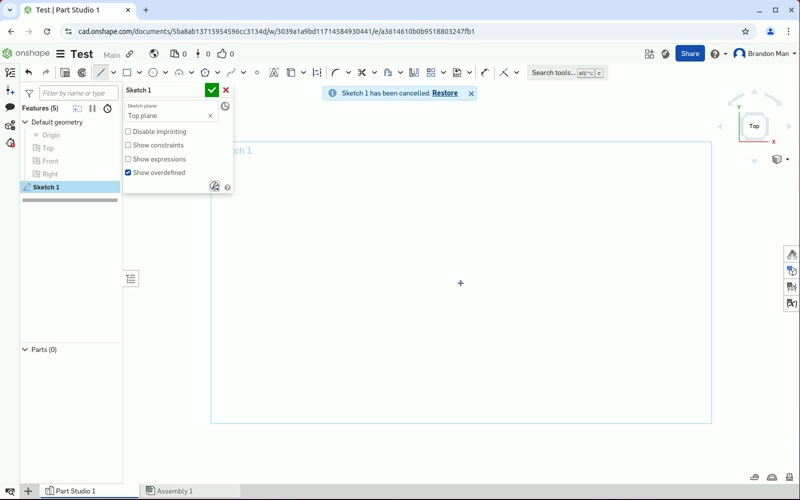
key_down(shift)
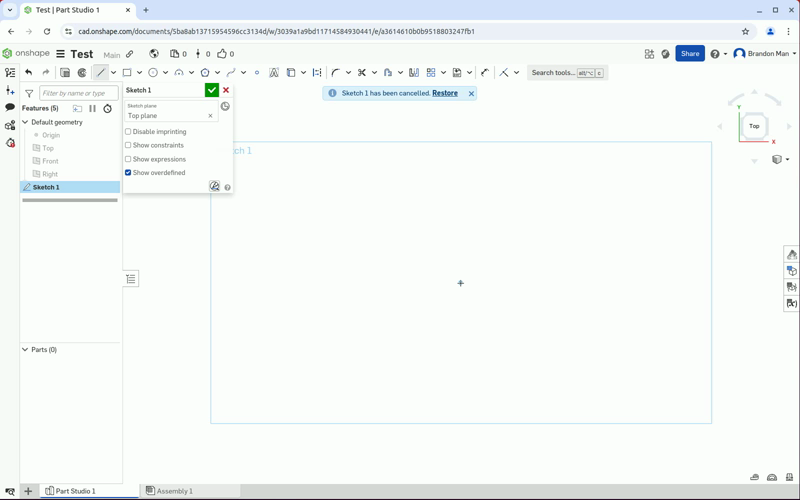
mouse_move(573, 282)
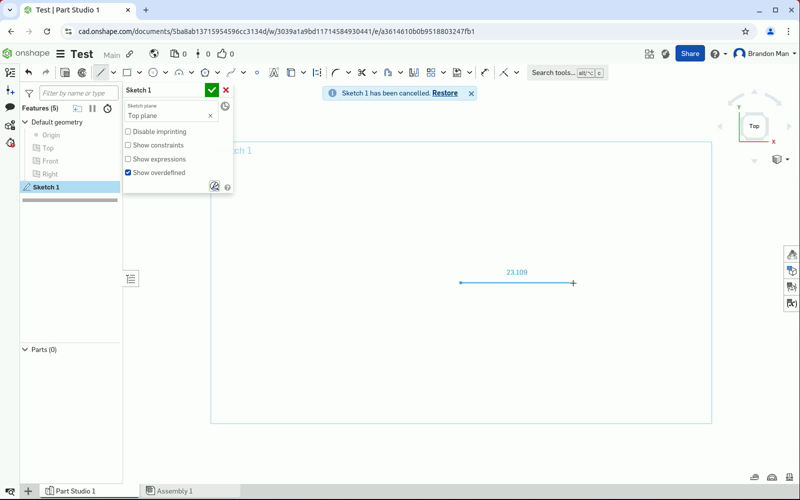
click(573, 282)
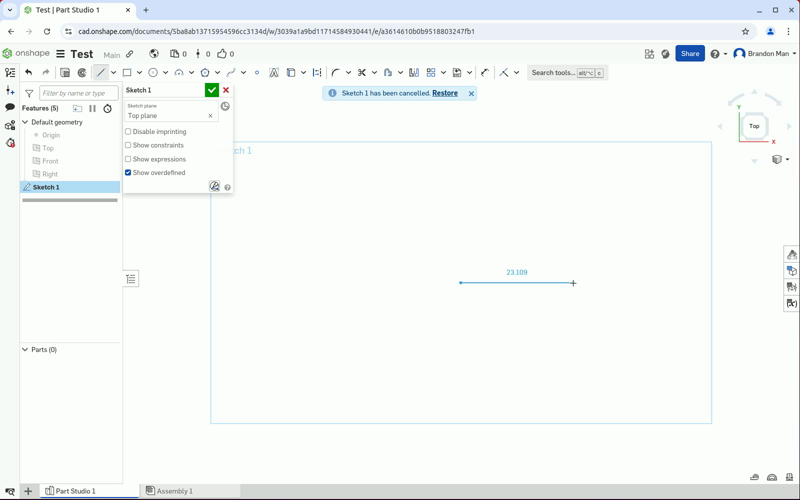
key_up(shift)
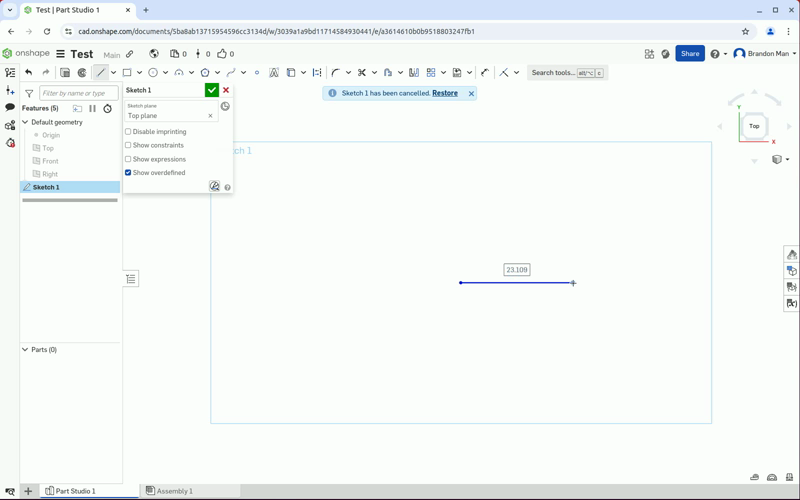
key_down(shift)
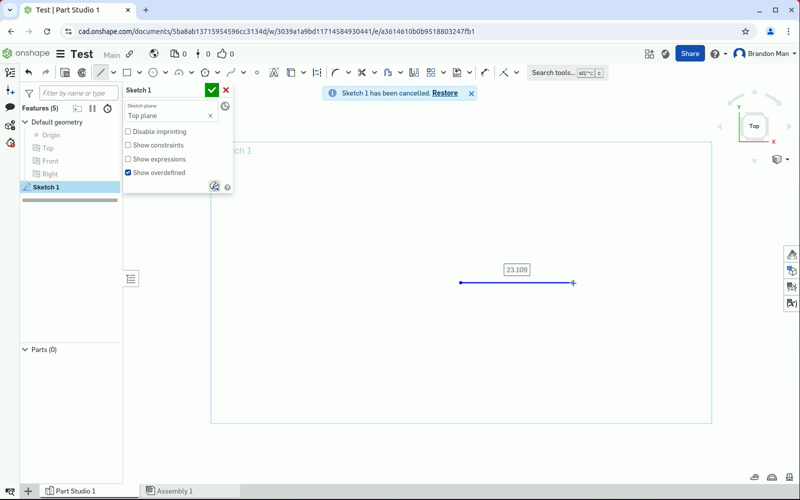
mouse_move(573, 201)
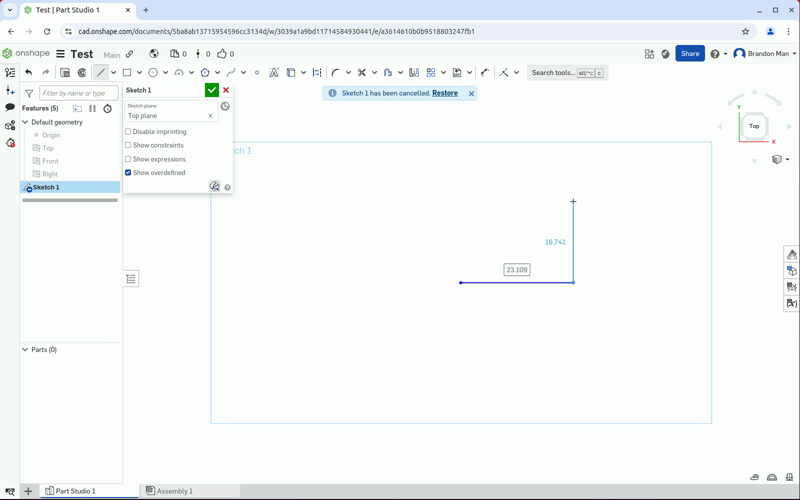
click(573, 201)
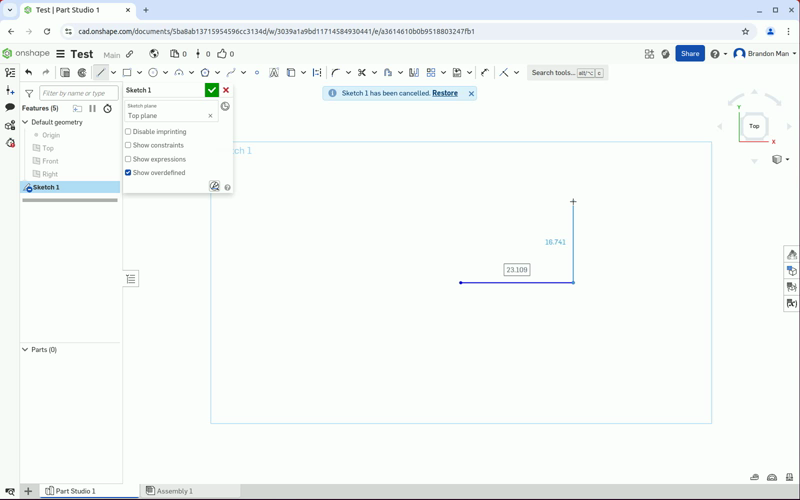
key_up(shift)
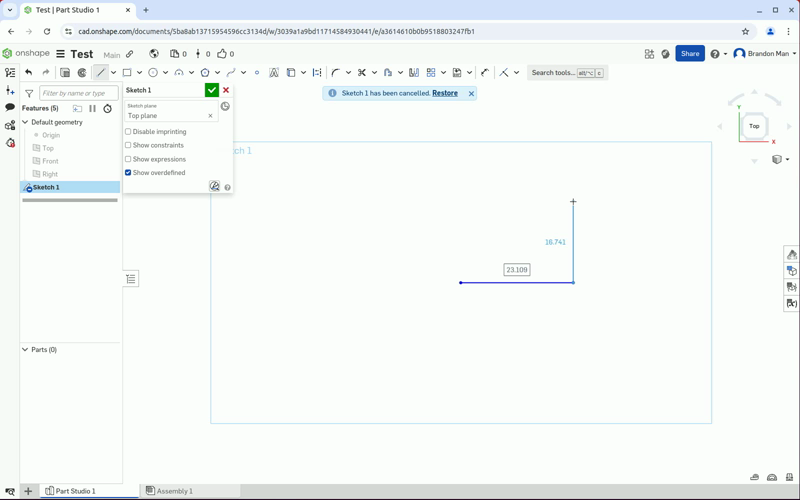
key_down(shift)
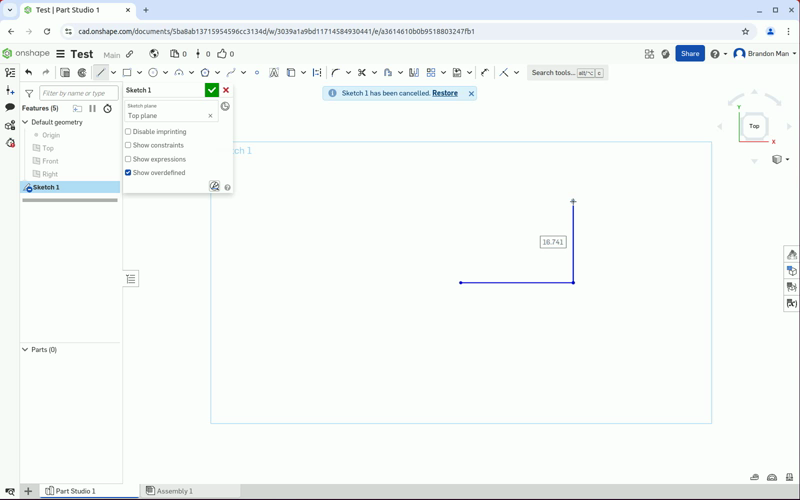
mouse_move(460, 201)
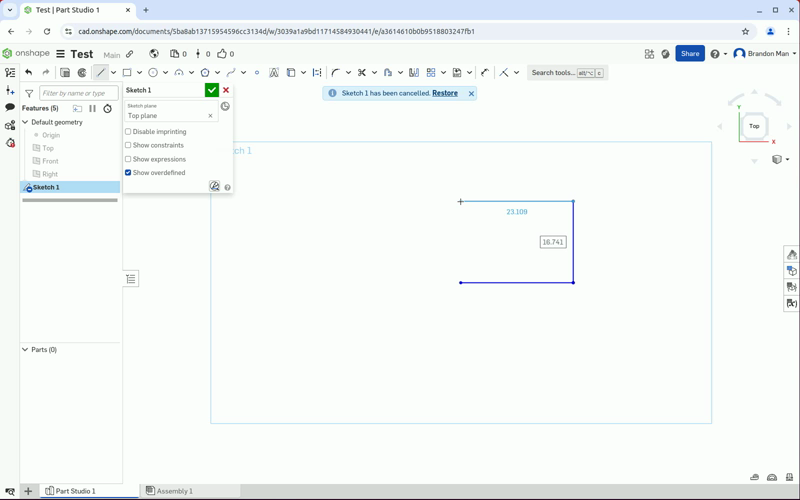
click(460, 201)
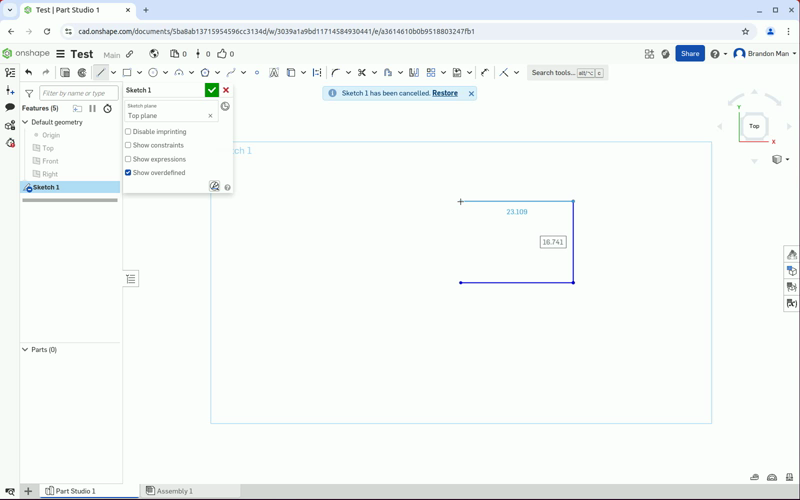
key_up(shift)
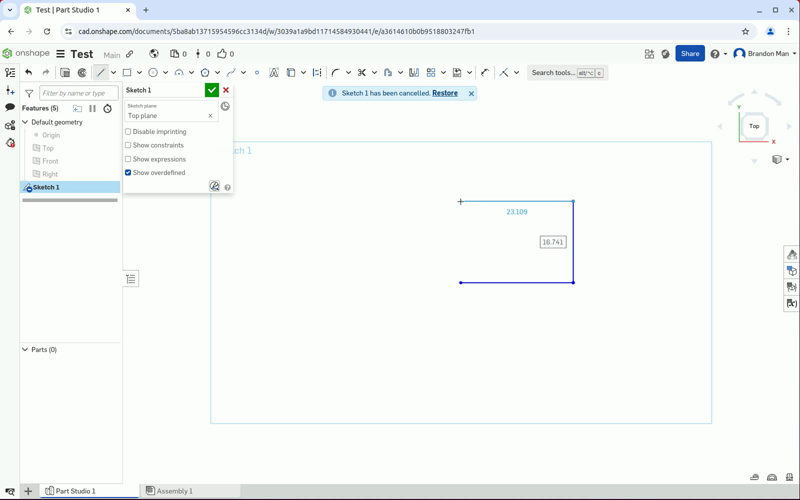
key_down(shift)
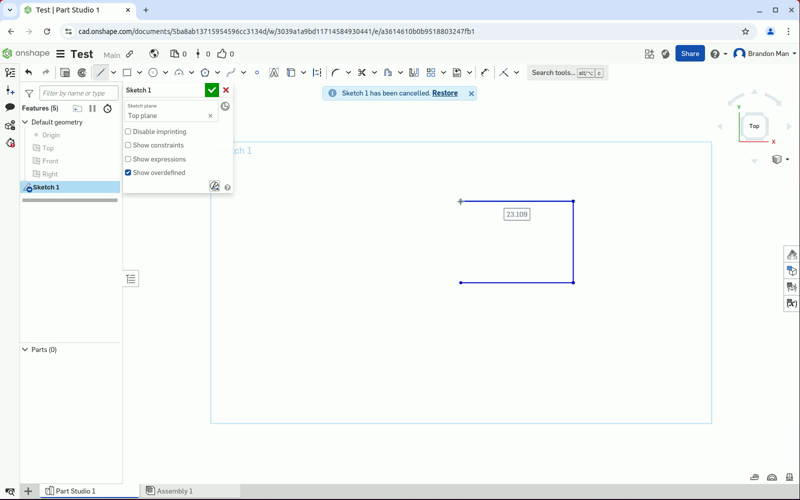
mouse_move(460, 282)
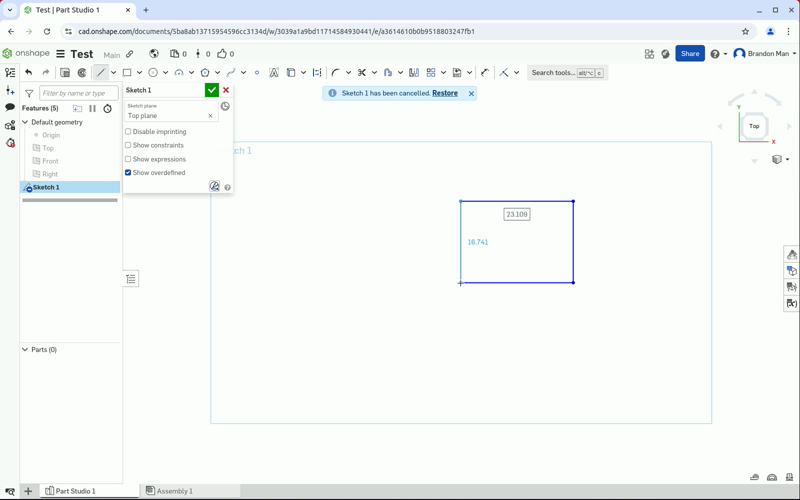
key_up(shift)
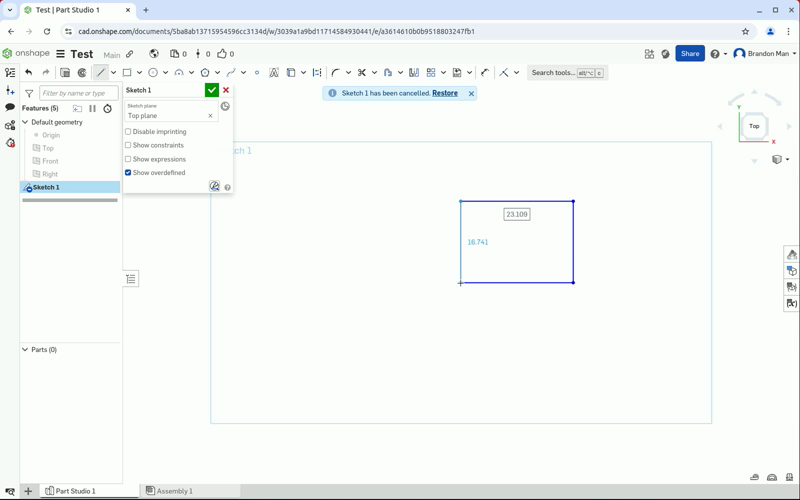
click(460, 282)
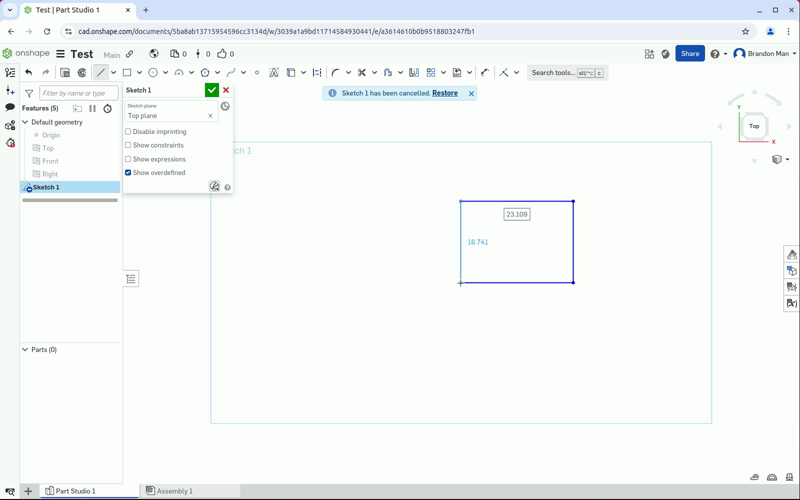
key(esc)
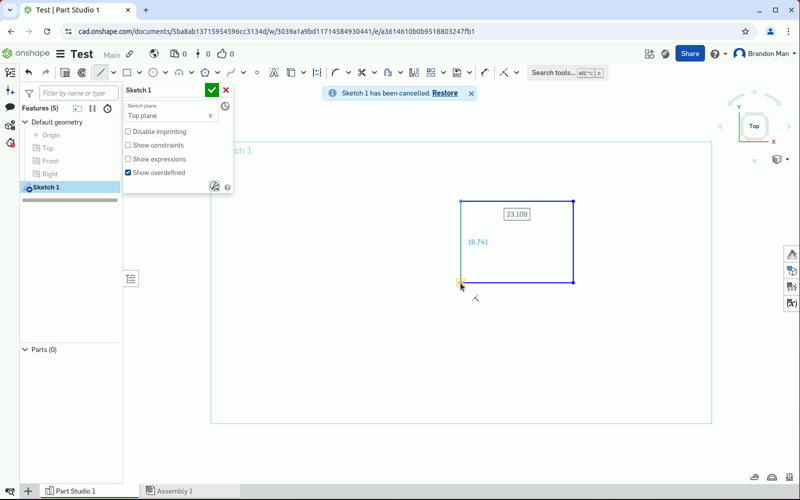
mouse_move(546, 241)
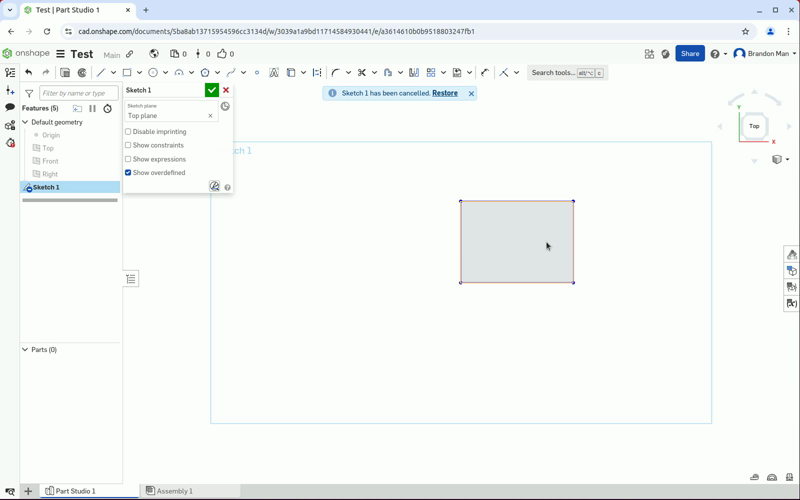
click(546, 241)
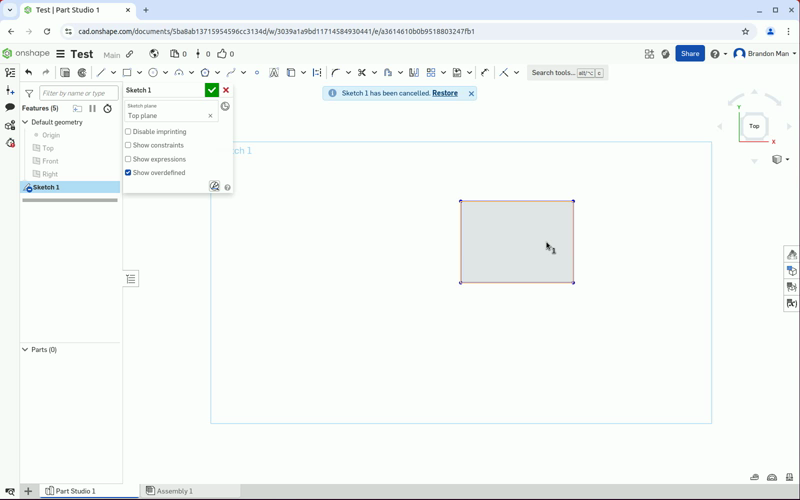
mouse_move(73, 352)
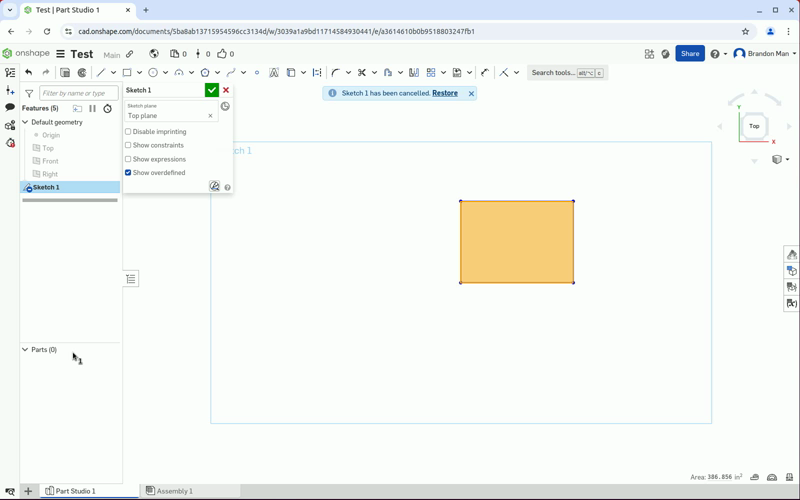
key(shift+y)
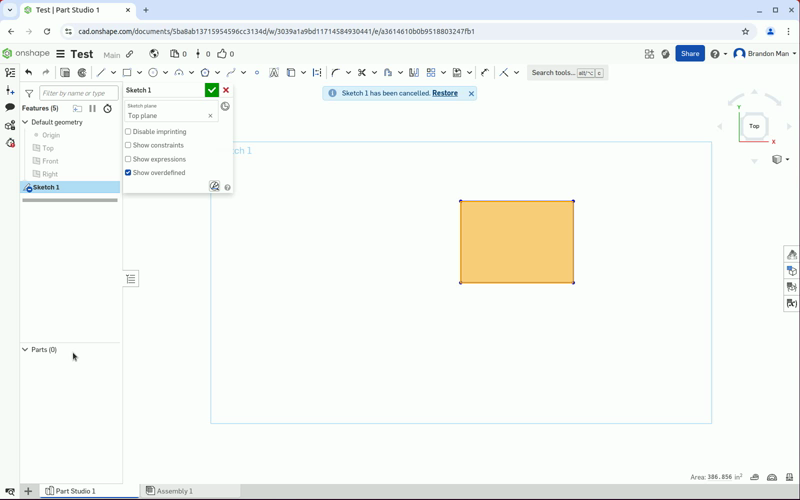
key(shift+e)
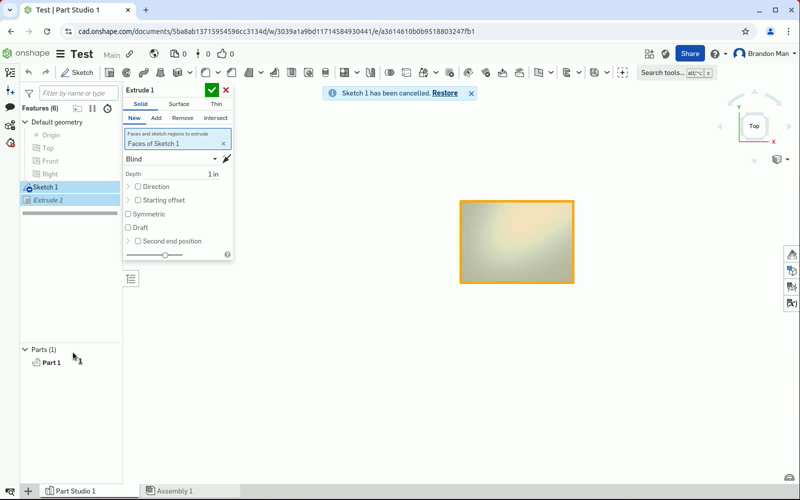
mouse_move(143, 106)
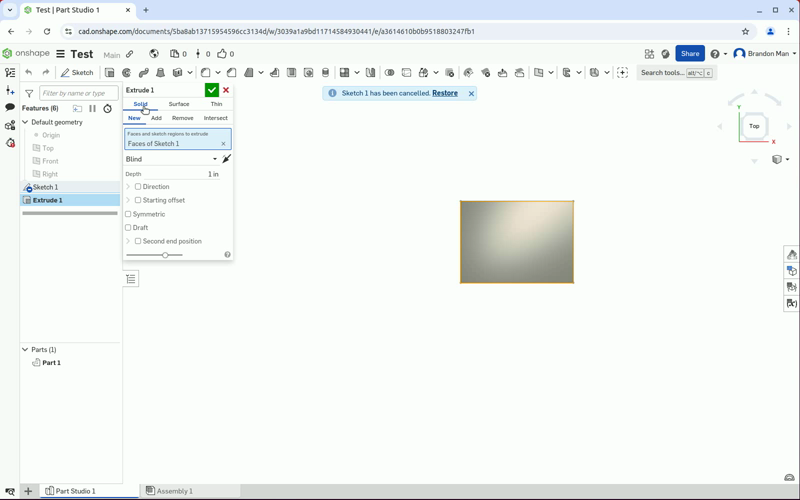
click(143, 106)
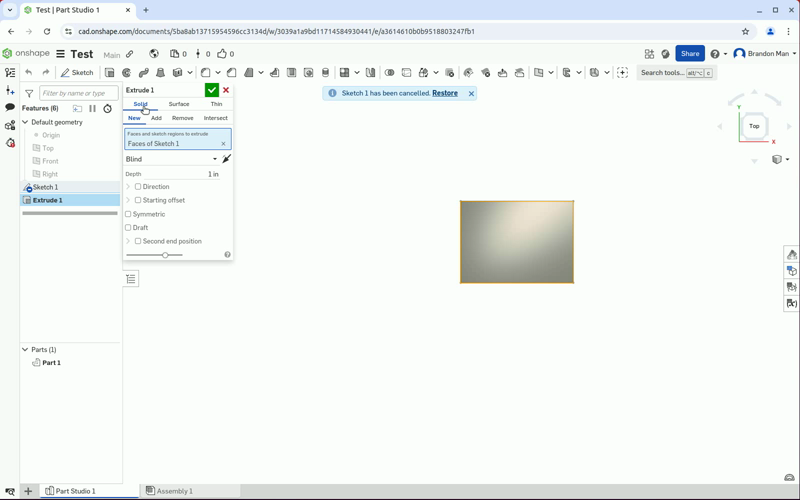
mouse_move(137, 120)
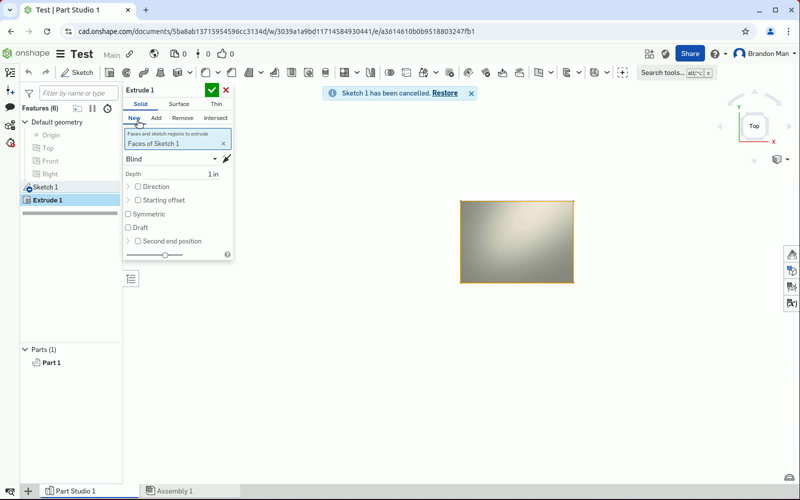
click(137, 120)
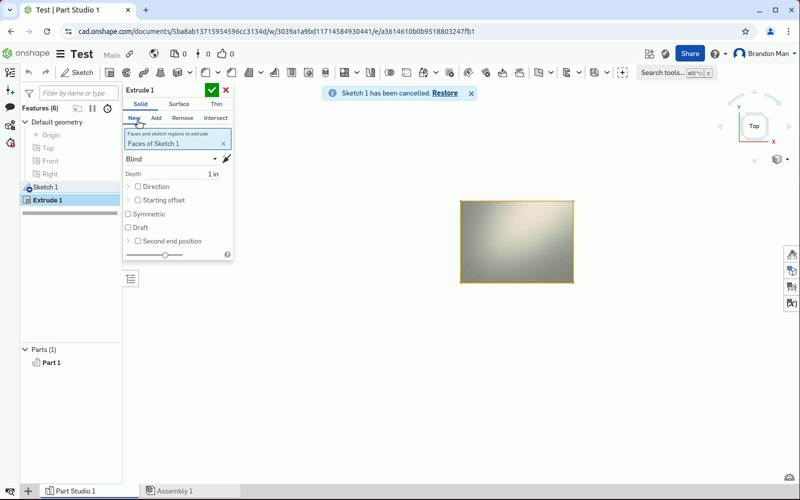
key(tab, 4)
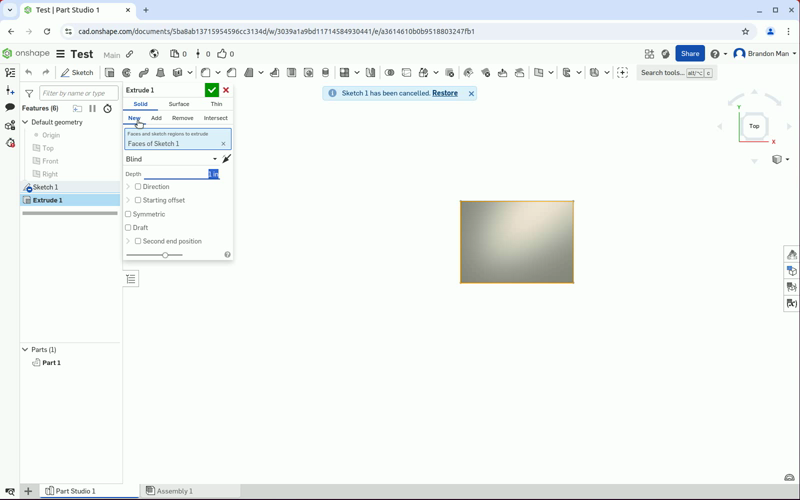
text(0.722)
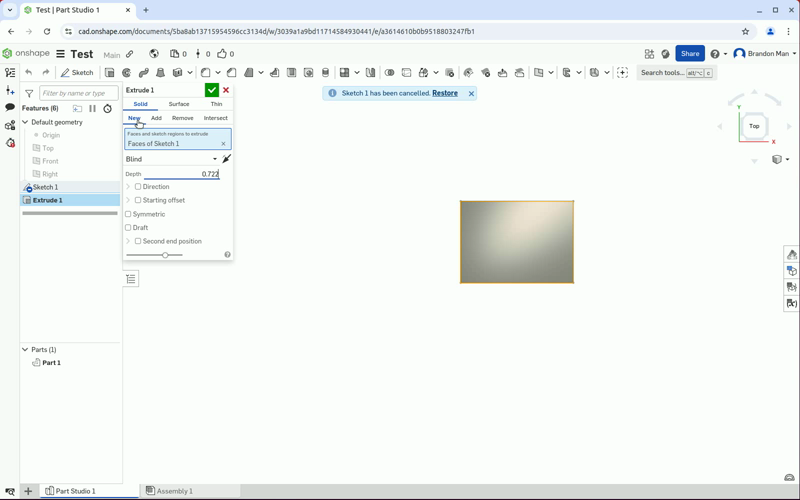
key(enter)
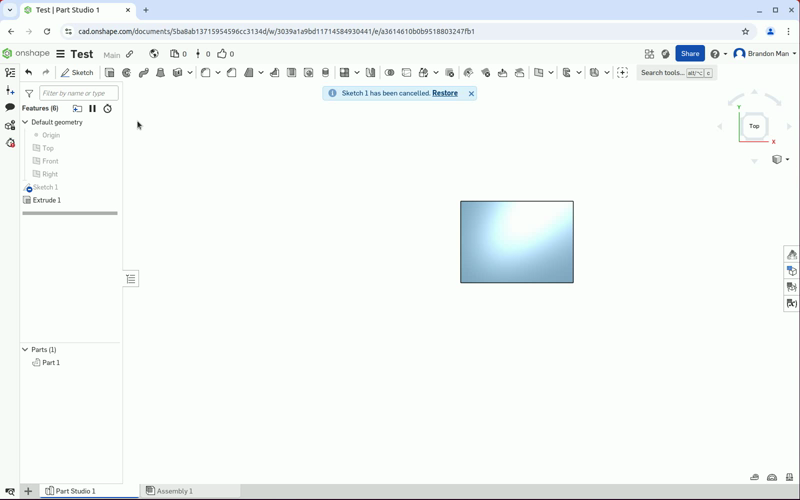
key(shift+h)
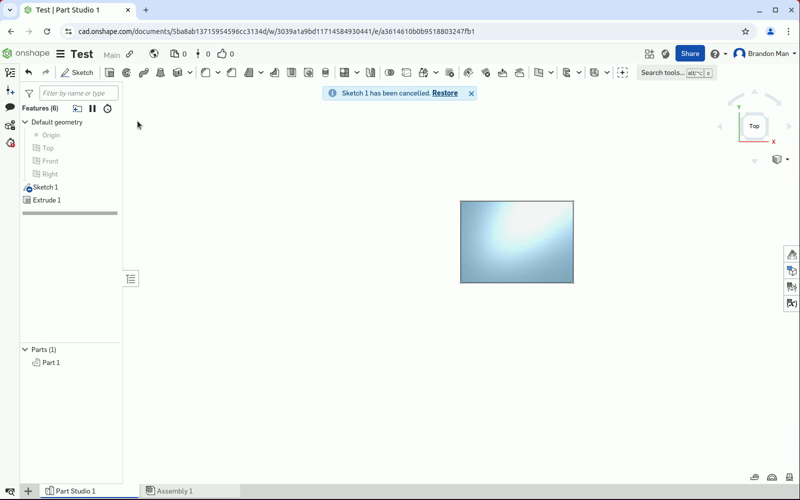
key(shift+h)
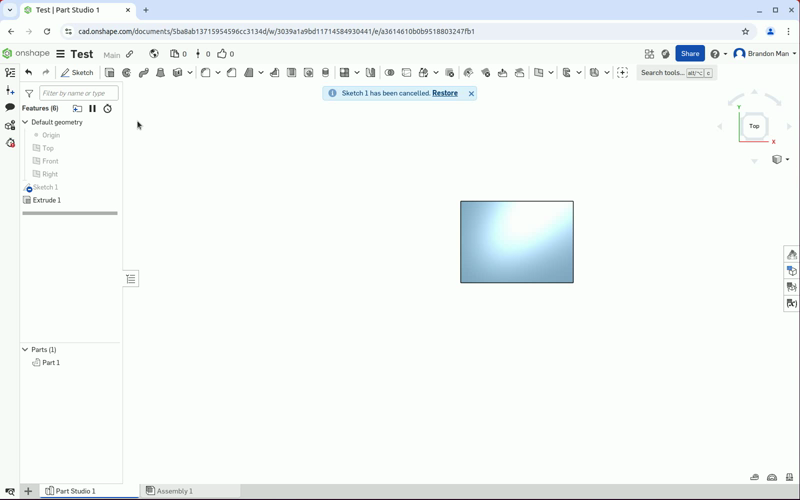
mouse_move(73, 189)
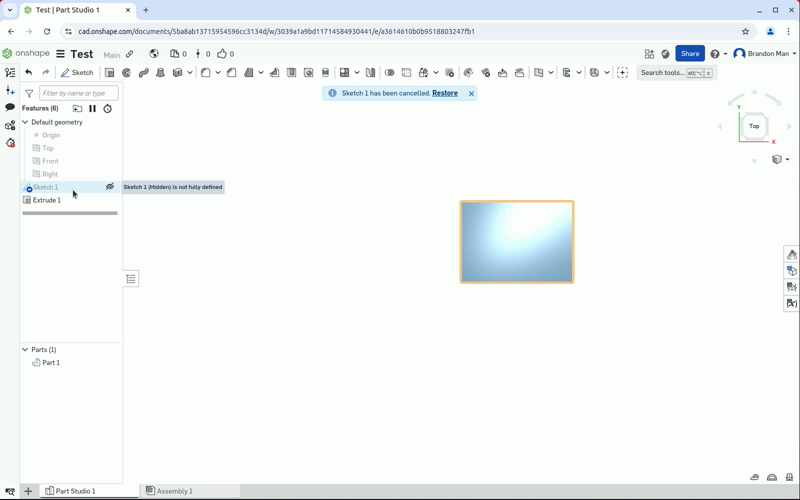
click(73, 189)
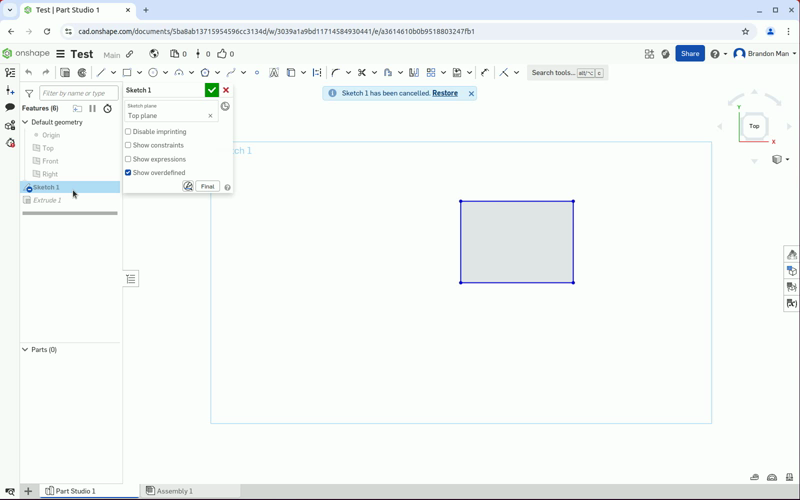
mouse_move(229, 92)
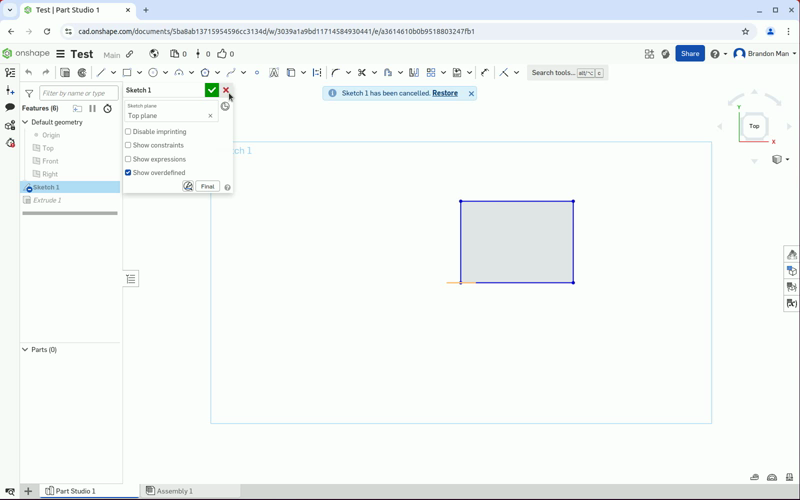
click(229, 92)
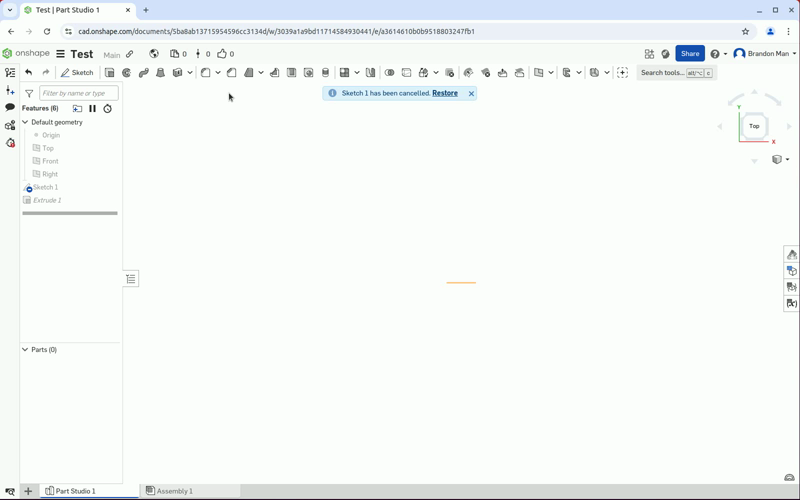
mouse_move(541, 75)
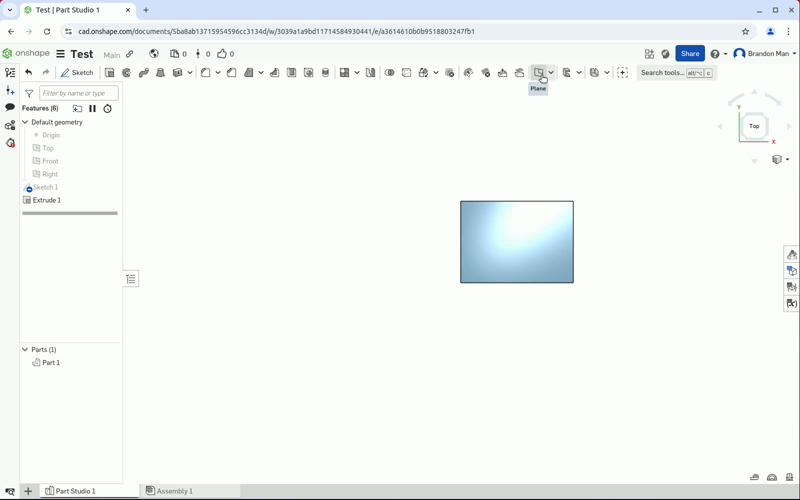
click(541, 75)
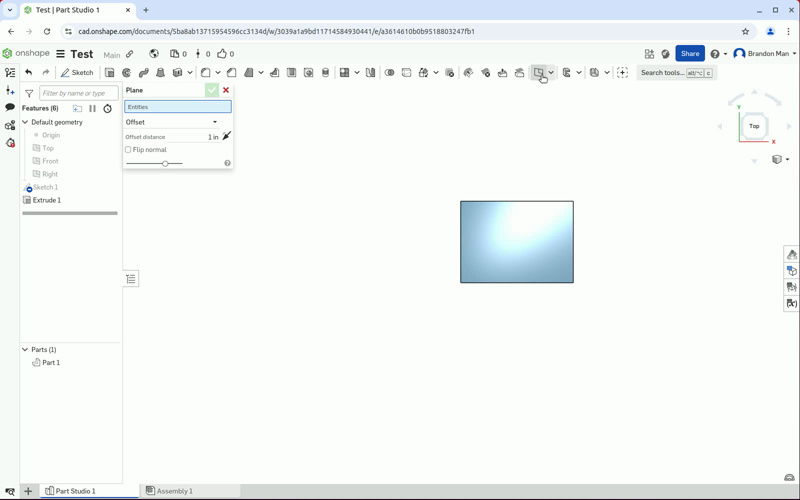
mouse_move(73, 150)
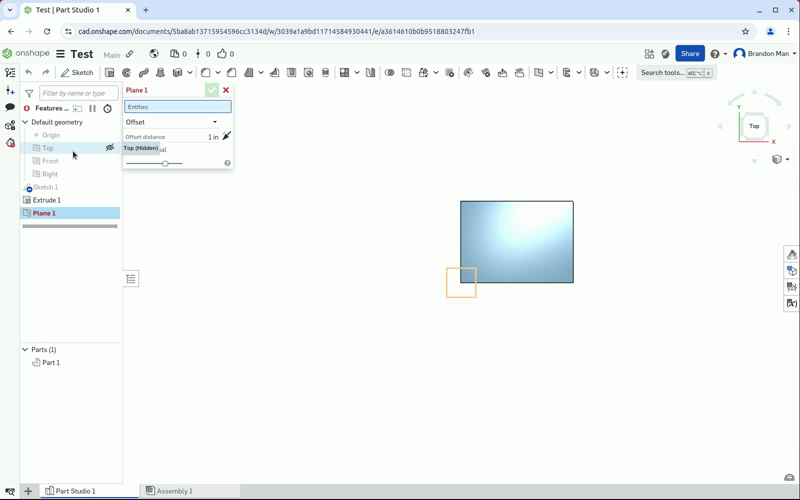
click(73, 150)
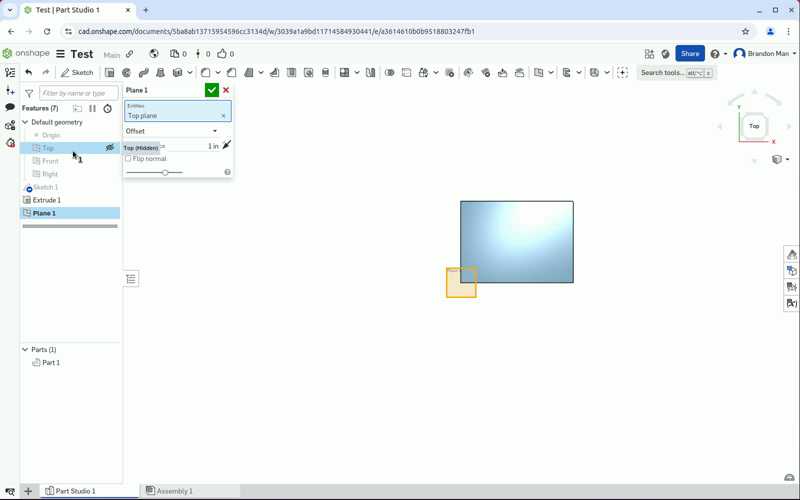
key(tab, 2)
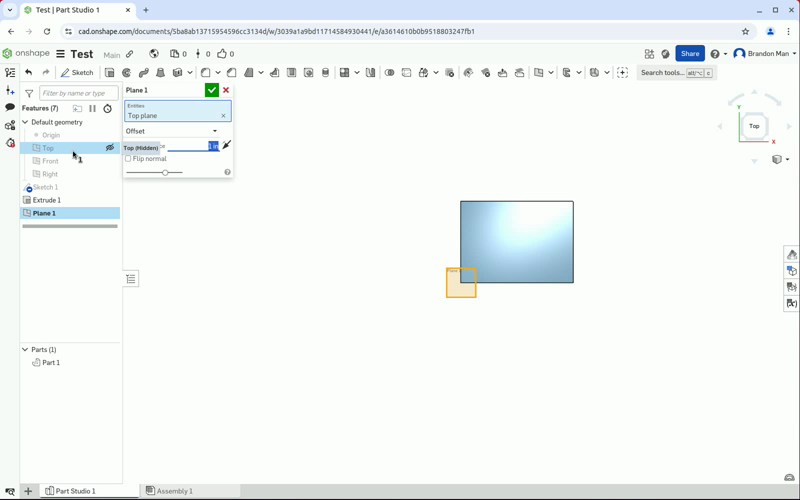
text(0.709)
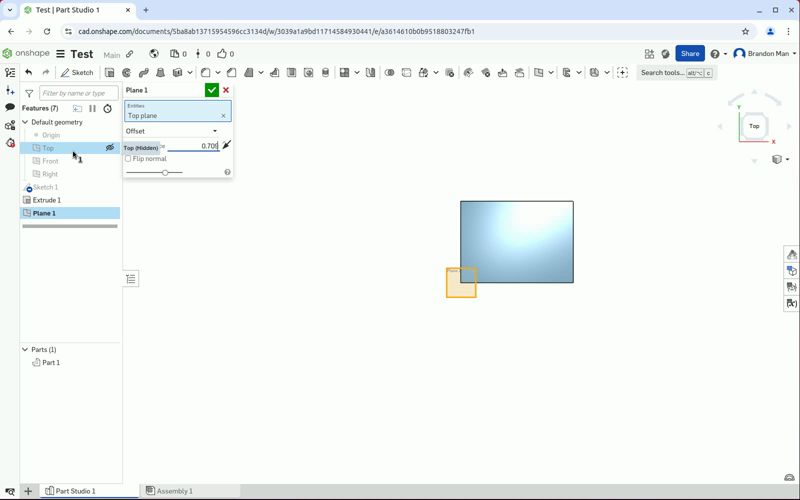
key(enter, 2)
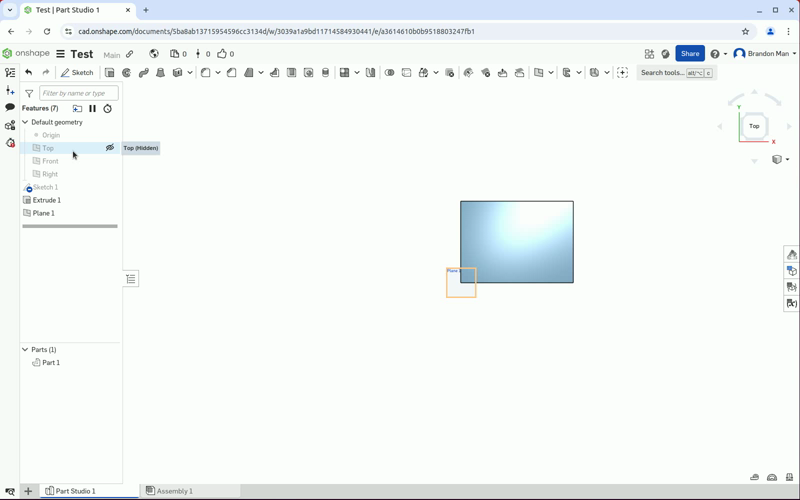
key(shift+s)
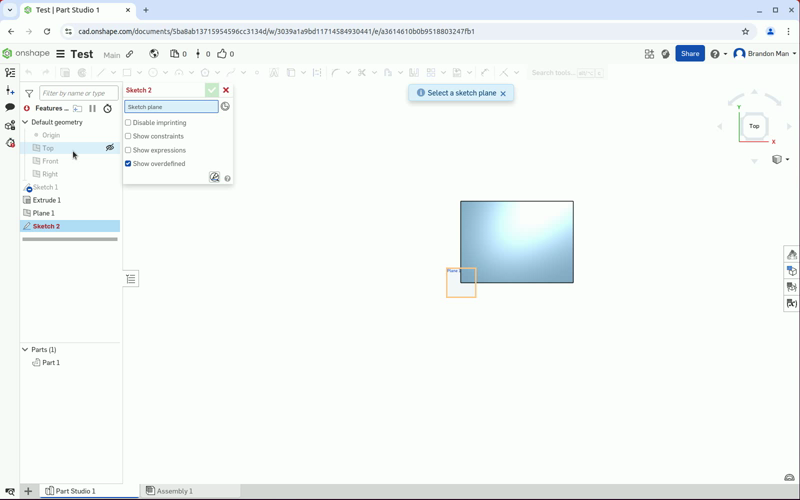
mouse_move(73, 215)
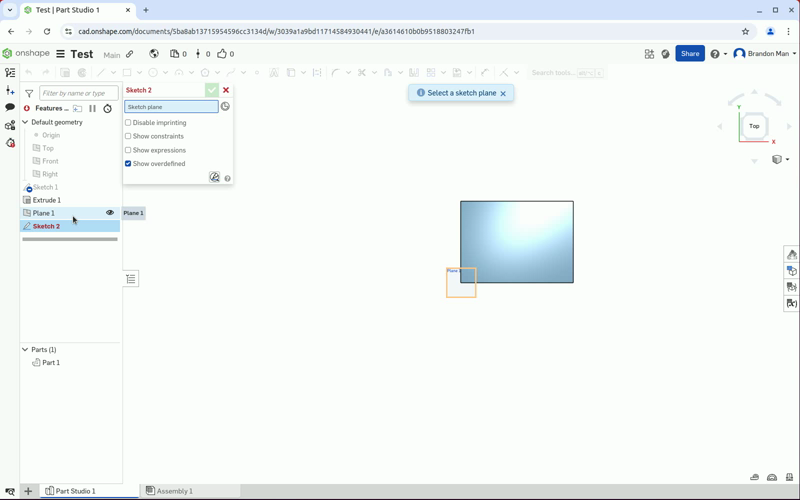
click(73, 215)
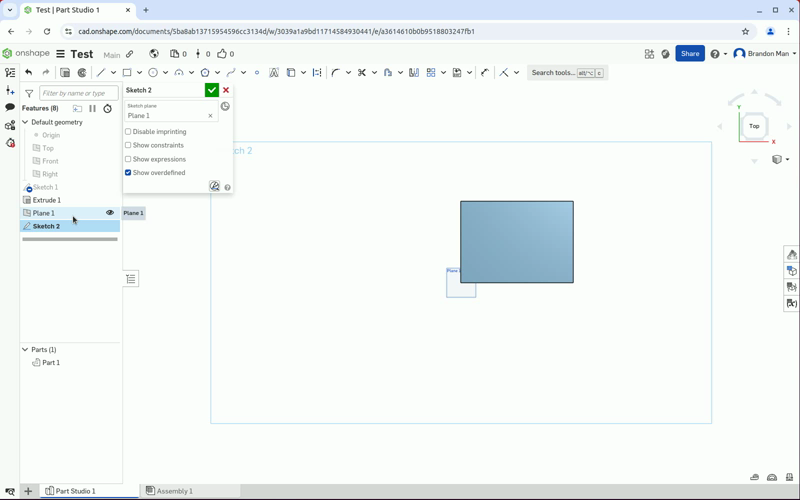
mouse_move(73, 352)
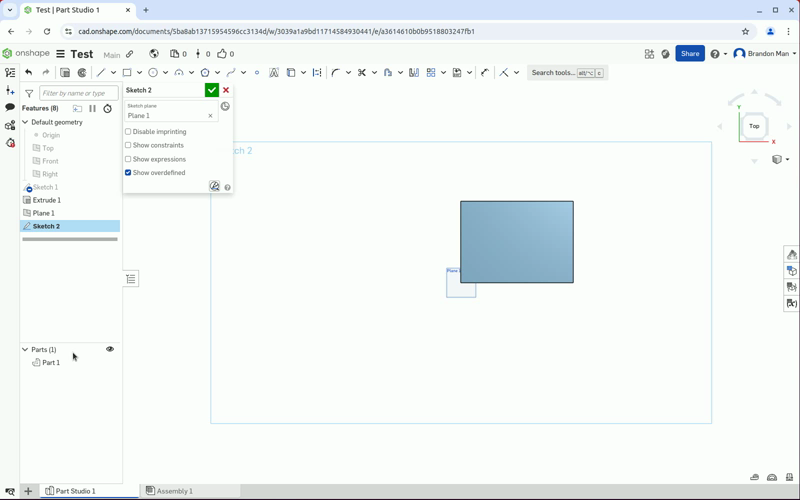
key(y)
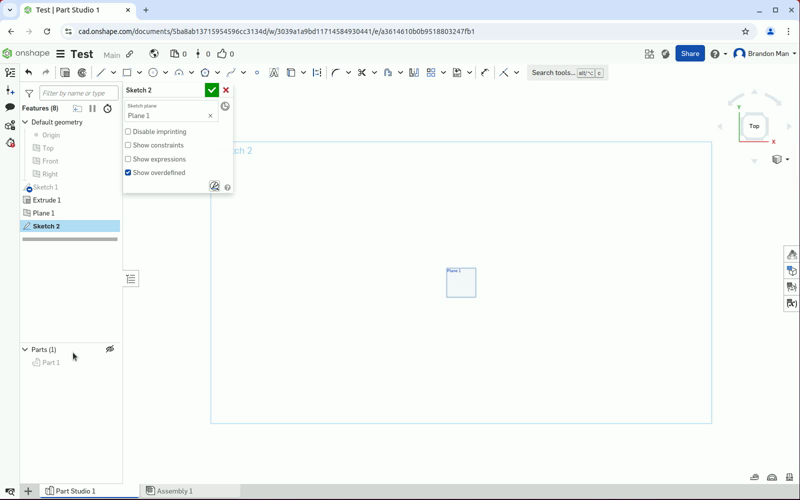
key(l)
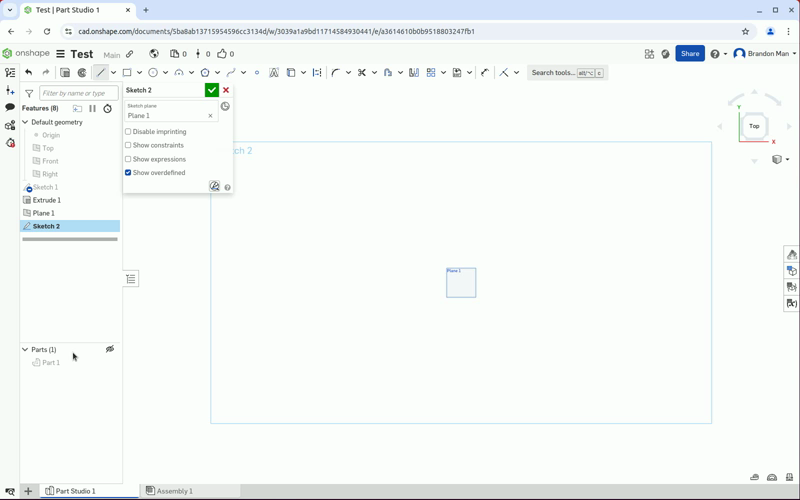
key_down(shift)
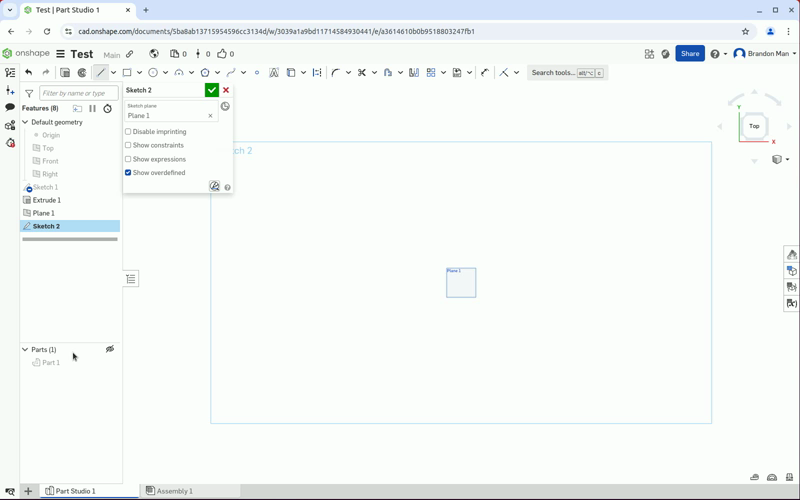
mouse_move(460, 279)
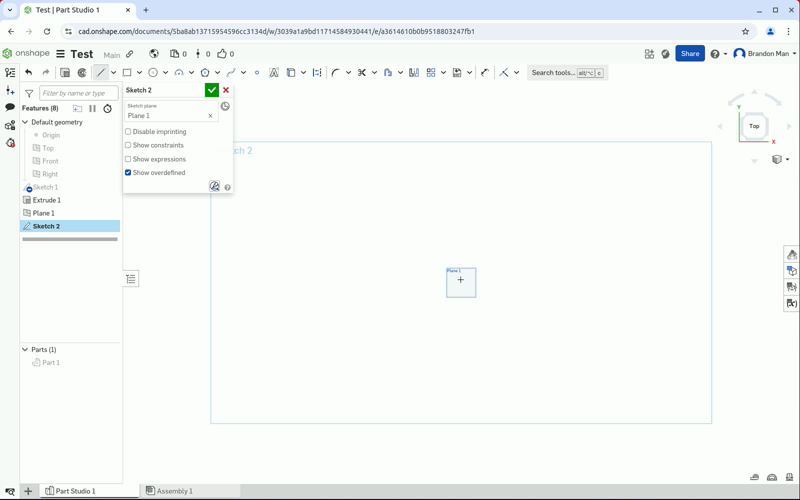
click(460, 279)
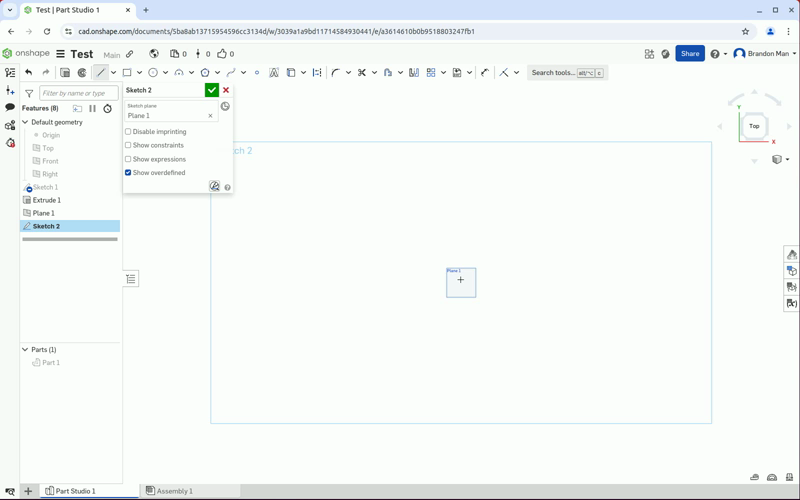
key_up(shift)
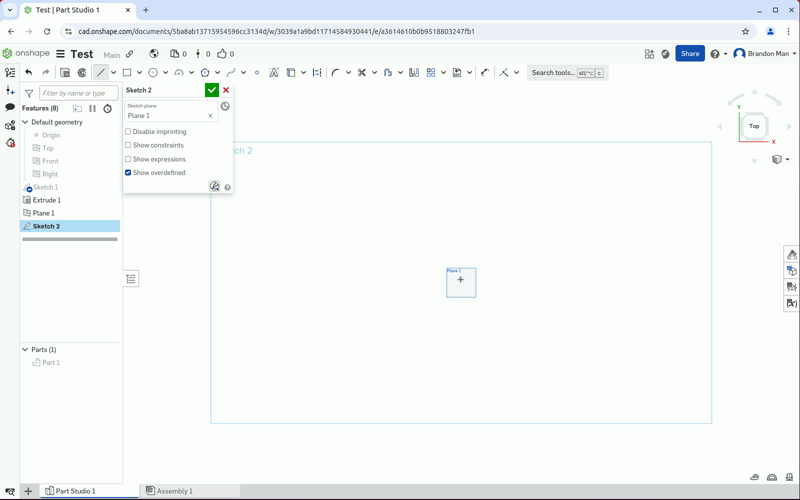
key_down(shift)
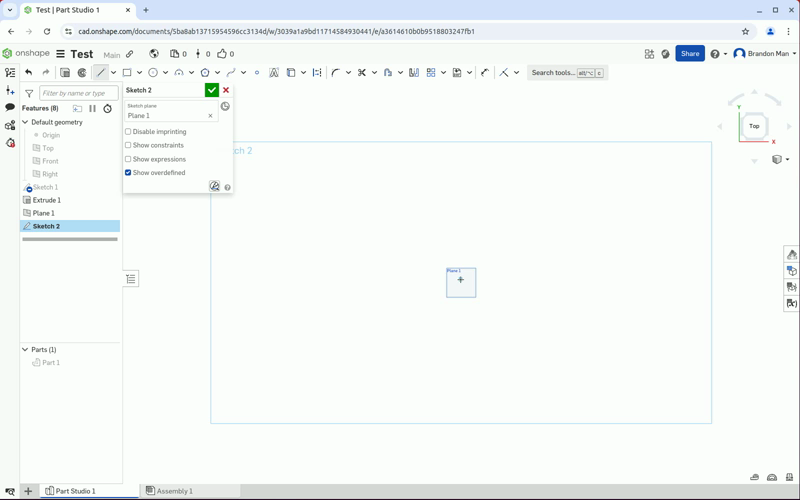
mouse_move(490, 279)
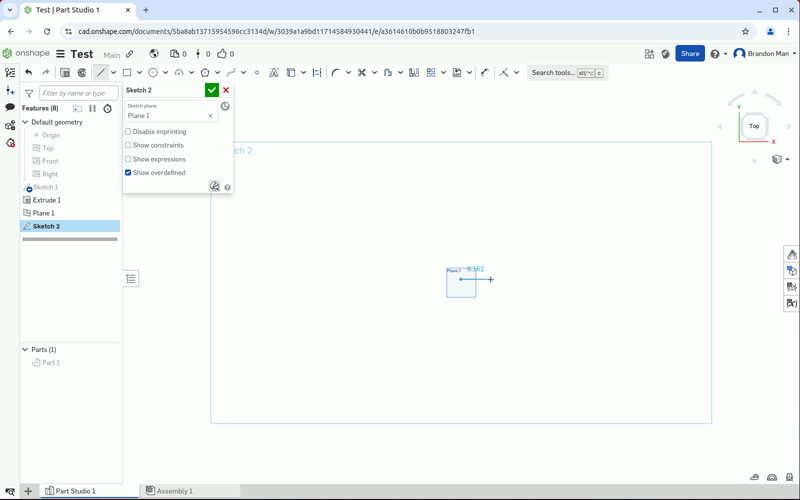
mouse_move(464, 279)
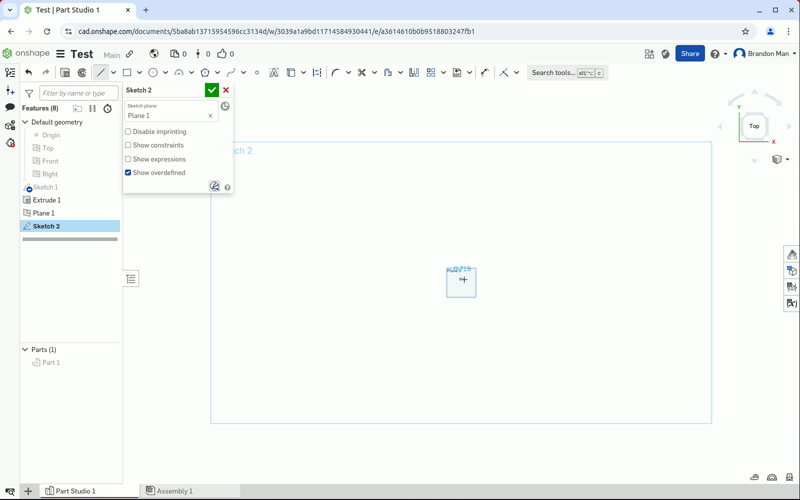
scroll(6)
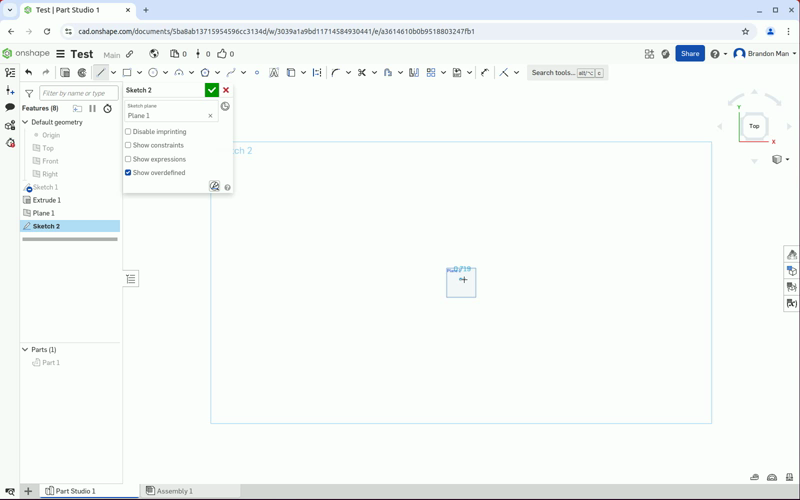
scroll(6)
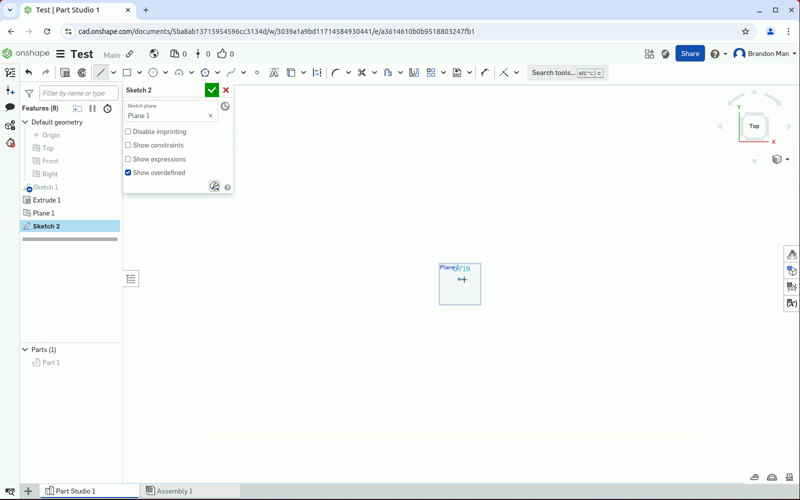
scroll(6)
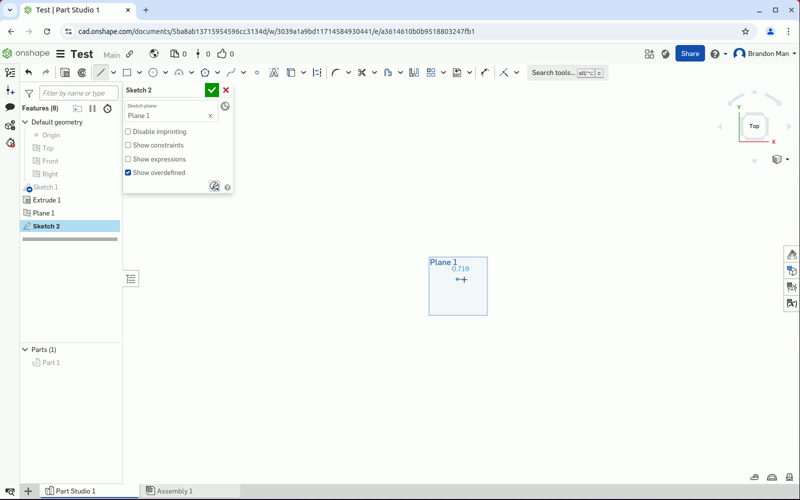
scroll(6)
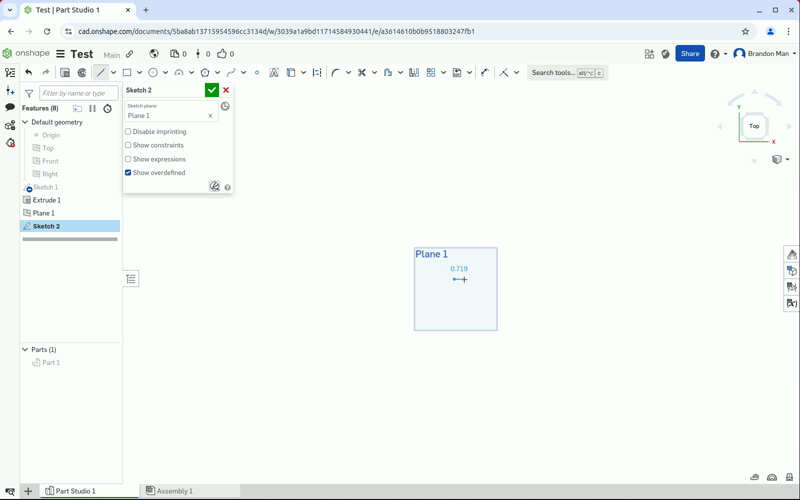
scroll(6)
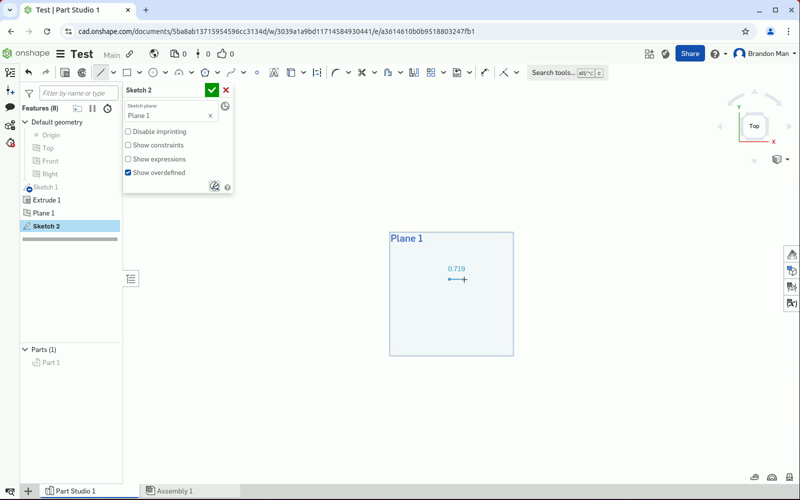
scroll(6)
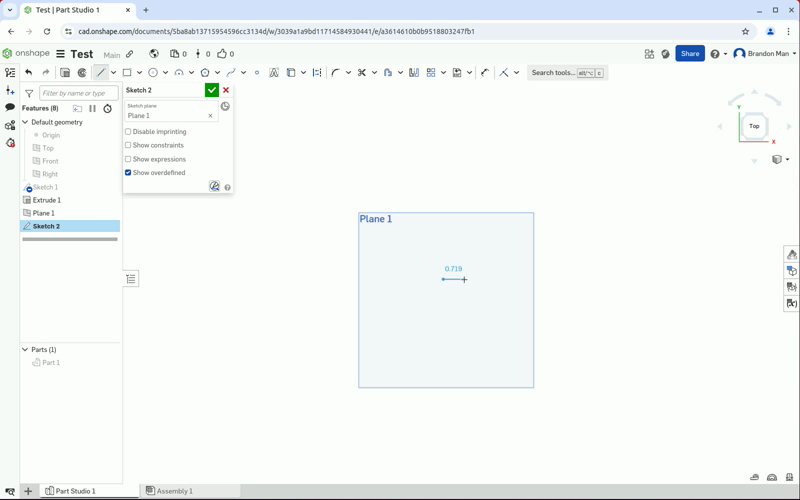
scroll(6)
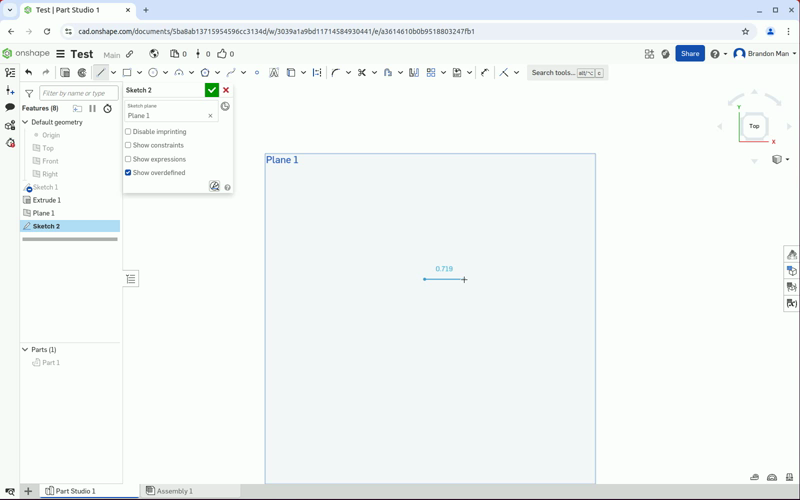
click(464, 279)
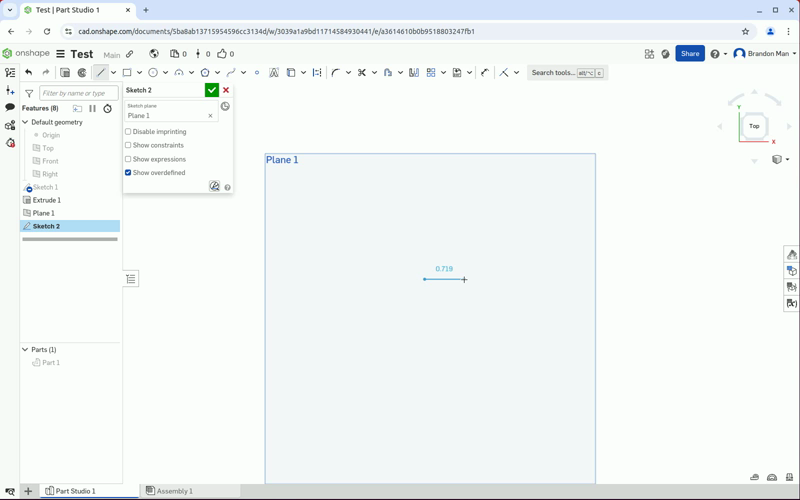
scroll(-6)
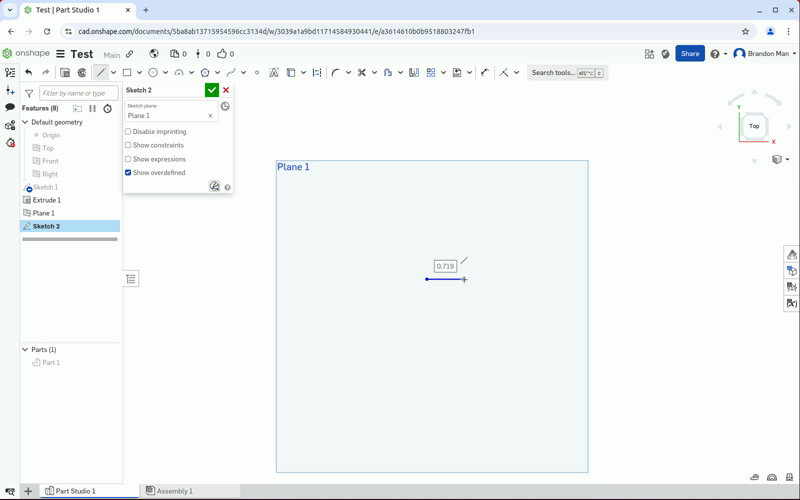
scroll(-6)
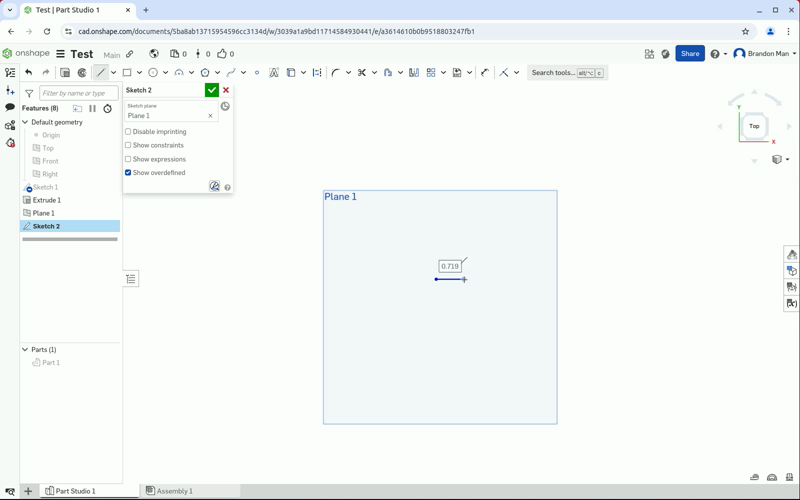
scroll(-6)
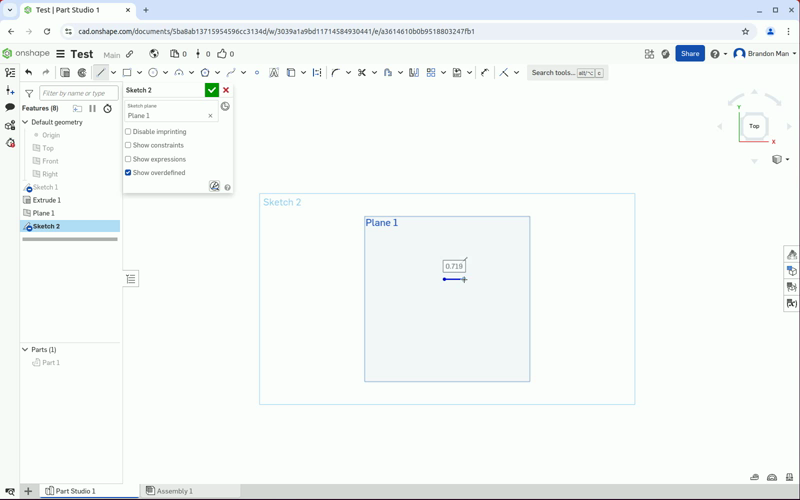
scroll(-6)
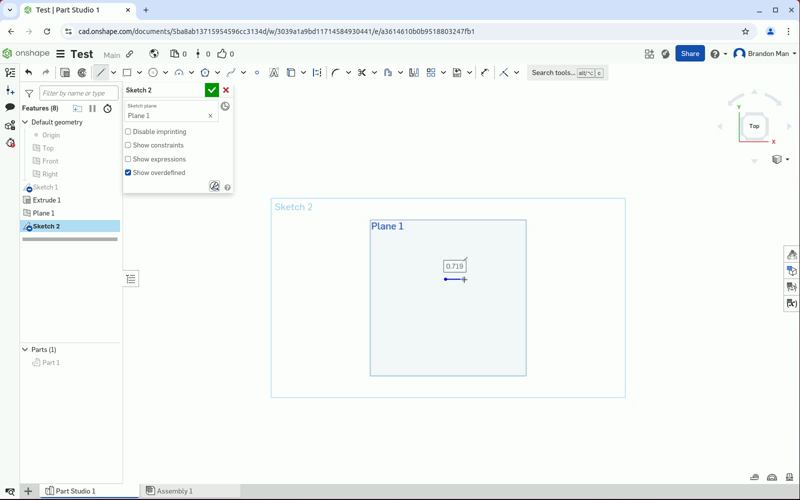
scroll(-6)
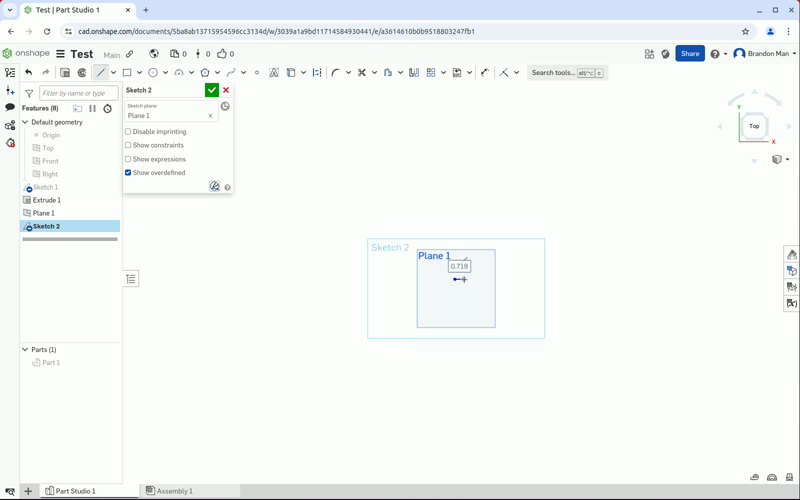
scroll(-6)
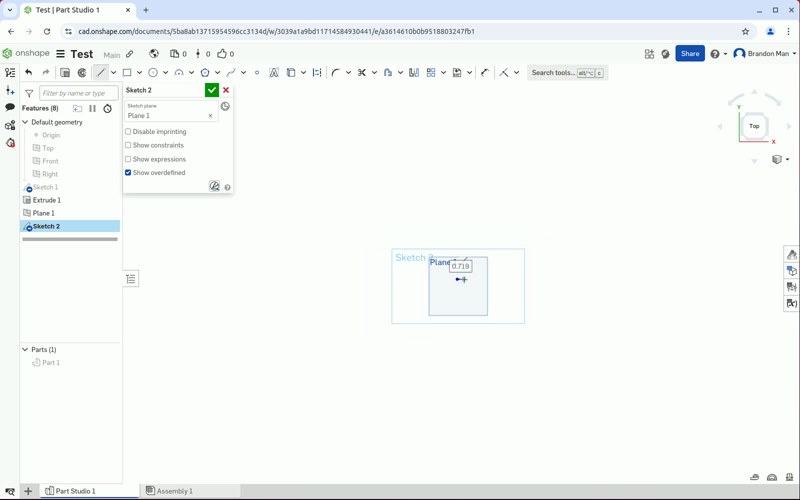
scroll(-6)
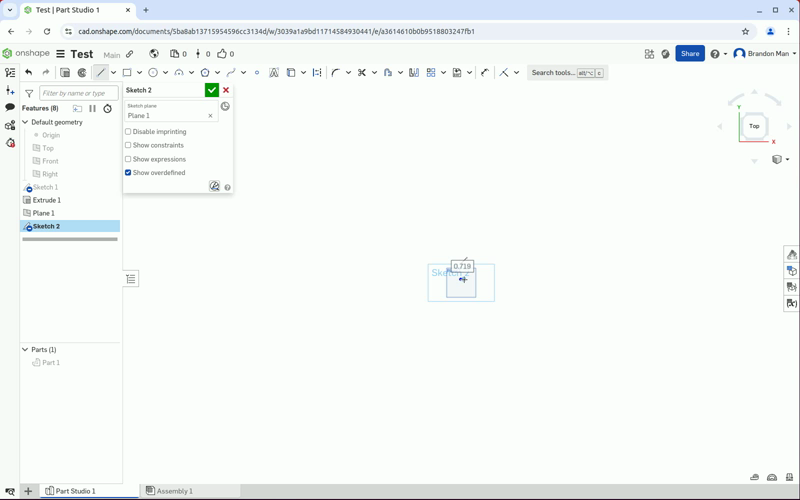
key_up(shift)
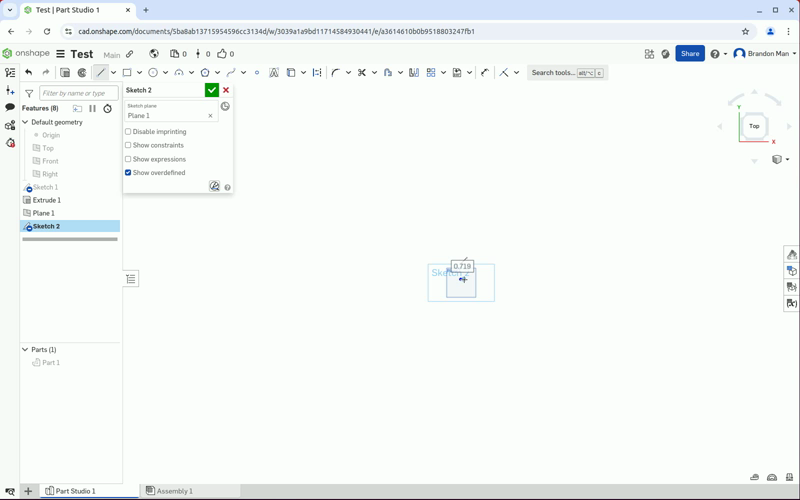
key_down(shift)
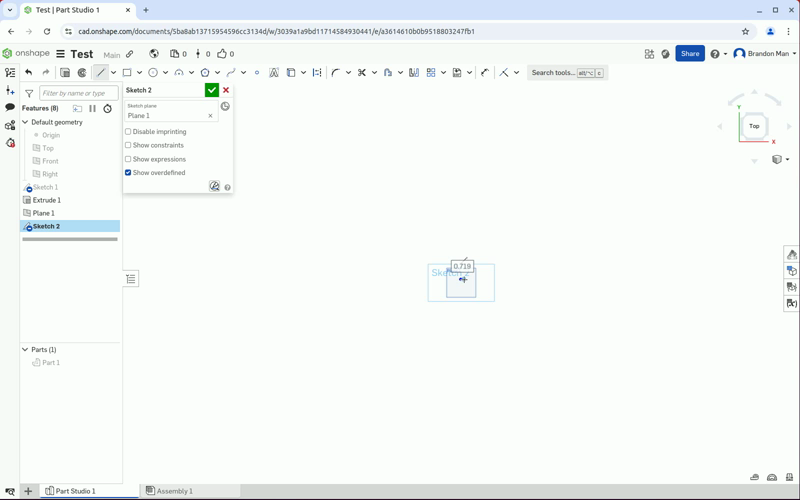
mouse_move(464, 201)
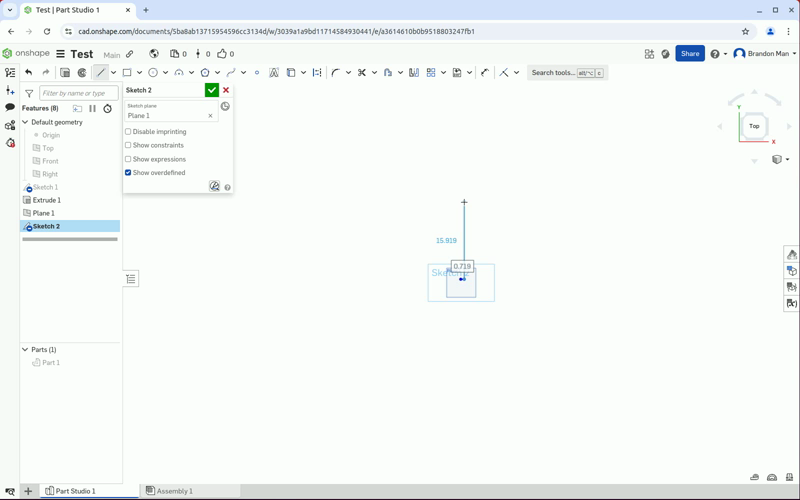
click(464, 201)
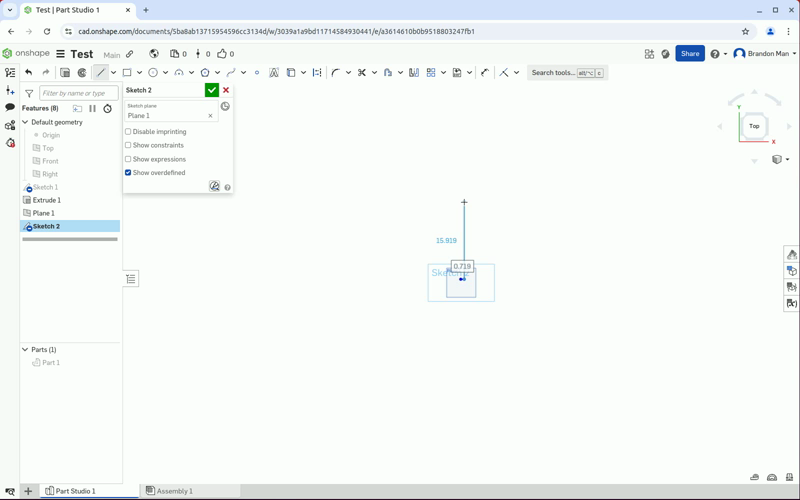
key_up(shift)
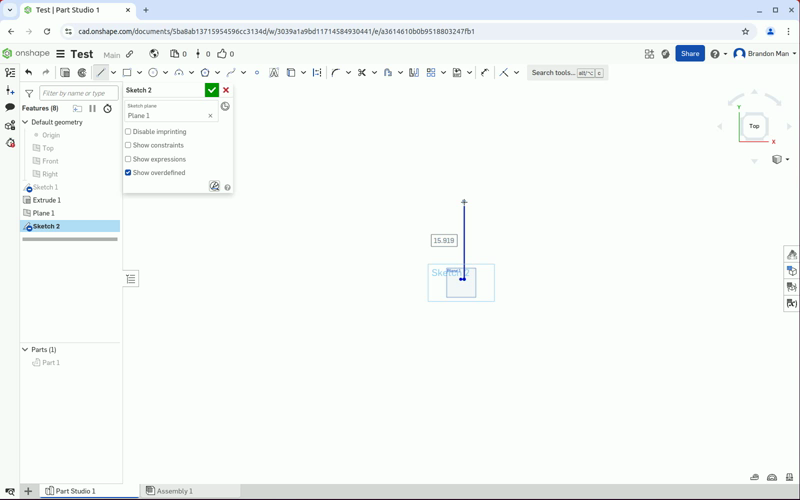
key_down(shift)
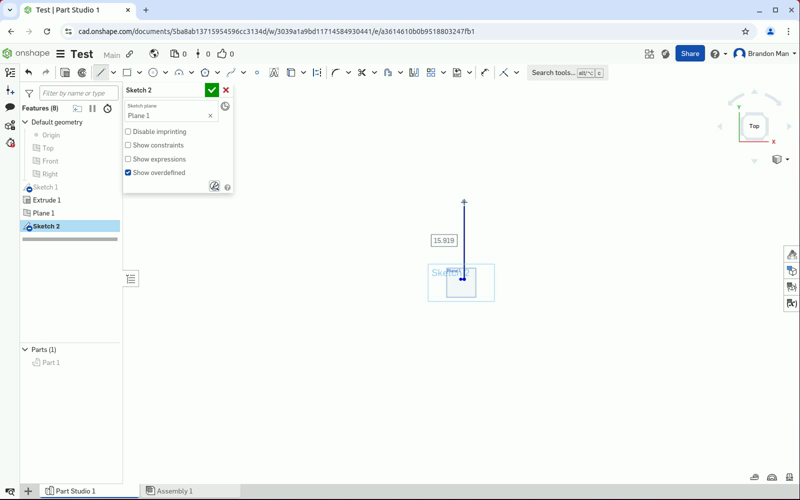
mouse_move(494, 201)
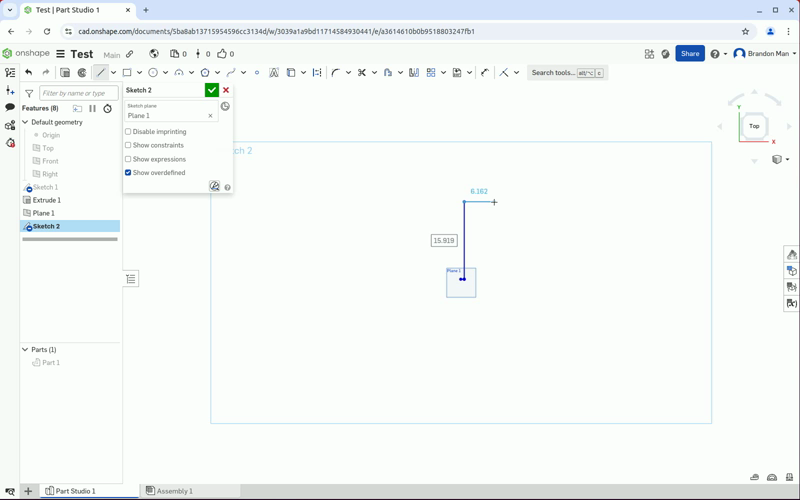
mouse_move(460, 201)
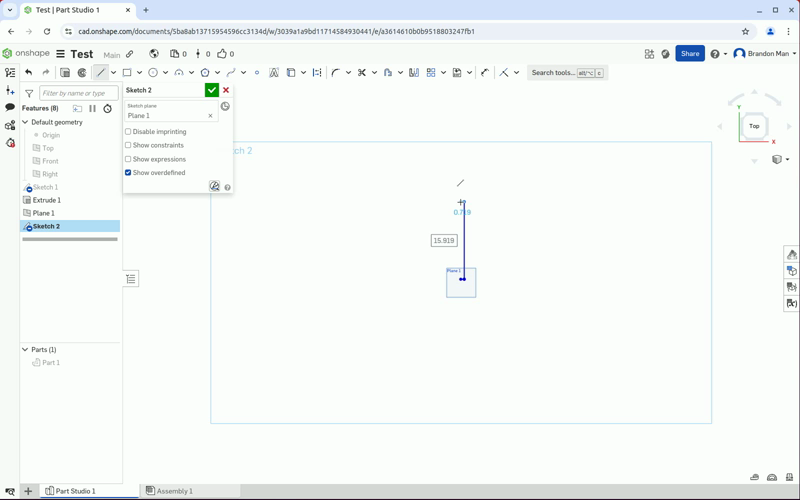
scroll(6)
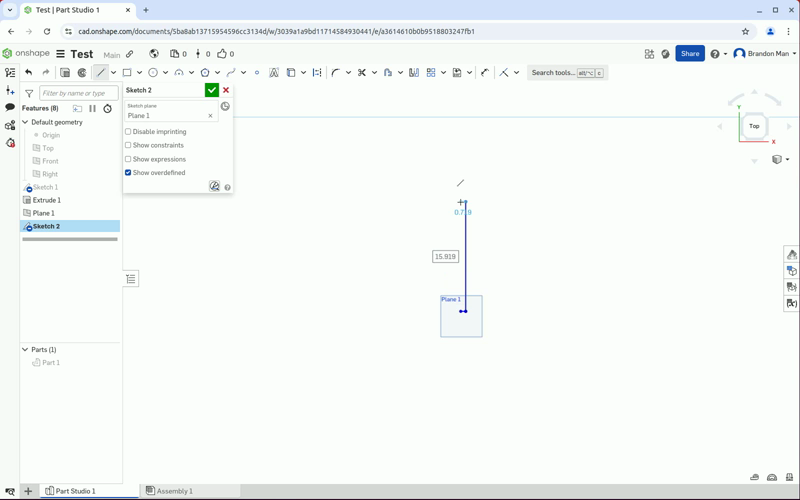
scroll(6)
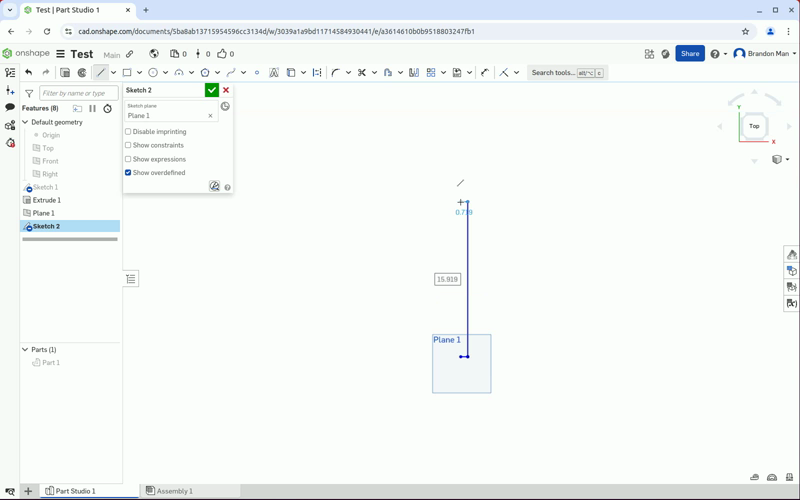
scroll(6)
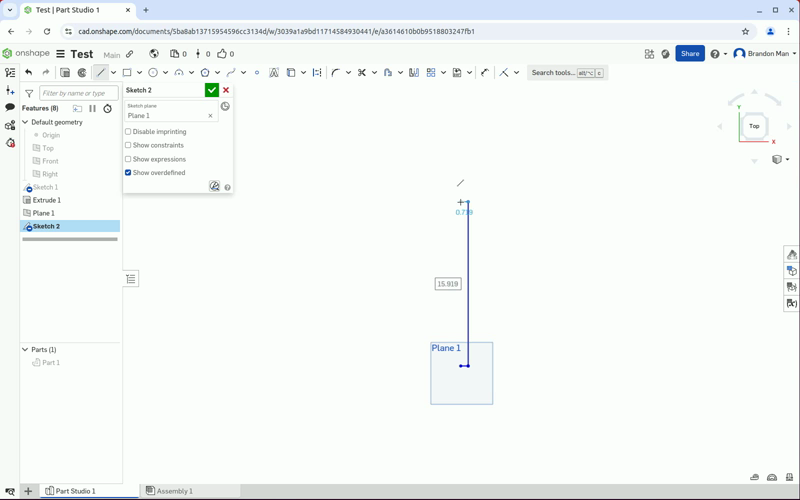
scroll(6)
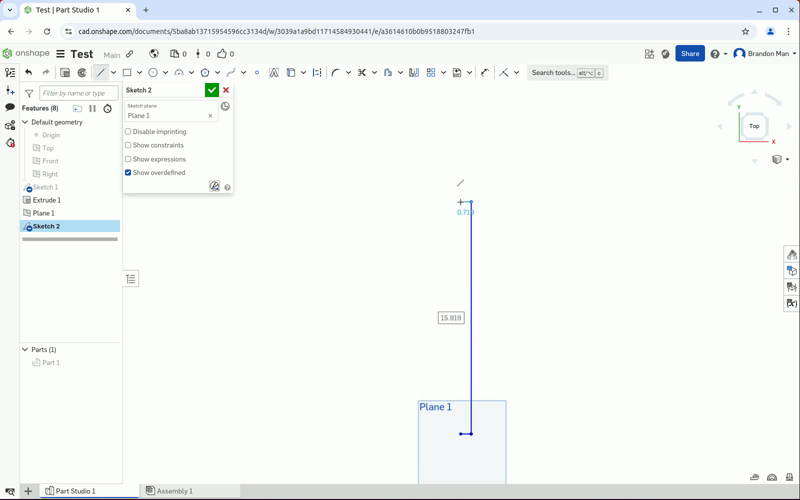
scroll(6)
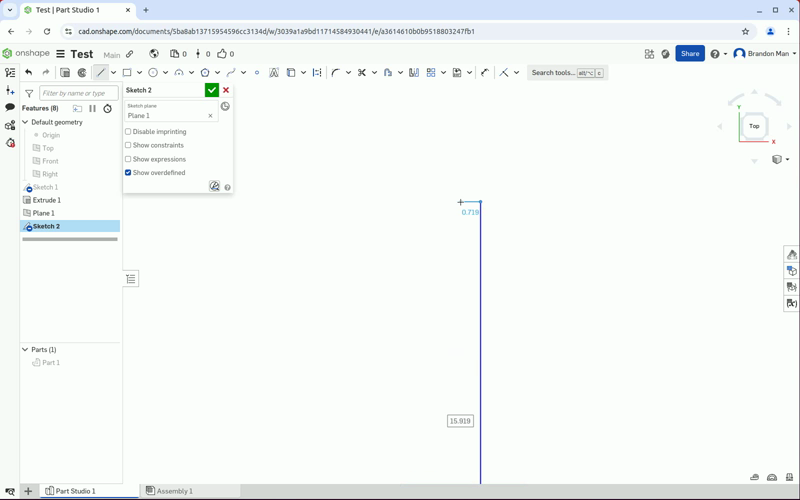
scroll(6)
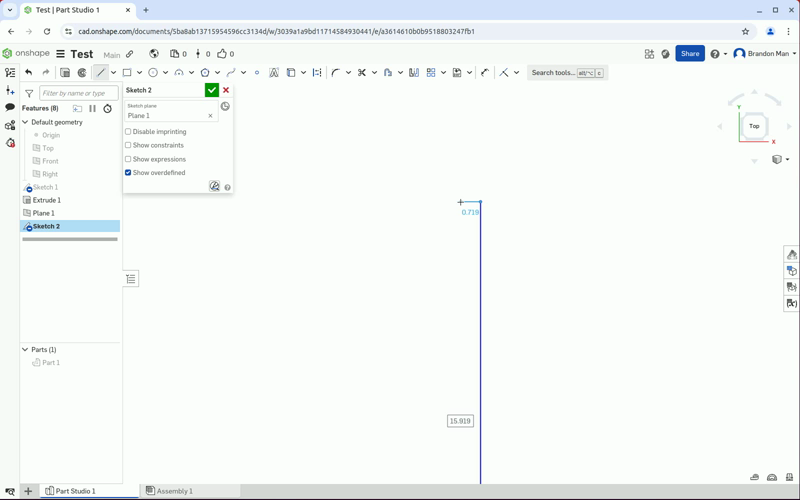
scroll(6)
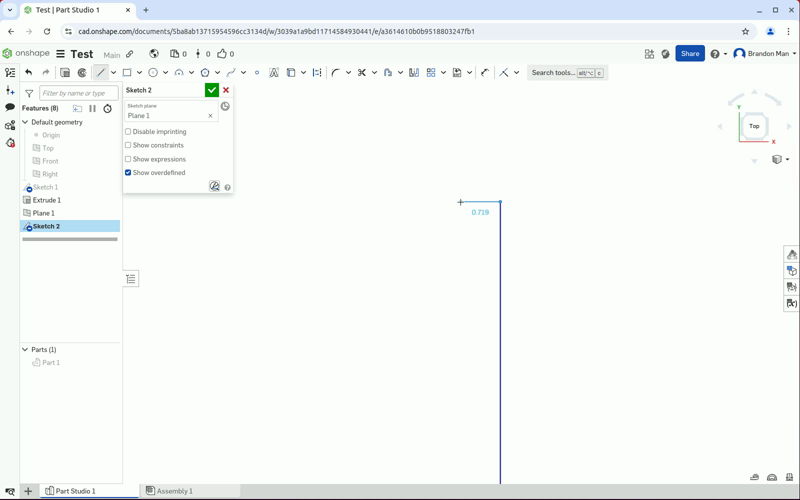
click(460, 201)
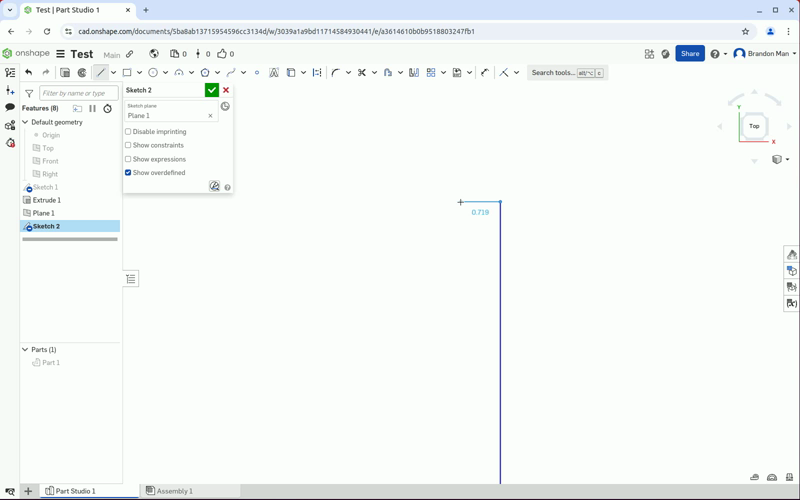
scroll(-6)
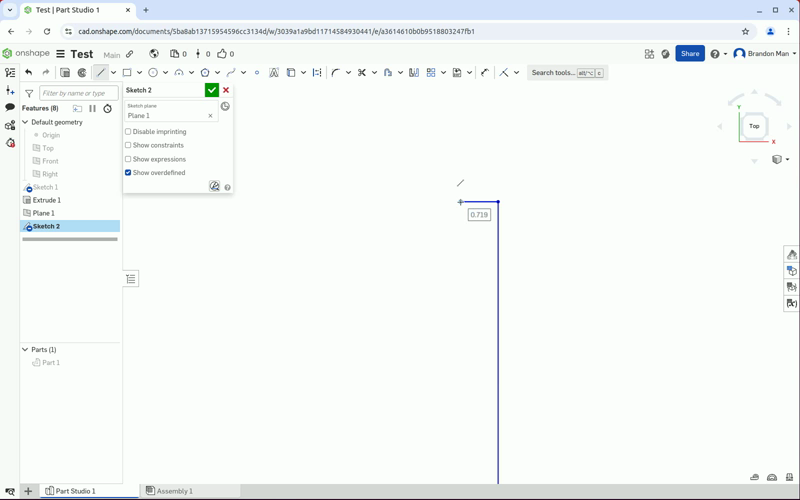
scroll(-6)
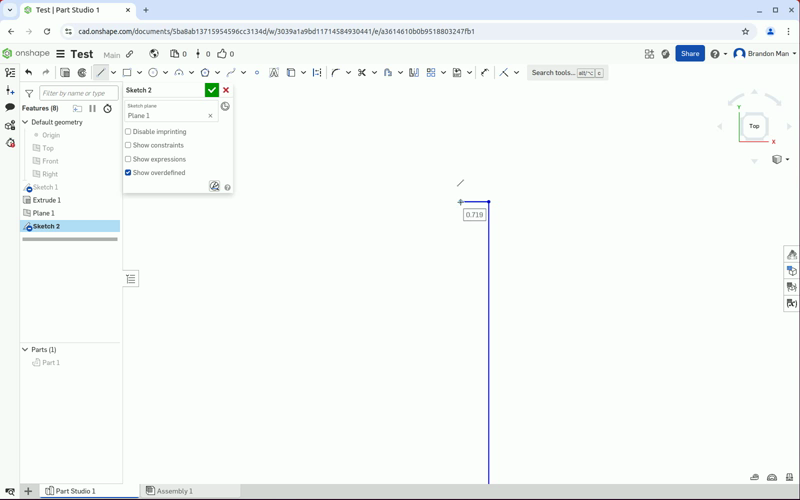
scroll(-6)
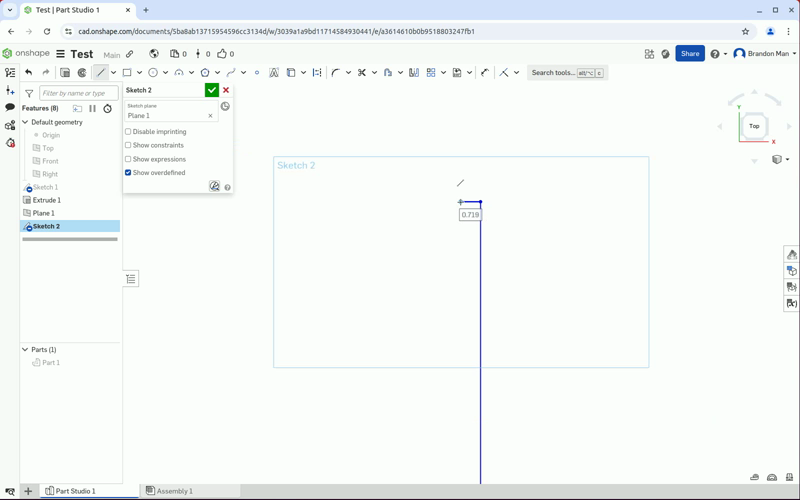
scroll(-6)
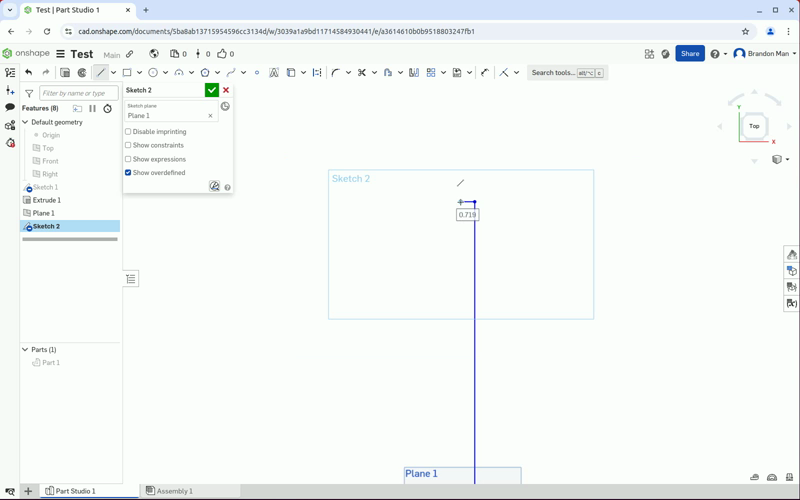
scroll(-6)
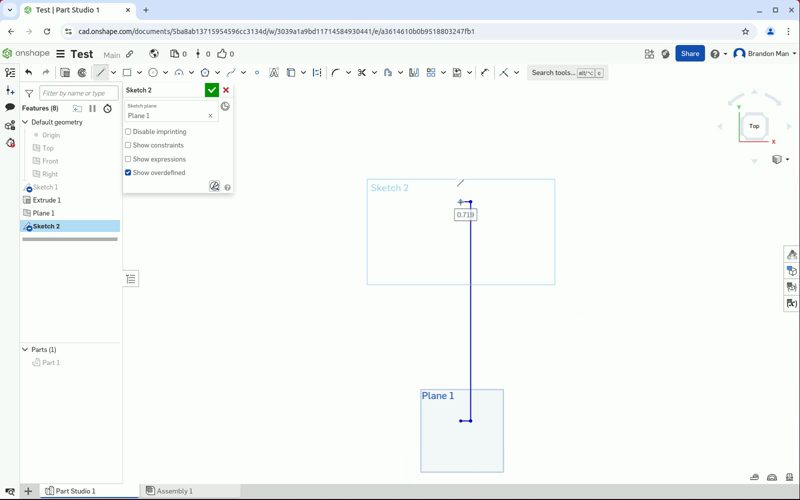
scroll(-6)
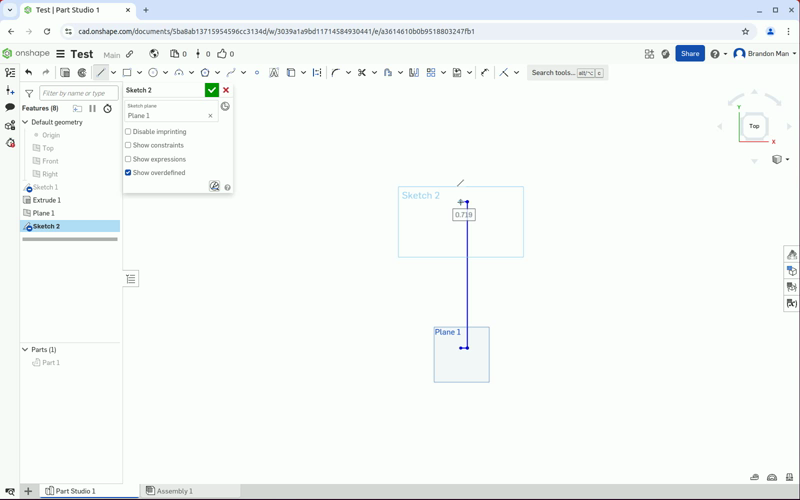
scroll(-6)
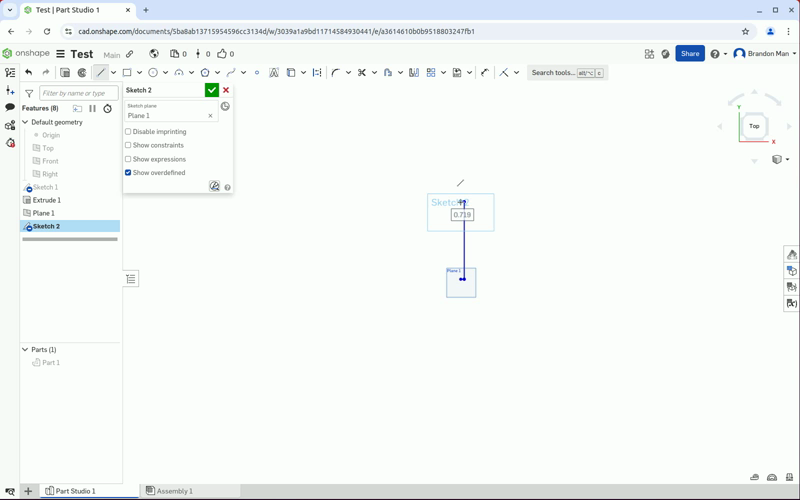
key_up(shift)
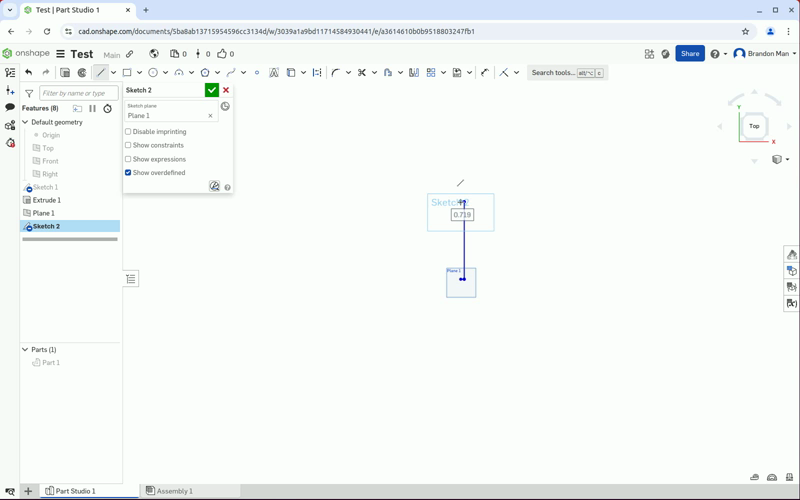
key_down(shift)
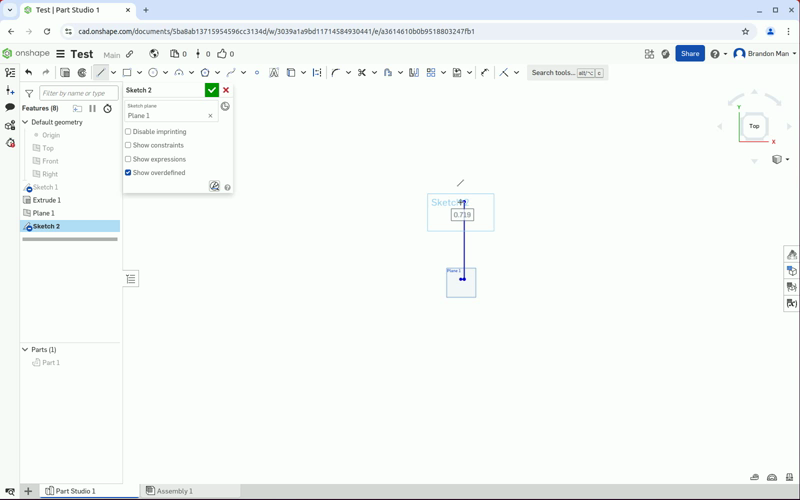
mouse_move(460, 279)
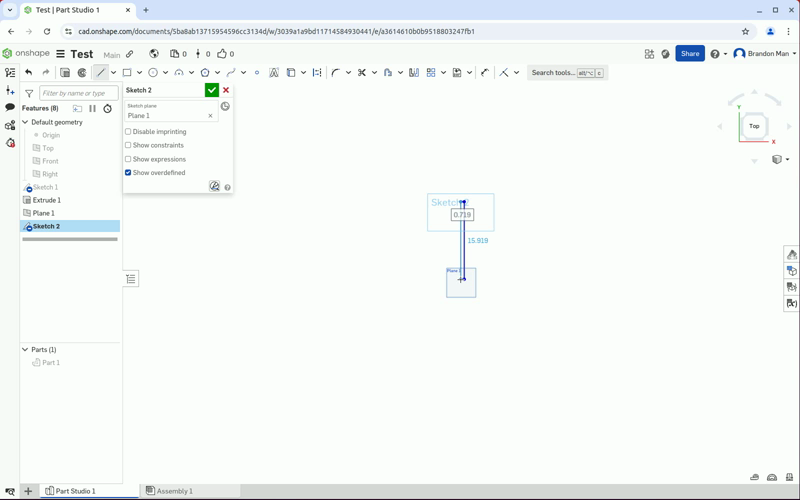
scroll(6)
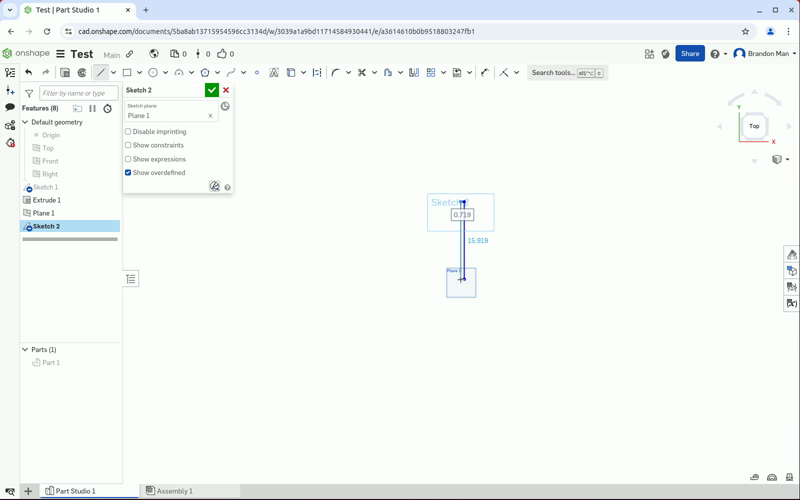
scroll(6)
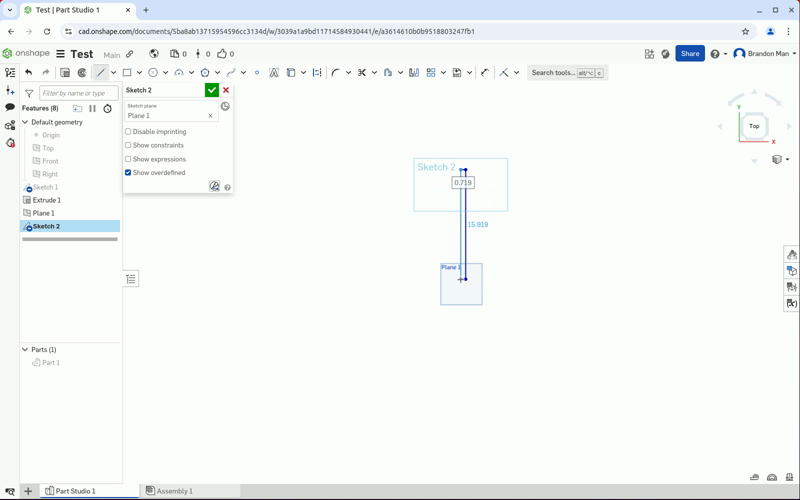
scroll(6)
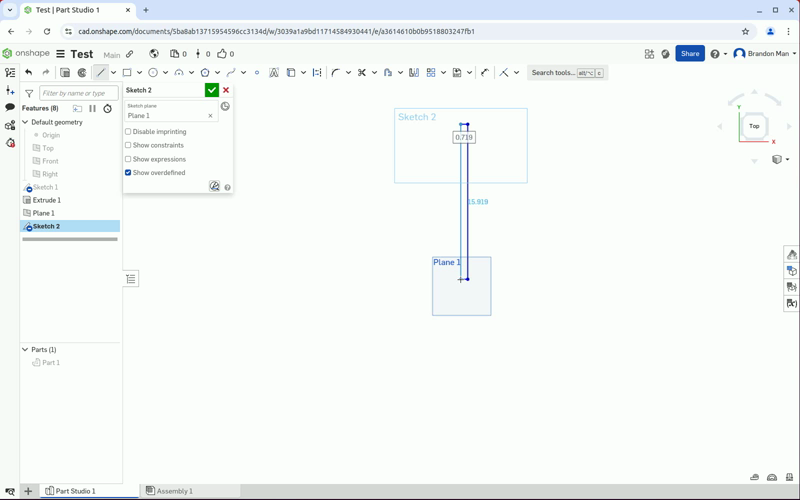
scroll(6)
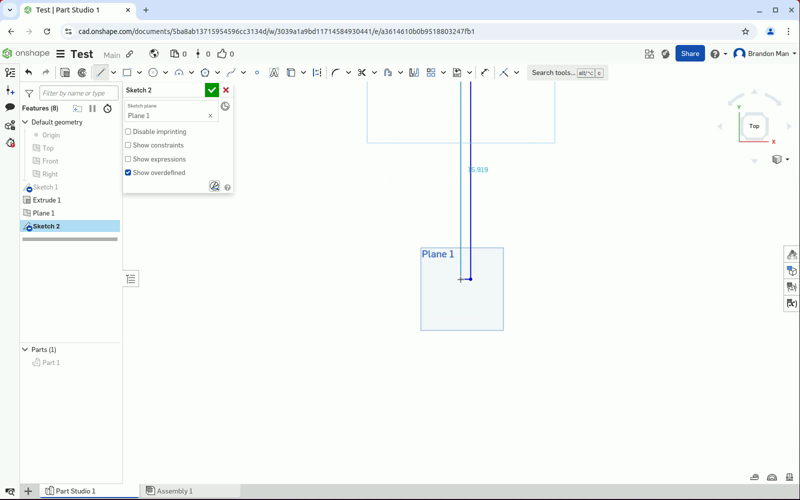
scroll(6)
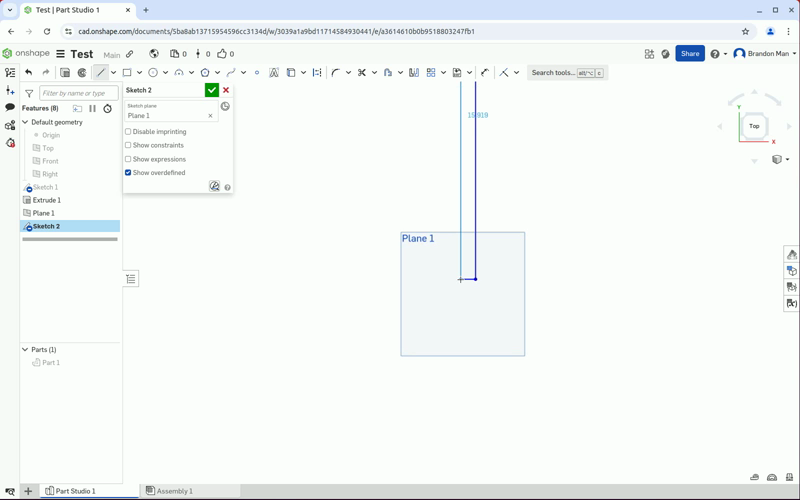
scroll(6)
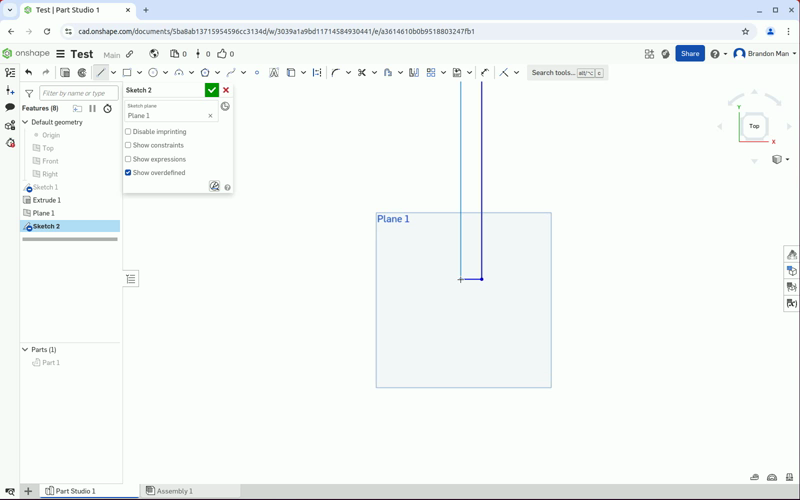
scroll(6)
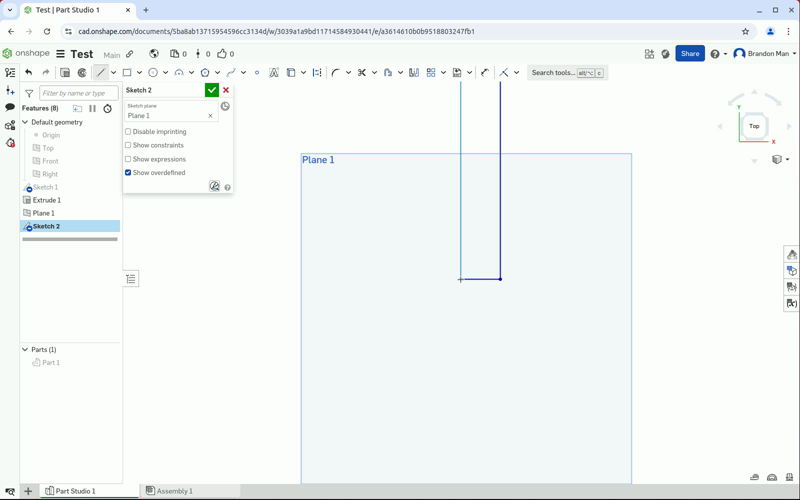
key_up(shift)
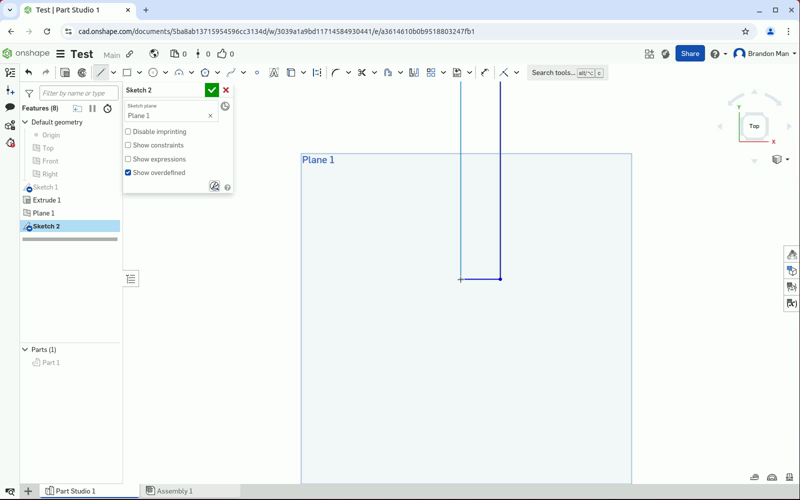
click(460, 279)
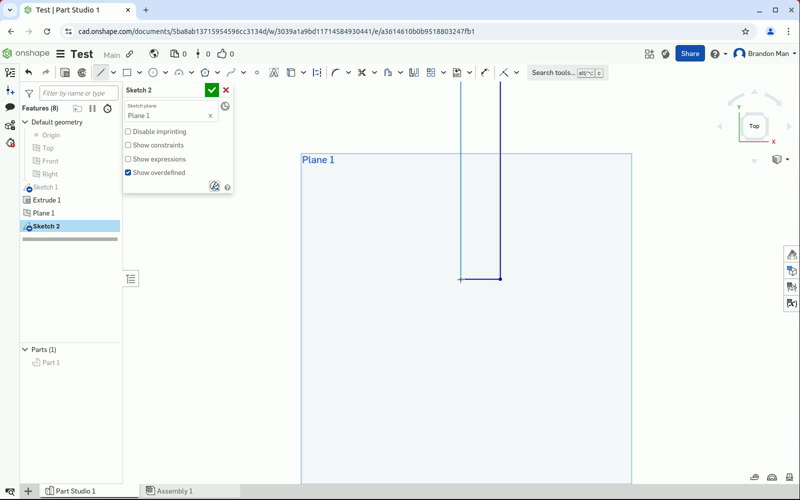
scroll(-6)
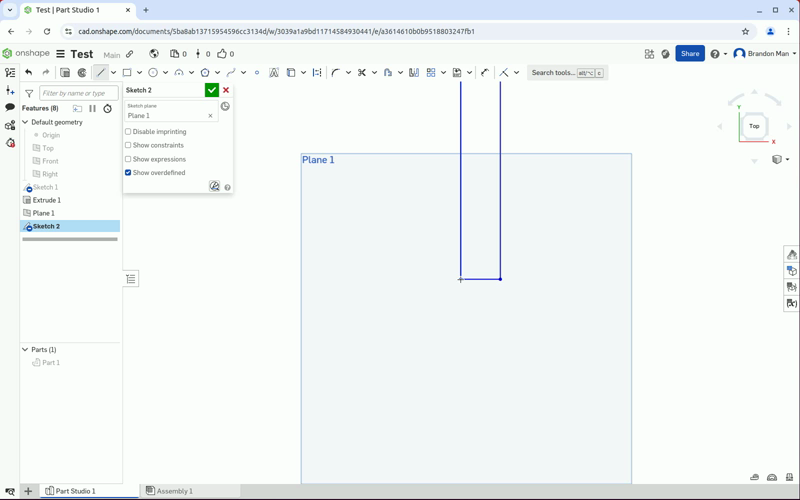
scroll(-6)
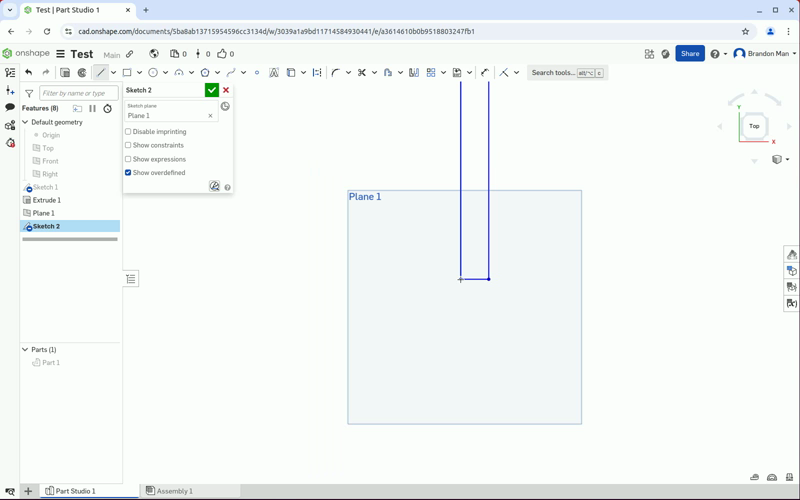
scroll(-6)
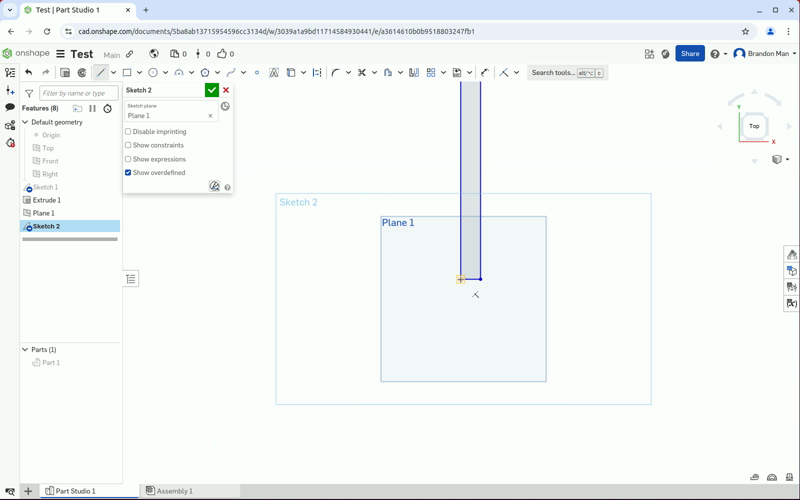
scroll(-6)
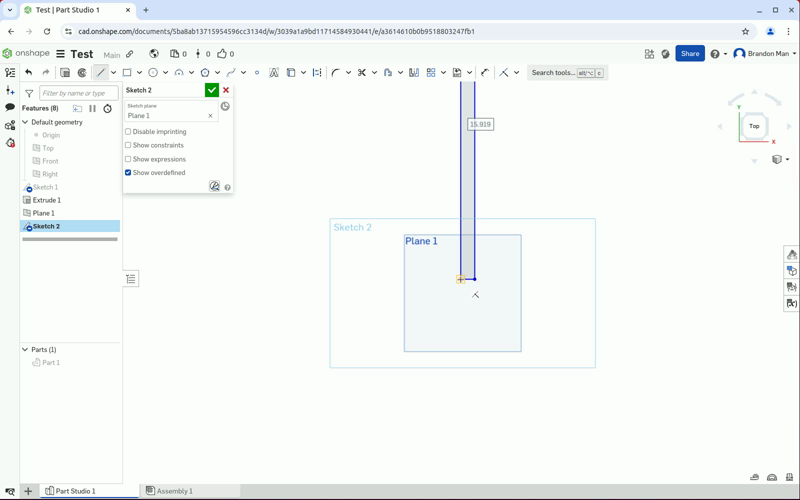
scroll(-6)
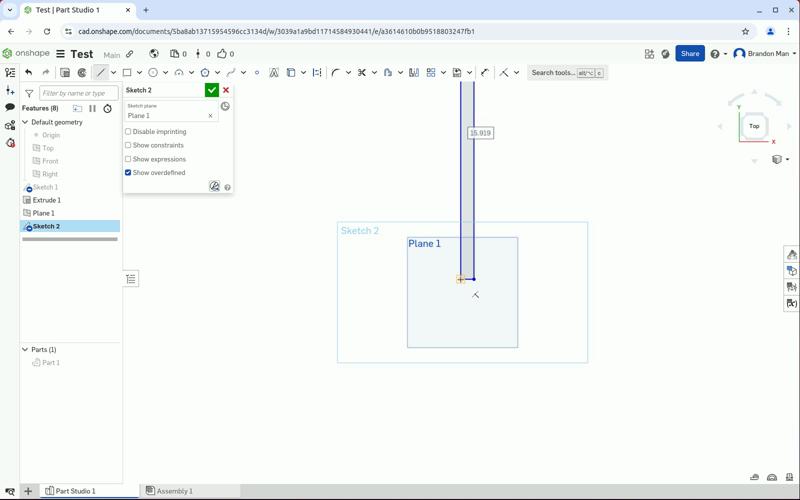
scroll(-6)
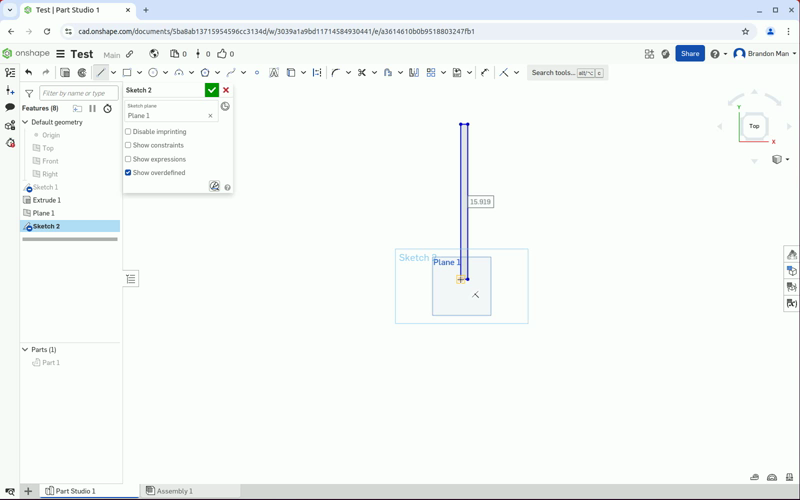
scroll(-6)
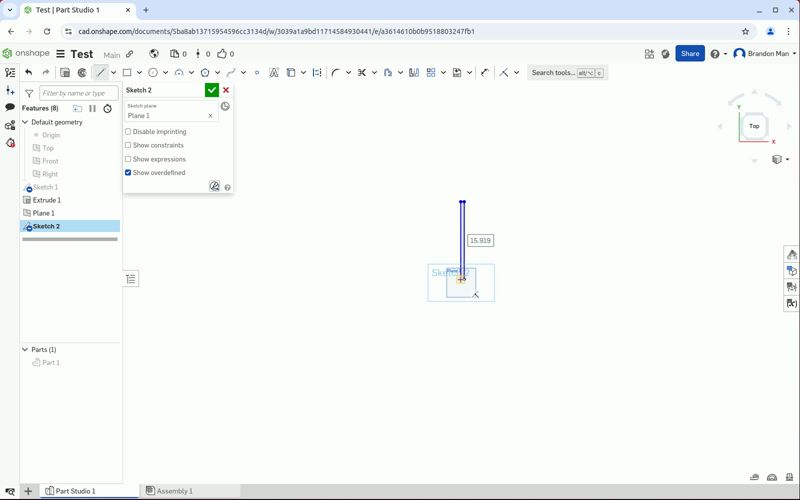
key(esc)
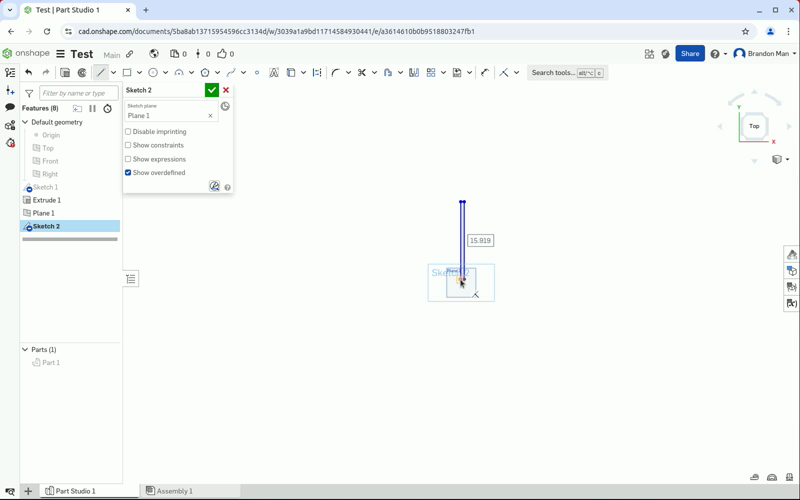
mouse_move(463, 264)
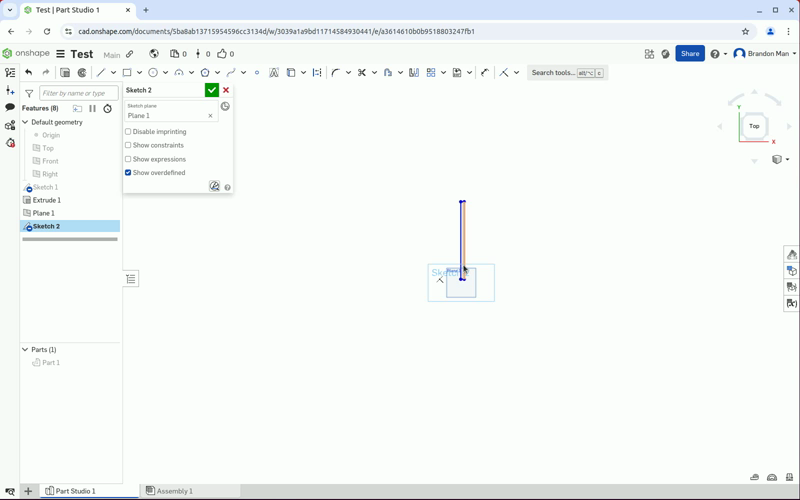
scroll(6)
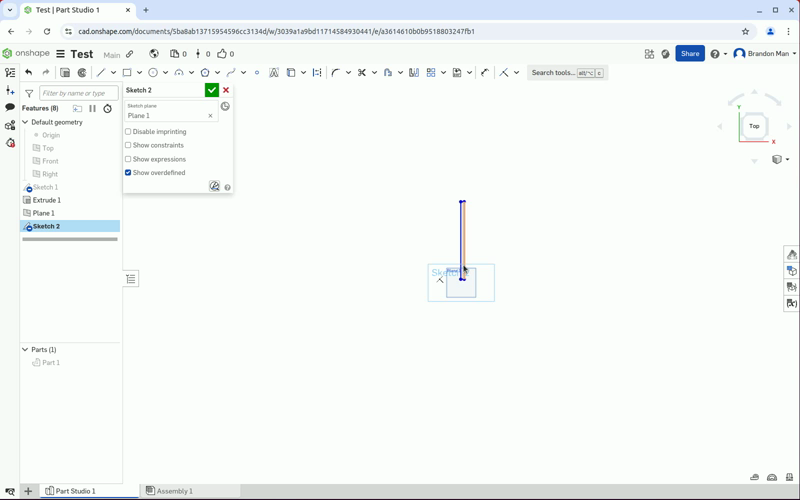
scroll(6)
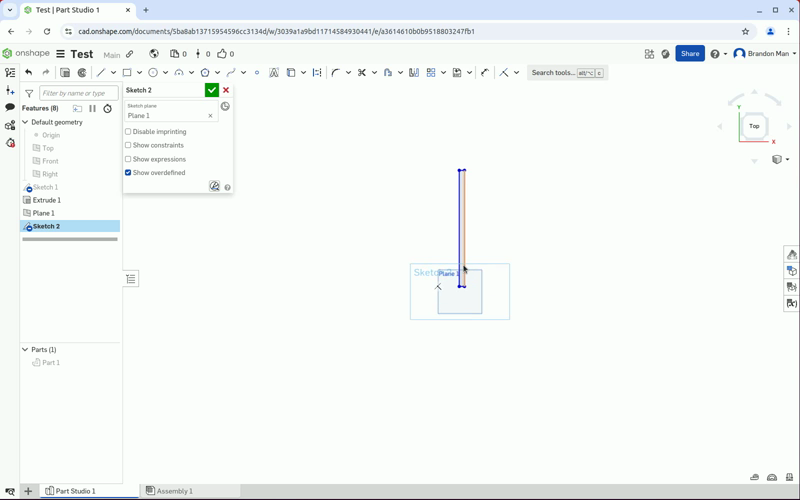
scroll(6)
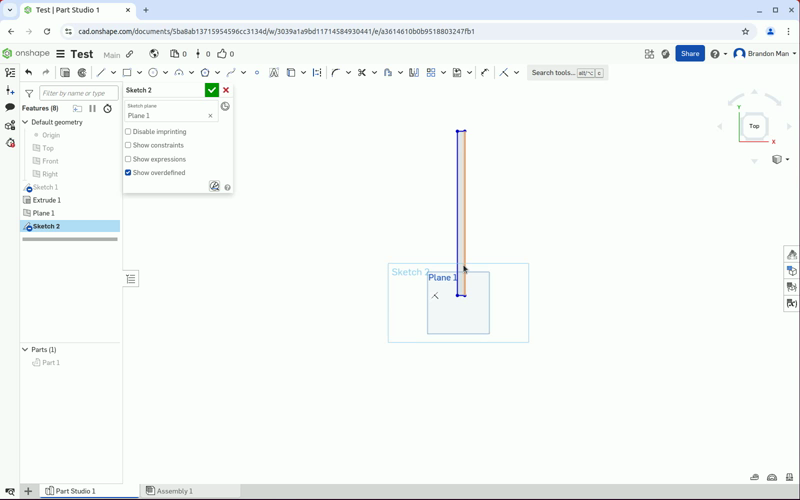
scroll(6)
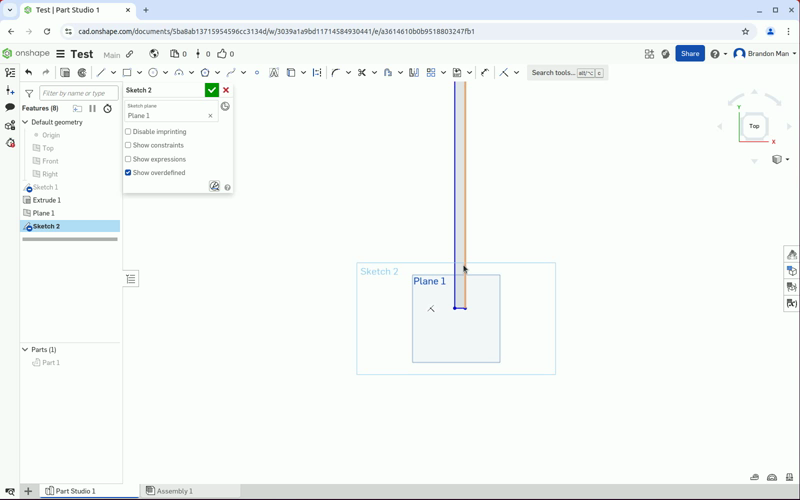
scroll(6)
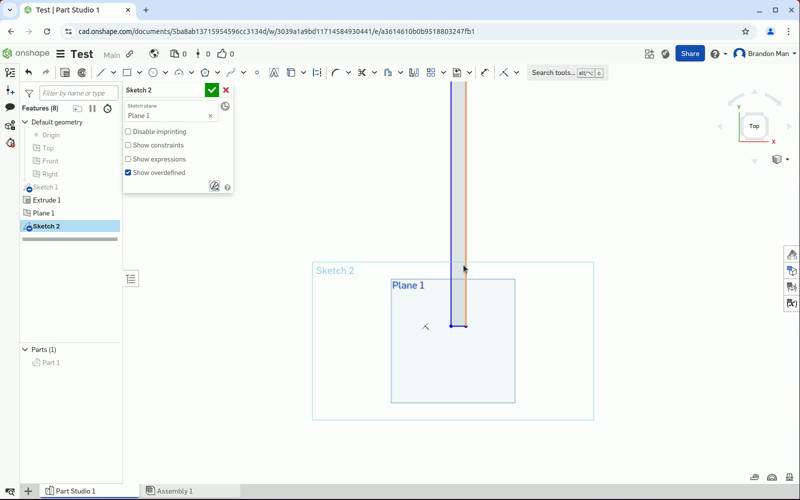
scroll(6)
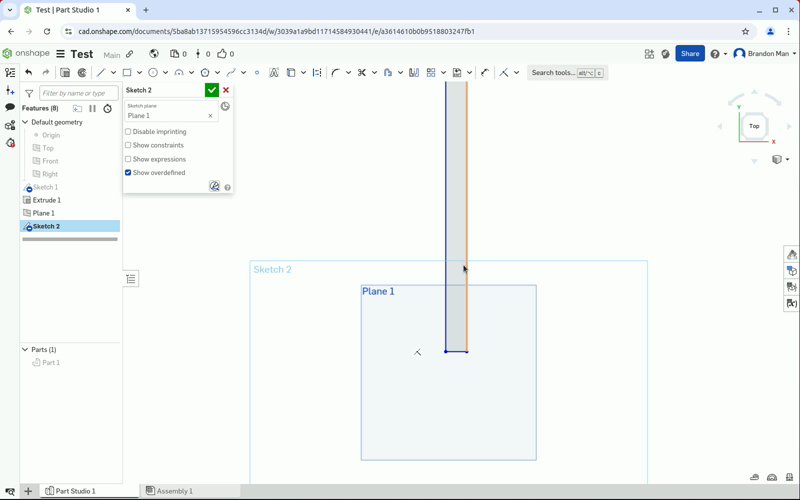
scroll(6)
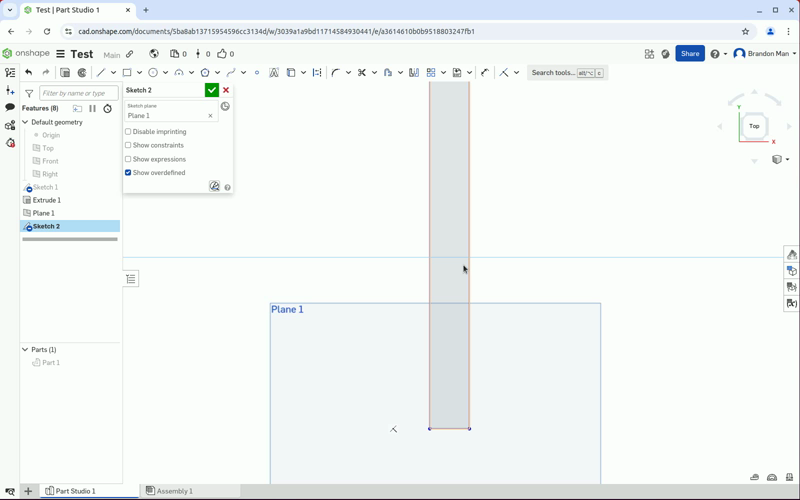
click(463, 264)
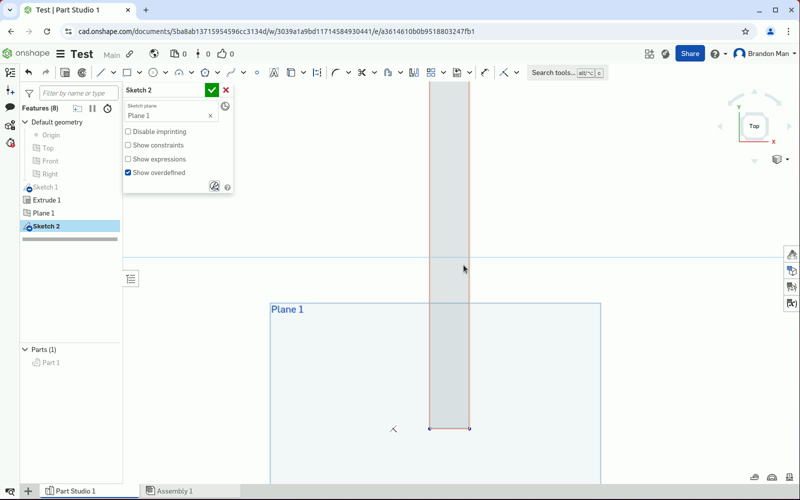
scroll(-6)
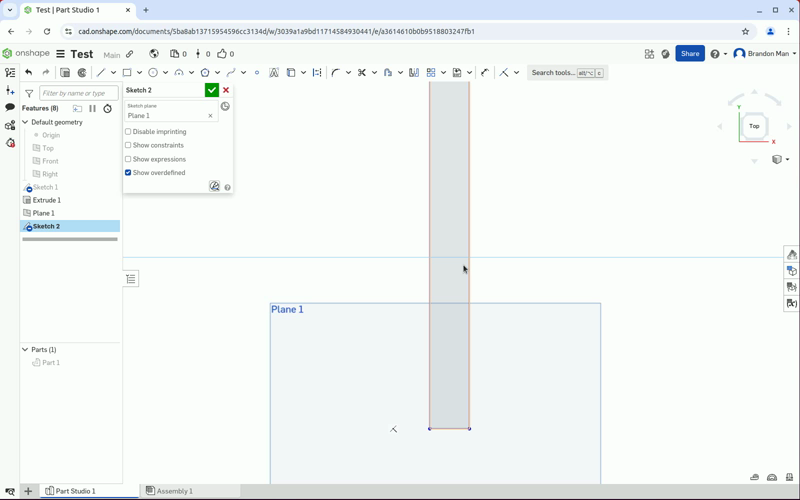
scroll(-6)
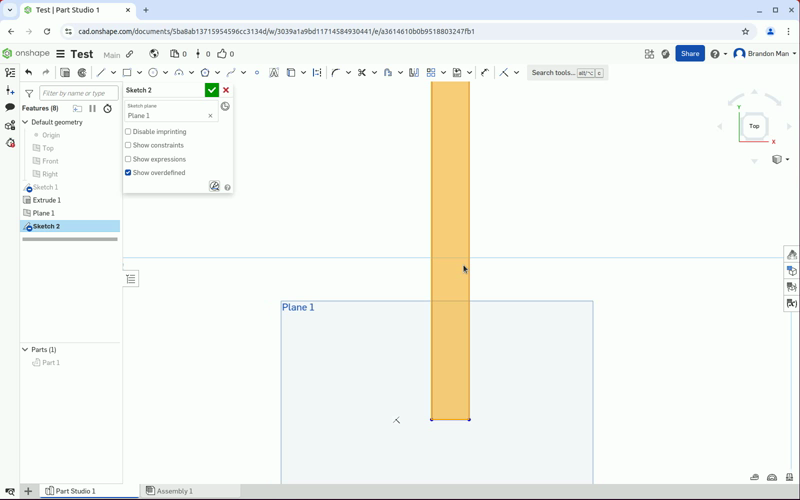
scroll(-6)
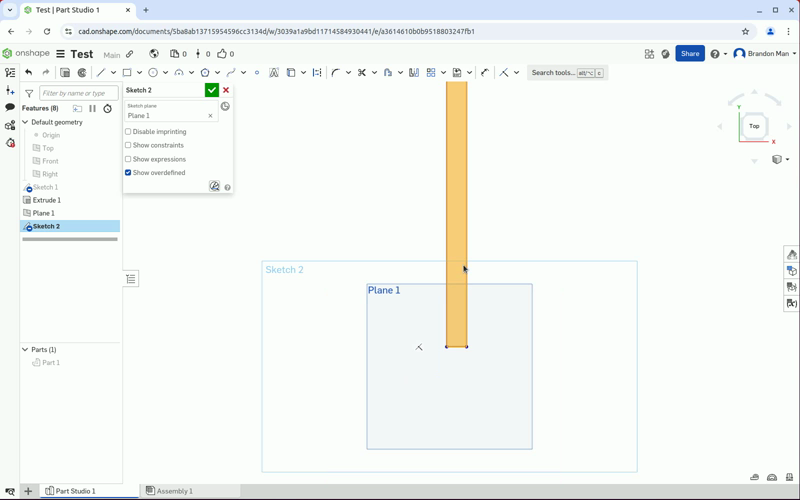
scroll(-6)
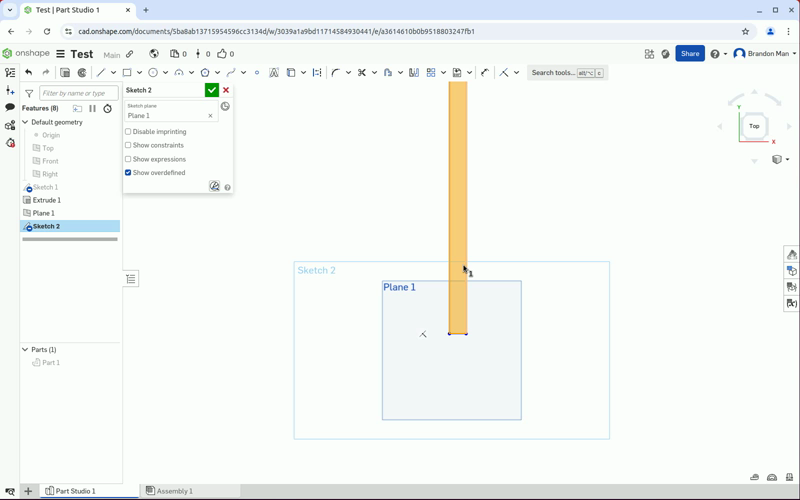
scroll(-6)
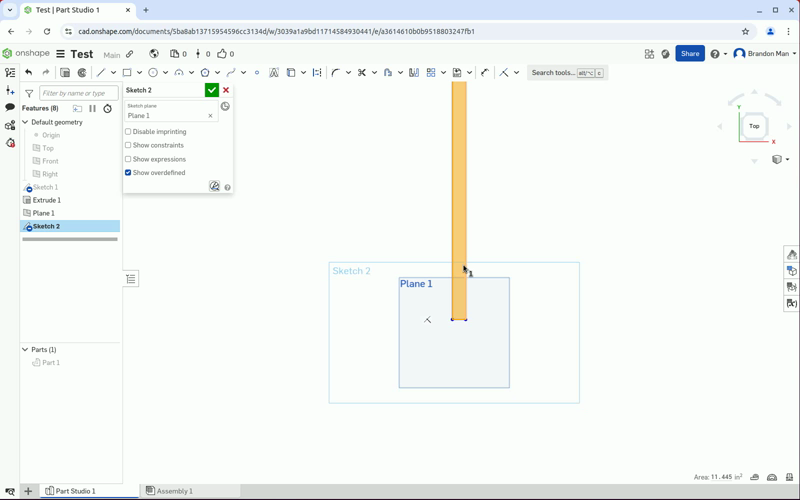
scroll(-6)
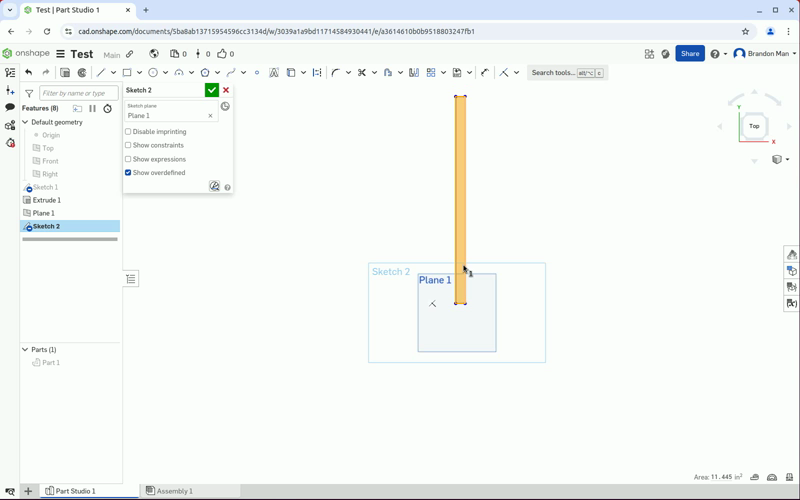
scroll(-6)
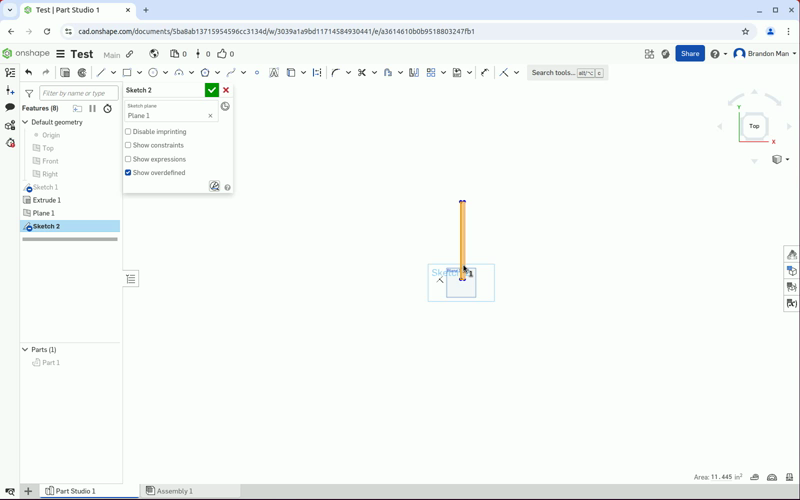
mouse_move(73, 352)
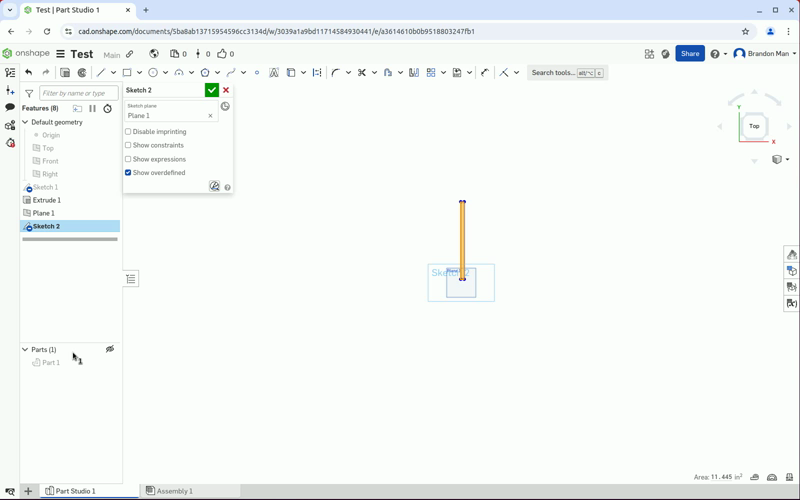
key(shift+y)
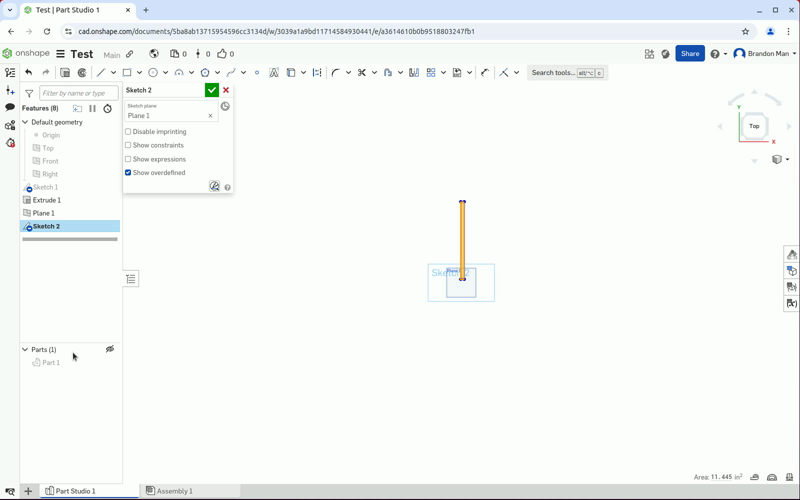
key(shift+e)
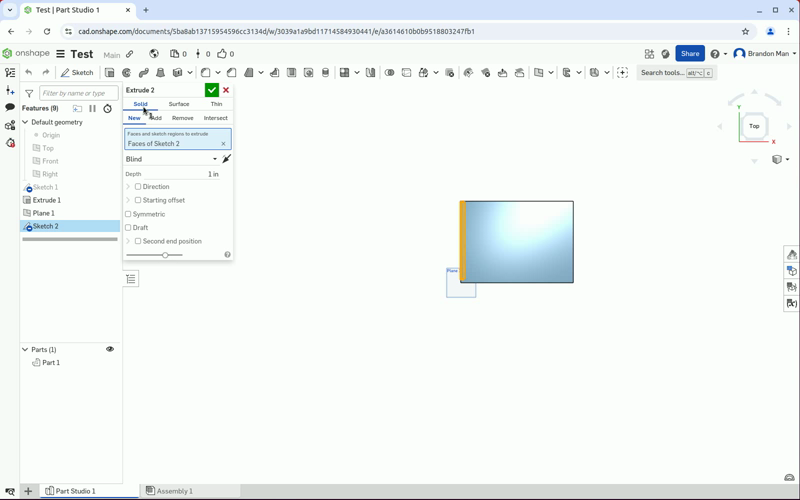
mouse_move(143, 106)
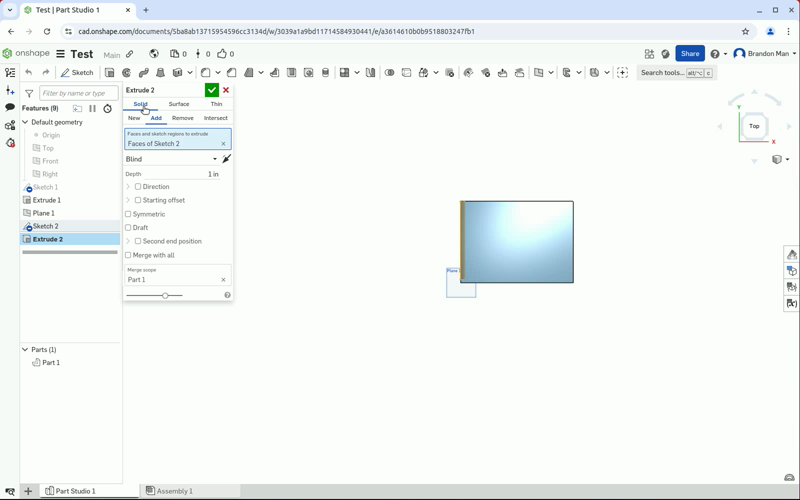
click(143, 106)
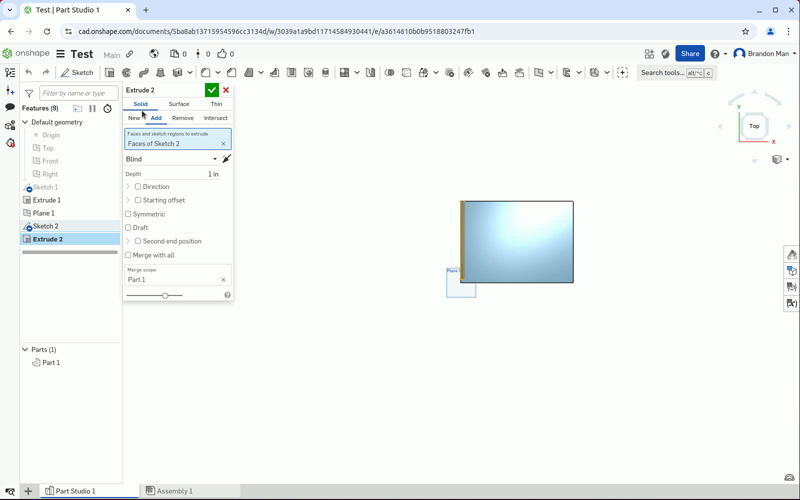
mouse_move(137, 120)
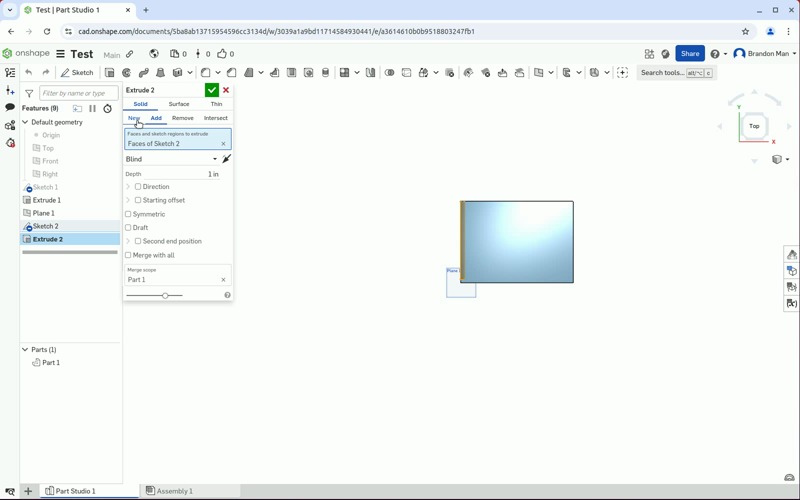
click(137, 120)
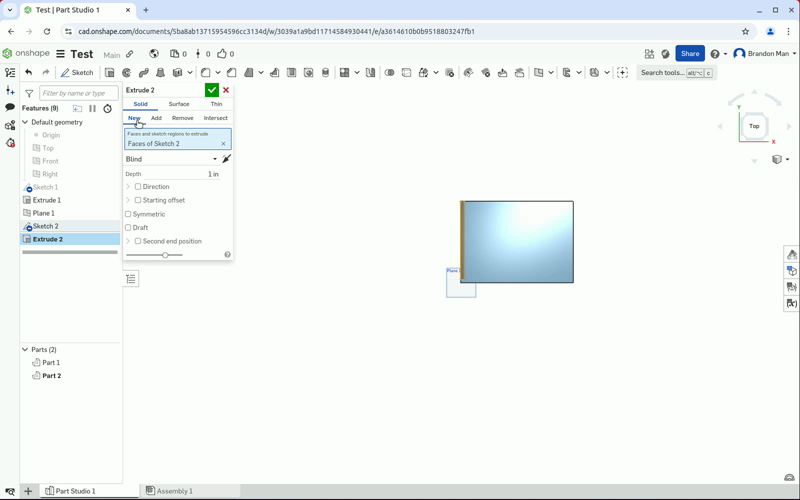
key(tab, 4)
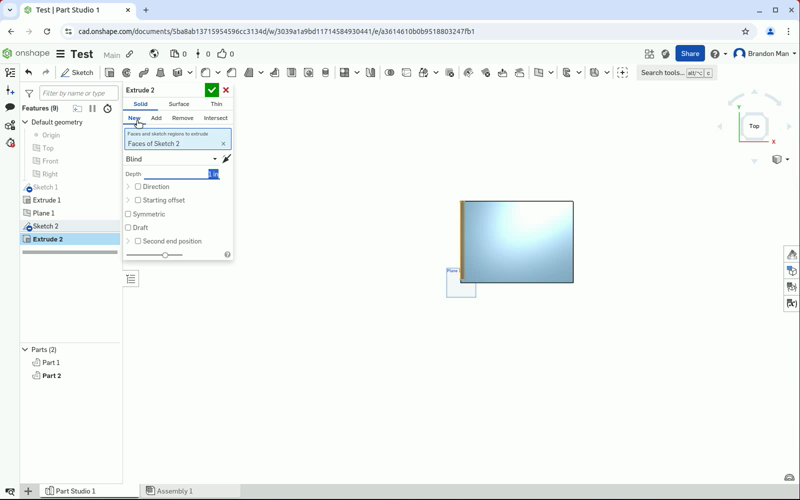
text(20.22)
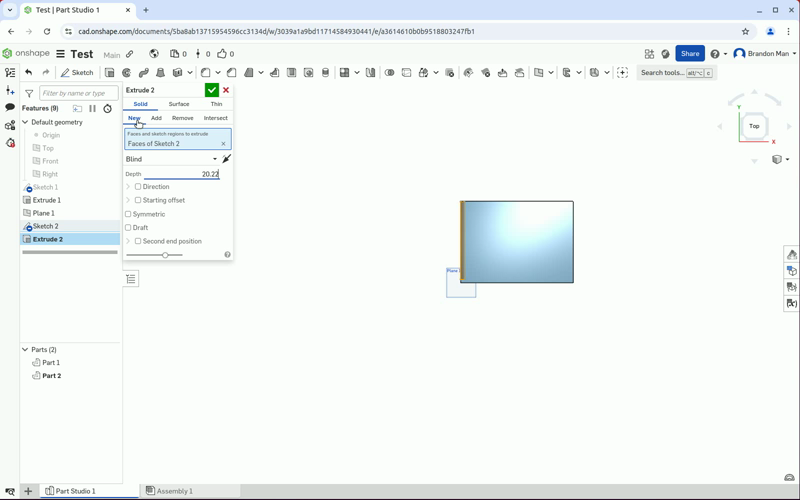
key(enter)
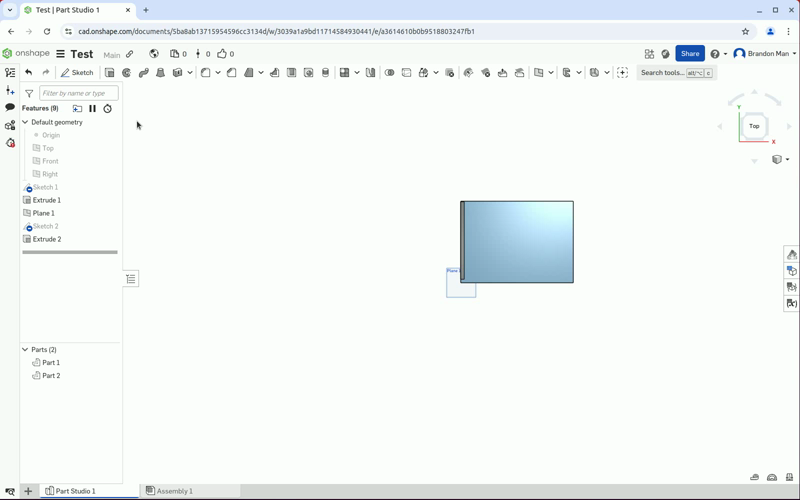
key(shift+h)
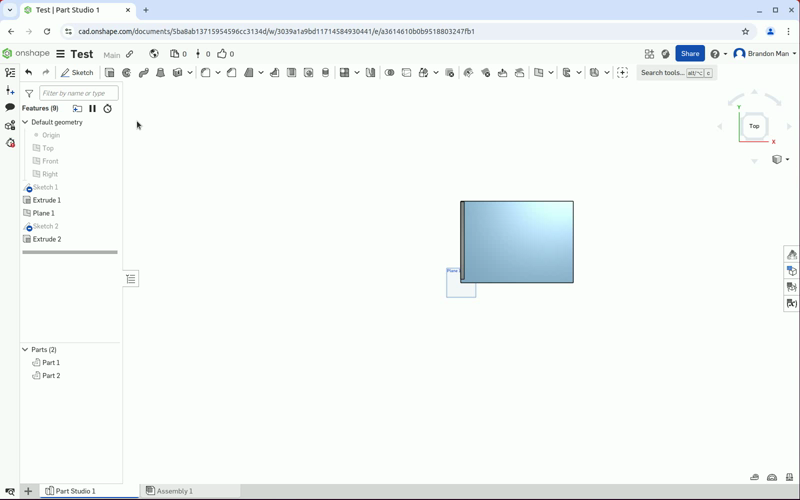
key(shift+h)
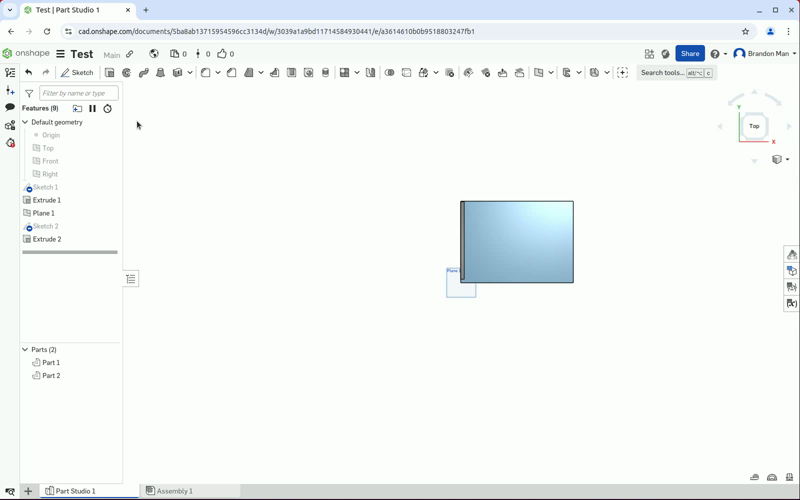
mouse_move(73, 189)
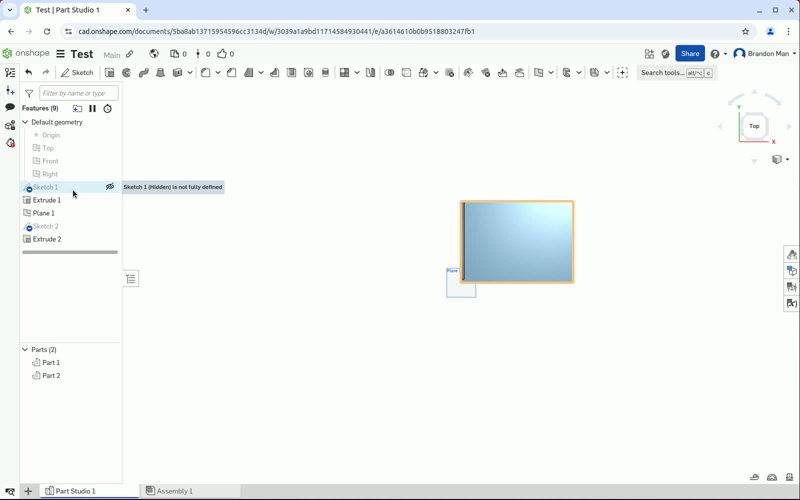
click(73, 189)
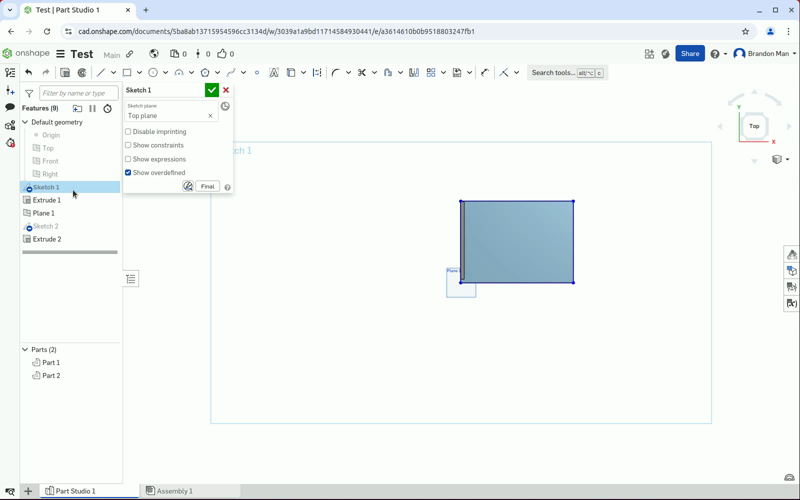
mouse_move(229, 92)
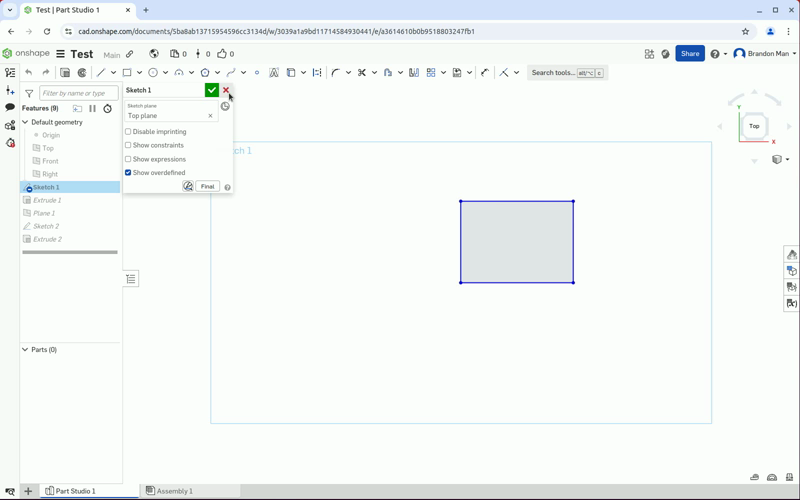
click(229, 92)
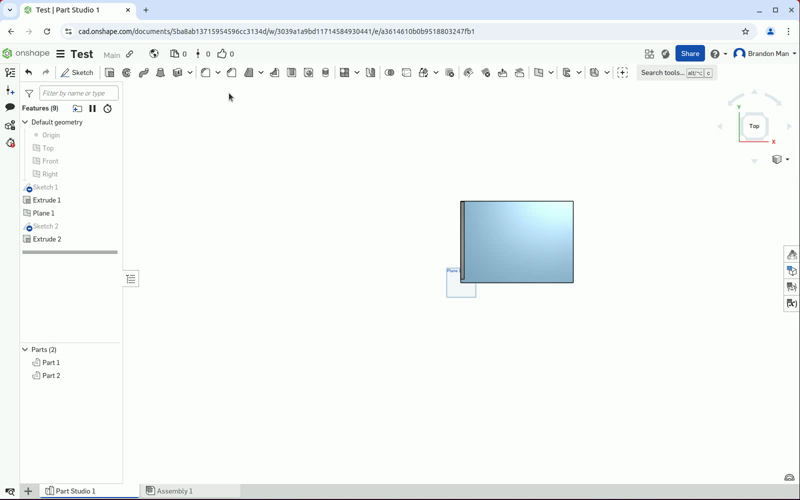
mouse_move(73, 352)
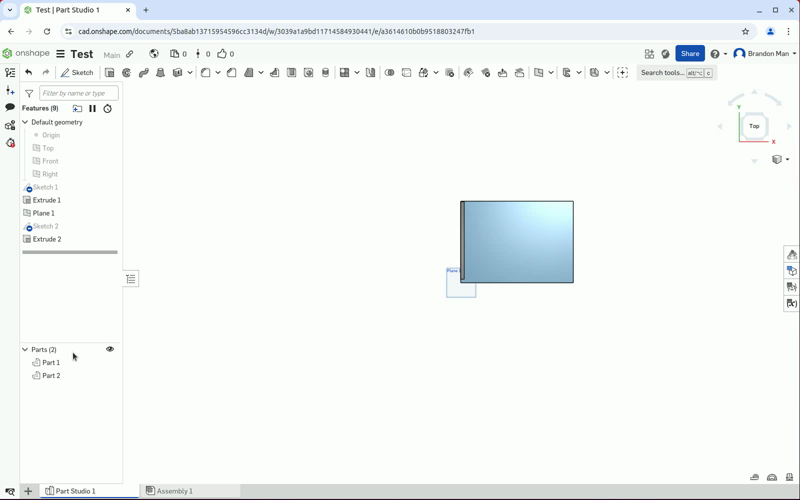
key(y)
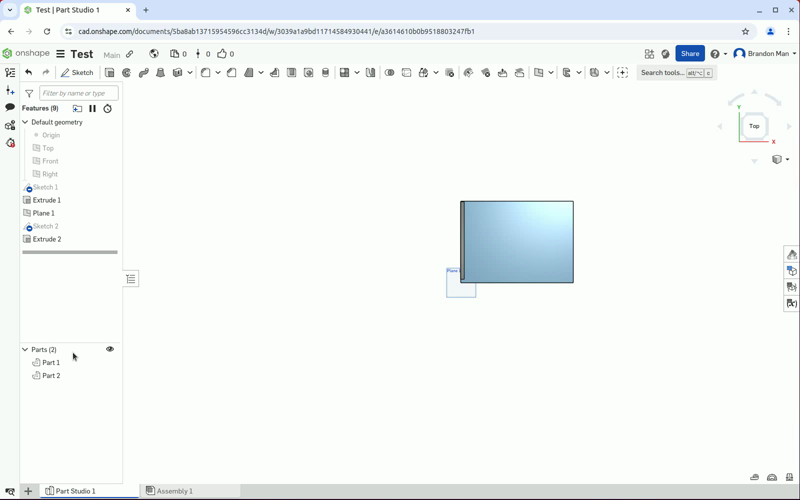
key(shift+p)
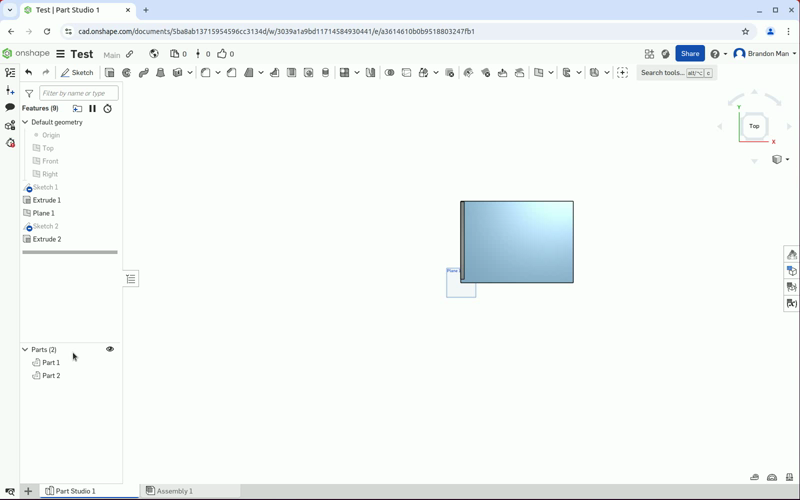
key(space)
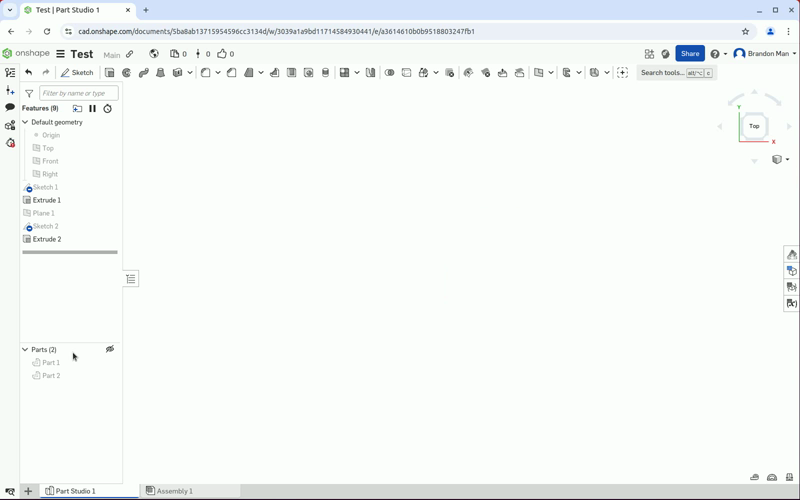
key_down(shift)
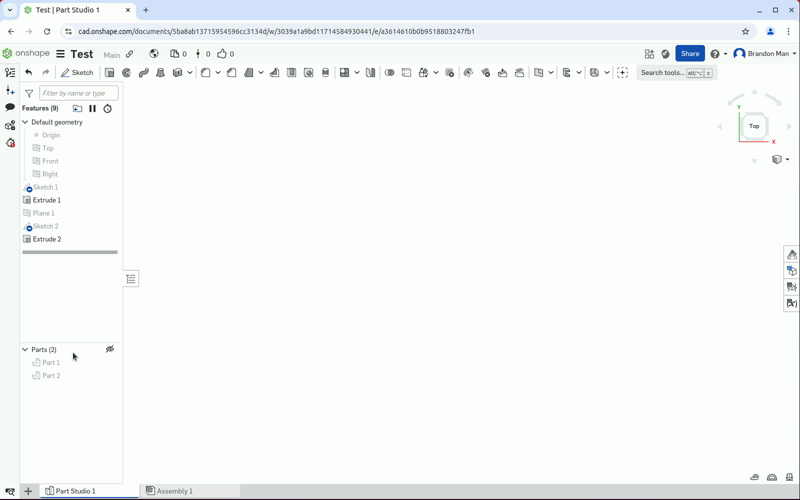
key(up)
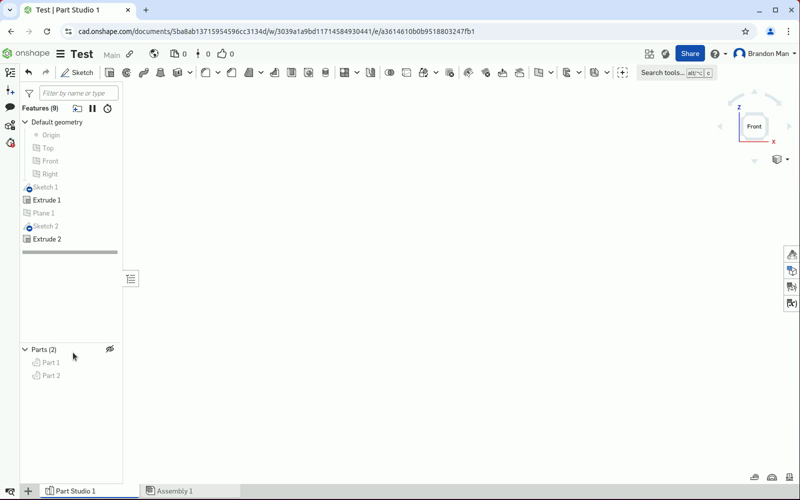
key_up(shift)
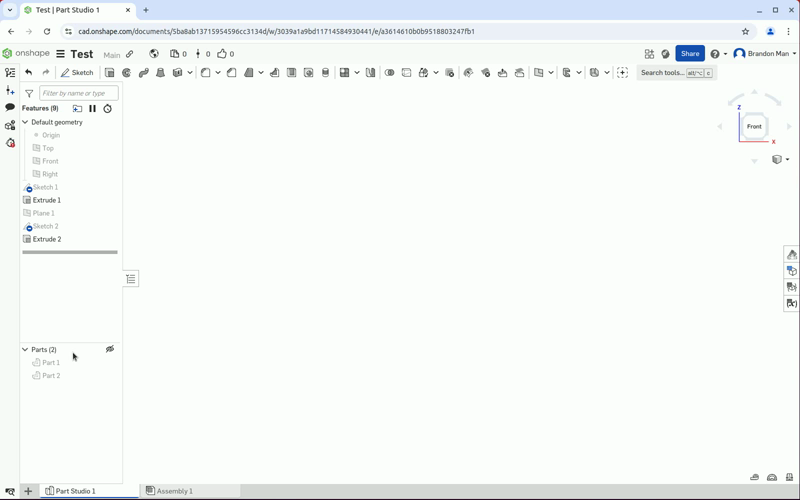
mouse_move(73, 352)
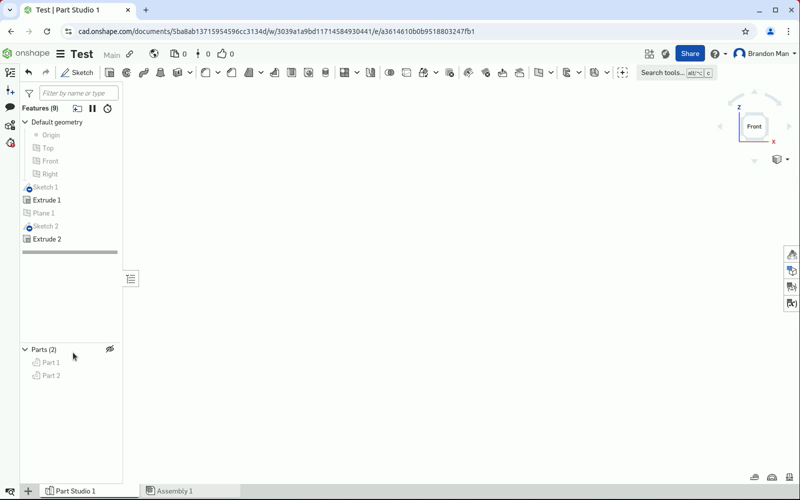
key(shift+y)
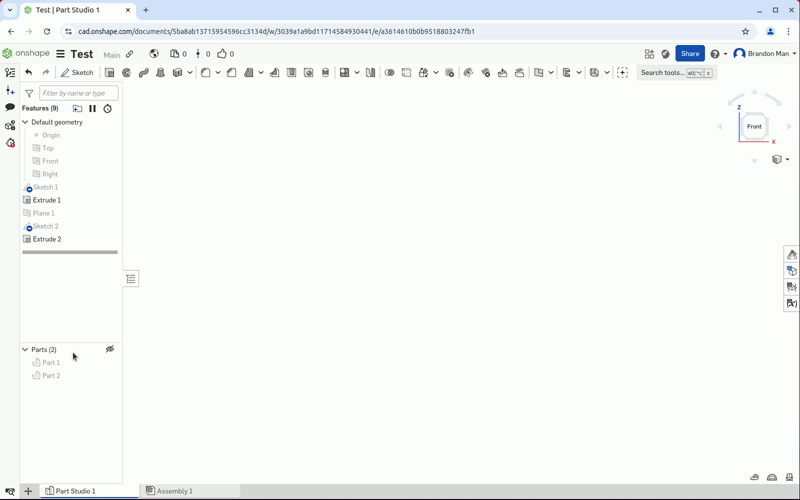
key(shift+s)
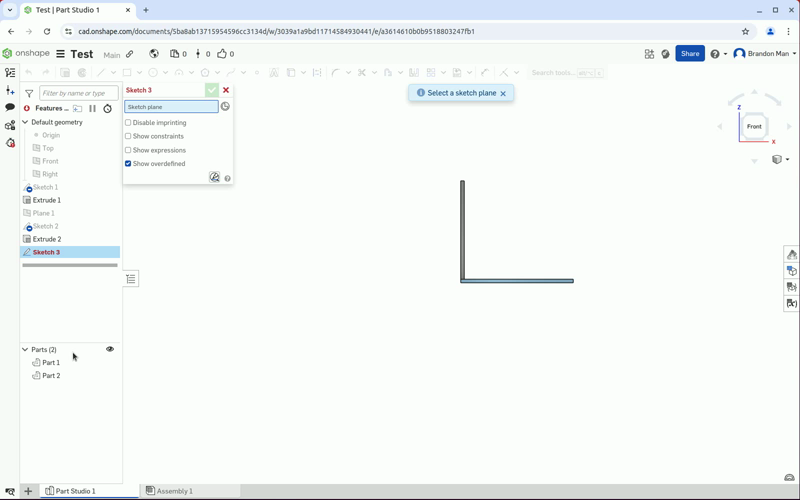
mouse_move(73, 163)
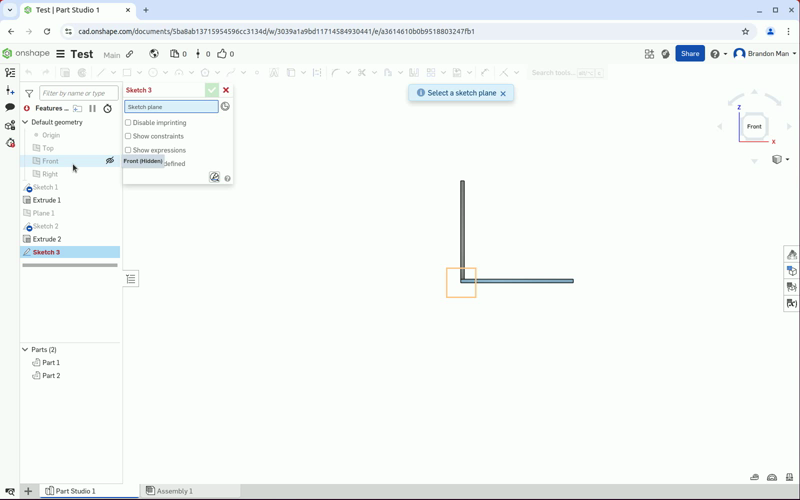
click(73, 163)
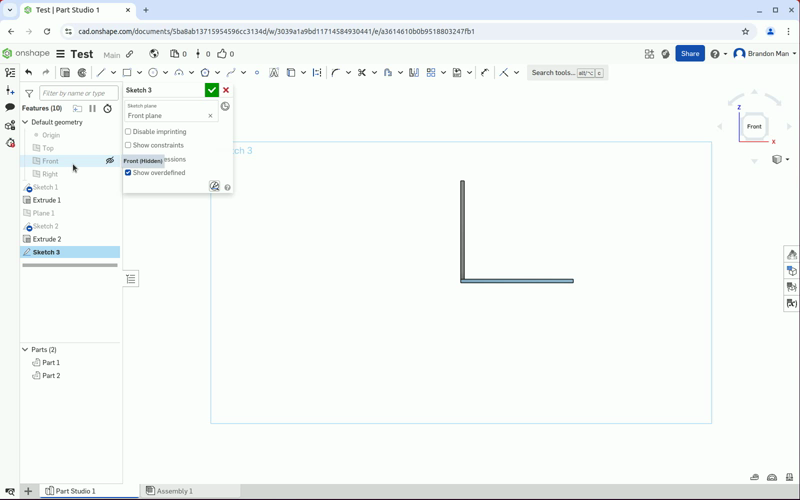
mouse_move(73, 352)
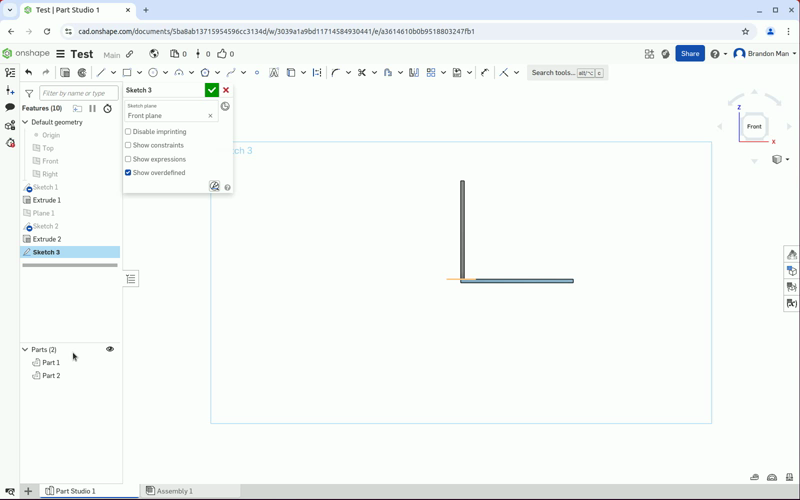
key(y)
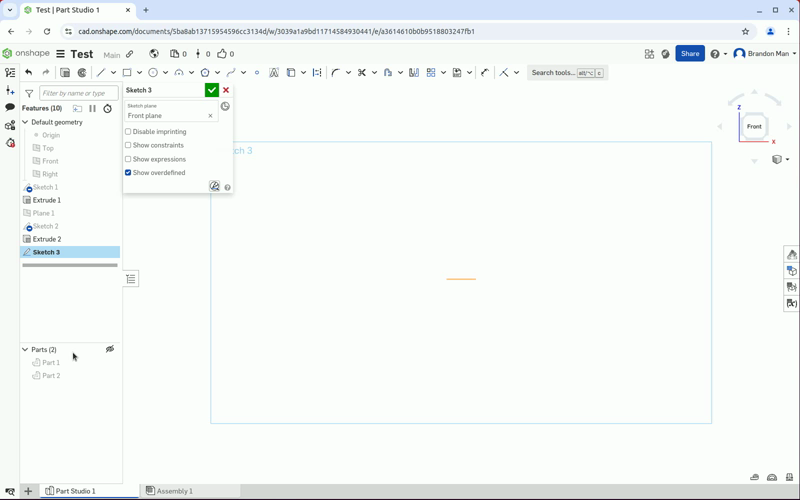
key(l)
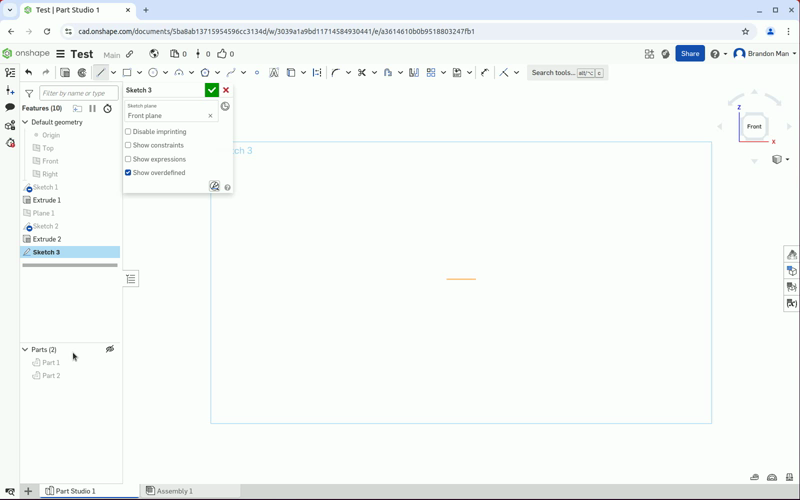
key_down(shift)
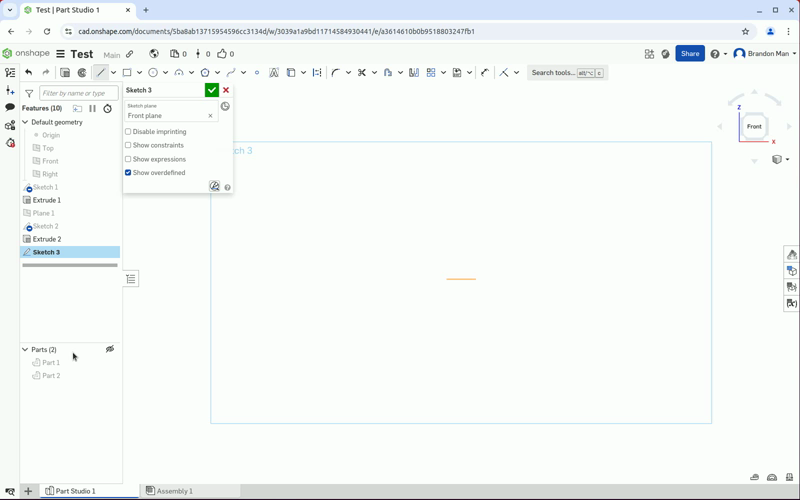
mouse_move(464, 192)
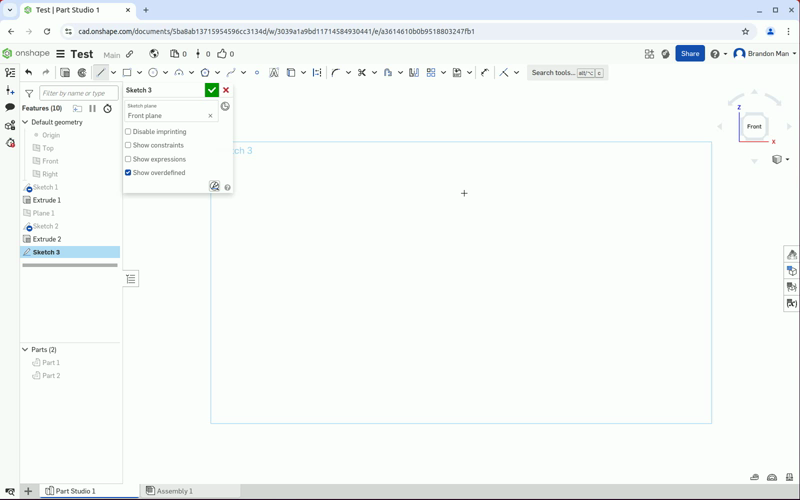
click(464, 192)
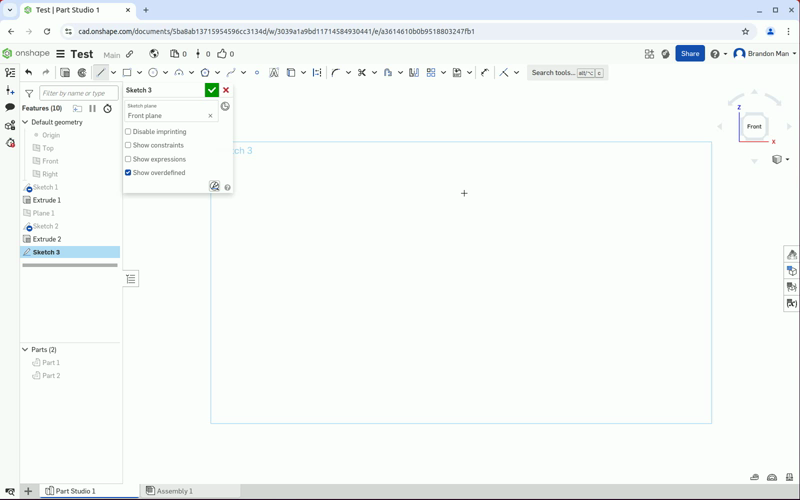
key_up(shift)
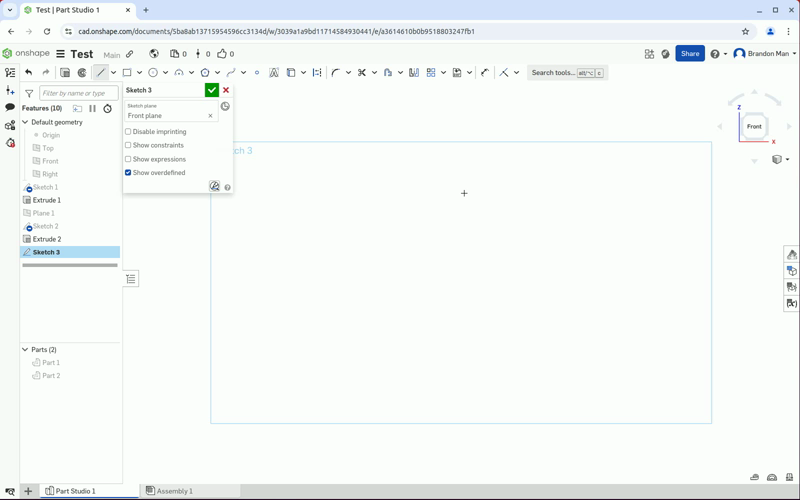
key_down(shift)
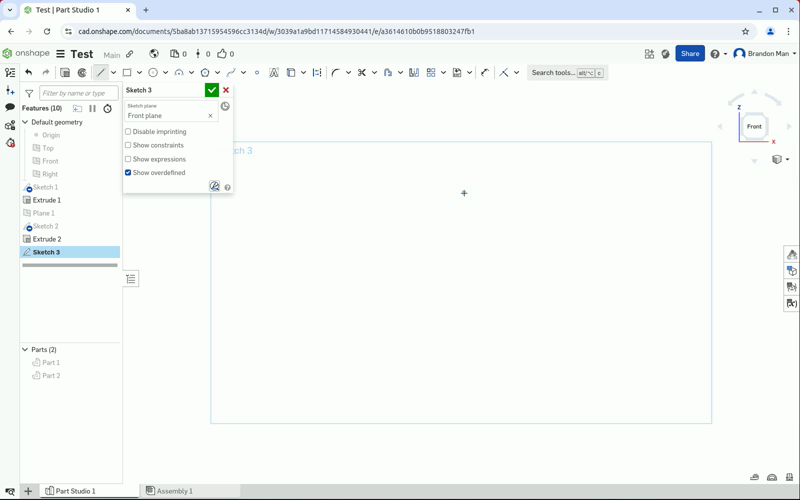
mouse_move(569, 192)
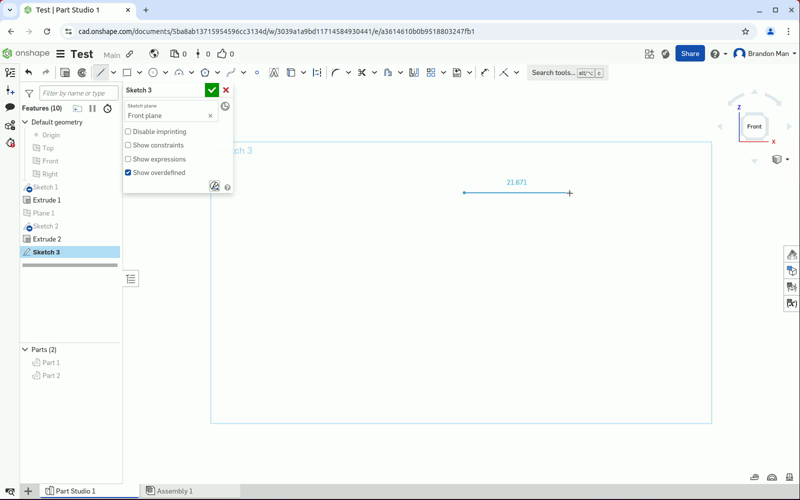
click(569, 192)
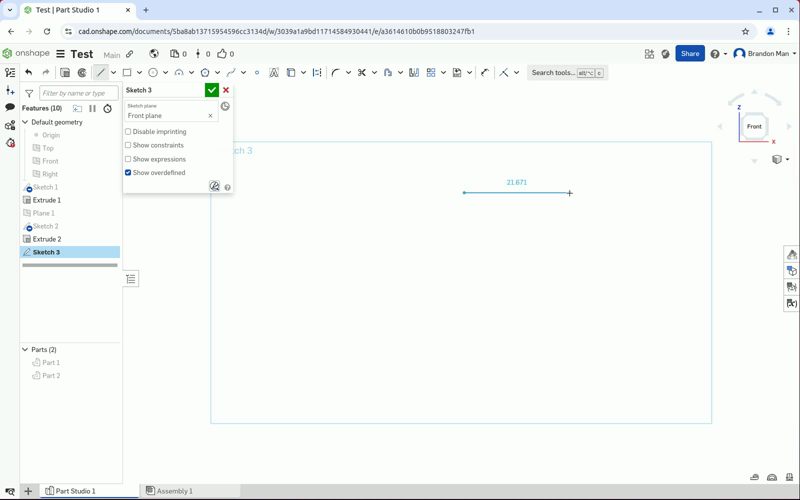
key_up(shift)
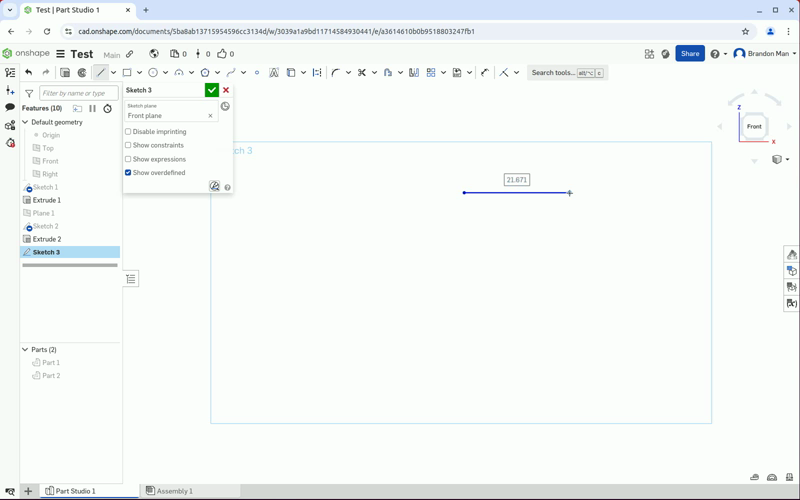
key_down(shift)
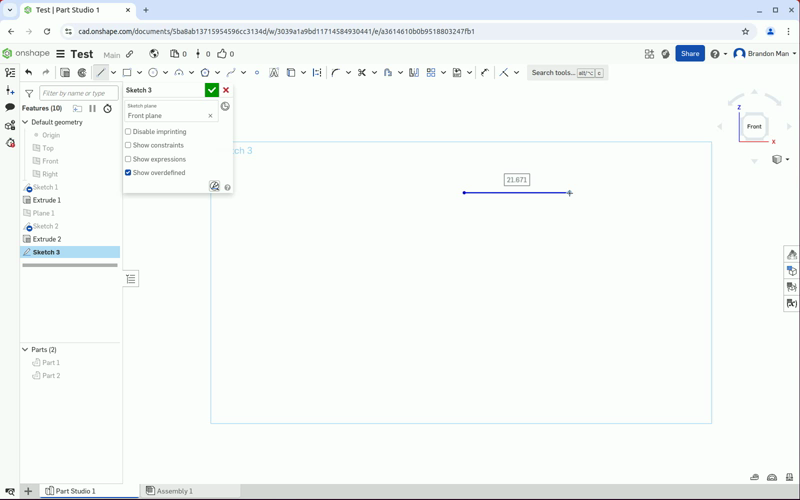
mouse_move(589, 192)
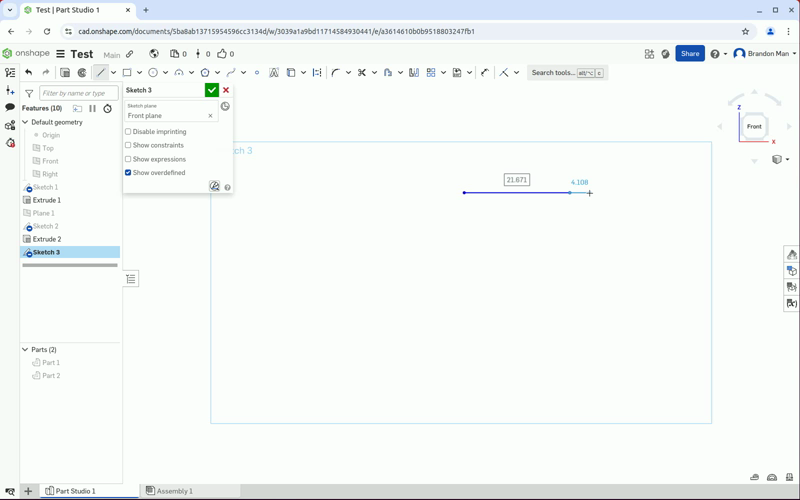
mouse_move(569, 186)
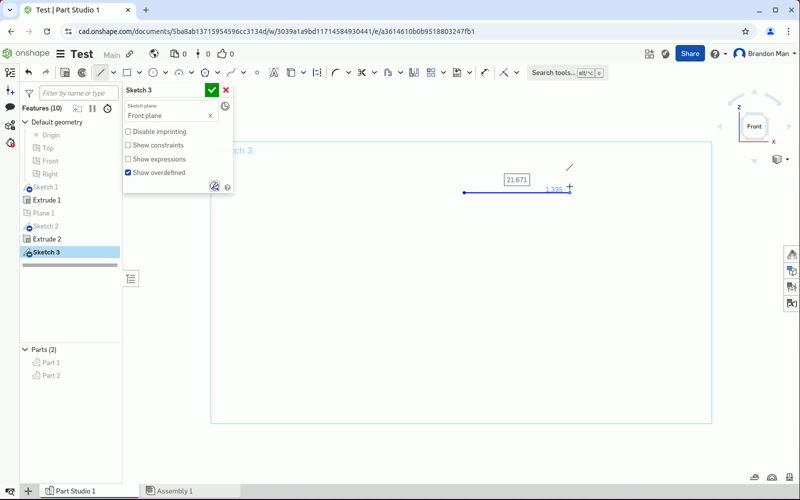
scroll(6)
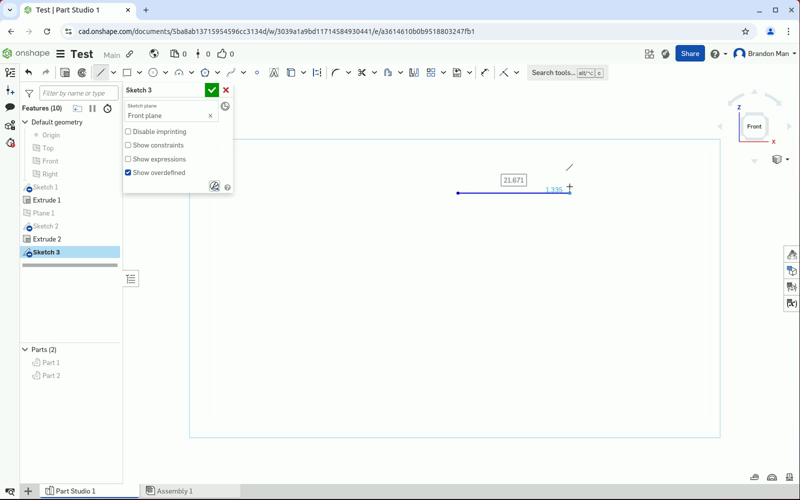
scroll(6)
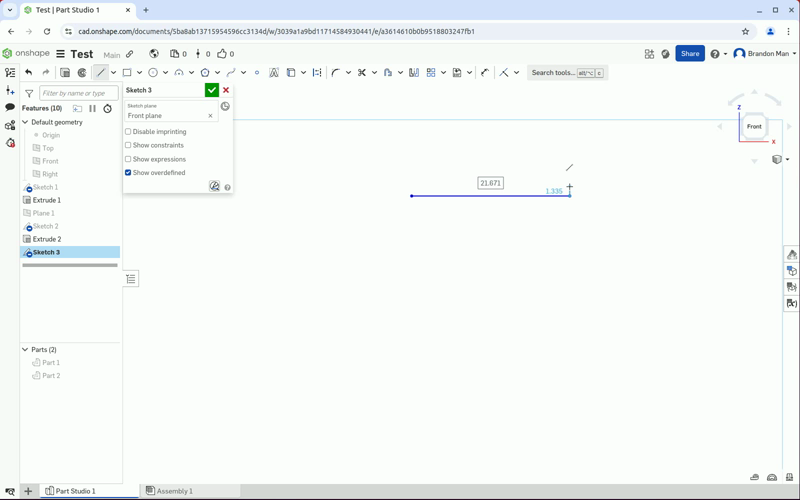
scroll(6)
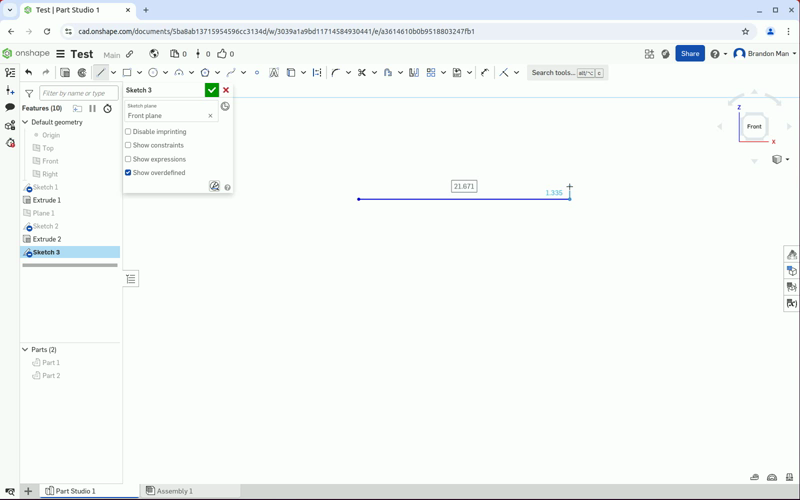
scroll(6)
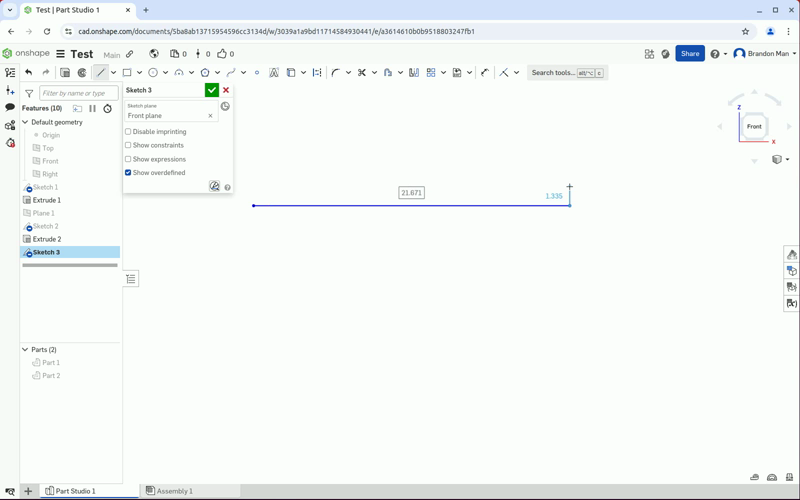
scroll(6)
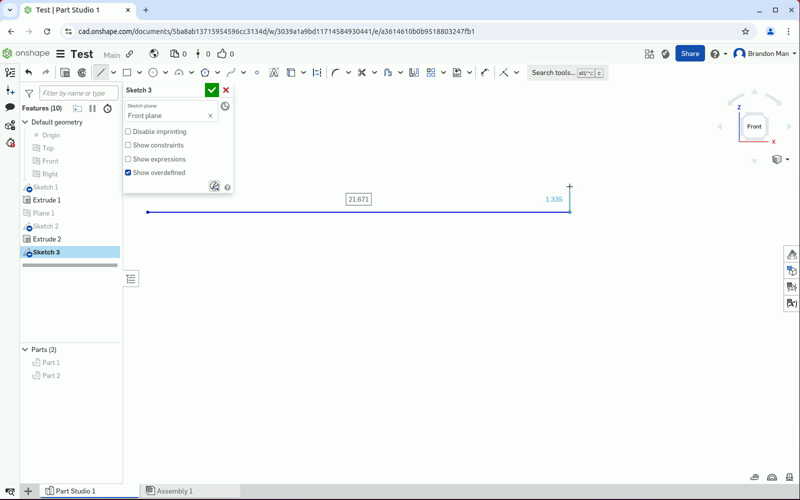
scroll(6)
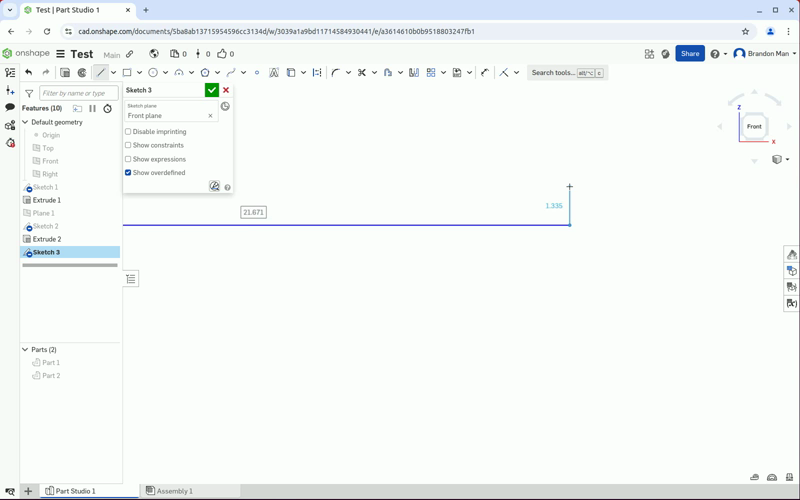
scroll(6)
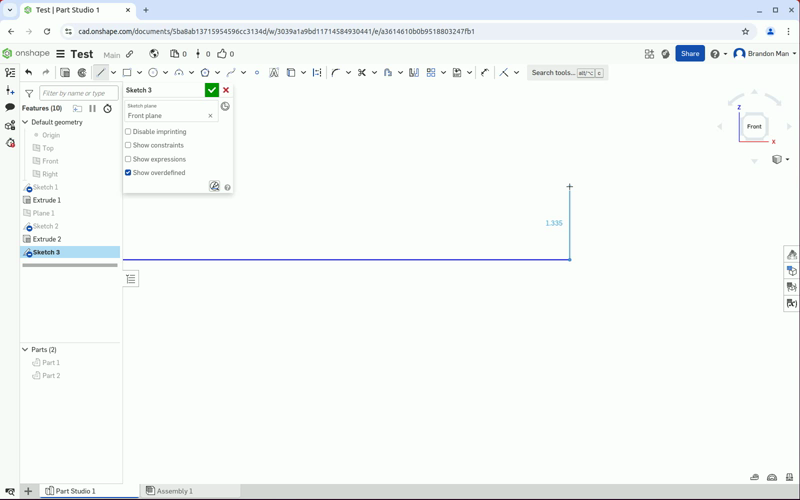
click(569, 186)
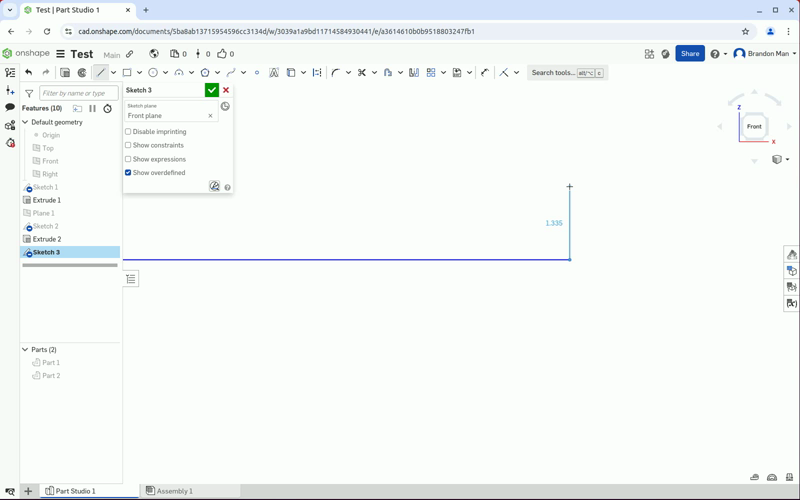
scroll(-6)
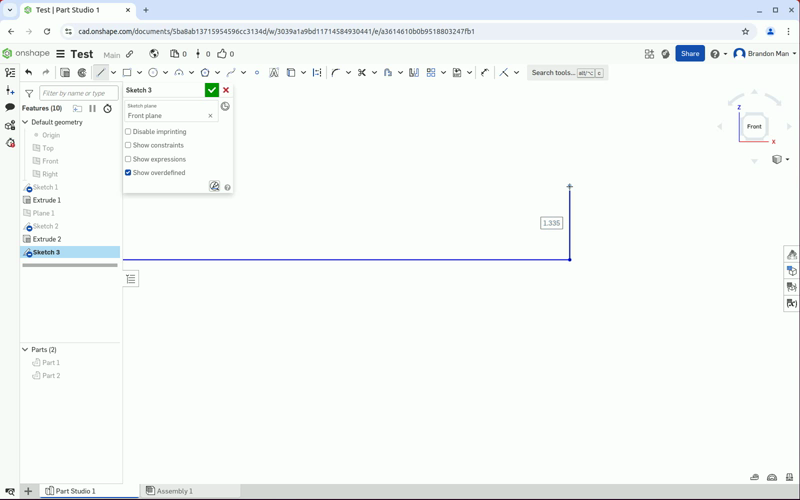
scroll(-6)
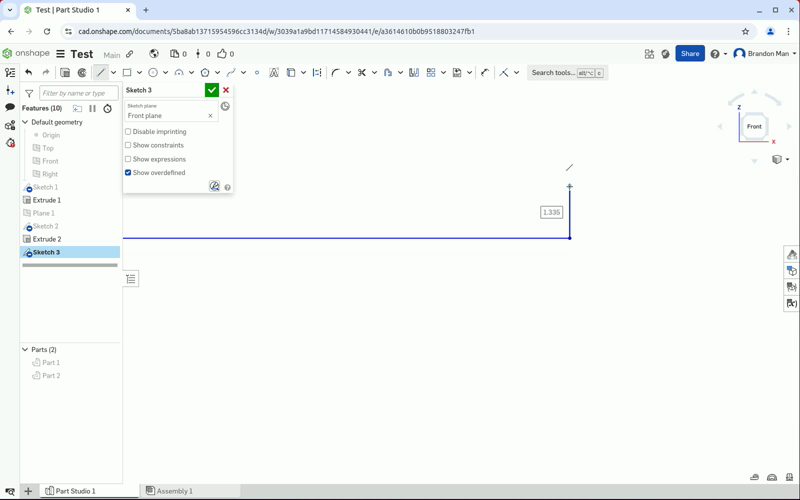
scroll(-6)
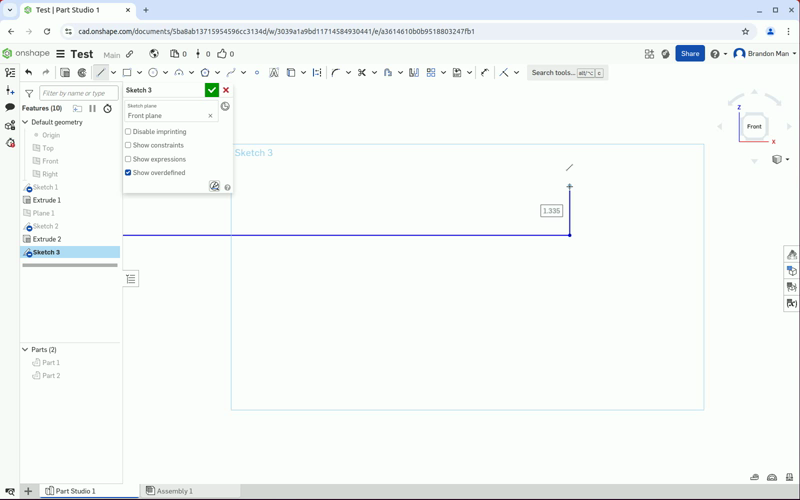
scroll(-6)
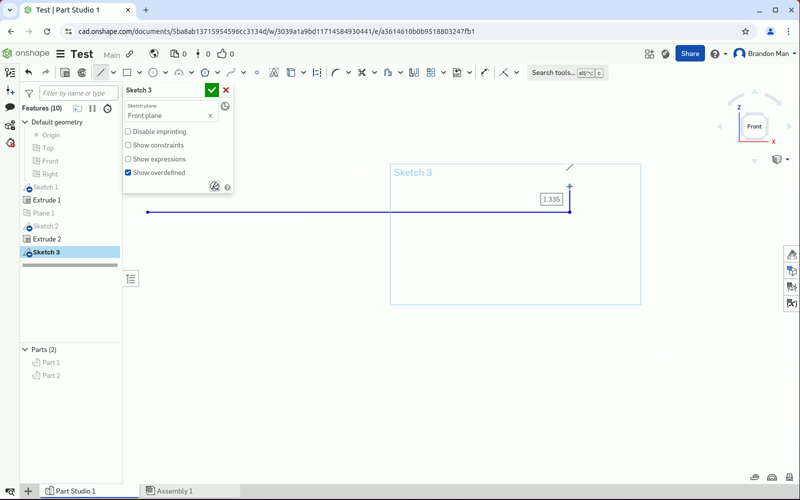
scroll(-6)
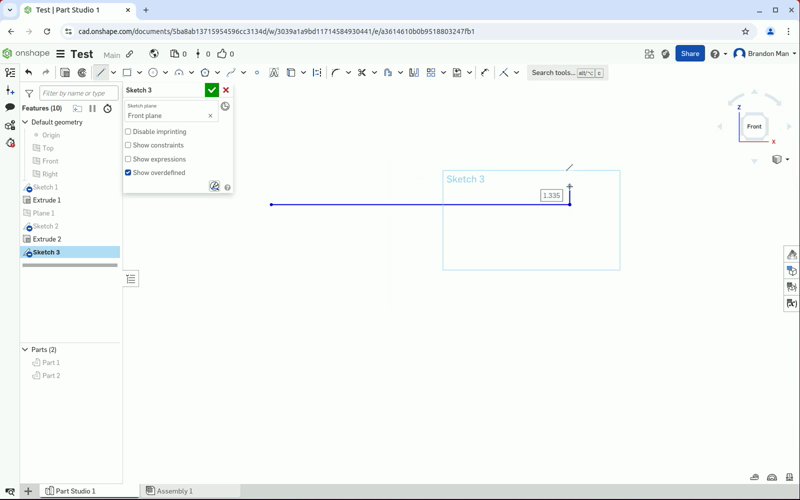
scroll(-6)
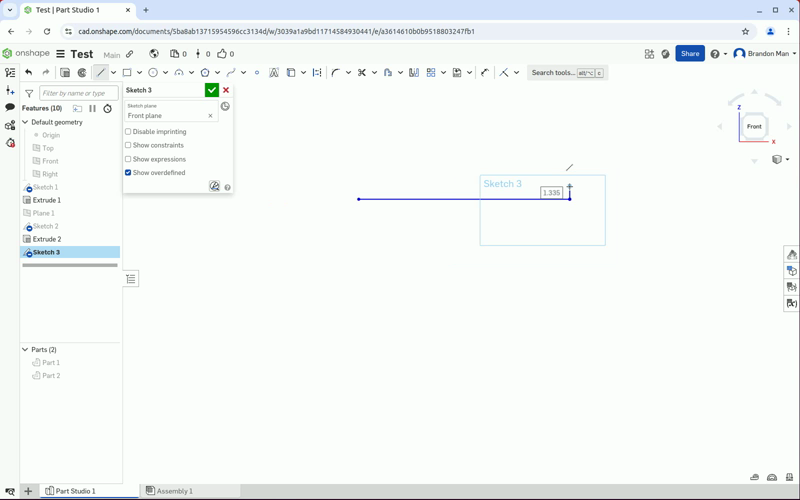
scroll(-6)
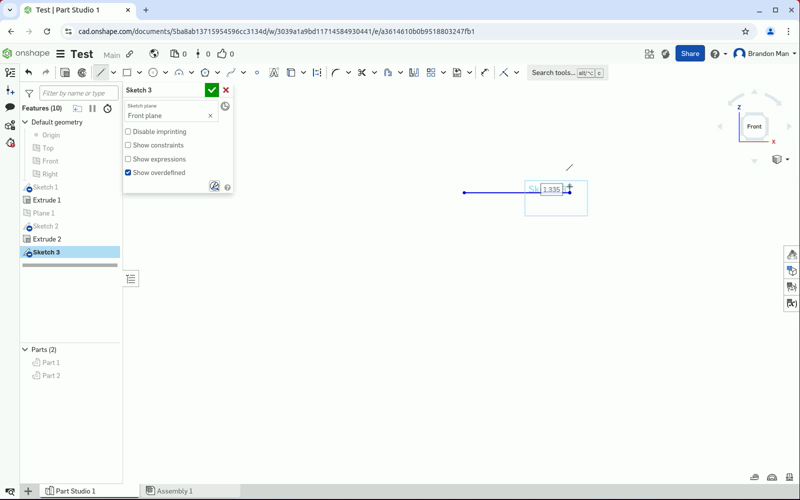
key_up(shift)
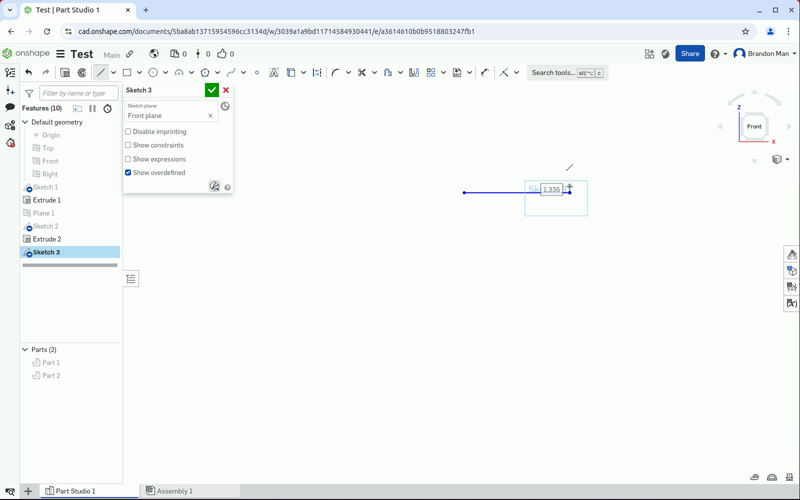
key_down(shift)
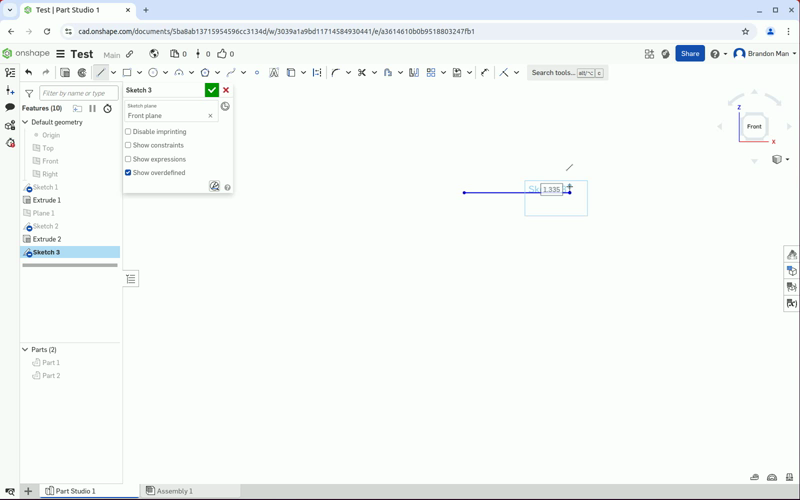
mouse_move(464, 186)
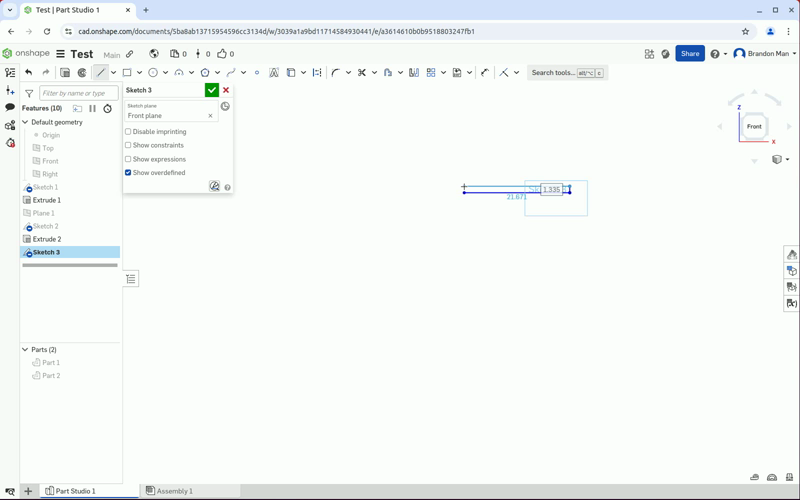
click(464, 186)
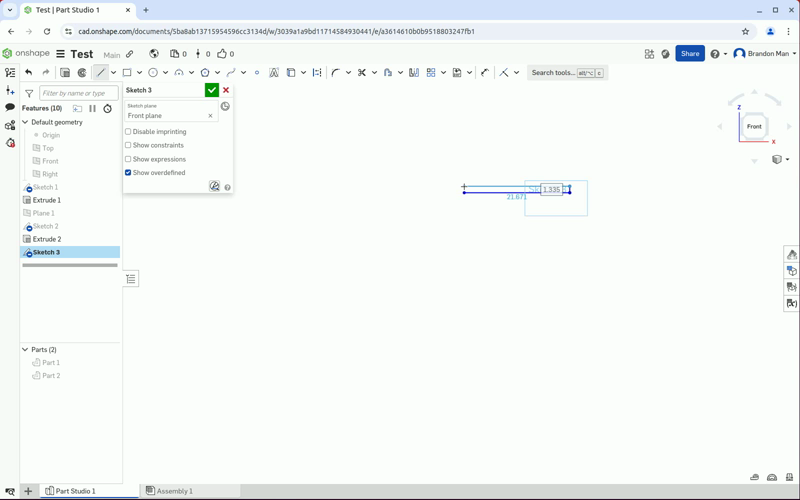
key_up(shift)
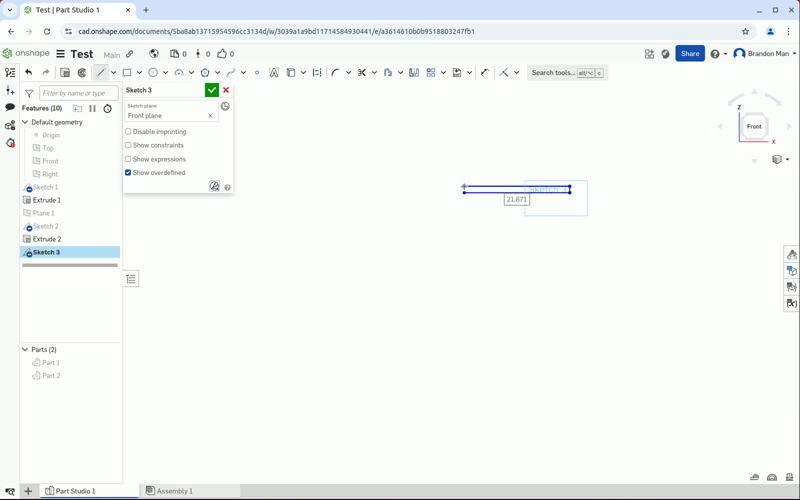
mouse_move(494, 186)
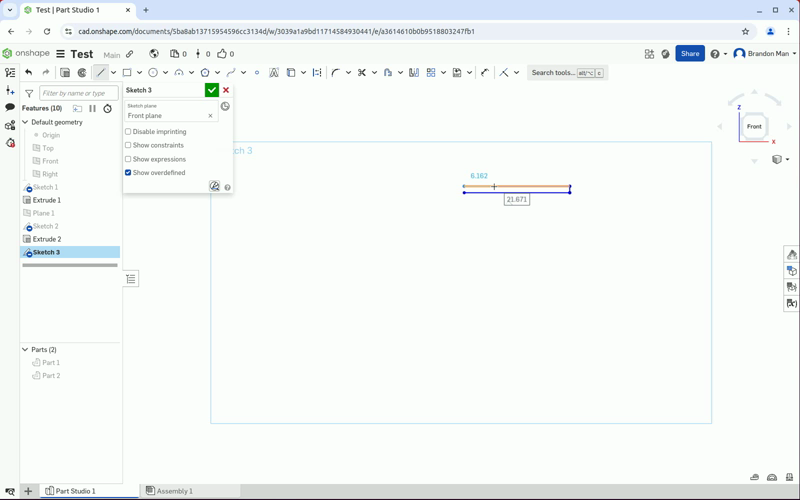
key_down(shift)
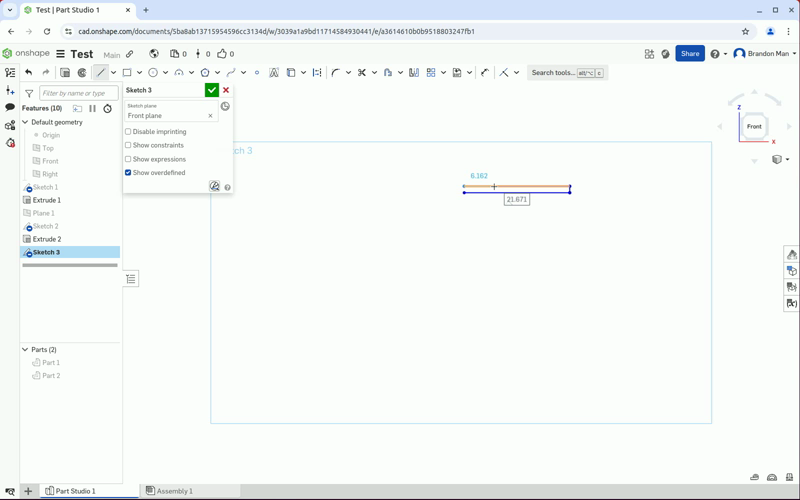
mouse_move(464, 192)
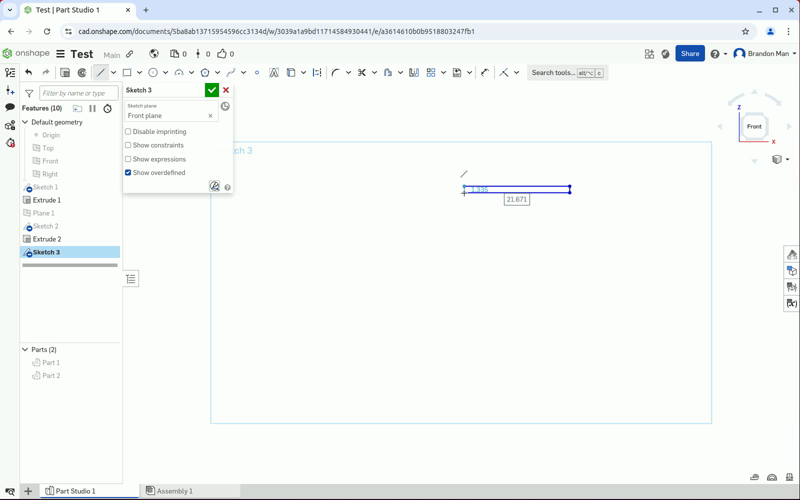
scroll(6)
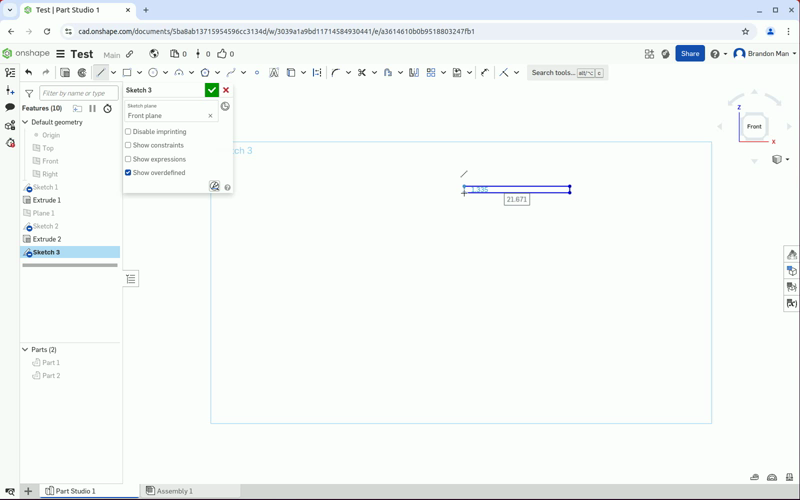
scroll(6)
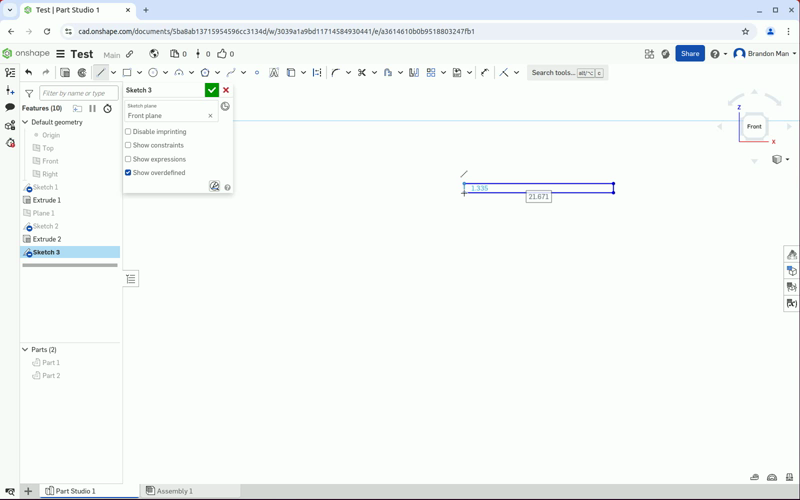
scroll(6)
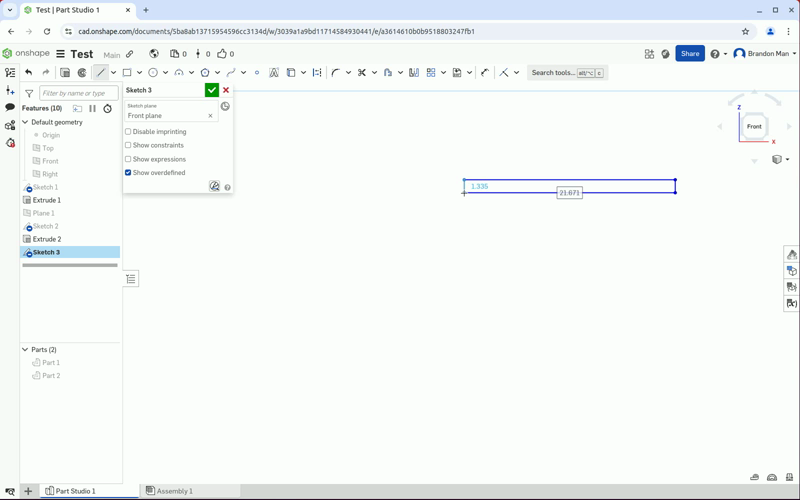
scroll(6)
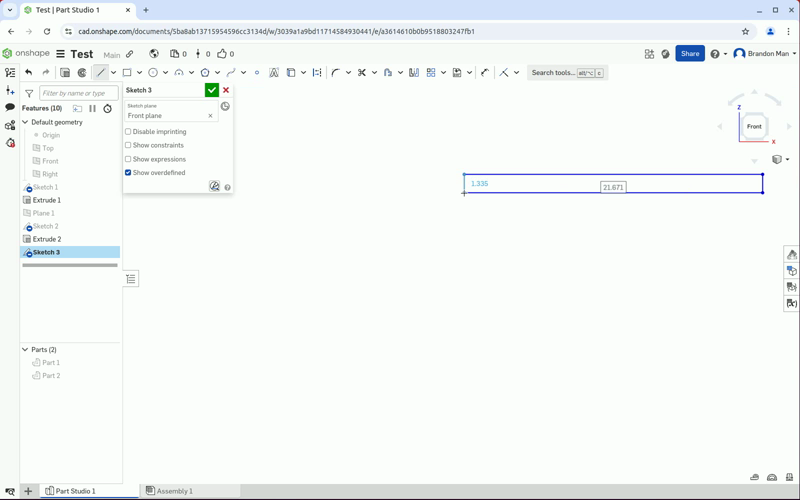
scroll(6)
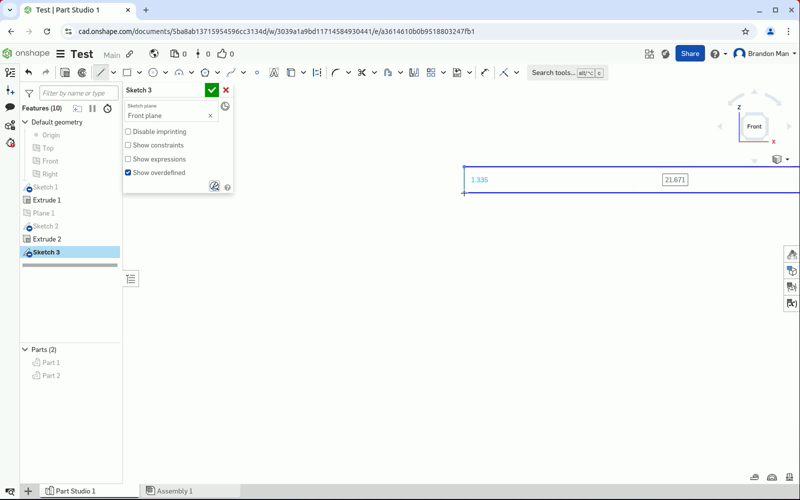
scroll(6)
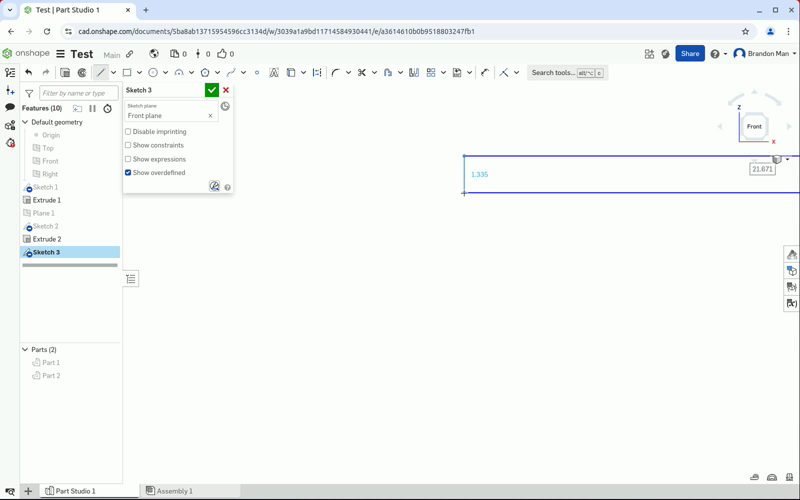
scroll(6)
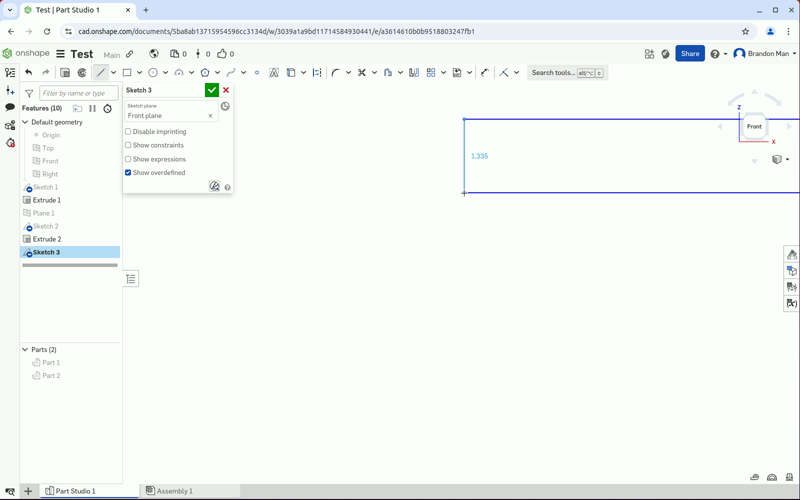
key_up(shift)
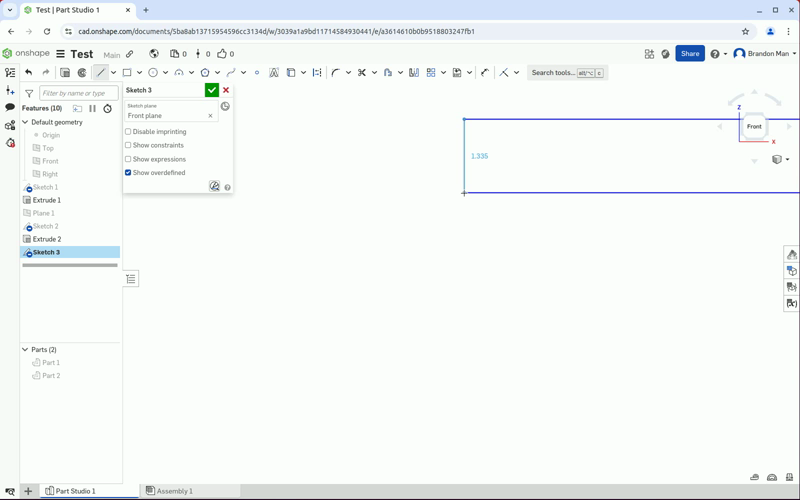
click(464, 192)
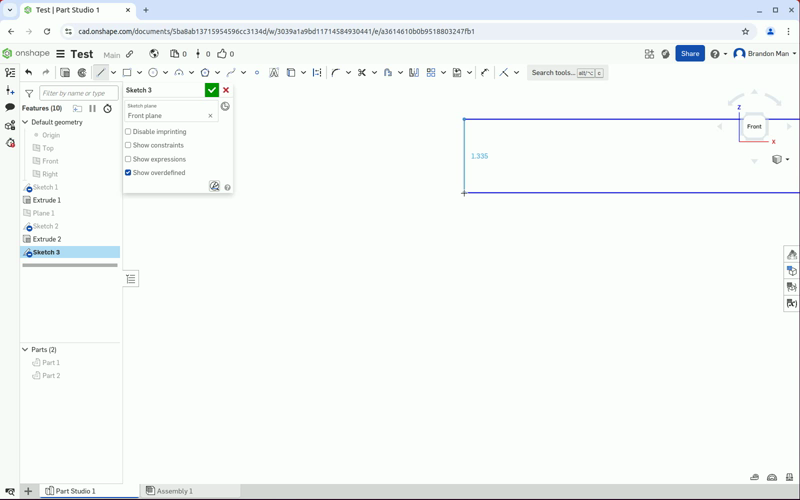
scroll(-6)
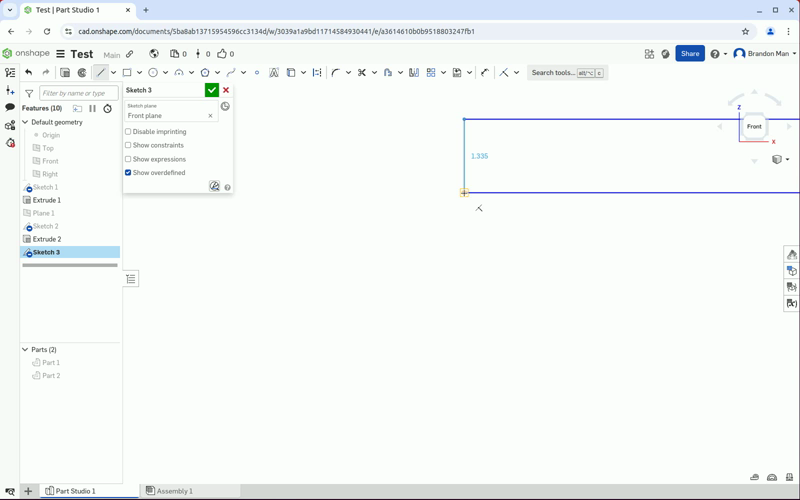
scroll(-6)
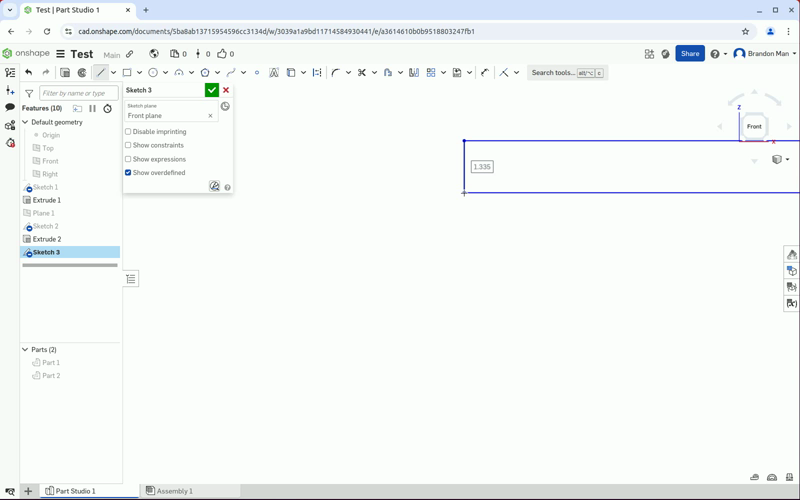
scroll(-6)
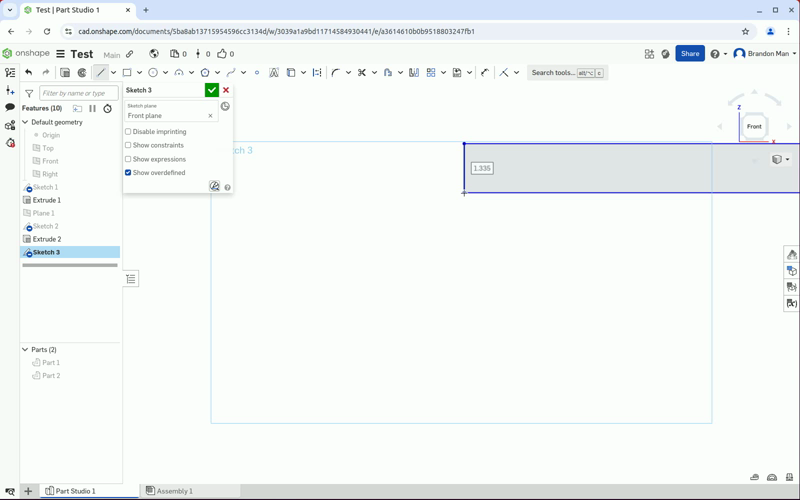
scroll(-6)
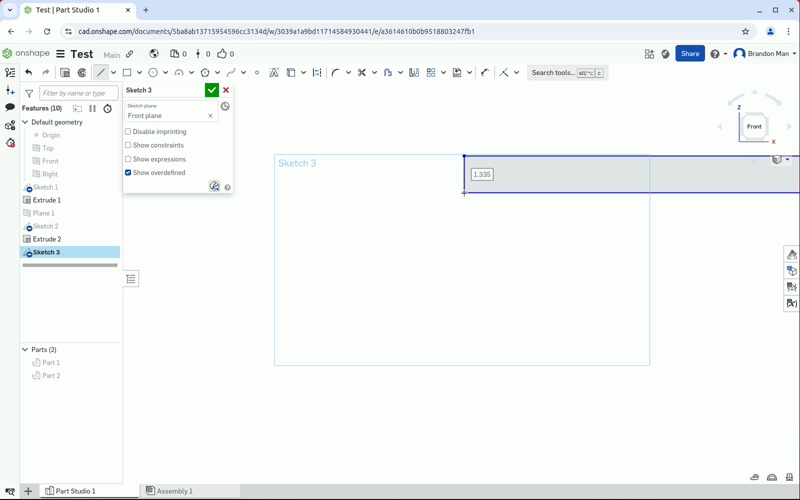
scroll(-6)
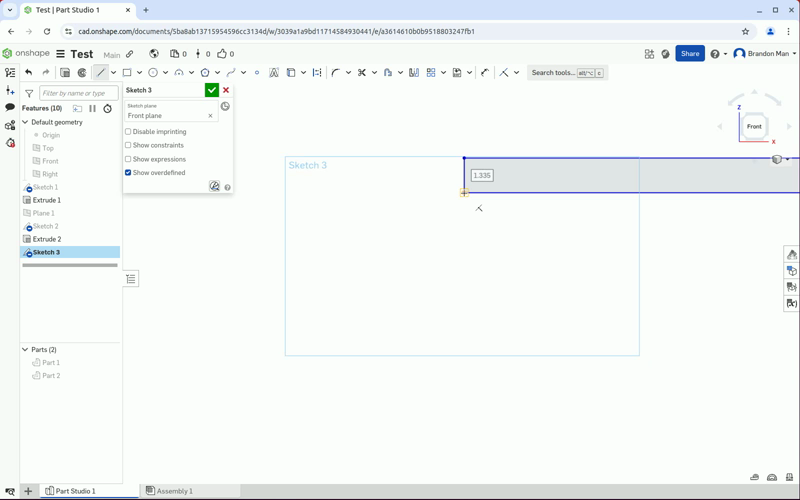
scroll(-6)
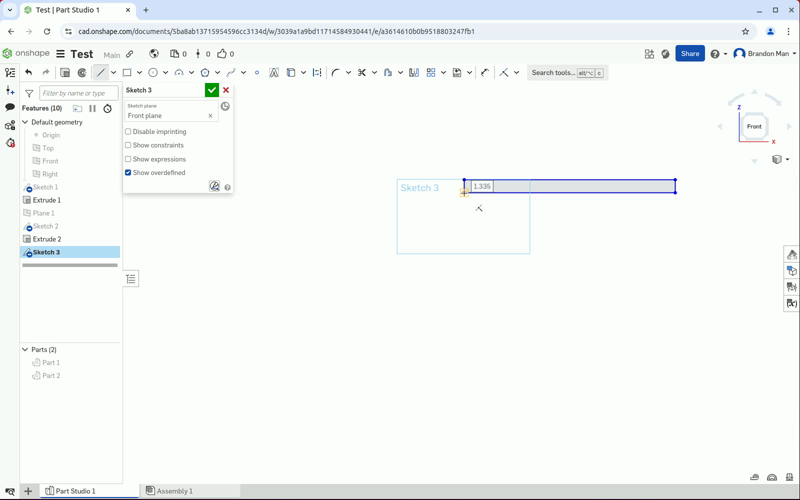
scroll(-6)
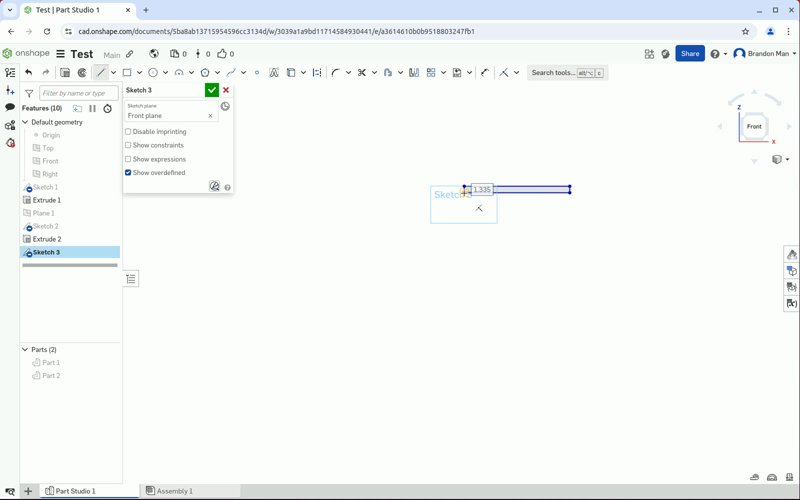
key(esc)
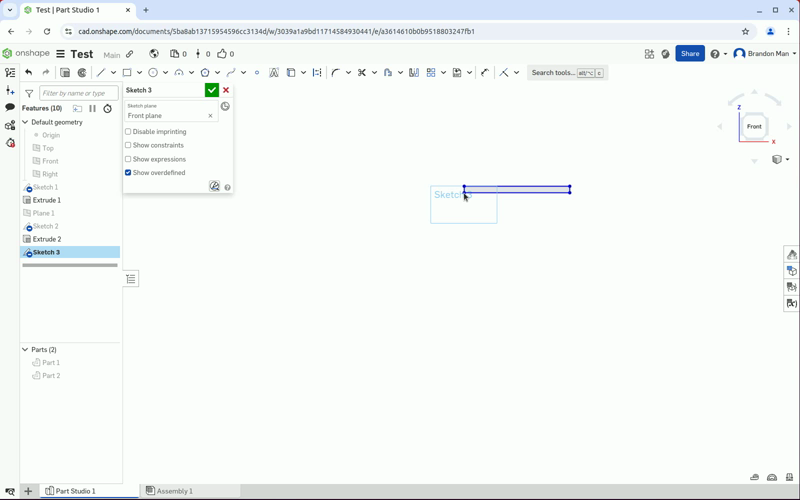
mouse_move(488, 190)
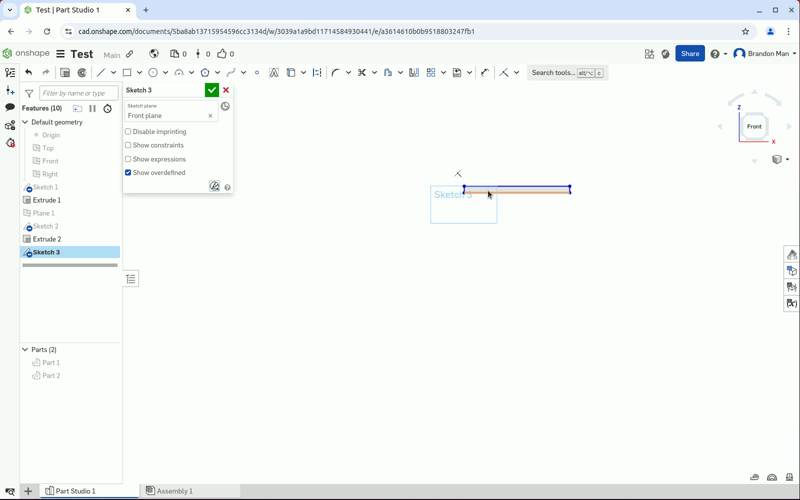
scroll(6)
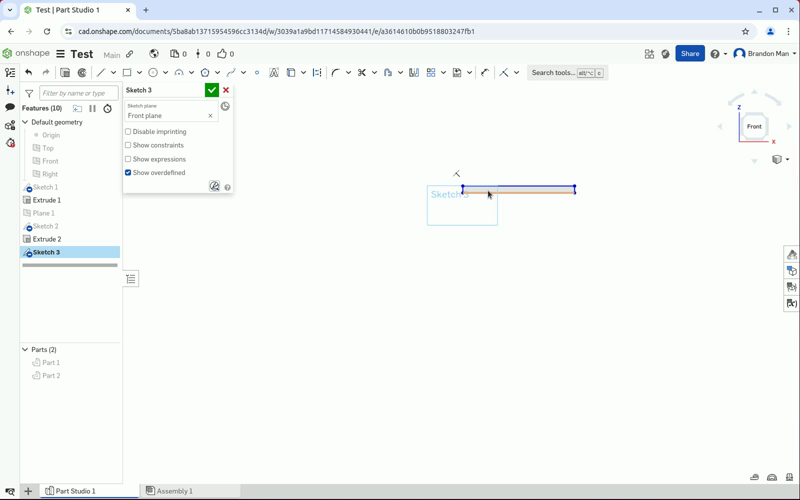
scroll(6)
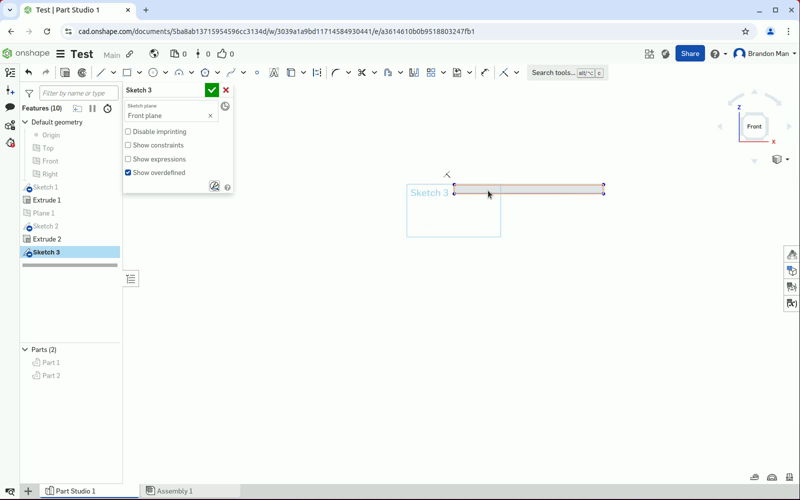
scroll(6)
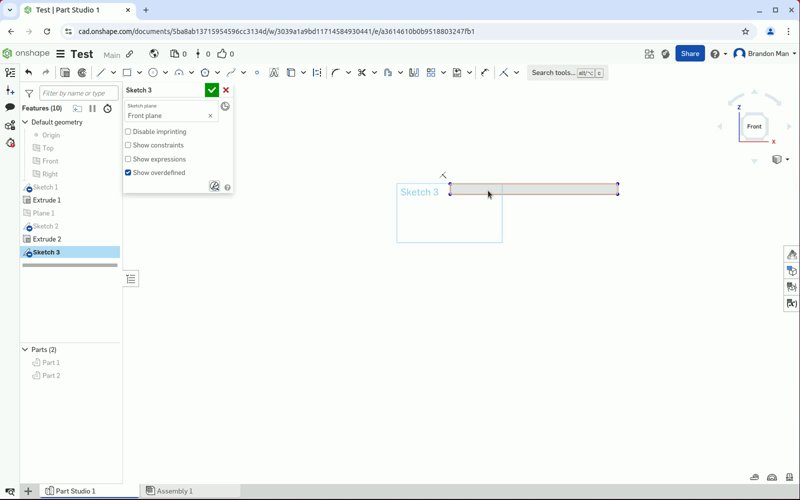
scroll(6)
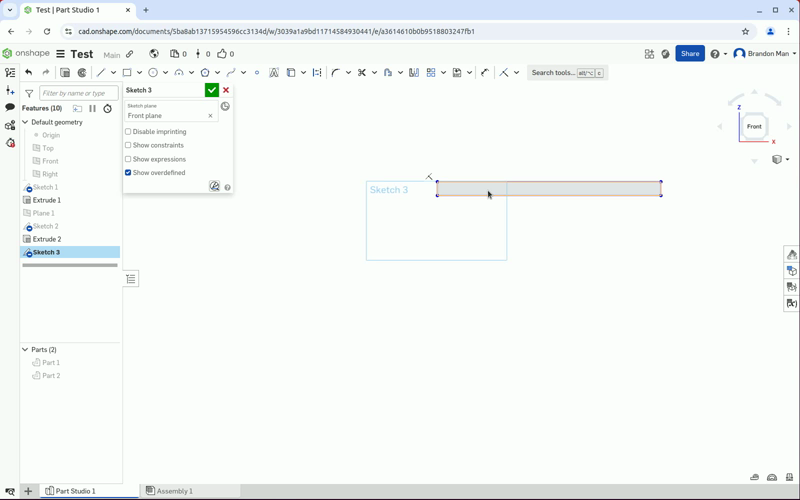
scroll(6)
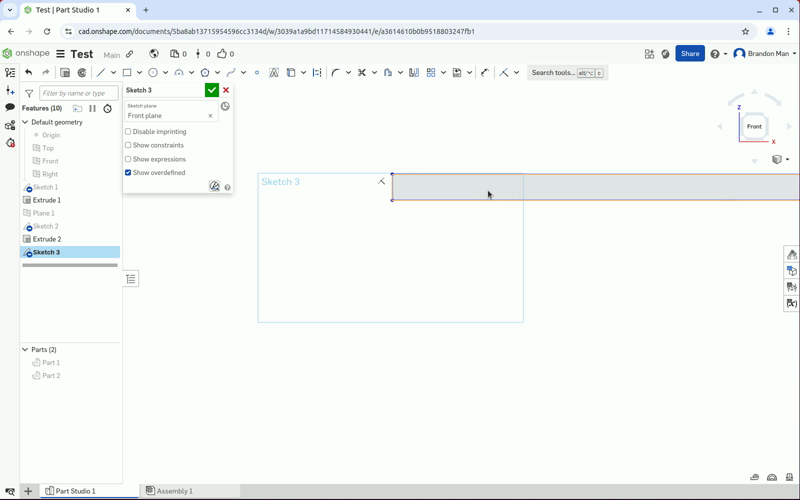
scroll(6)
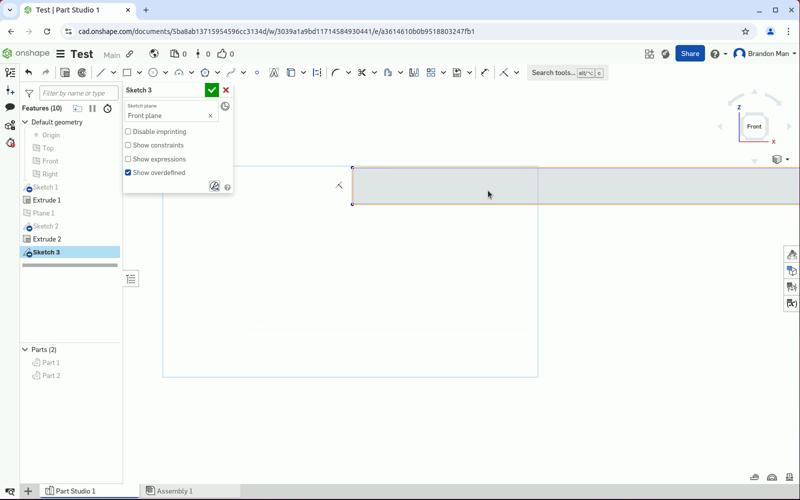
scroll(6)
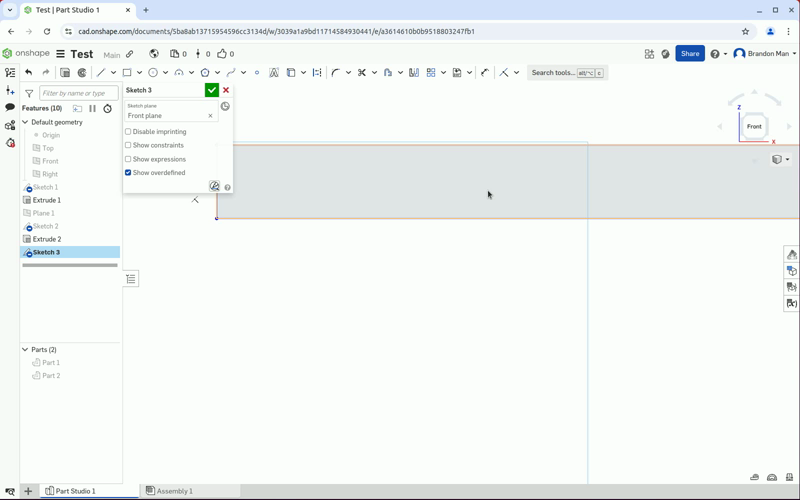
click(488, 190)
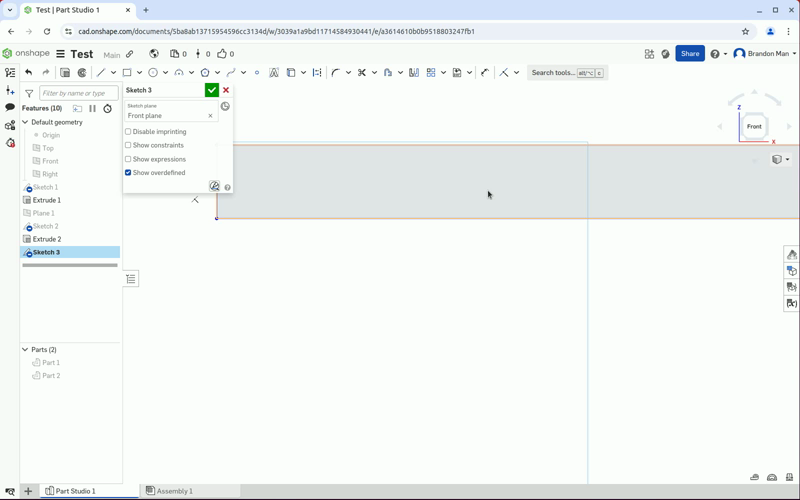
scroll(-6)
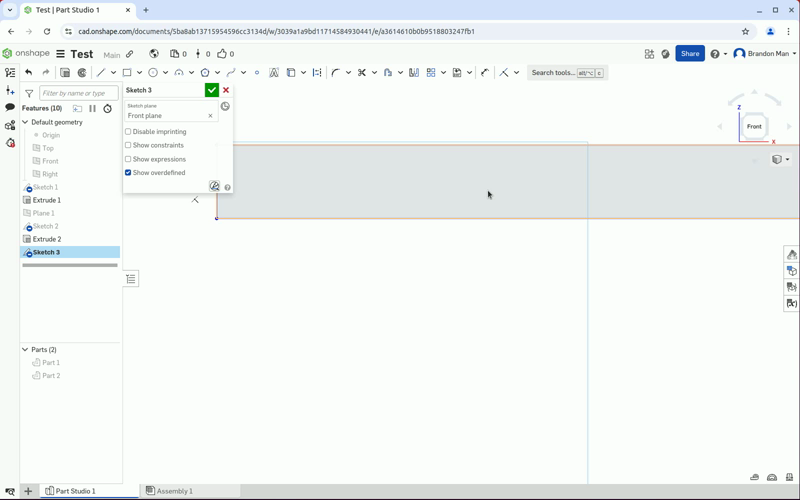
scroll(-6)
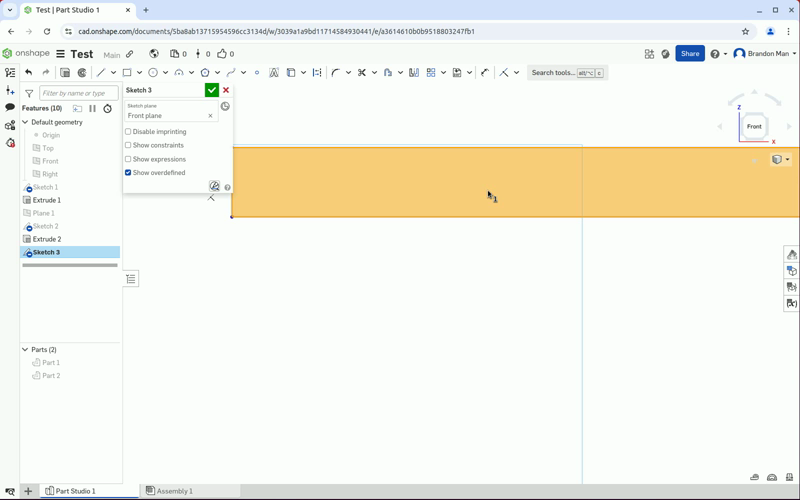
scroll(-6)
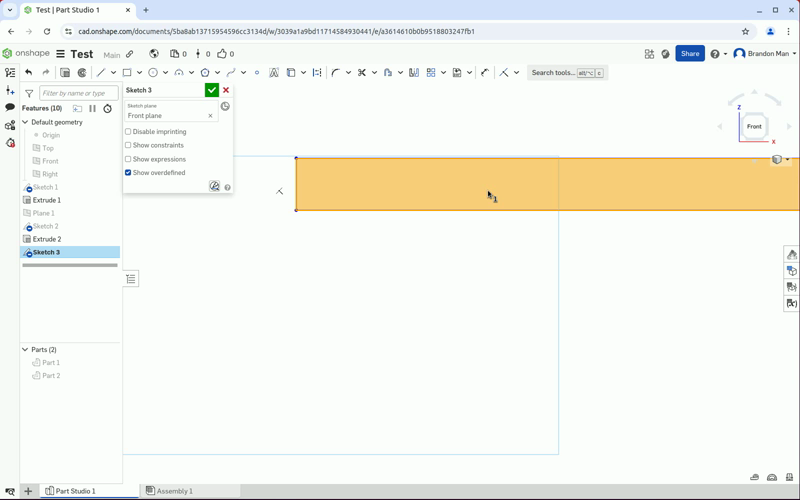
scroll(-6)
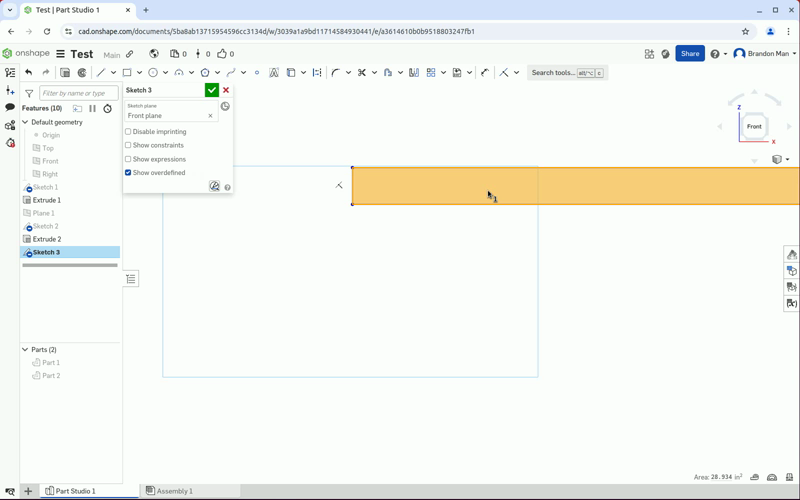
scroll(-6)
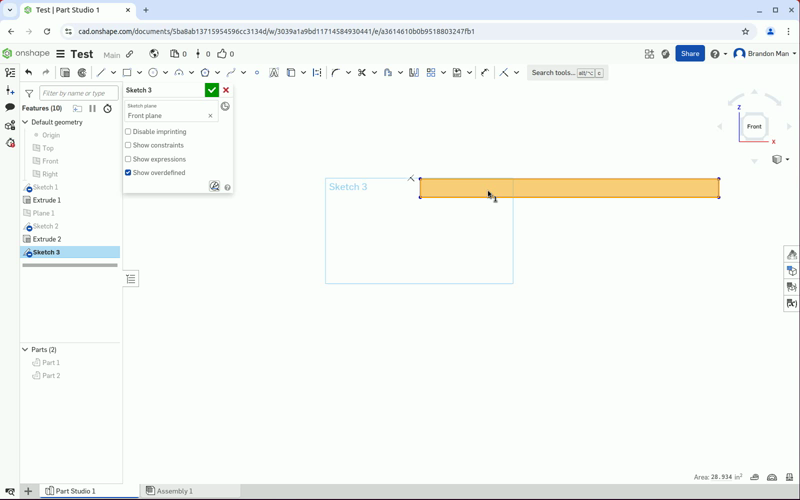
scroll(-6)
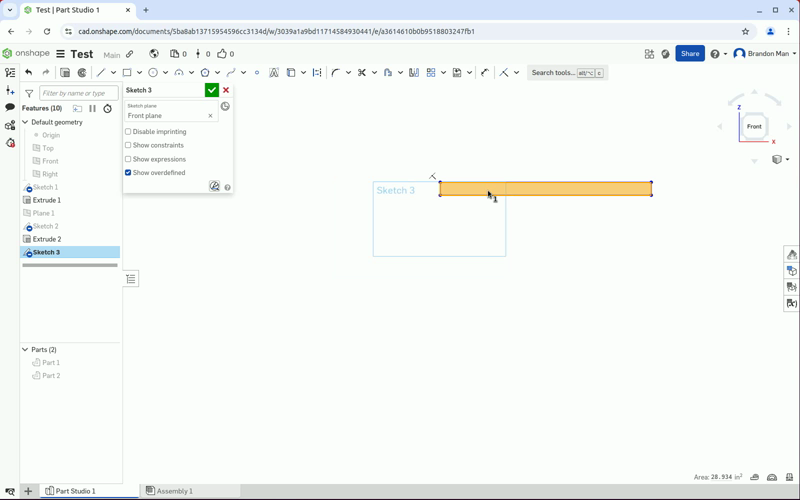
scroll(-6)
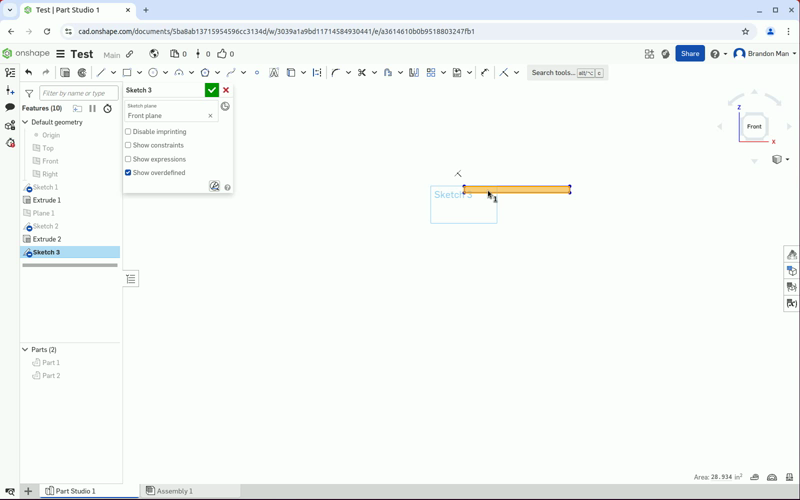
mouse_move(73, 352)
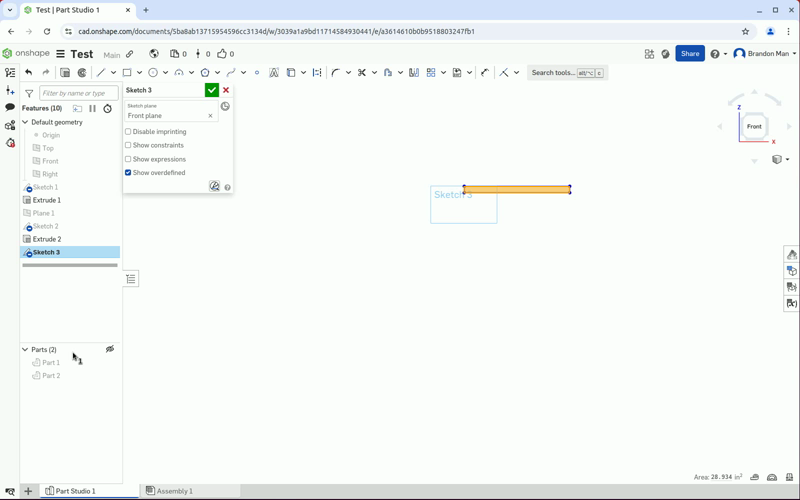
key(shift+y)
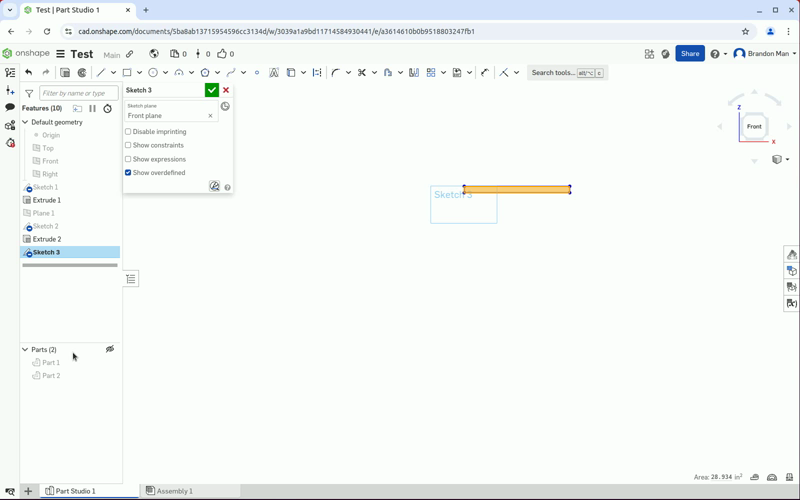
key(shift+e)
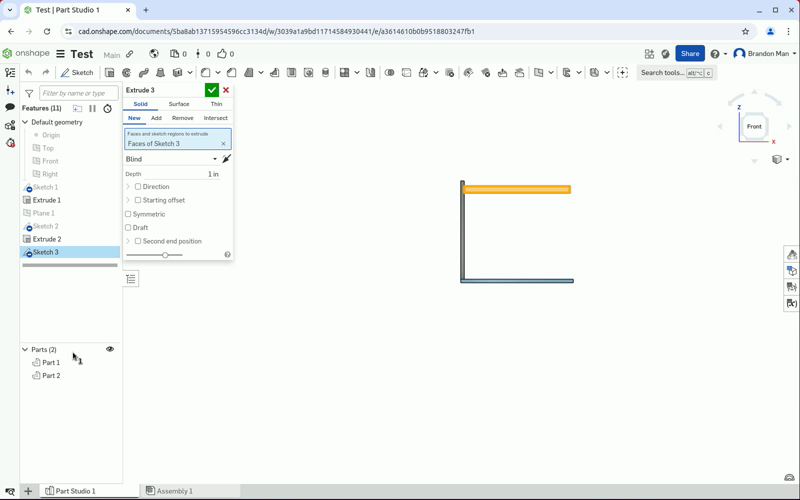
mouse_move(143, 106)
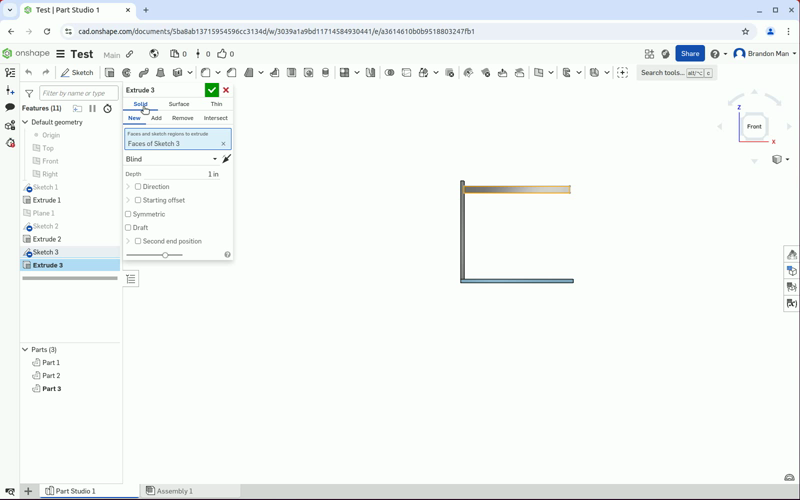
click(143, 106)
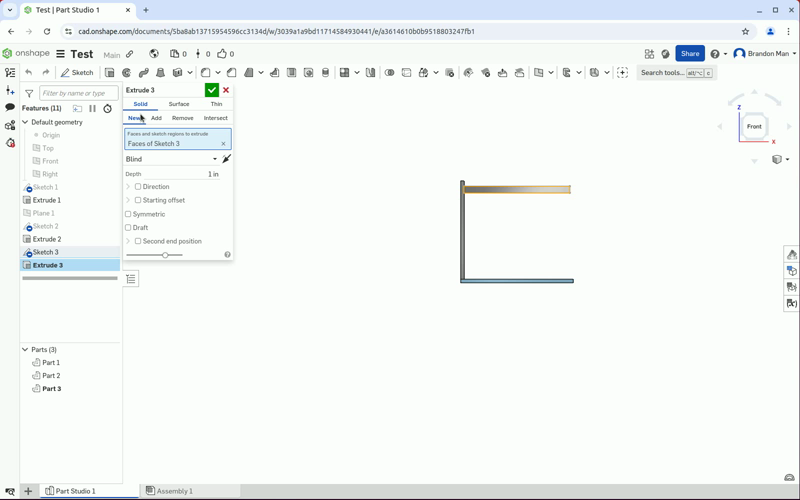
mouse_move(137, 120)
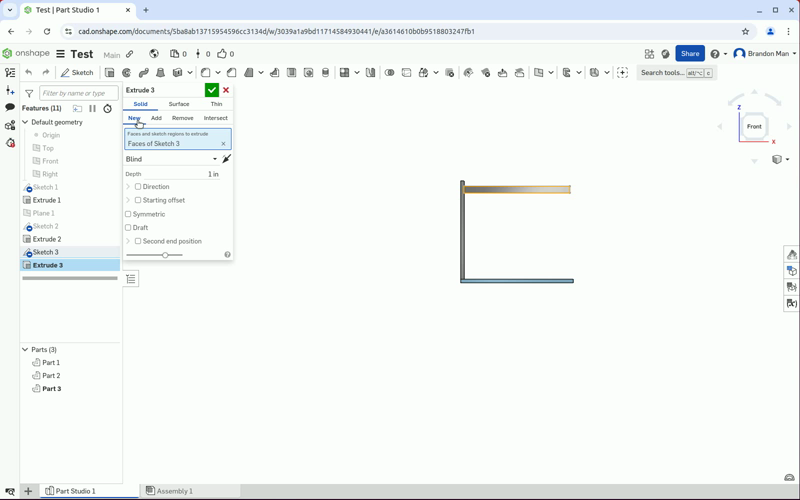
click(137, 120)
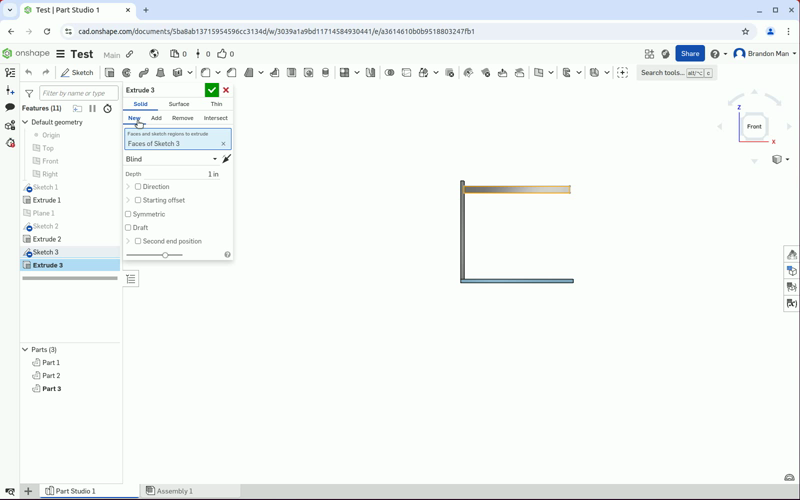
key(tab, 4)
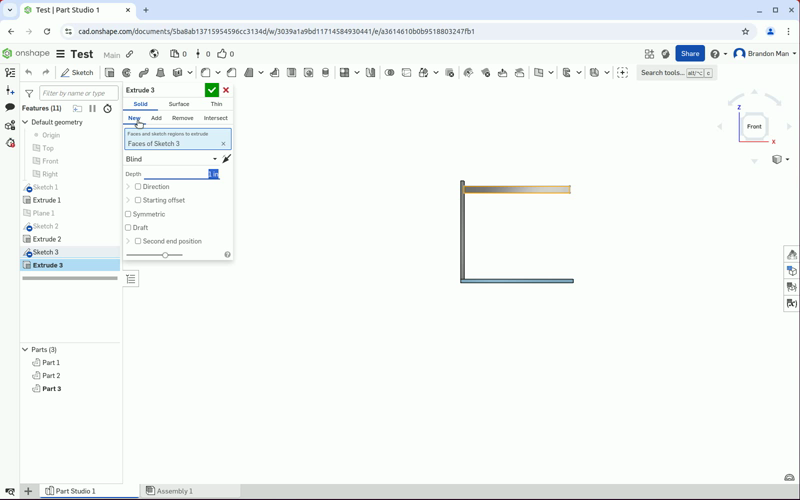
text(0.722)
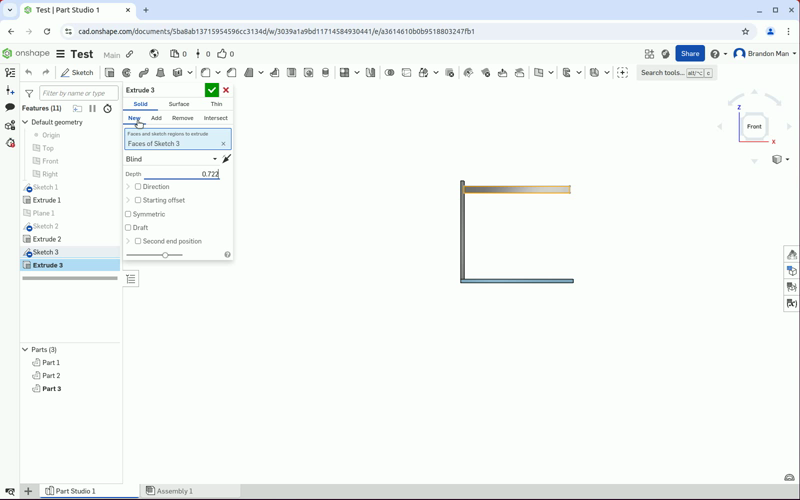
key(enter)
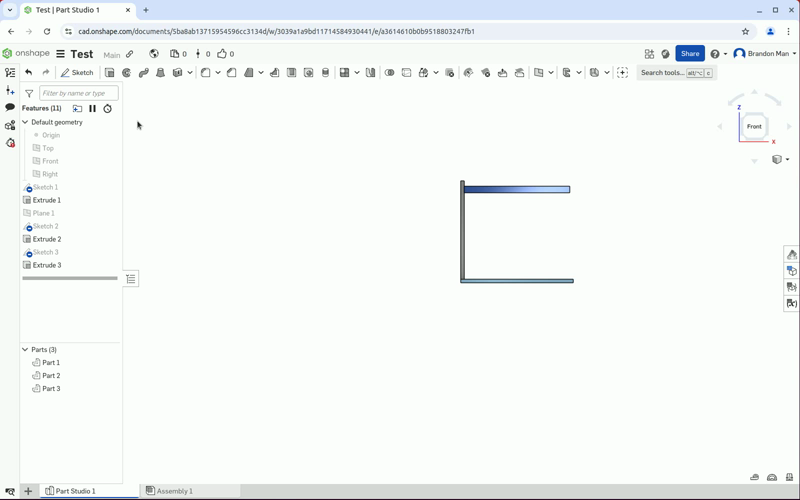
key(shift+h)
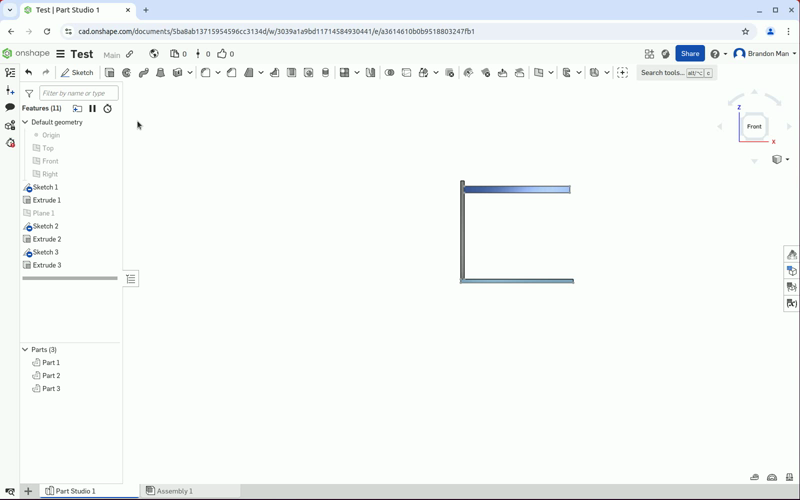
key(shift+h)
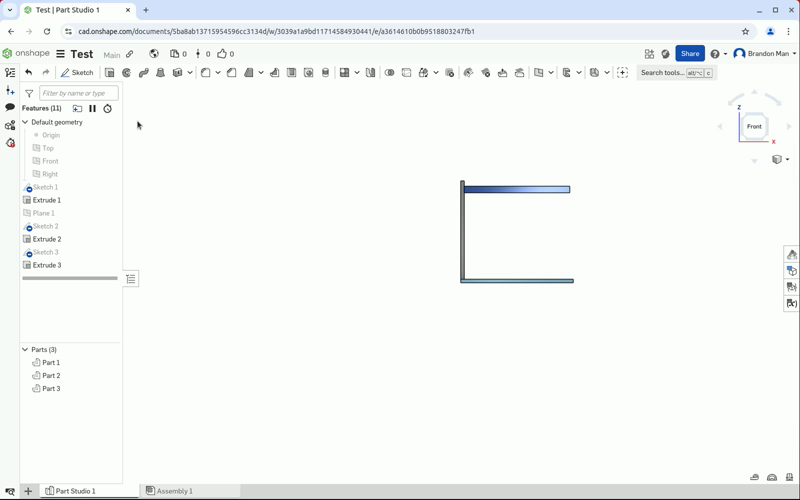
mouse_move(73, 189)
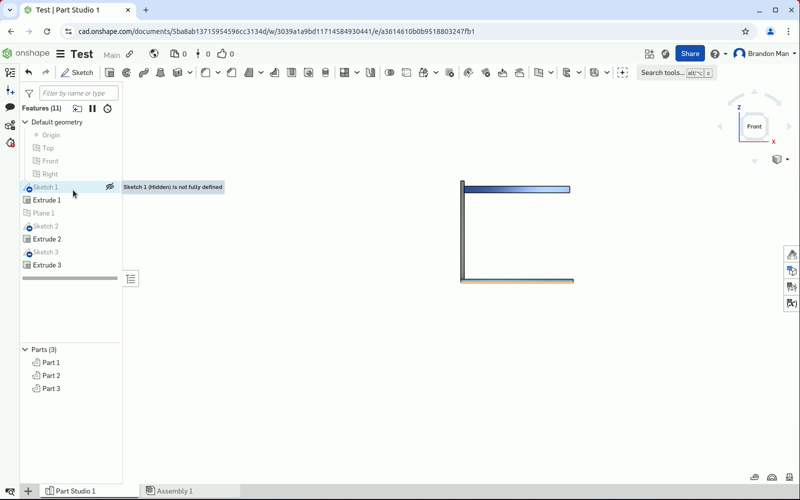
click(73, 189)
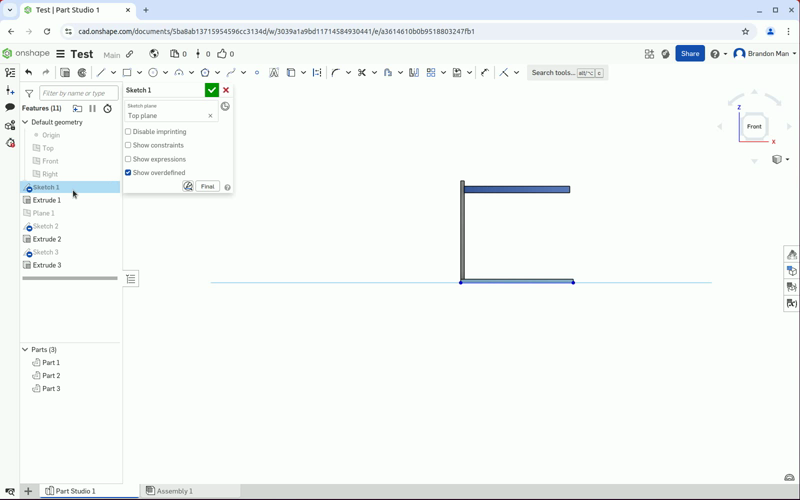
mouse_move(229, 92)
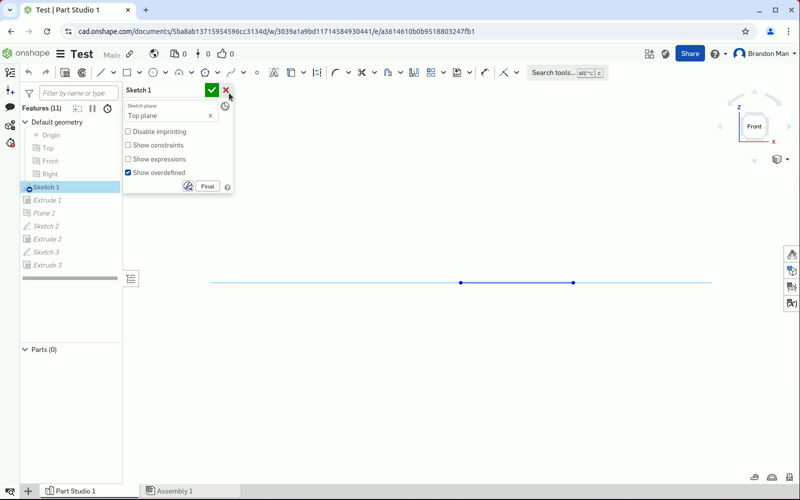
click(229, 92)
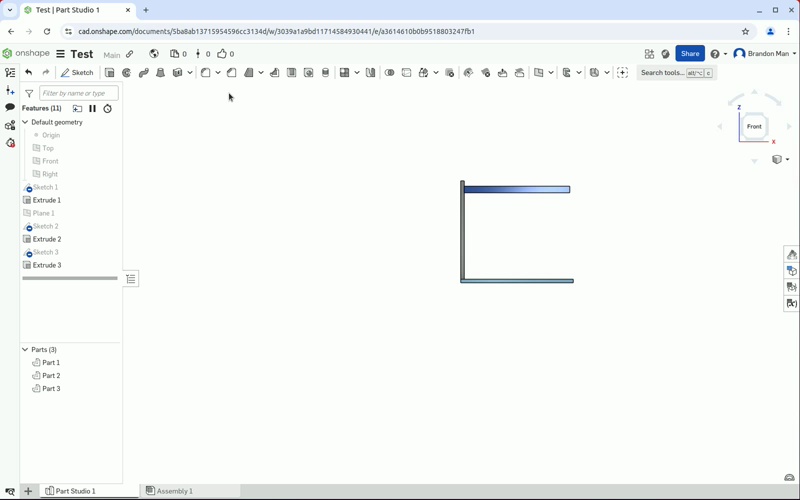
mouse_move(73, 352)
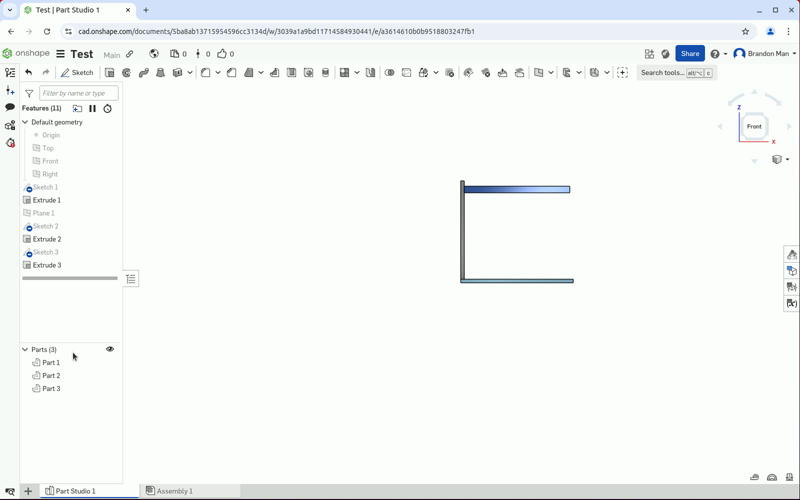
key(y)
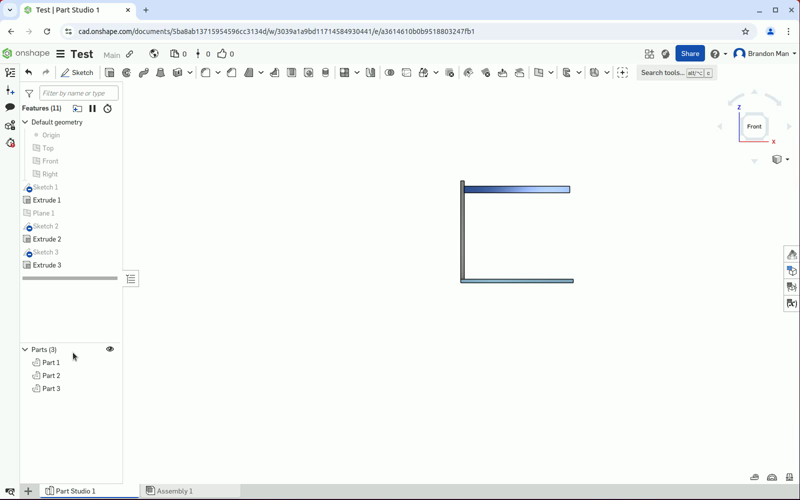
key(shift+p)
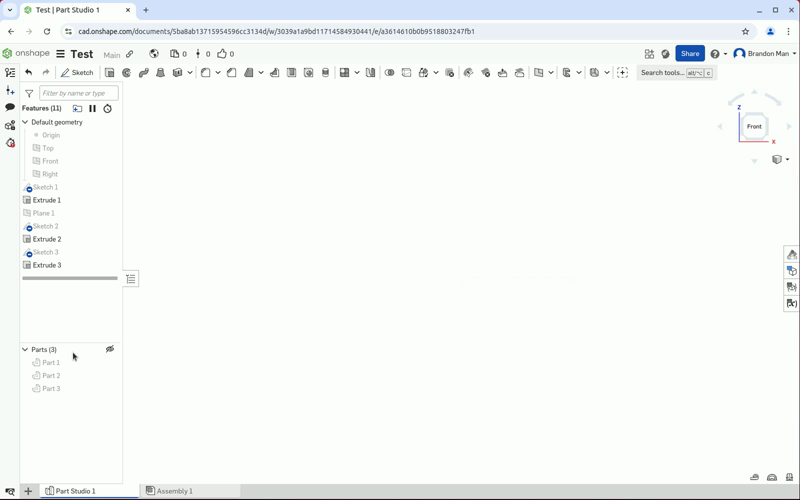
key(space)
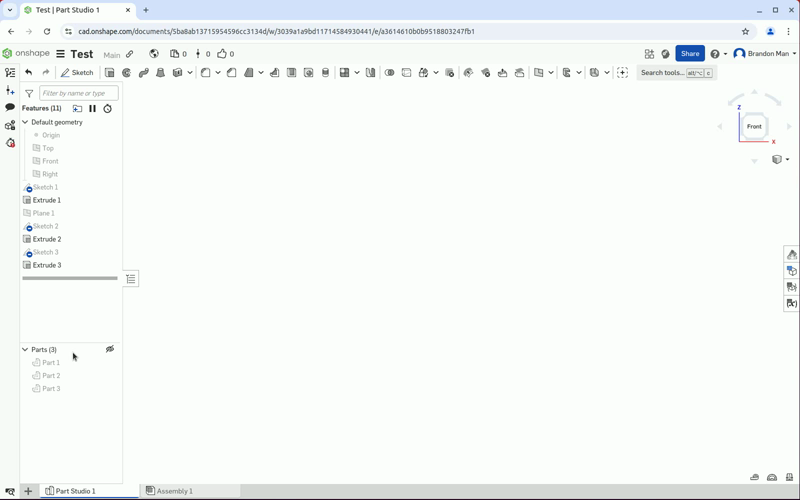
key_down(shift)
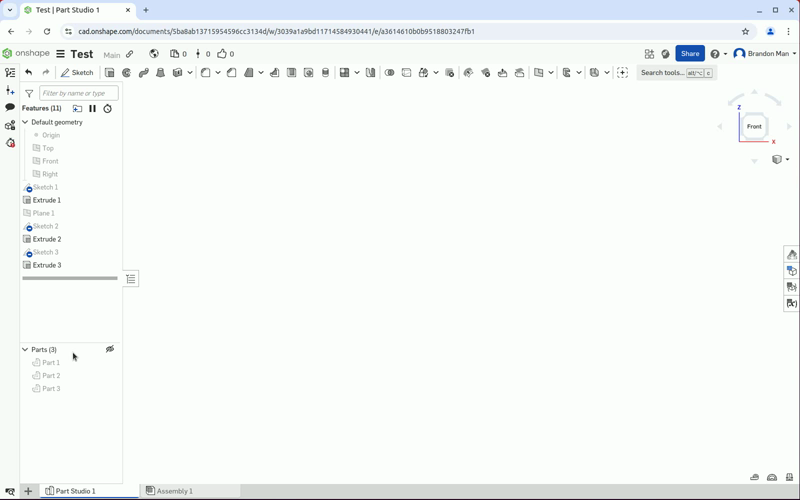
key(down)
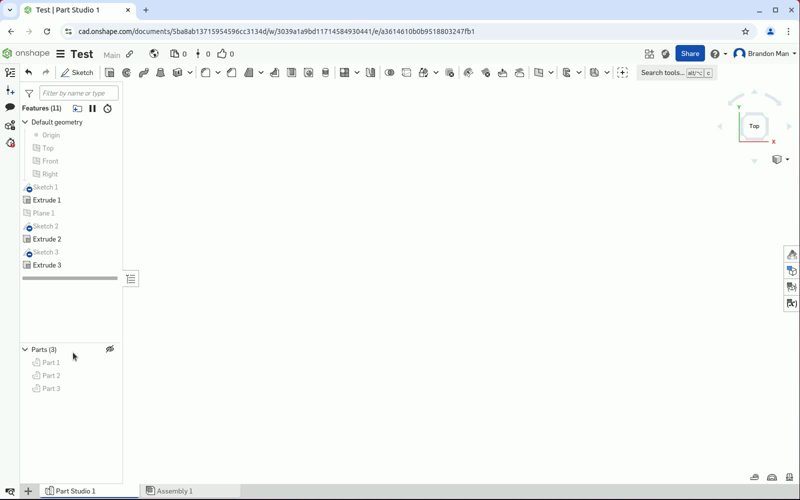
key_up(shift)
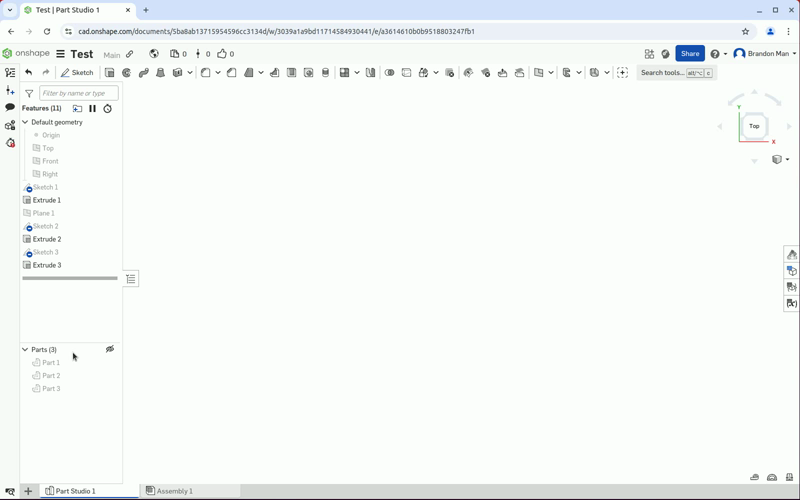
mouse_move(73, 352)
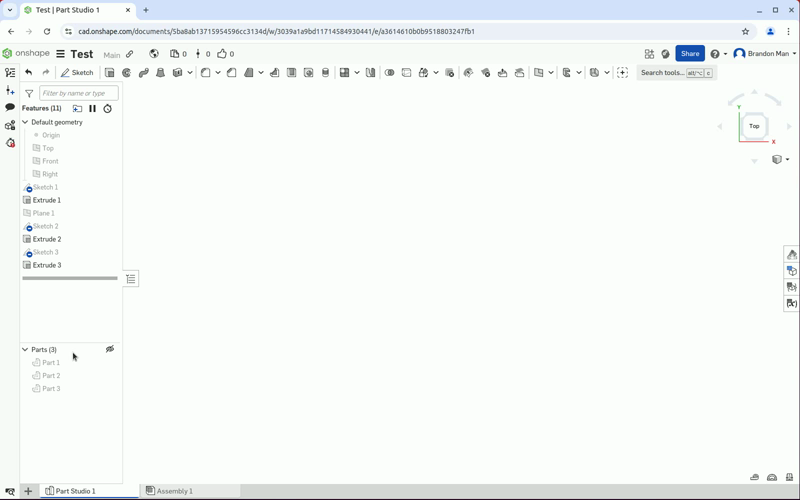
key(shift+y)
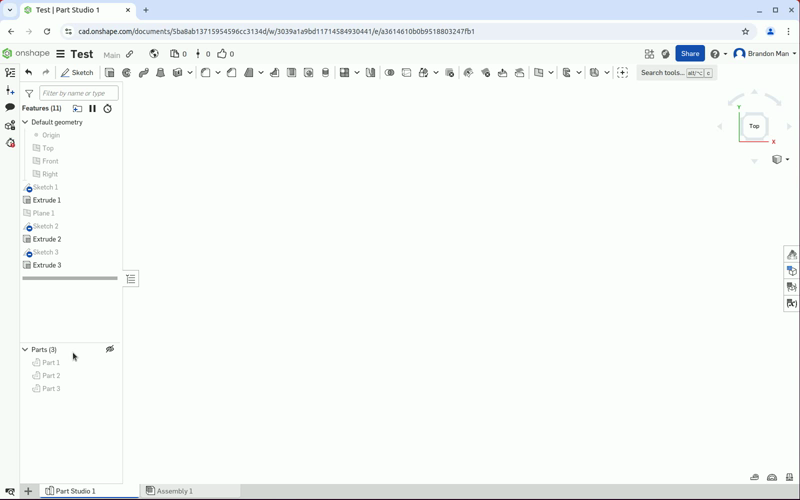
key(shift+s)
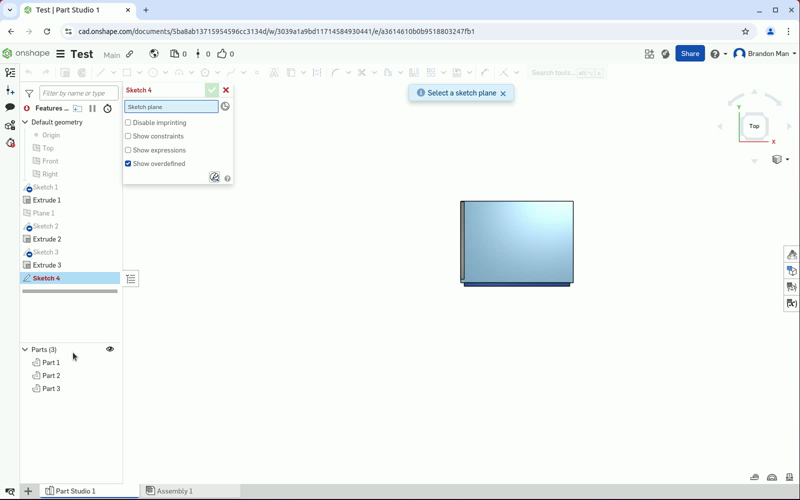
mouse_move(73, 215)
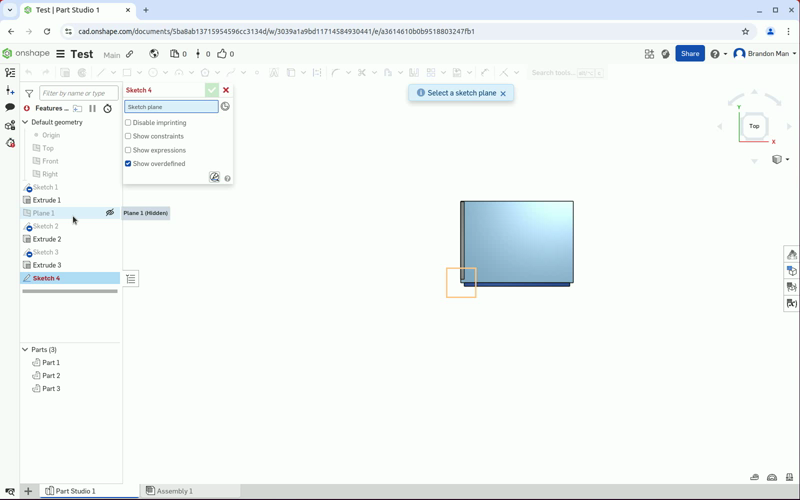
click(73, 215)
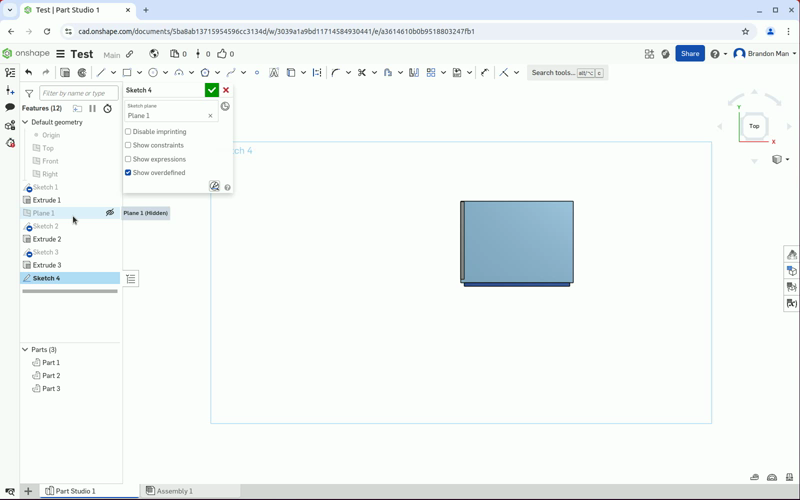
mouse_move(73, 352)
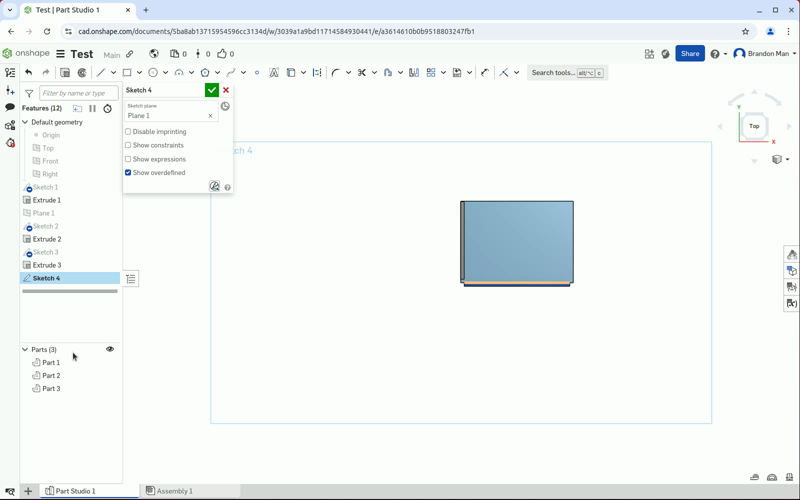
key(y)
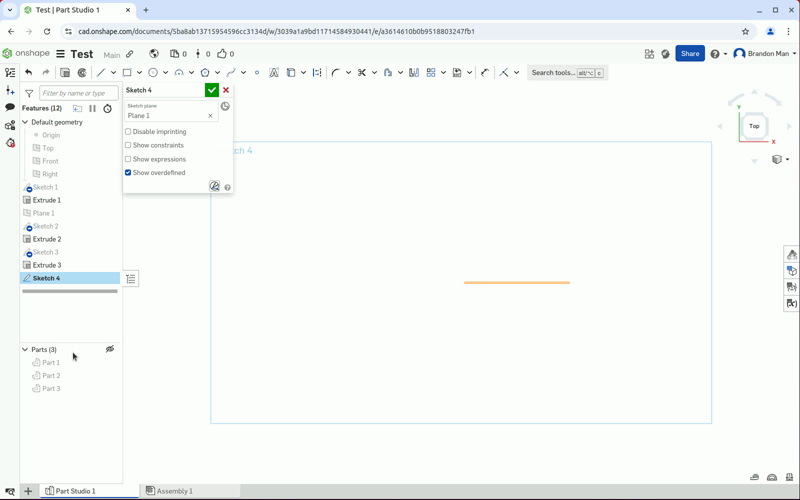
key(l)
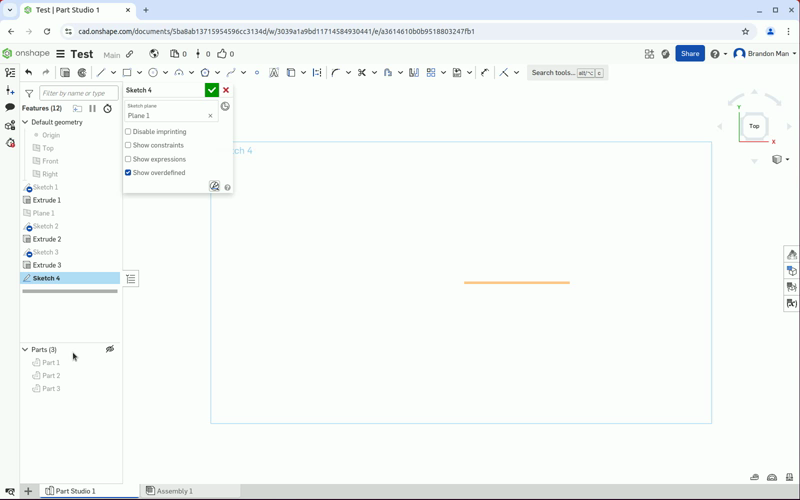
key_down(shift)
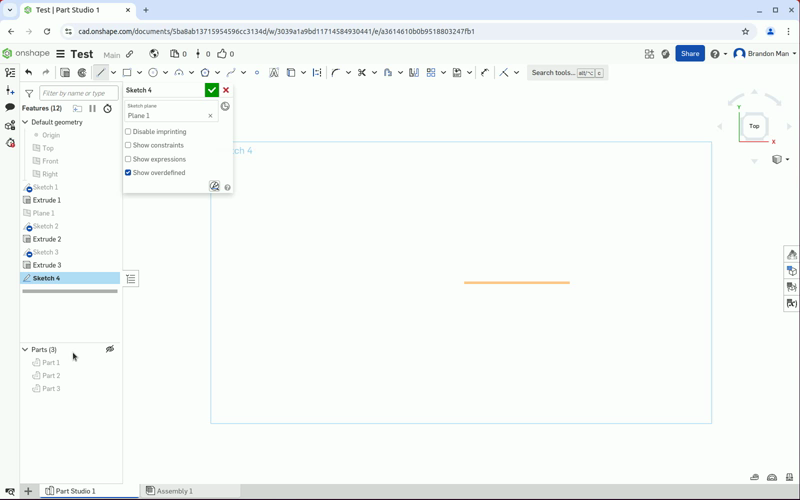
mouse_move(464, 282)
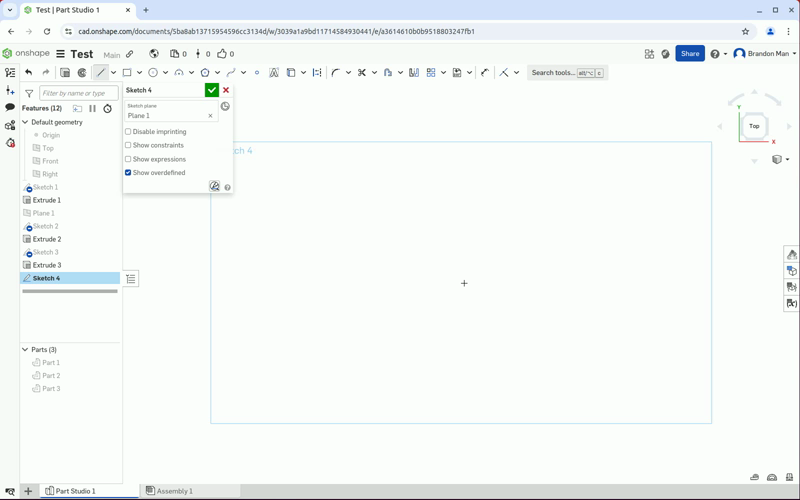
click(464, 282)
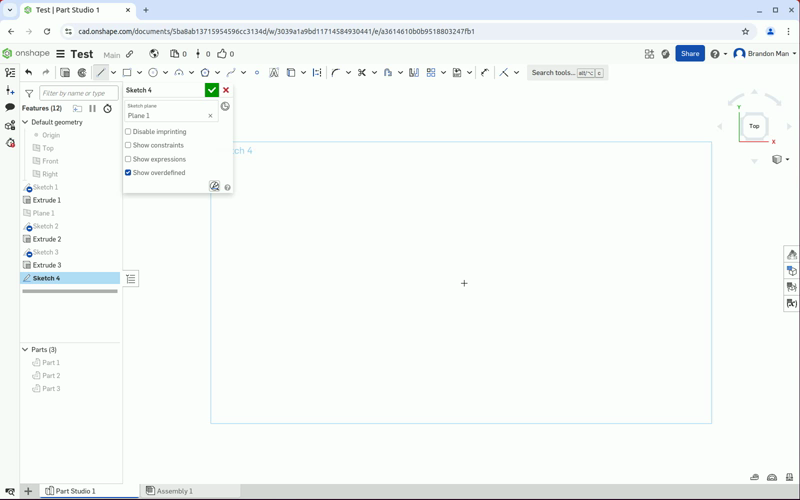
key_up(shift)
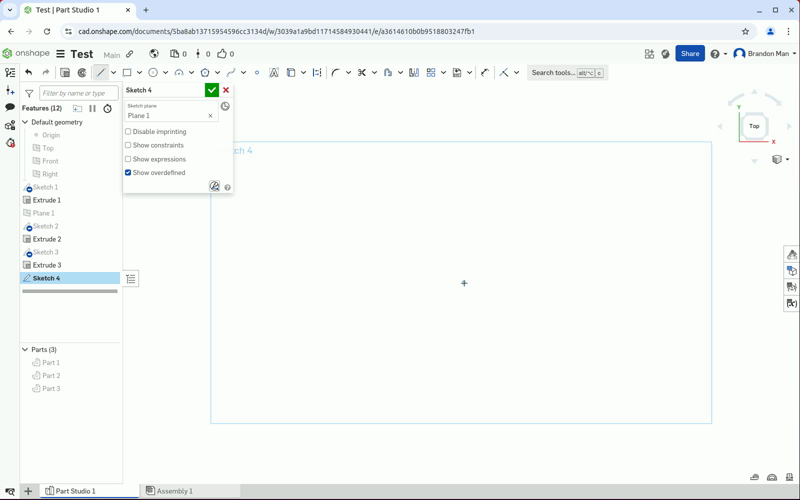
key_down(shift)
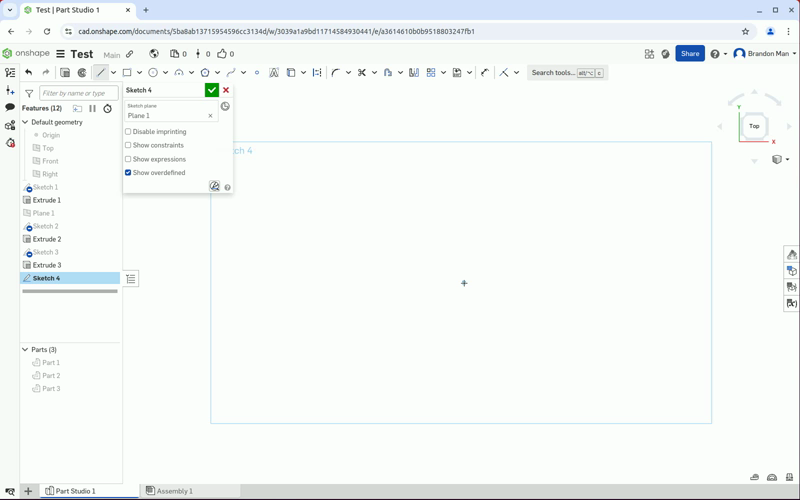
mouse_move(569, 282)
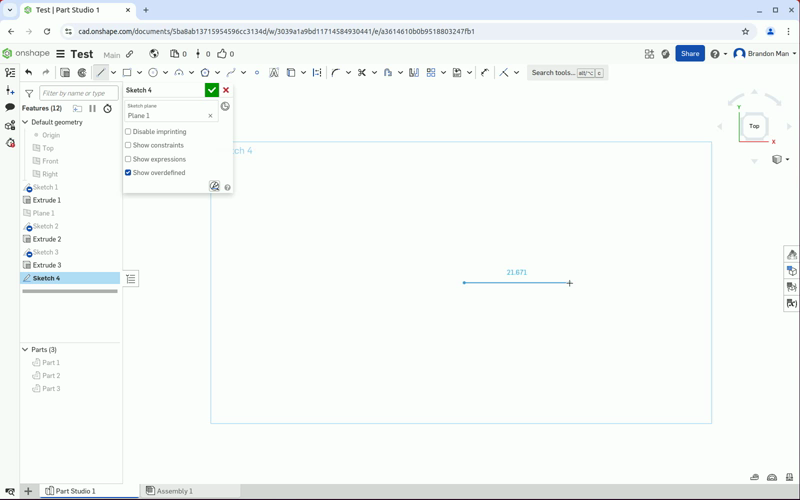
click(569, 282)
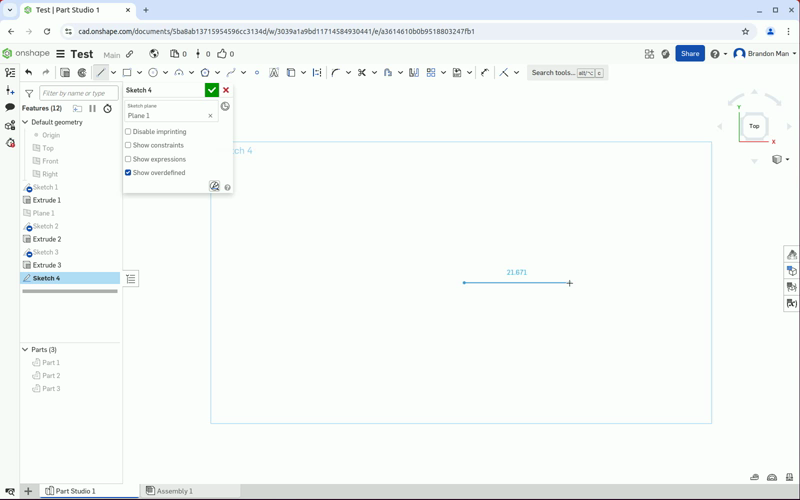
key_up(shift)
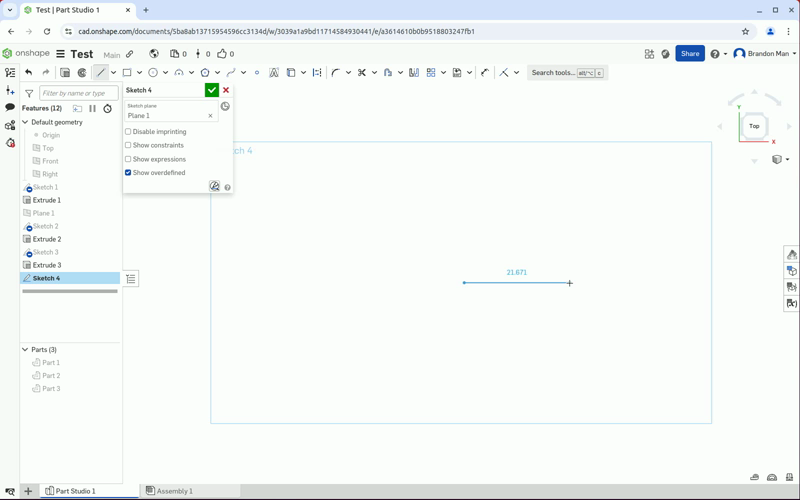
key_down(shift)
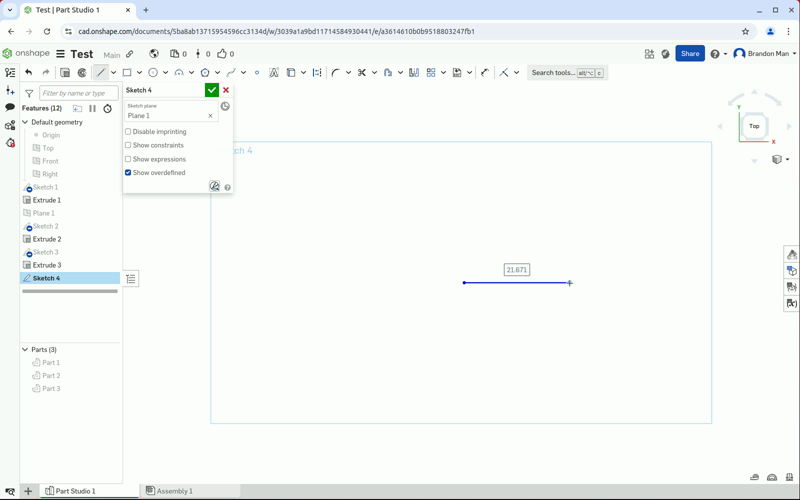
mouse_move(569, 205)
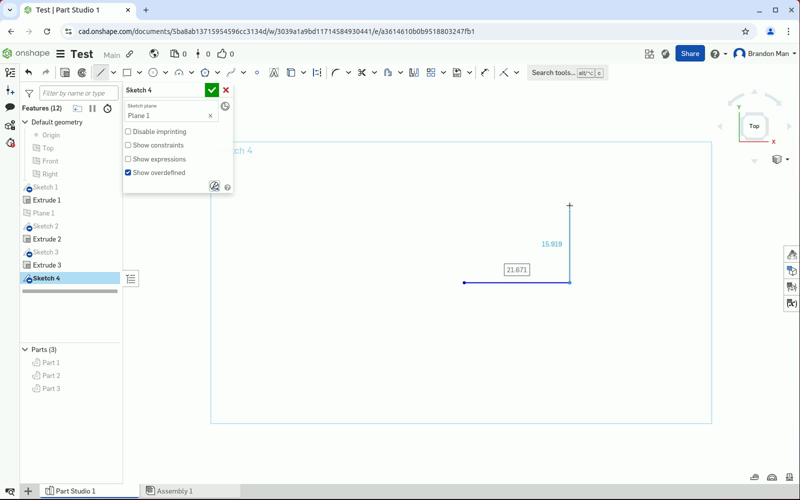
click(569, 205)
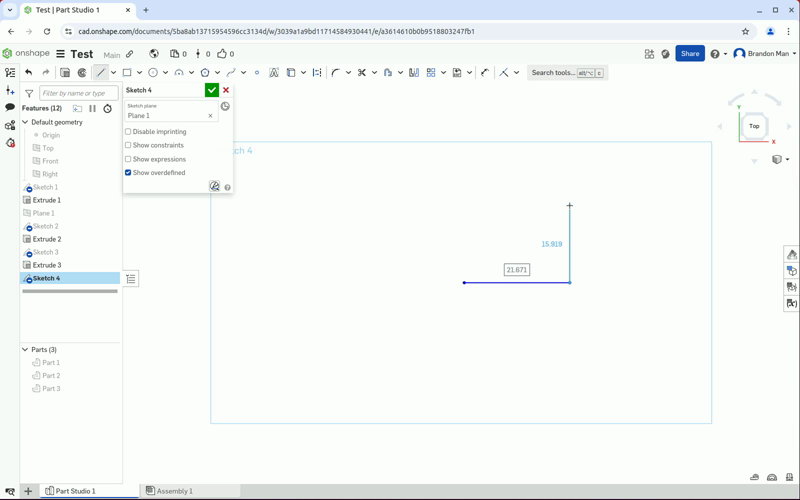
key_up(shift)
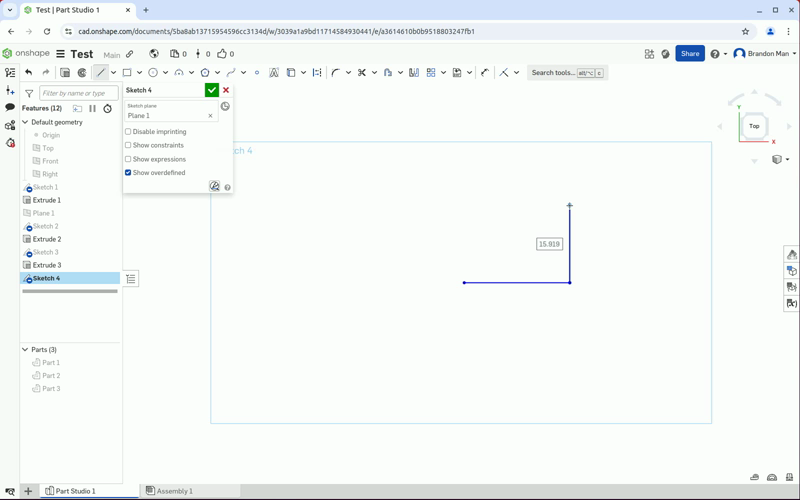
key_down(shift)
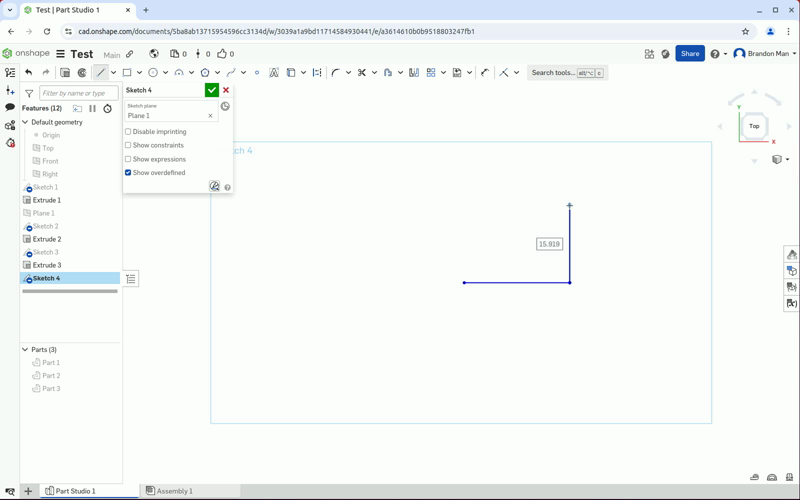
mouse_move(464, 205)
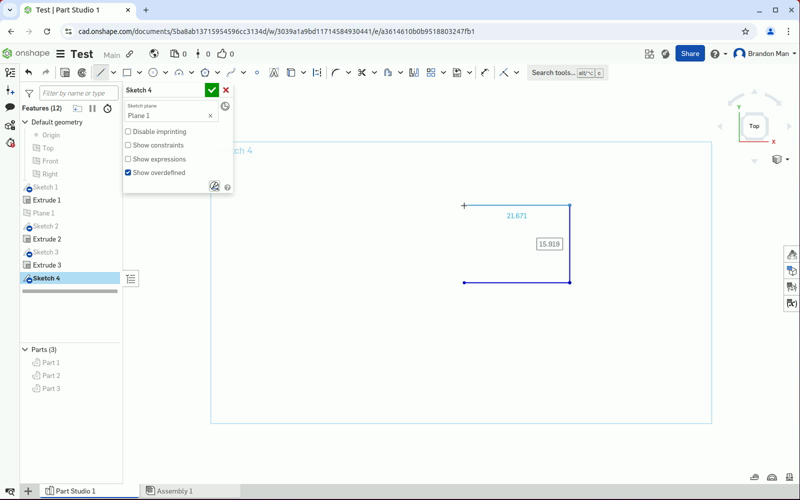
click(464, 205)
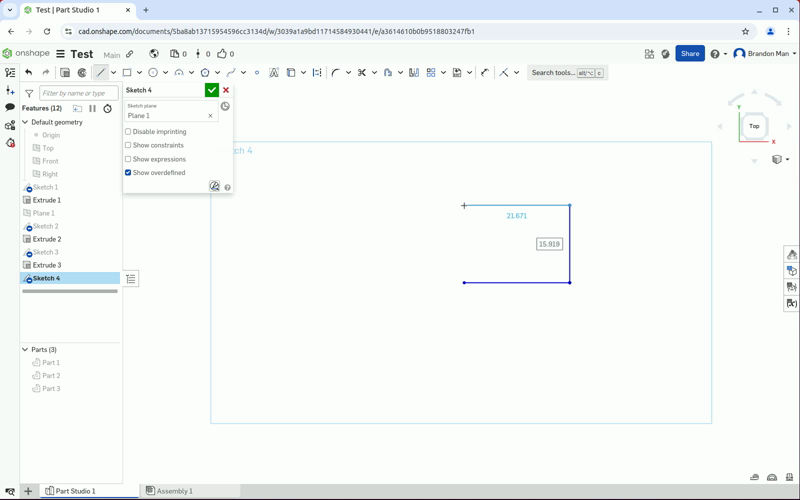
key_up(shift)
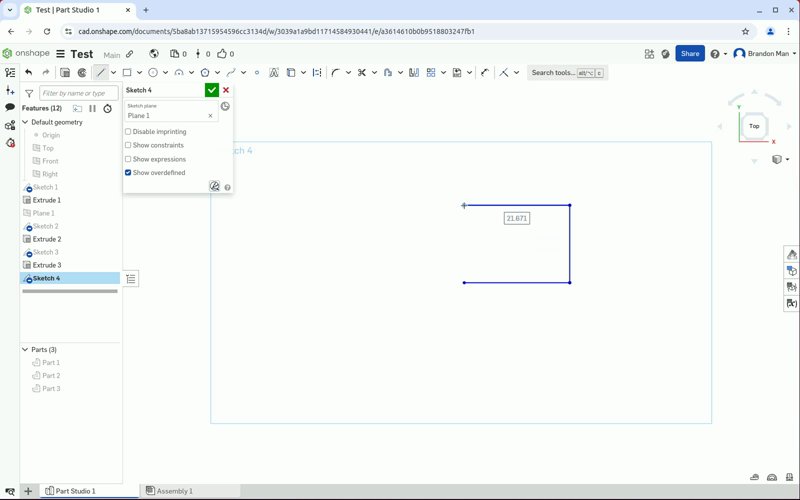
key_down(shift)
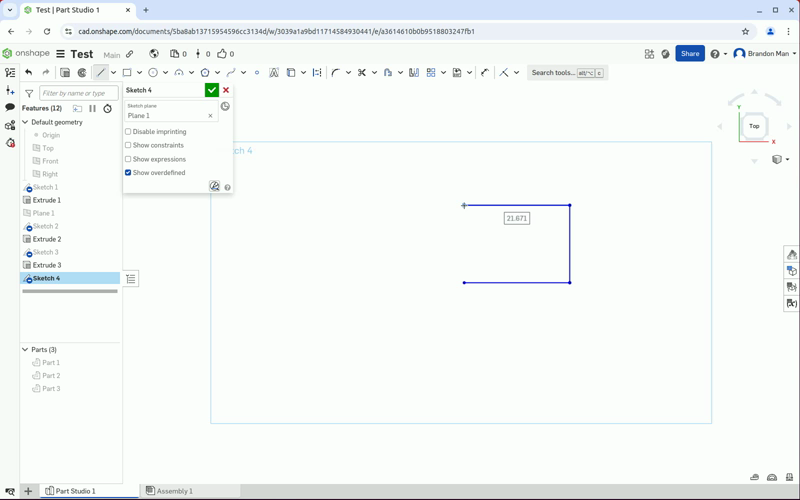
mouse_move(464, 282)
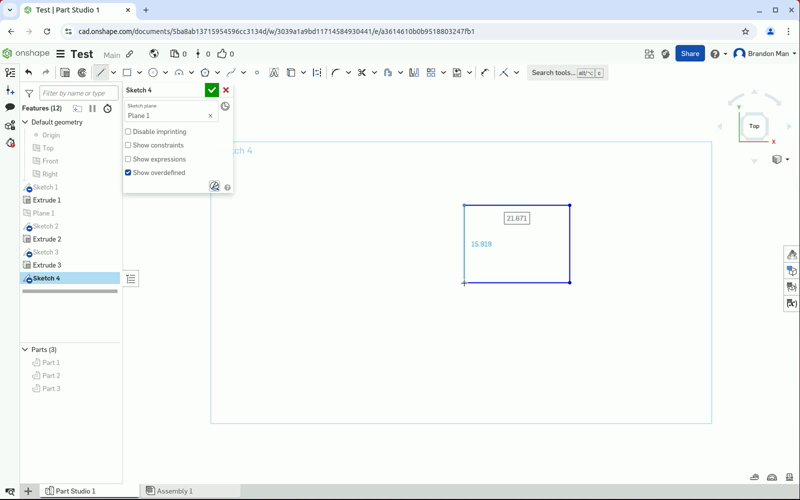
key_up(shift)
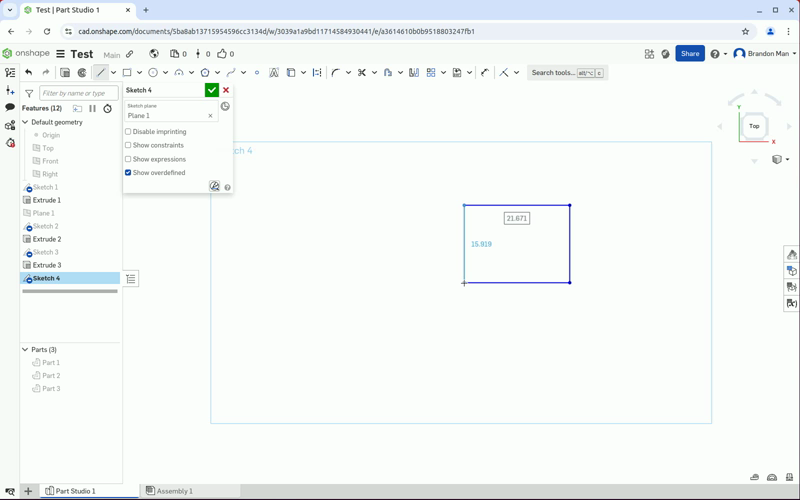
click(464, 282)
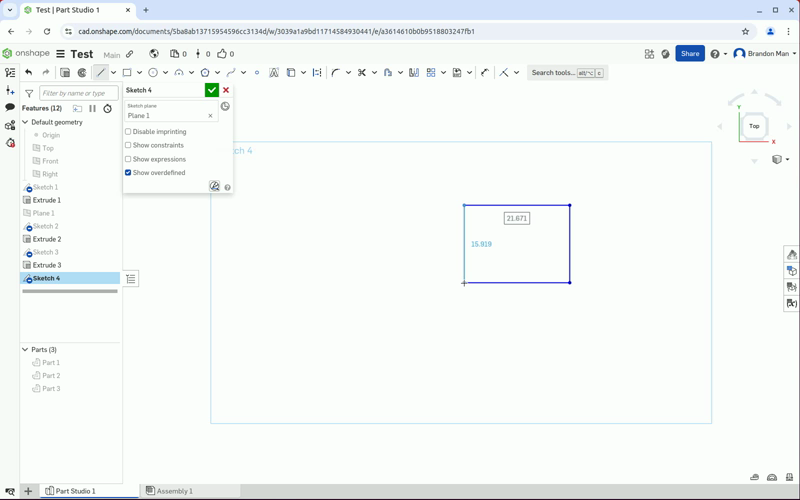
key(esc)
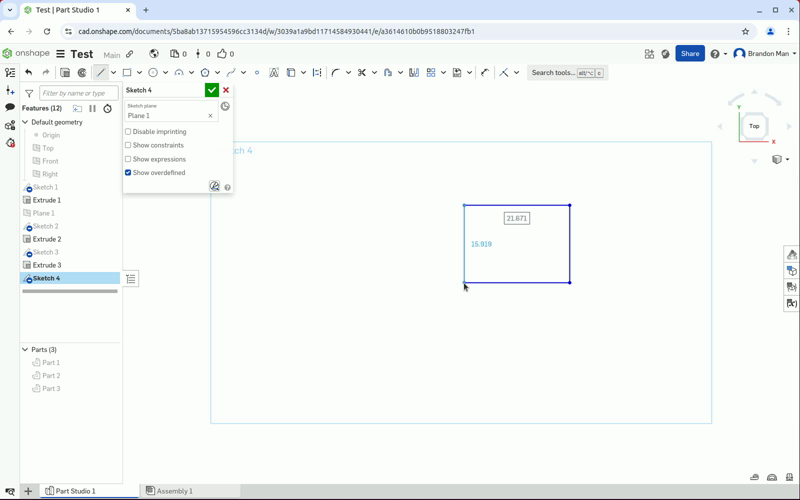
mouse_move(534, 217)
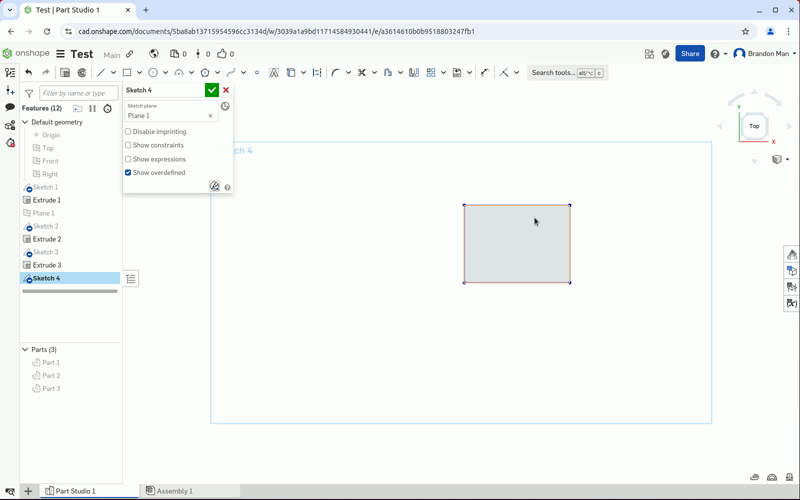
click(534, 217)
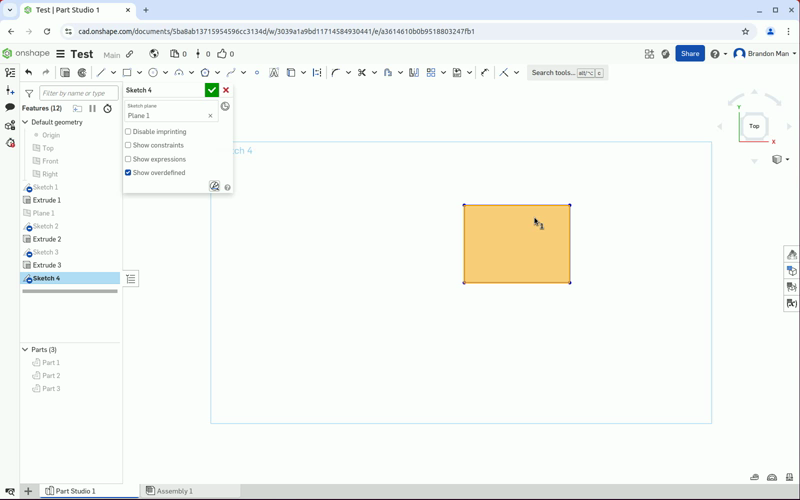
mouse_move(73, 352)
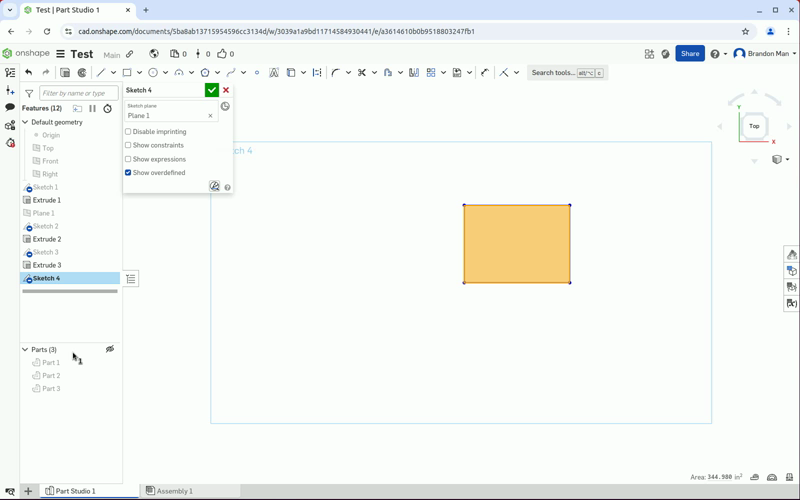
key(shift+y)
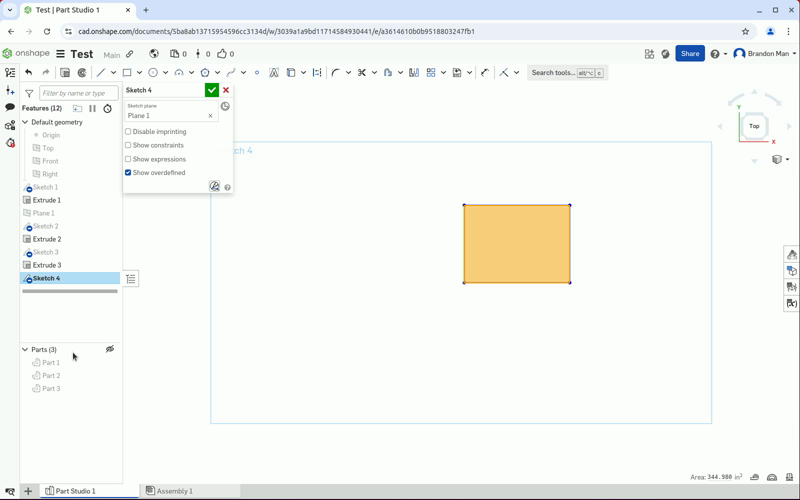
key(shift+e)
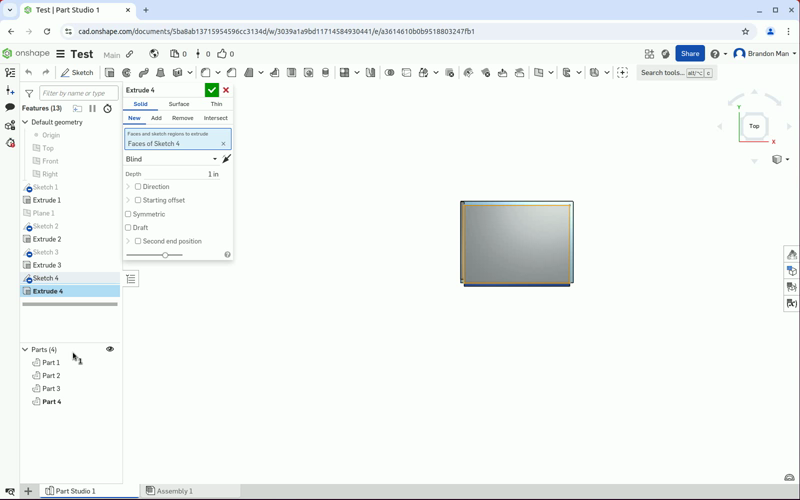
mouse_move(143, 106)
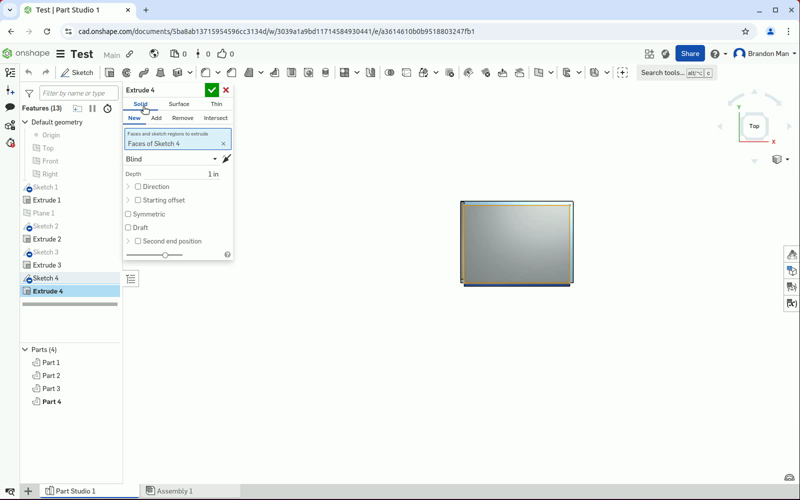
click(143, 106)
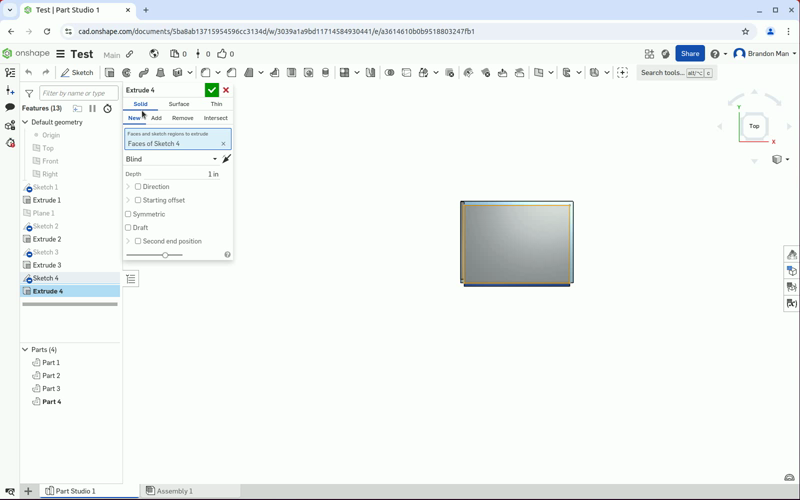
mouse_move(137, 120)
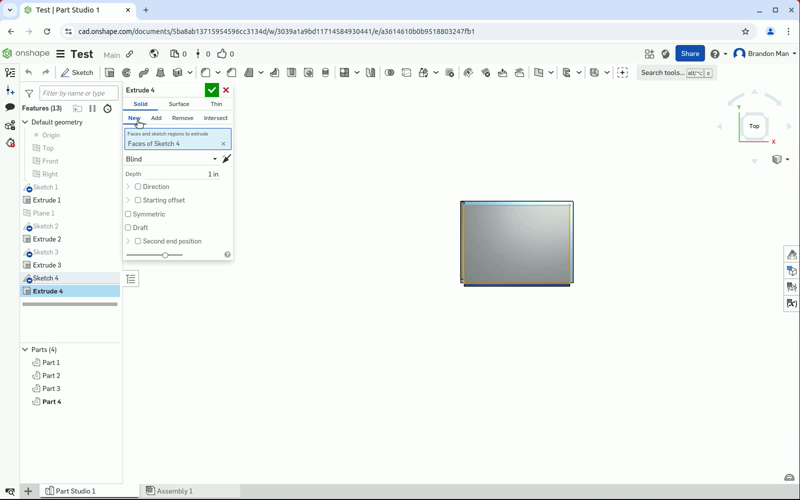
click(137, 120)
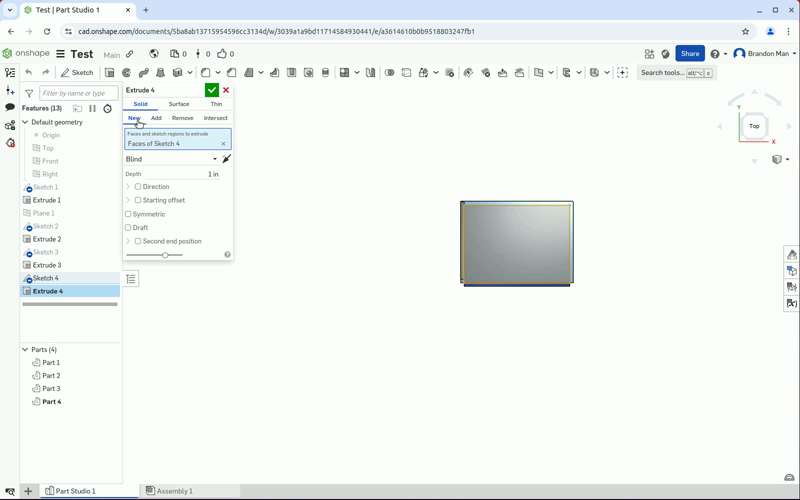
key(tab, 4)
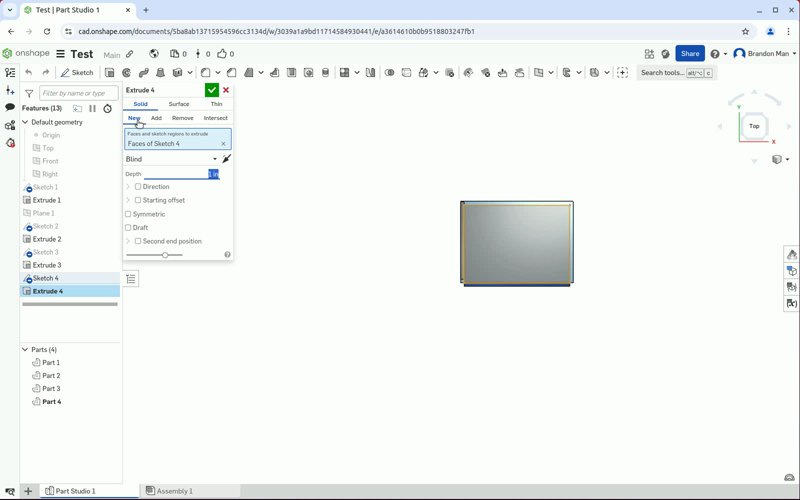
text(0.722)
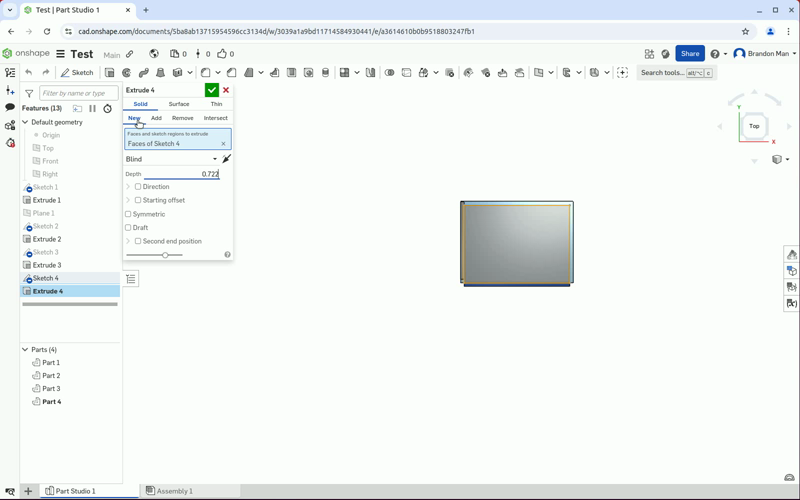
key(enter)
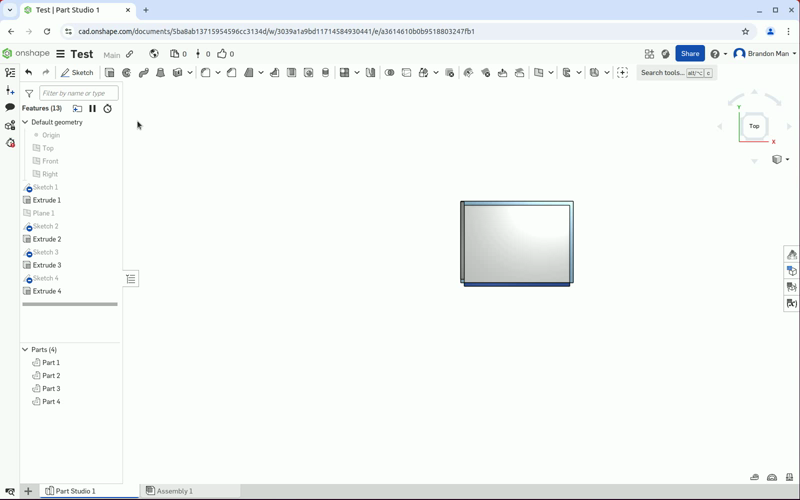
key(shift+h)
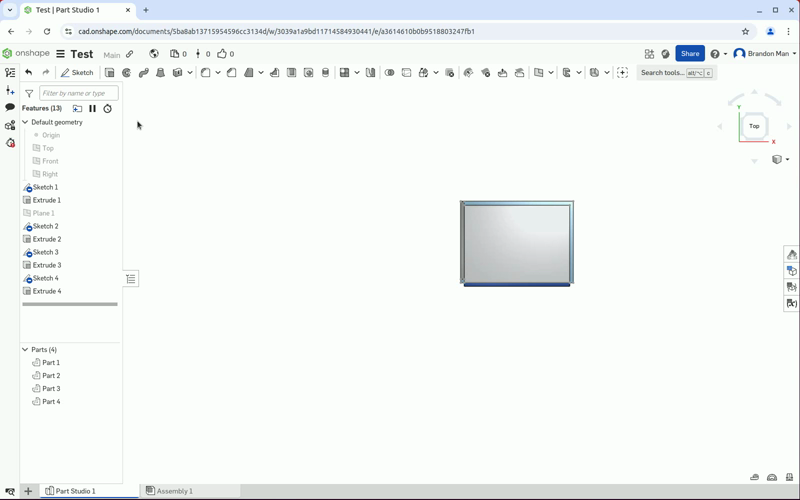
key(shift+h)
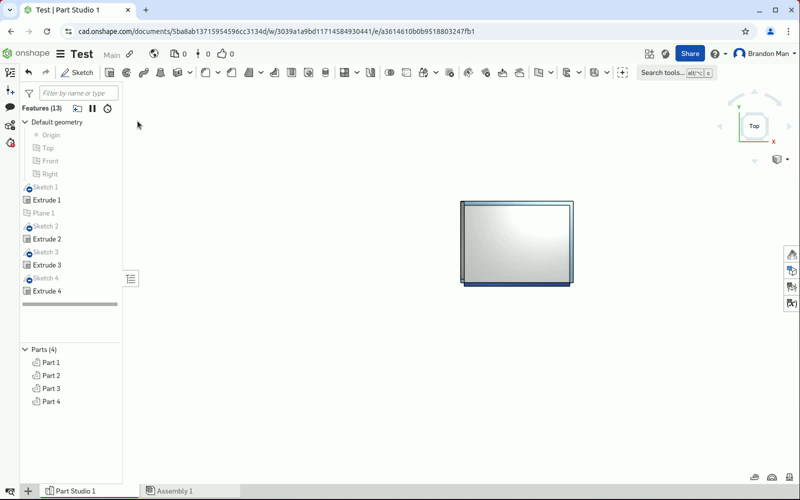
mouse_move(73, 189)
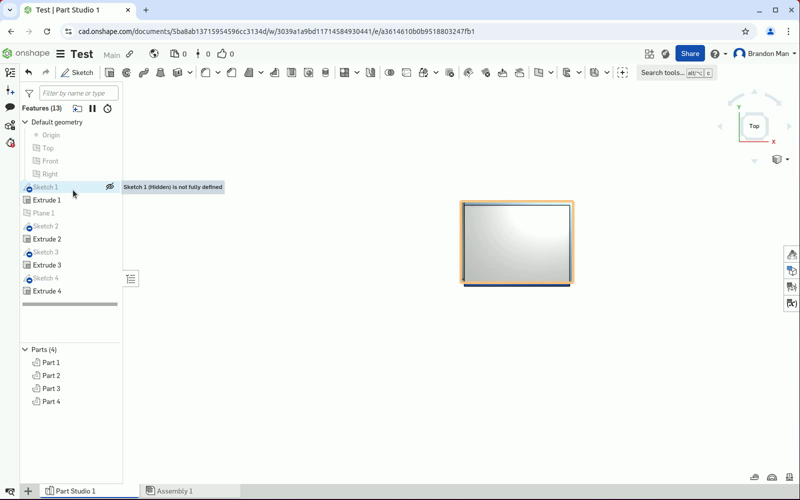
click(73, 189)
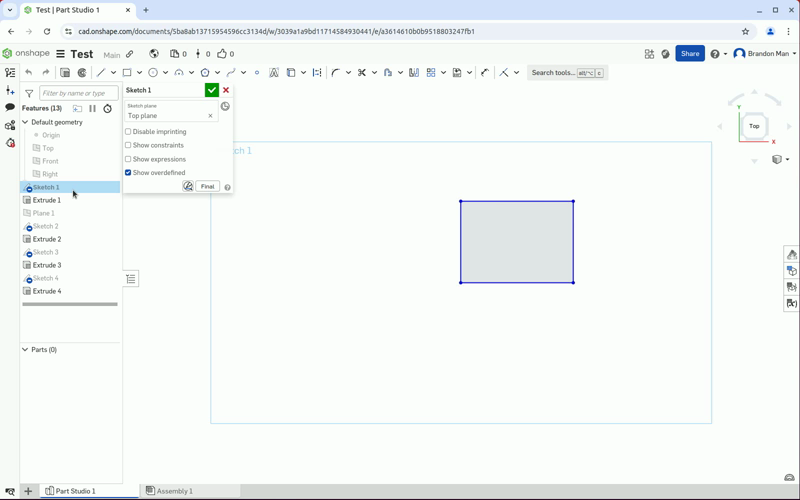
mouse_move(229, 92)
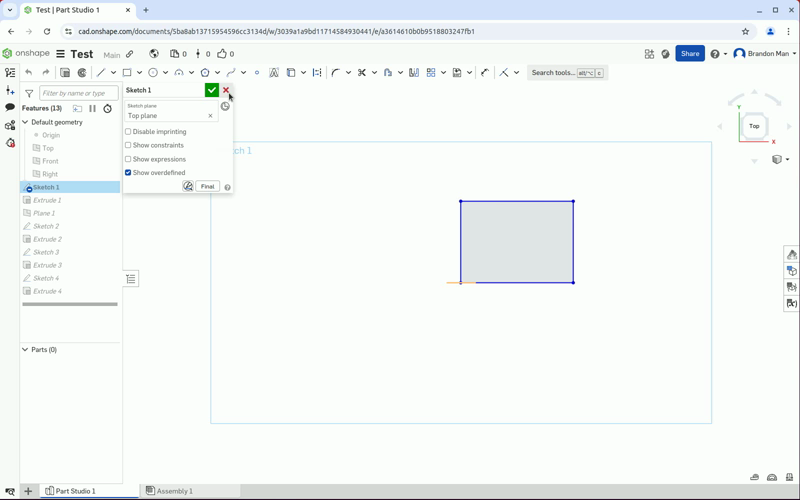
click(229, 92)
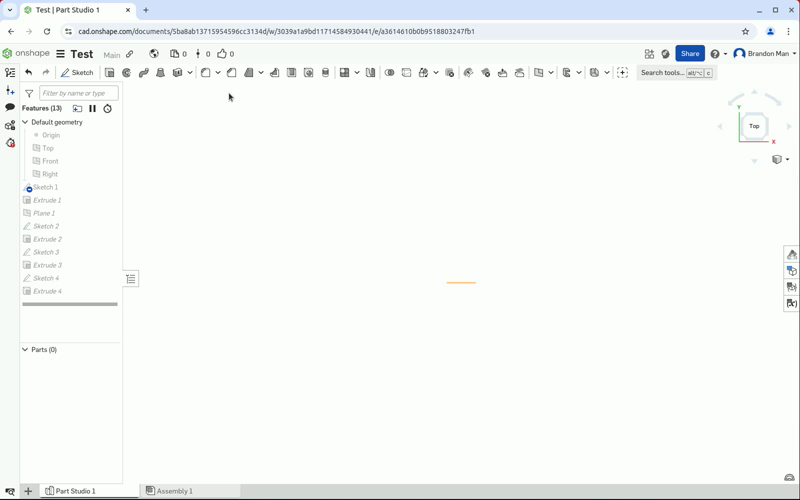
mouse_move(73, 352)
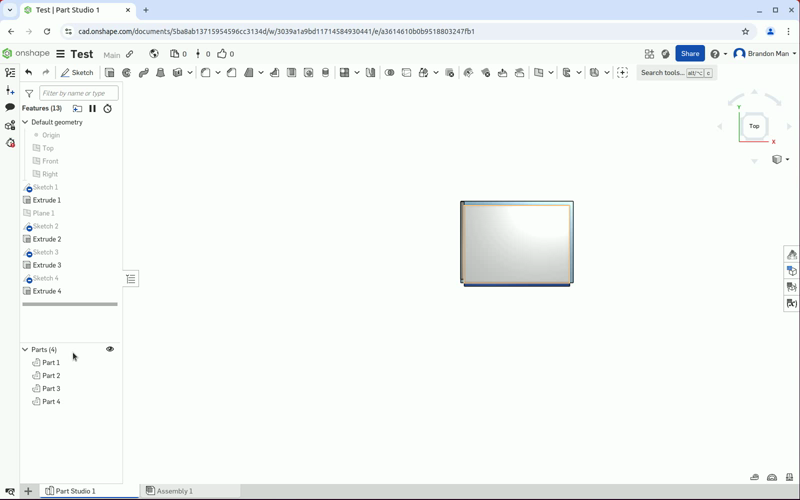
key(y)
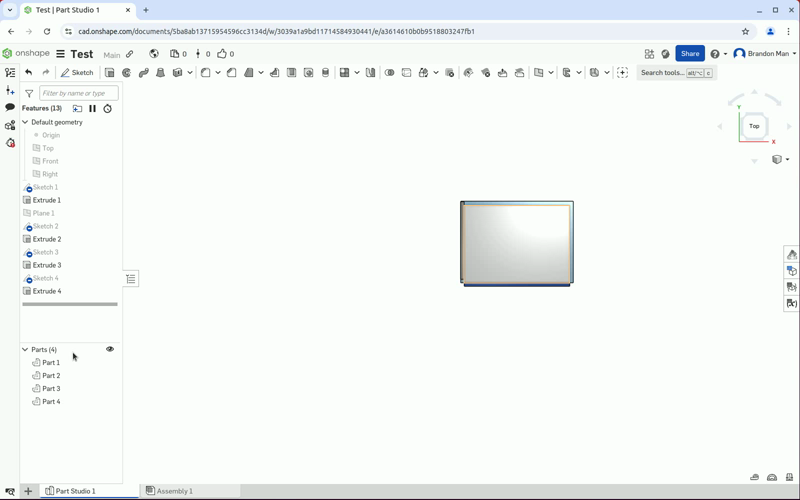
key(shift+p)
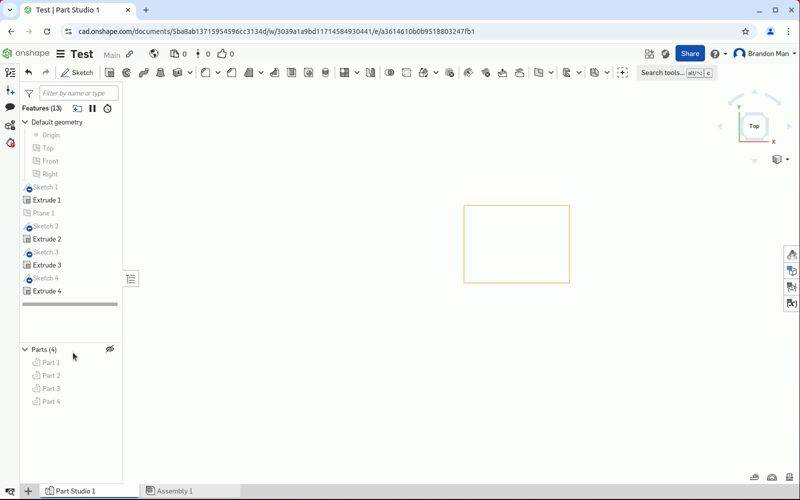
key(space)
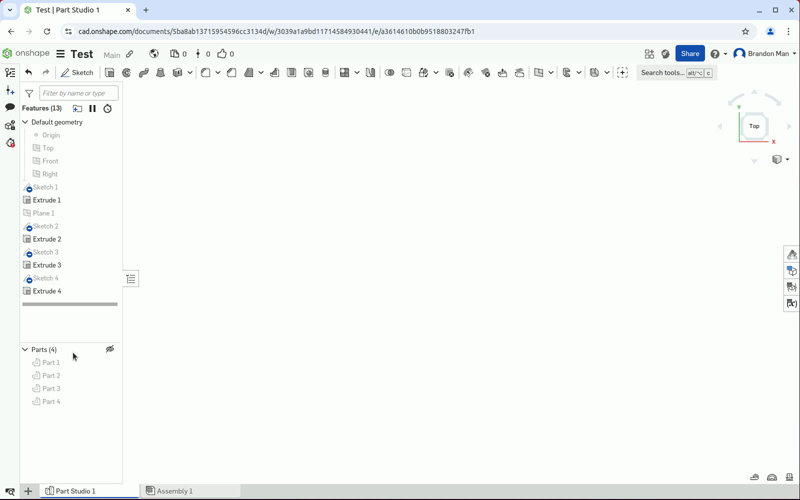
key_down(shift)
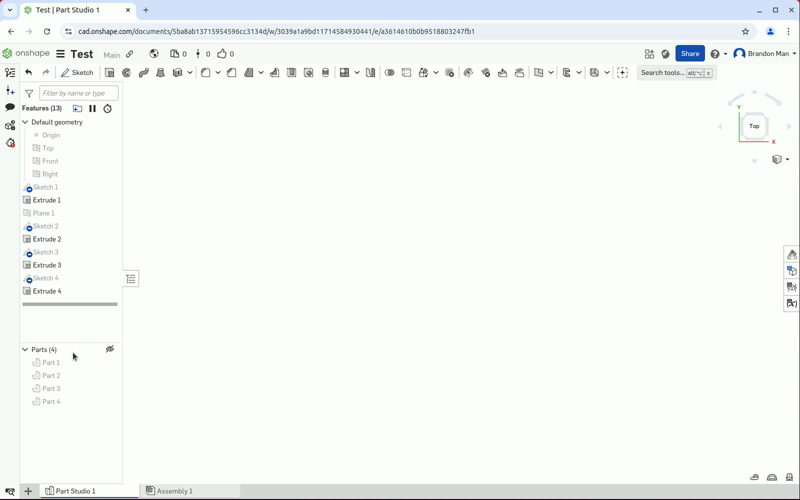
key(up)
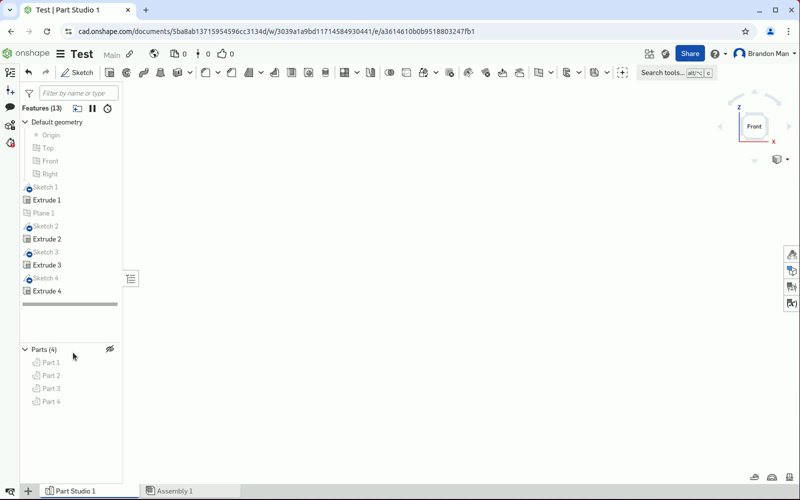
key_up(shift)
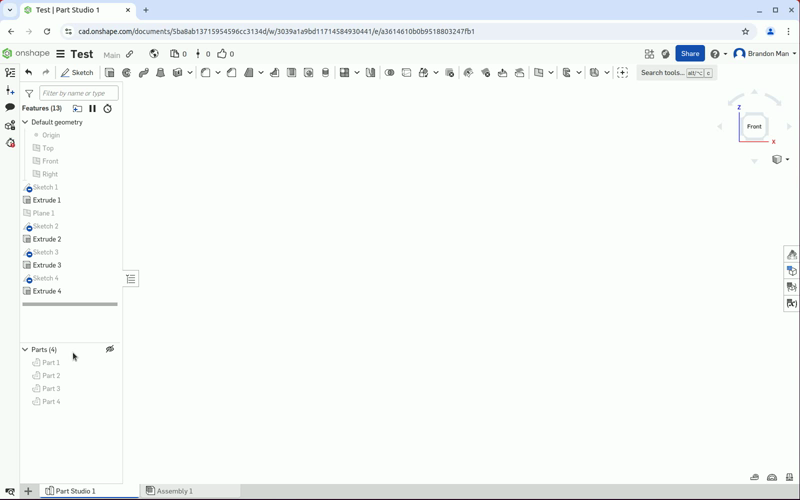
mouse_move(73, 352)
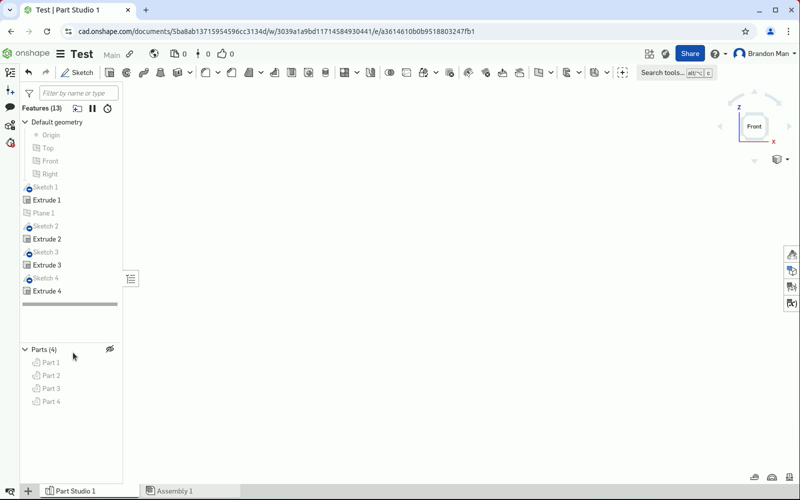
key(shift+y)
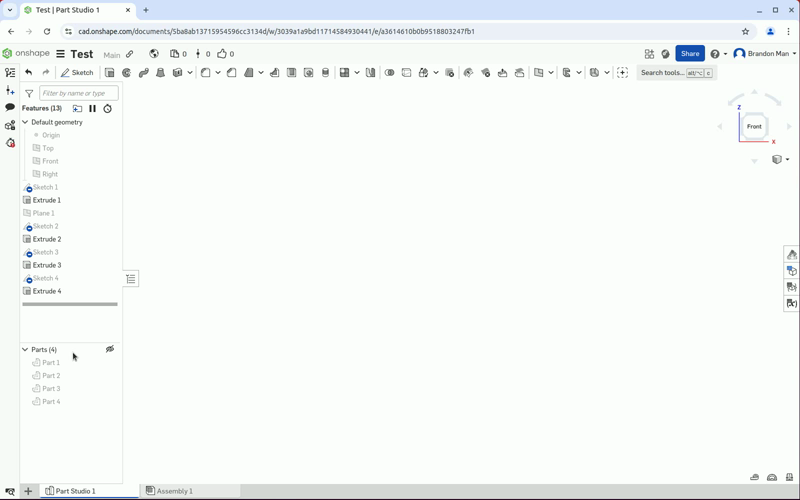
key(shift+s)
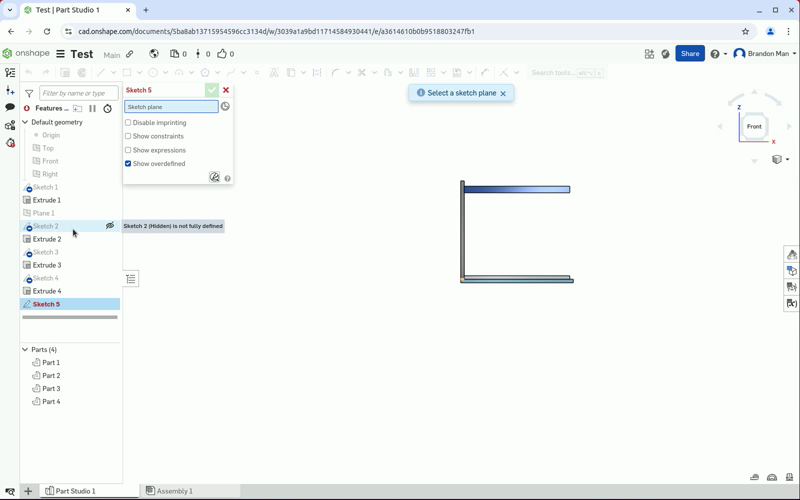
scroll(3)
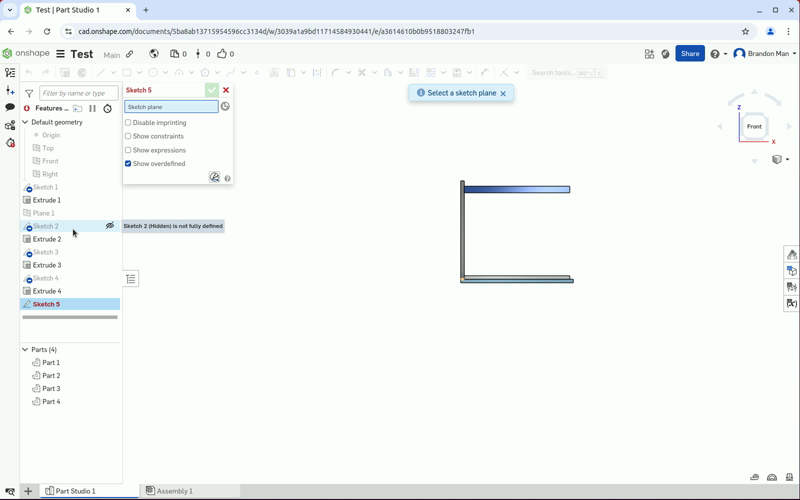
mouse_move(73, 163)
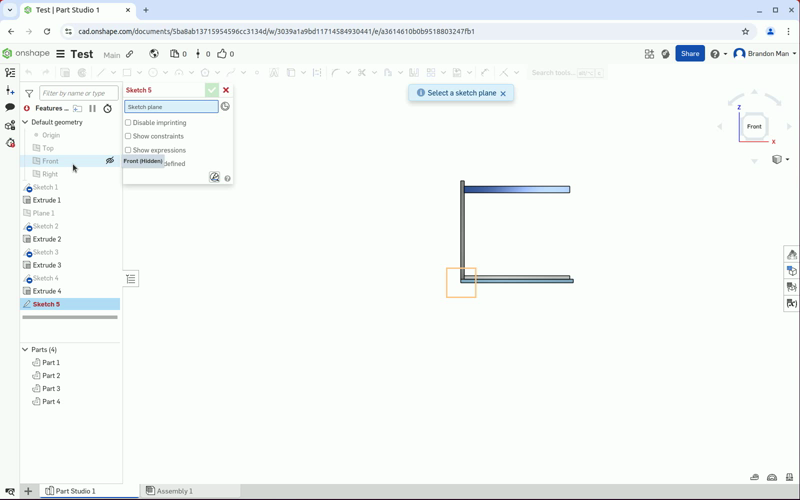
click(73, 163)
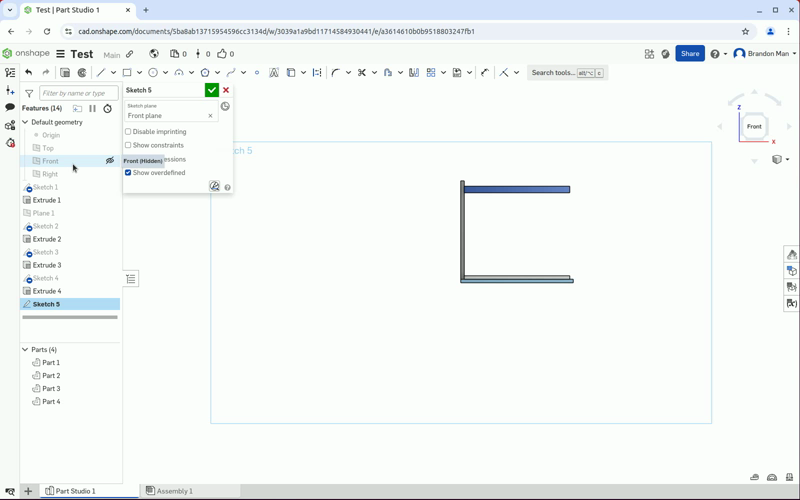
mouse_move(73, 352)
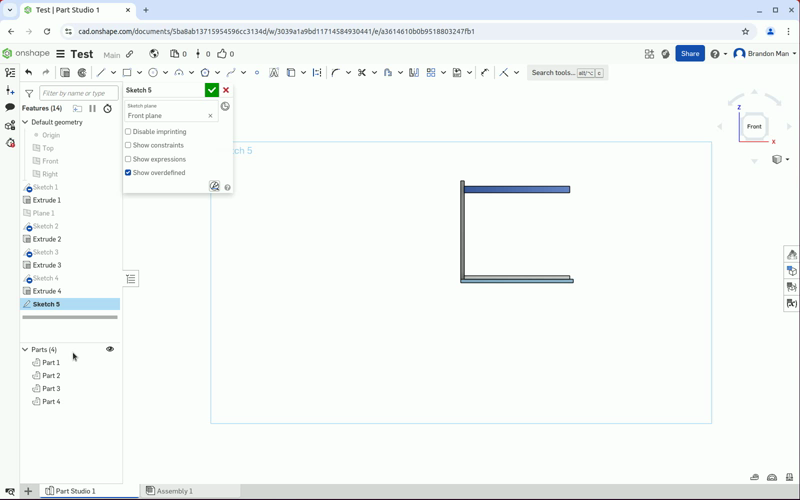
key(y)
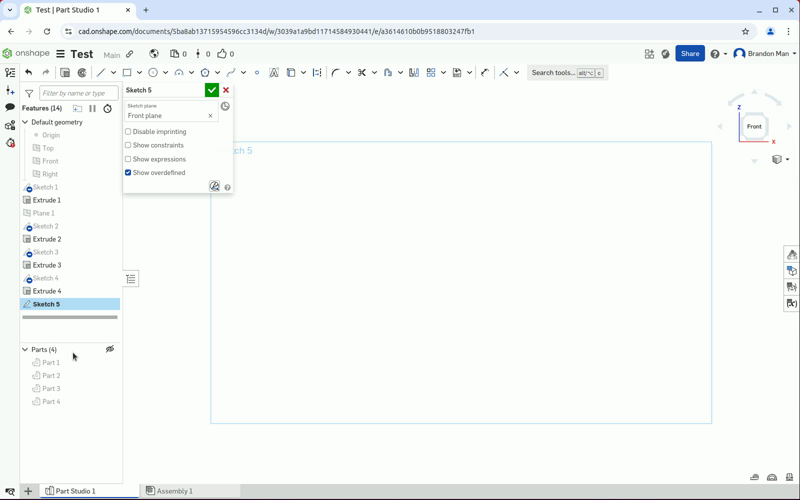
key(l)
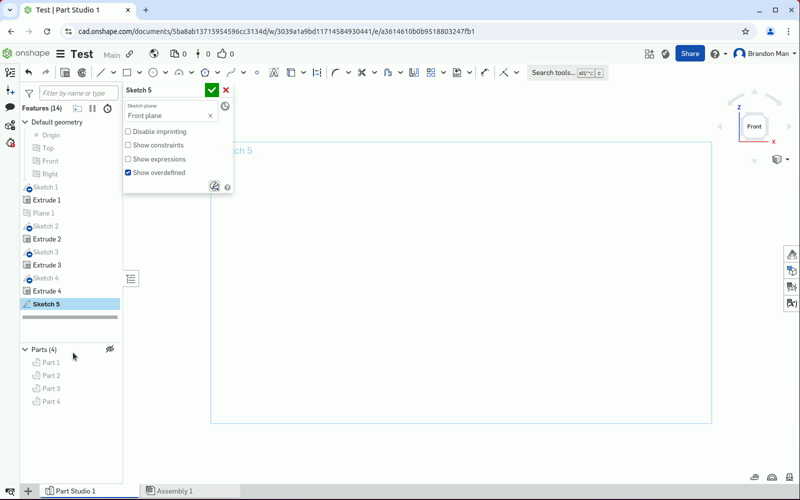
key_down(shift)
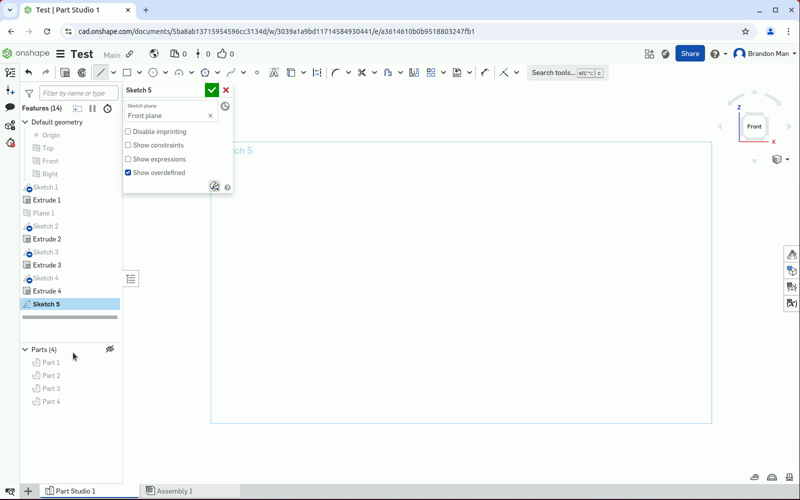
mouse_move(413, 282)
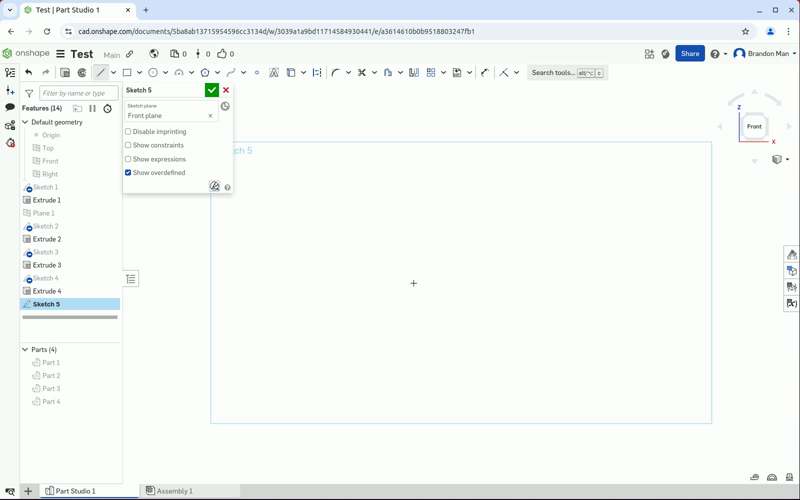
click(413, 282)
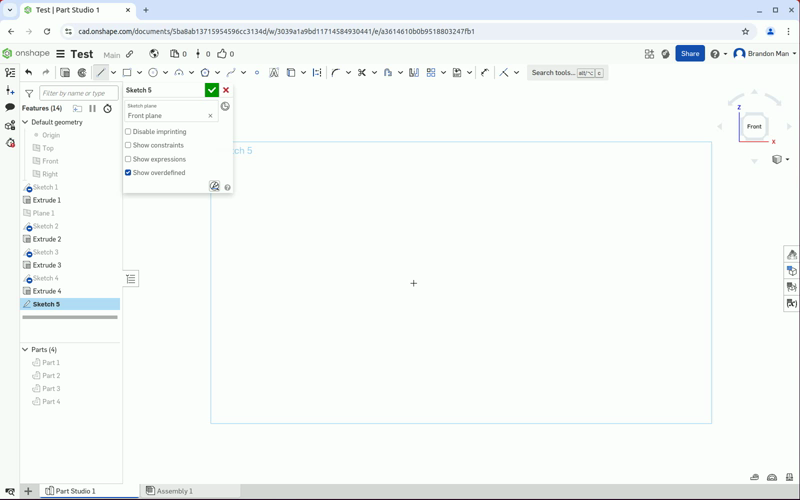
key_up(shift)
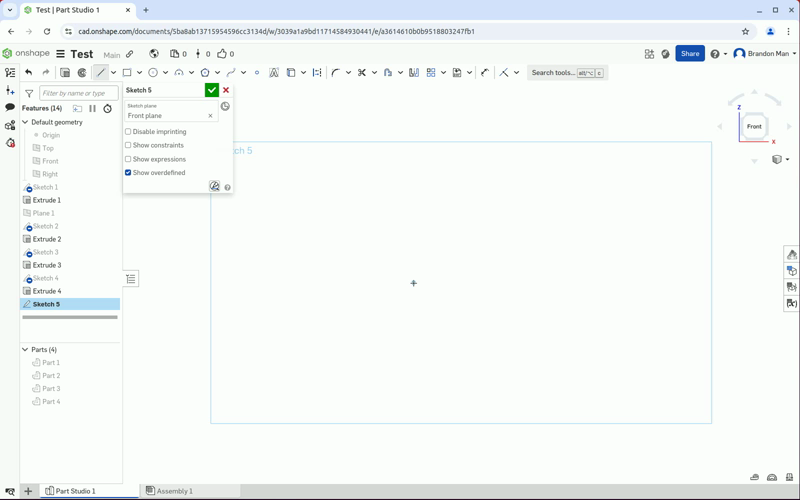
key_down(shift)
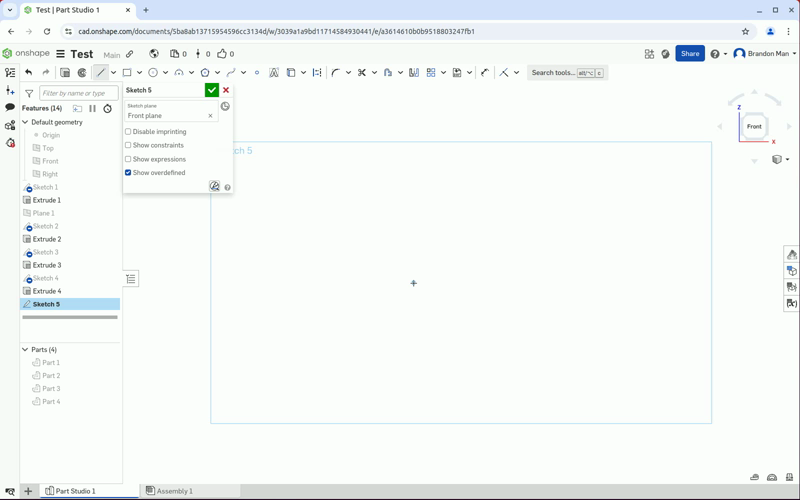
mouse_move(444, 282)
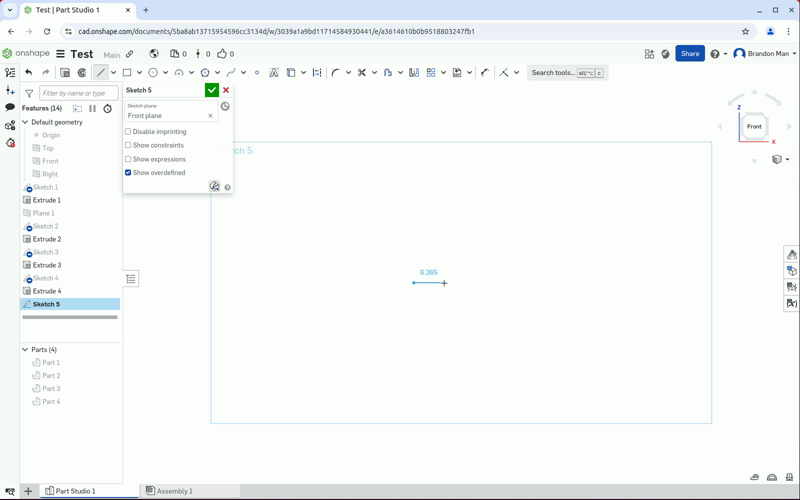
mouse_move(460, 282)
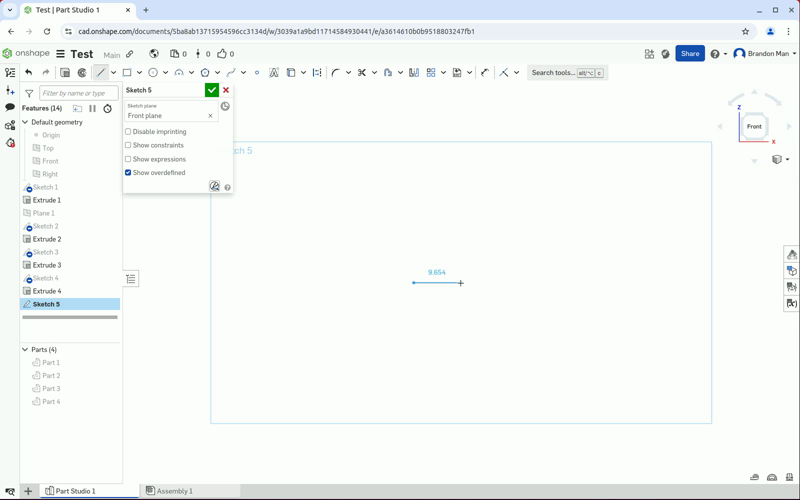
click(460, 282)
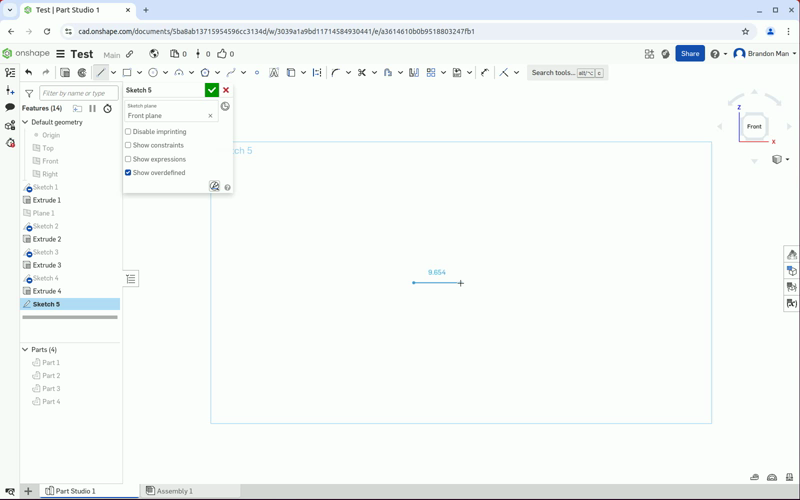
key_up(shift)
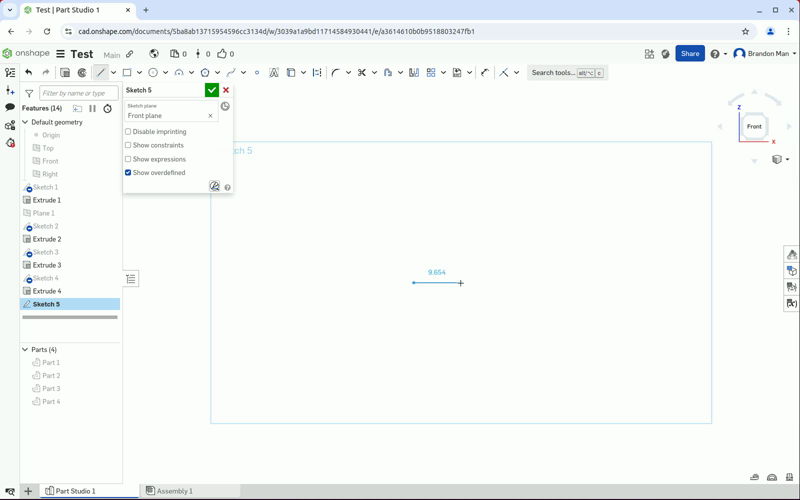
key_down(shift)
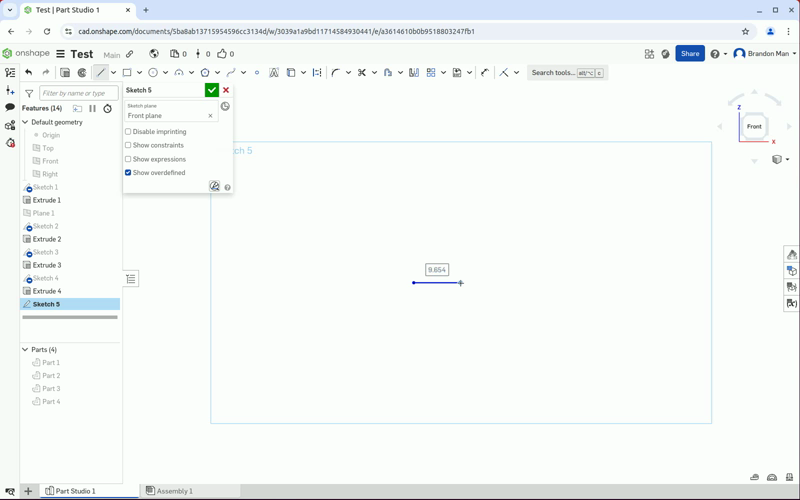
mouse_move(460, 171)
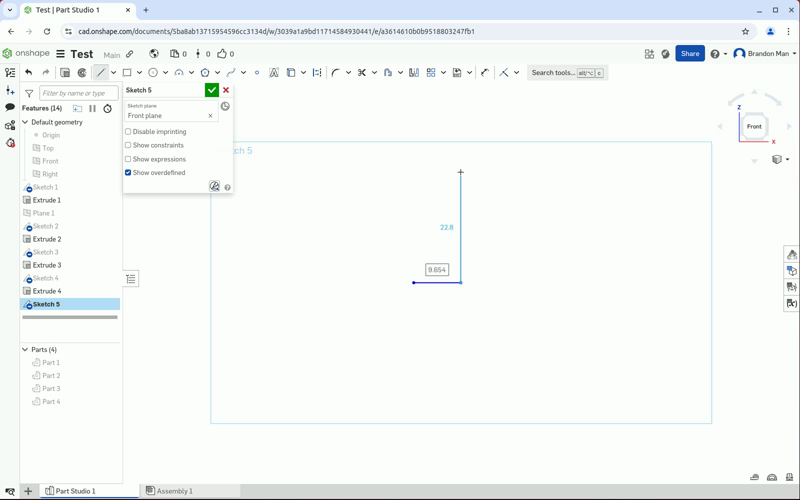
click(460, 171)
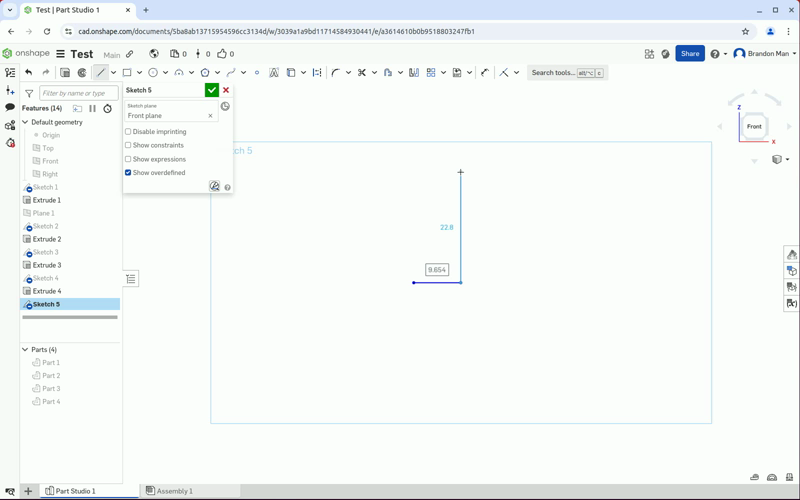
key_up(shift)
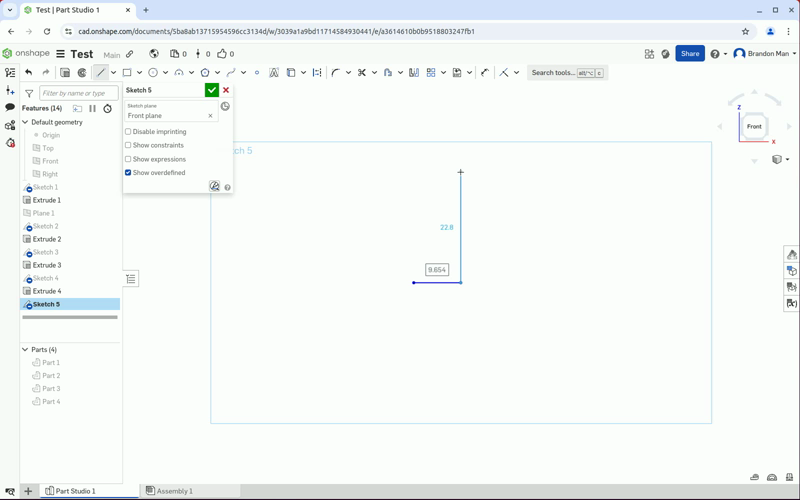
key_down(shift)
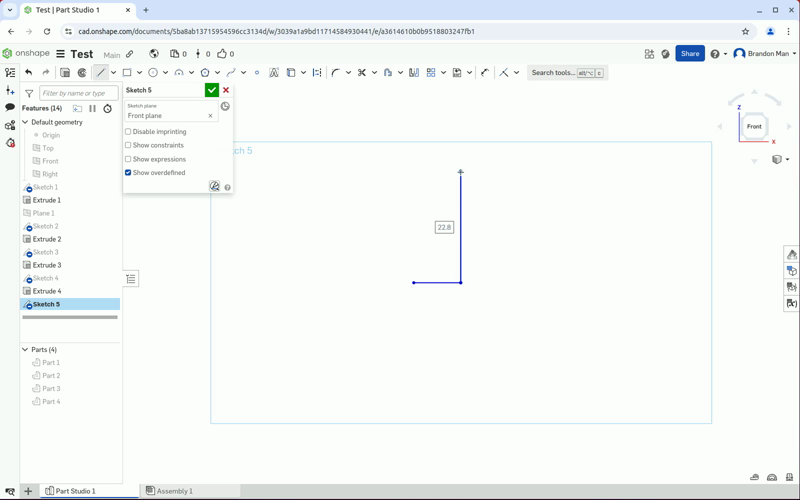
mouse_move(490, 171)
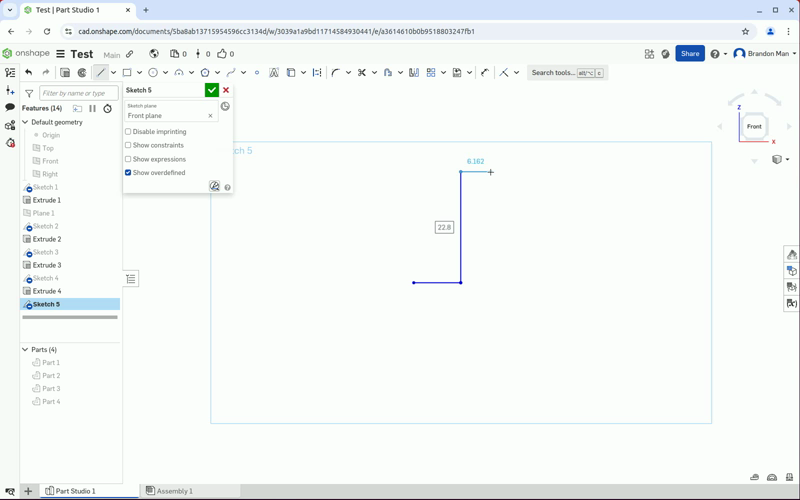
mouse_move(413, 171)
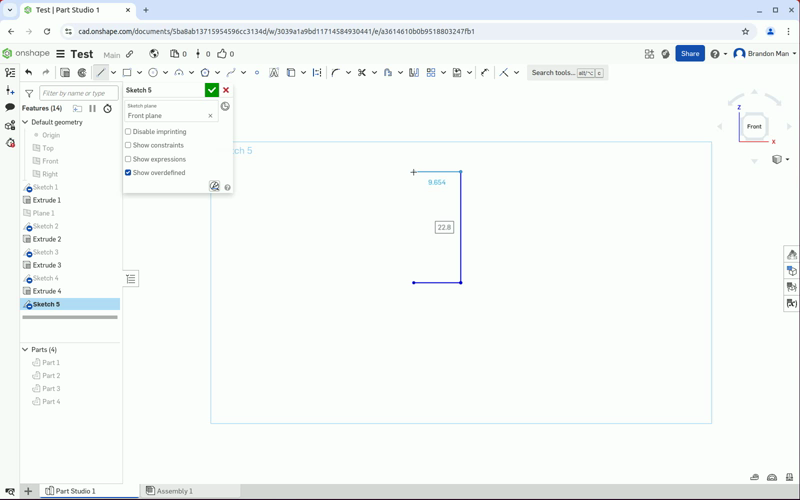
click(413, 171)
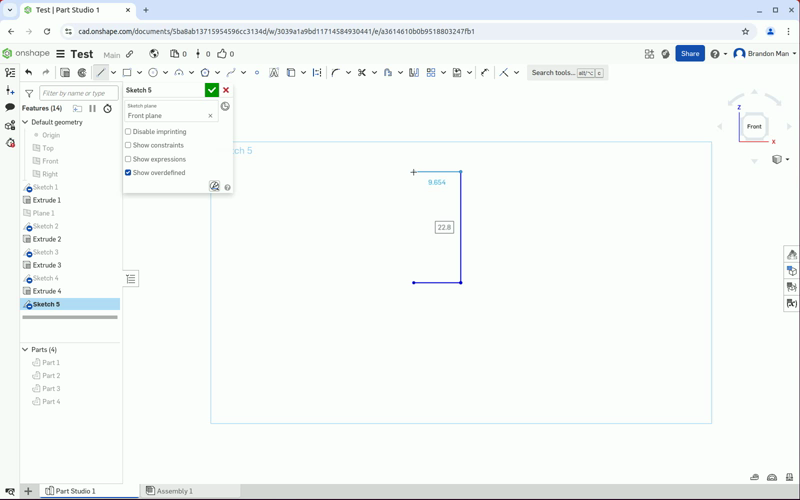
key_up(shift)
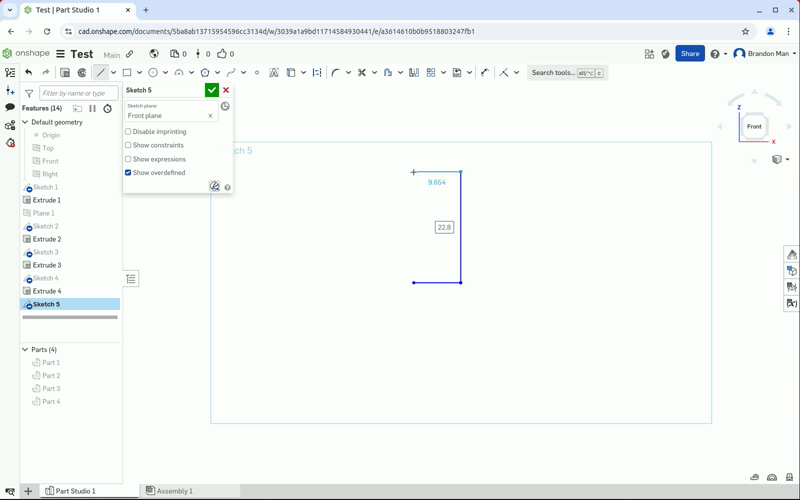
key_down(shift)
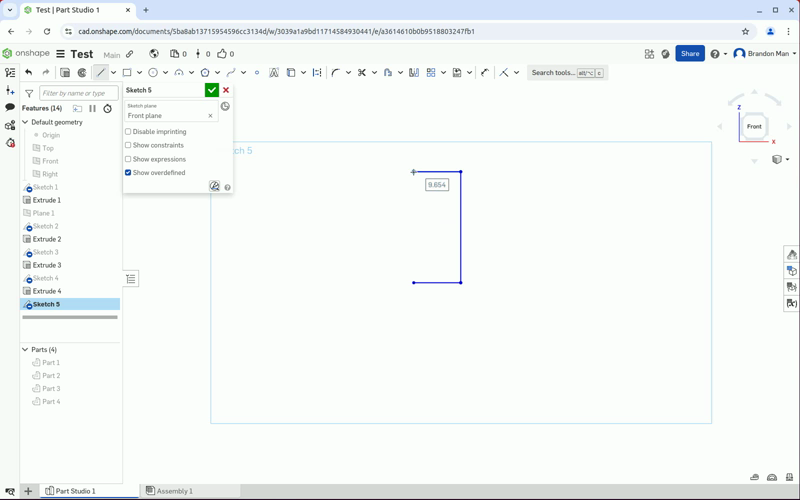
mouse_move(413, 282)
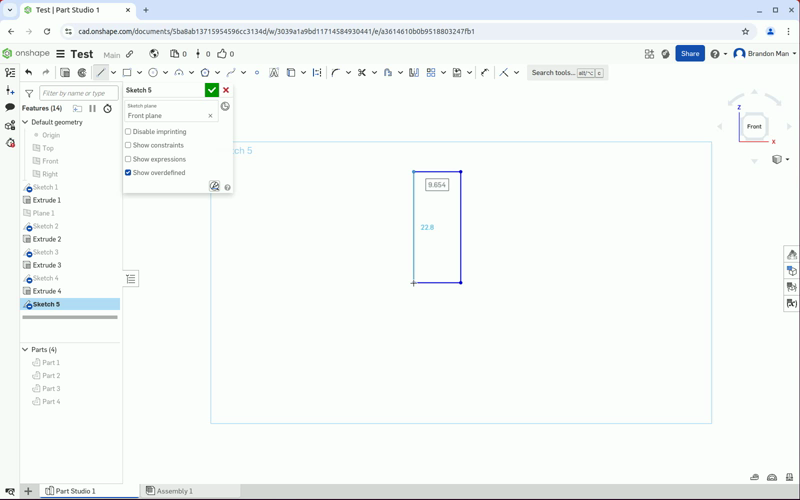
key_up(shift)
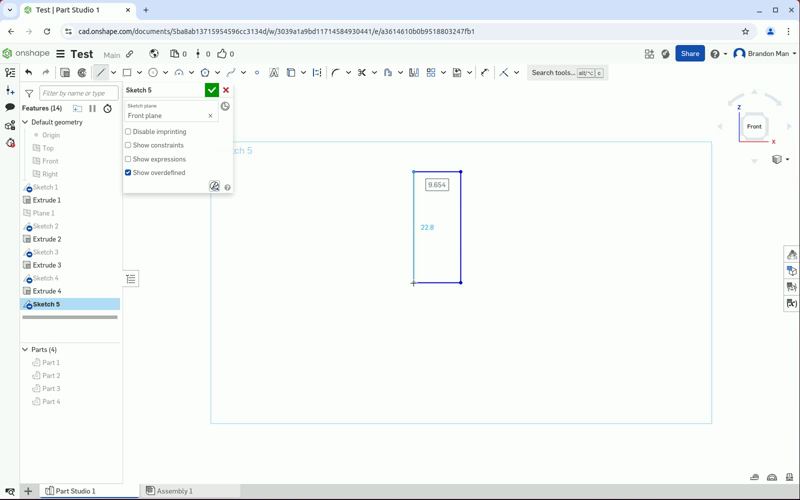
click(413, 282)
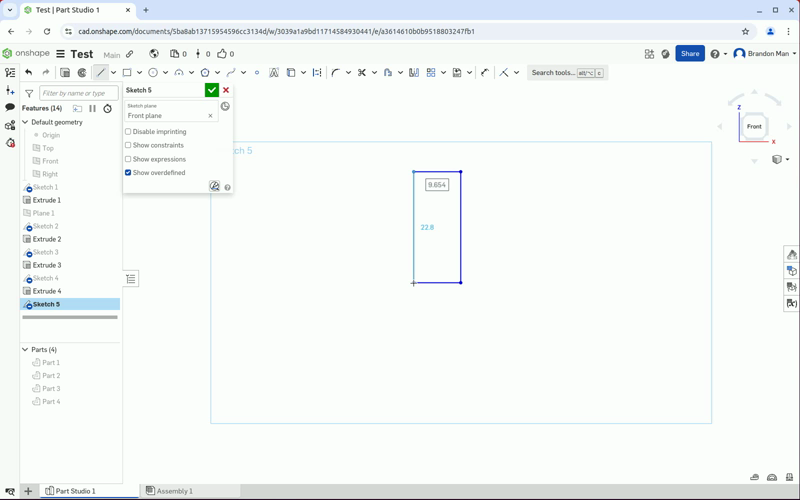
key(esc)
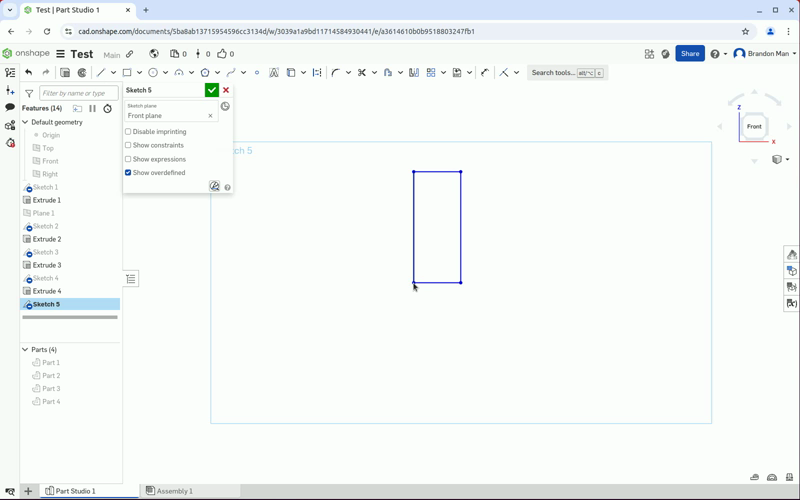
mouse_move(426, 222)
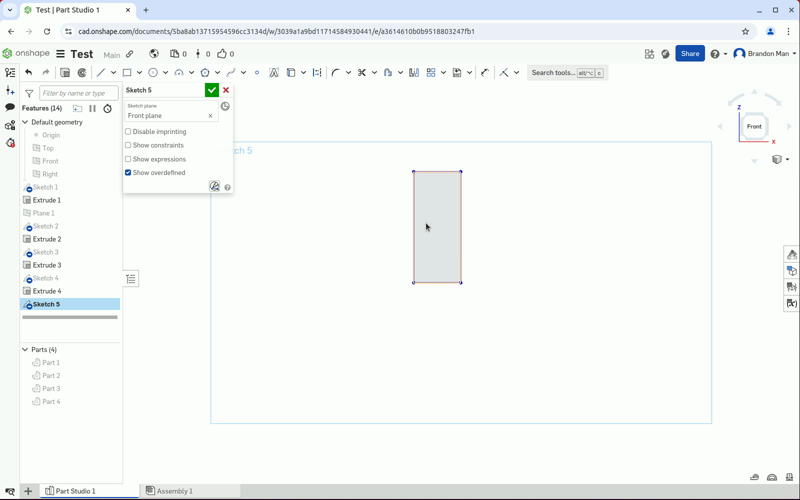
click(426, 222)
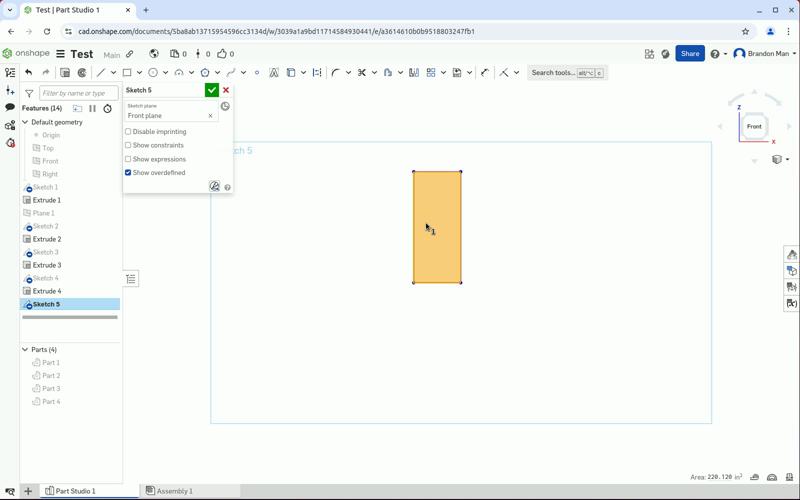
mouse_move(73, 352)
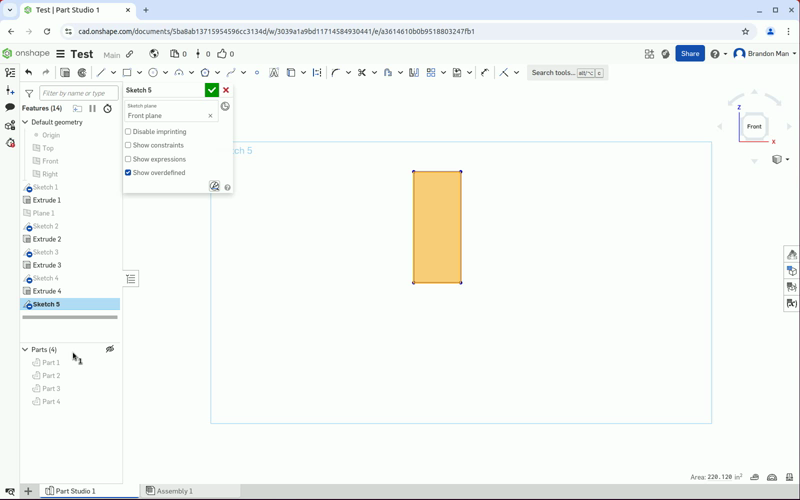
key(shift+y)
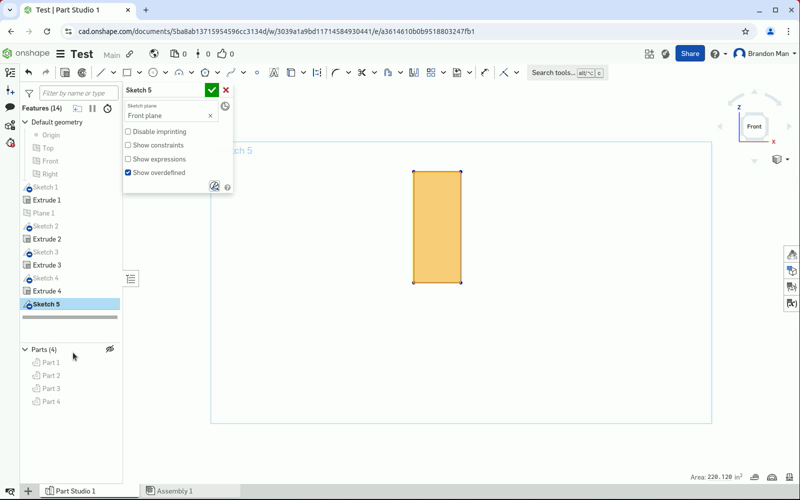
key(shift+e)
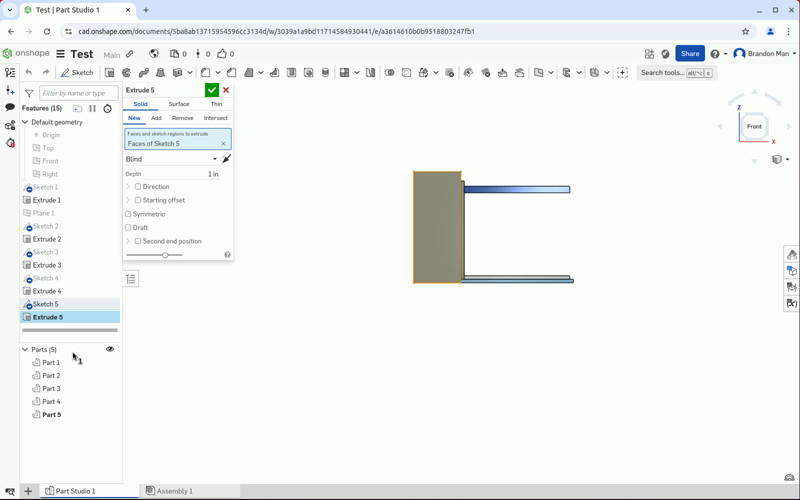
mouse_move(143, 106)
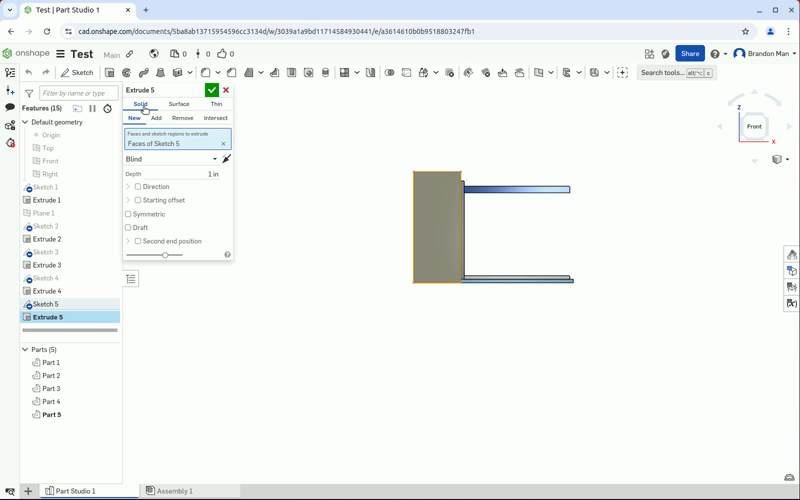
click(143, 106)
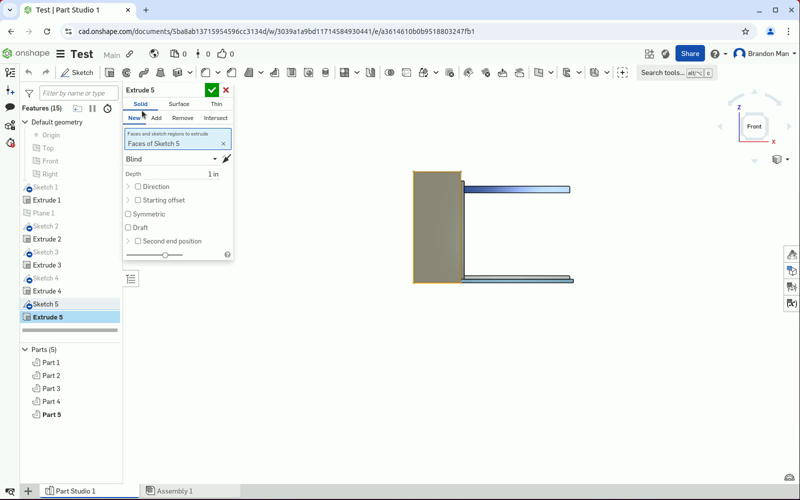
mouse_move(137, 120)
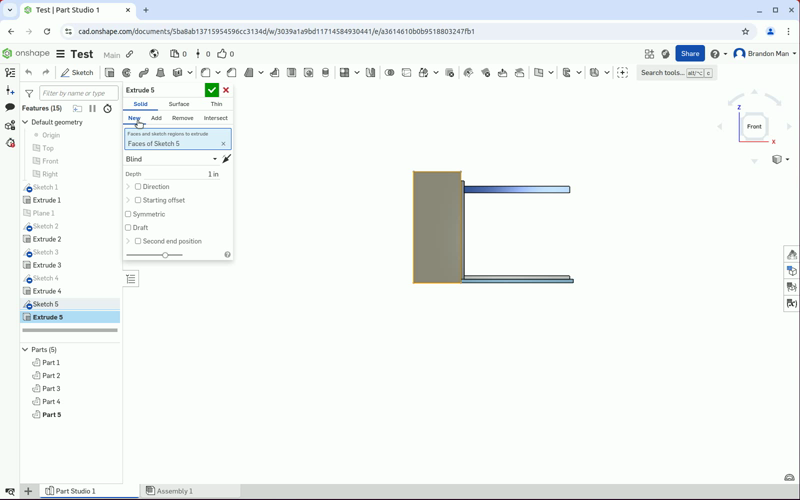
click(137, 120)
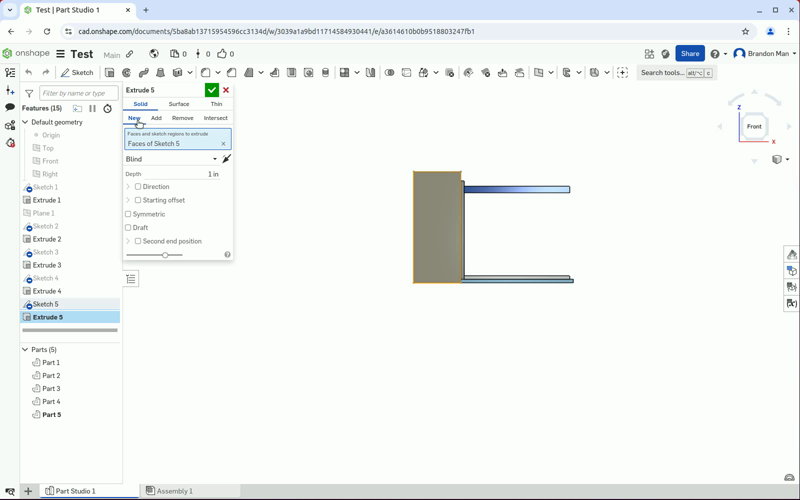
key(tab, 4)
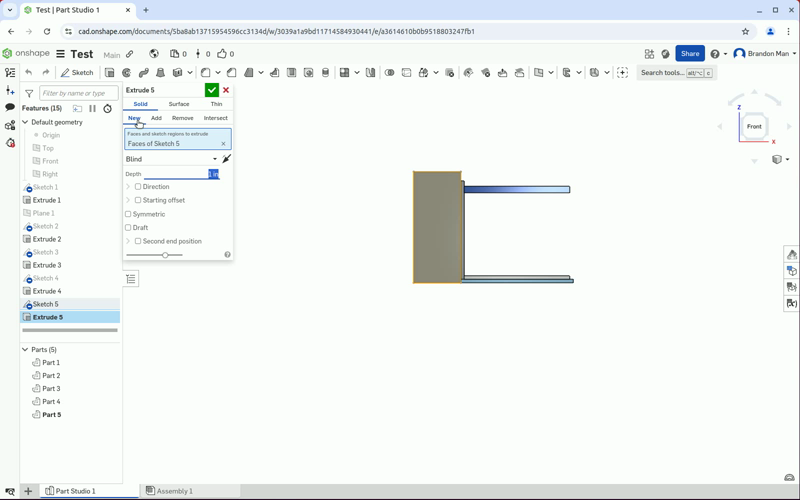
text(0.722)
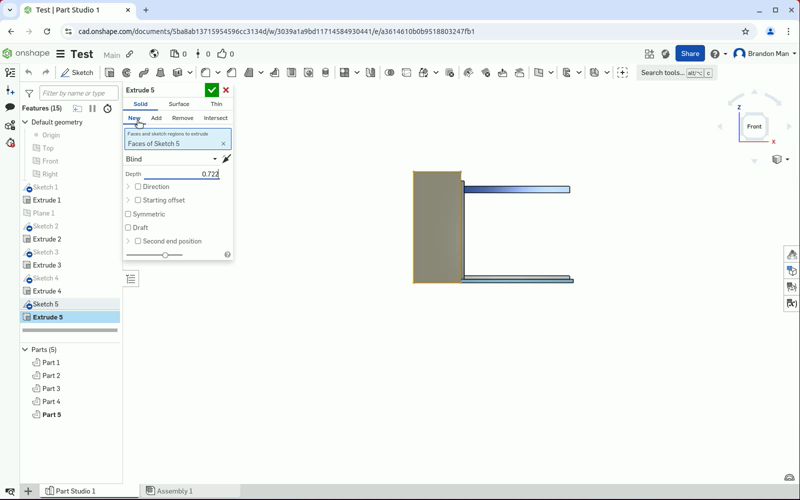
key(enter)
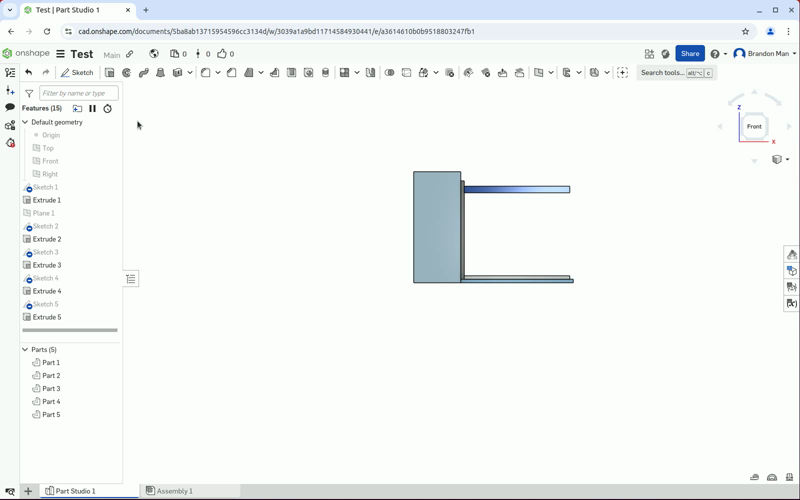
key(shift+h)
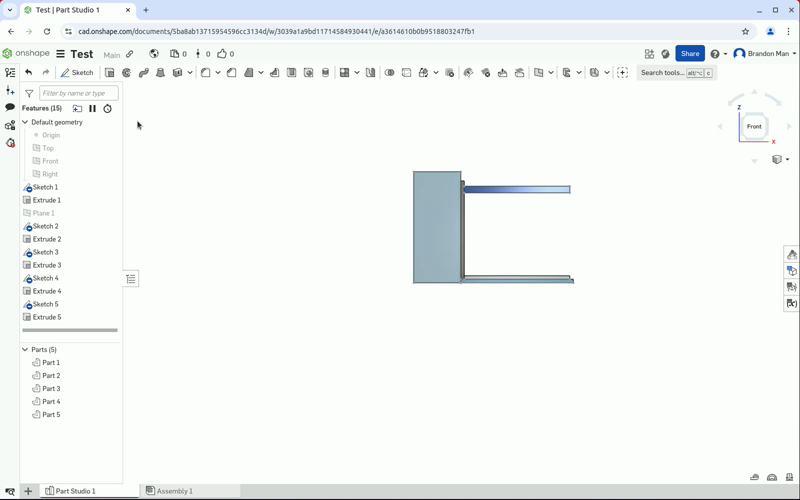
key(shift+h)
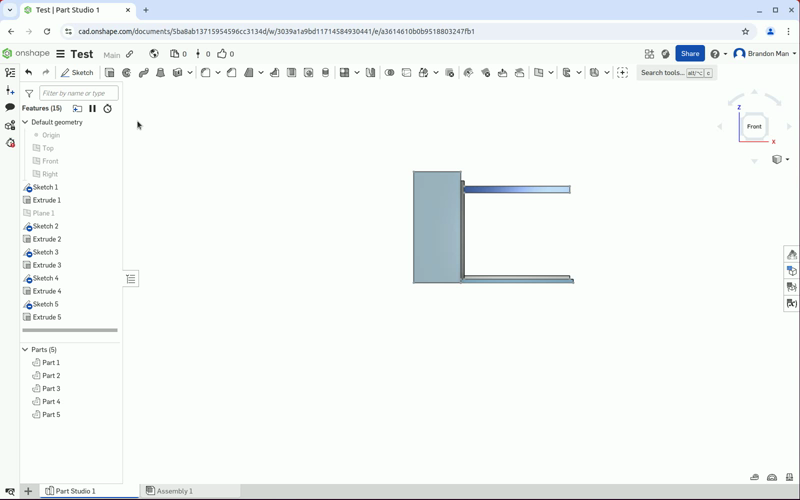
key(shift+7)
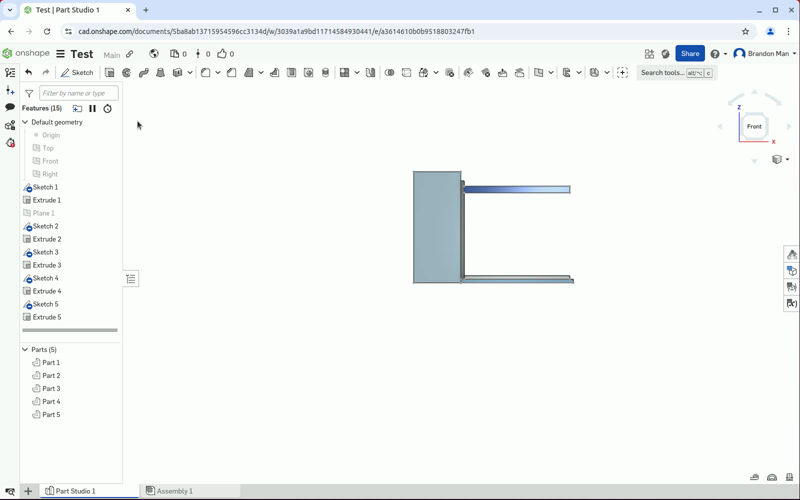
key(left, 2)
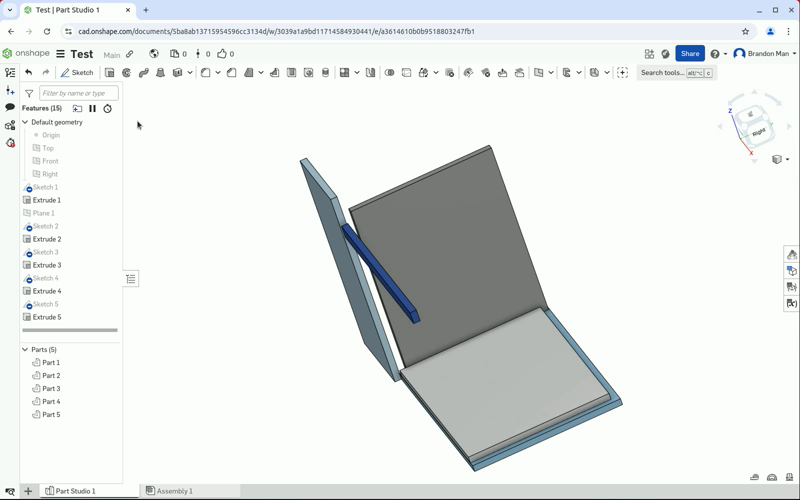
key(down, 2)
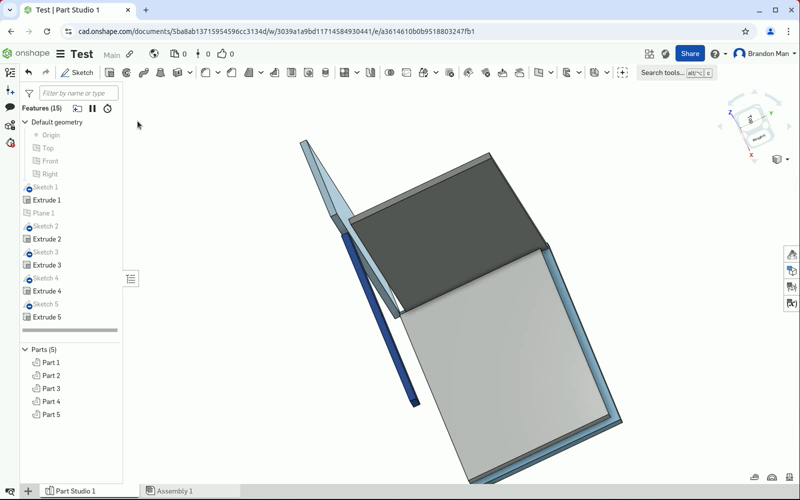
key(up, 2)
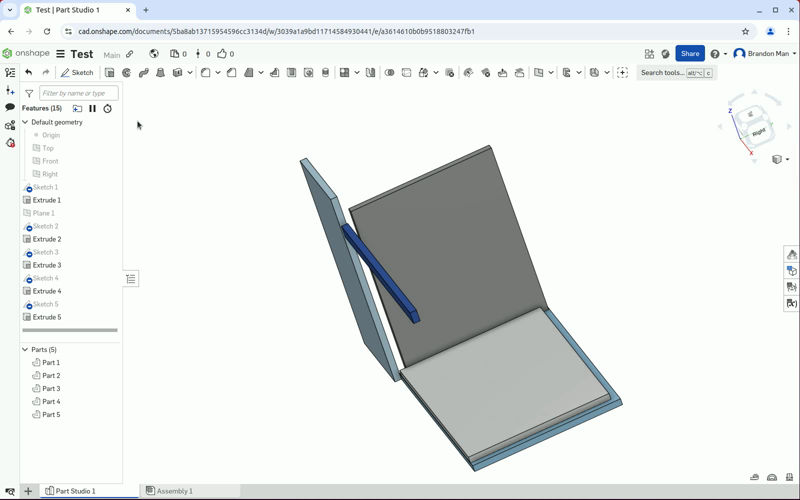
key(right, 2)
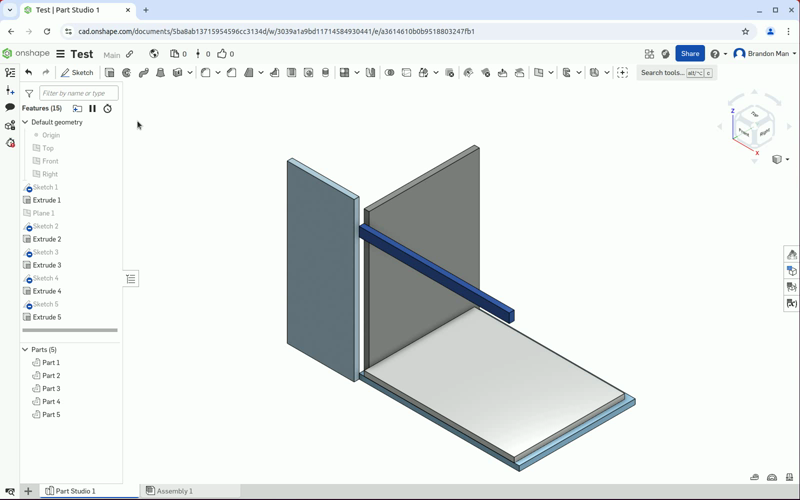
mouse_move(73, 189)
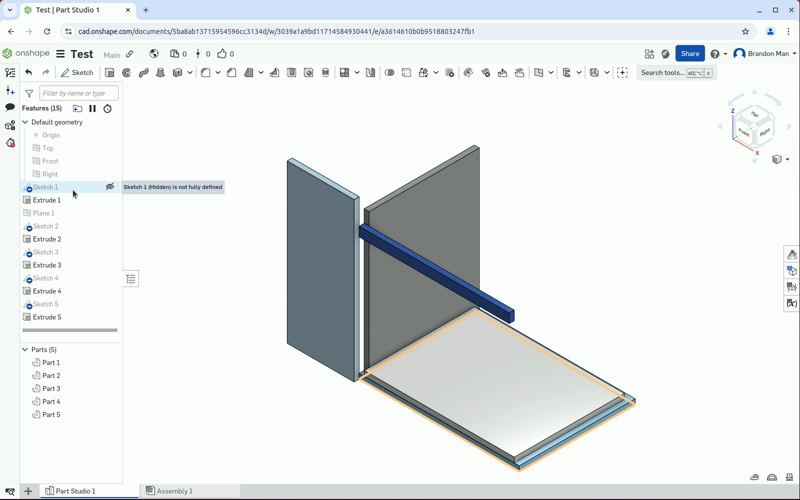
click(73, 189)